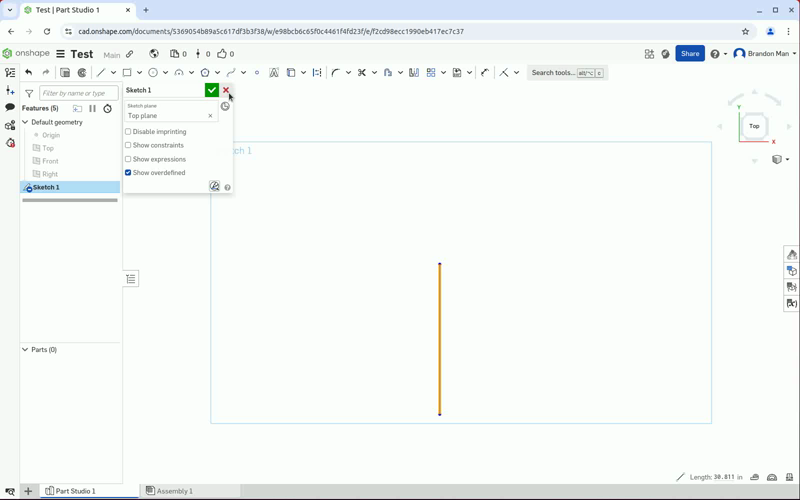
key(shift+h)
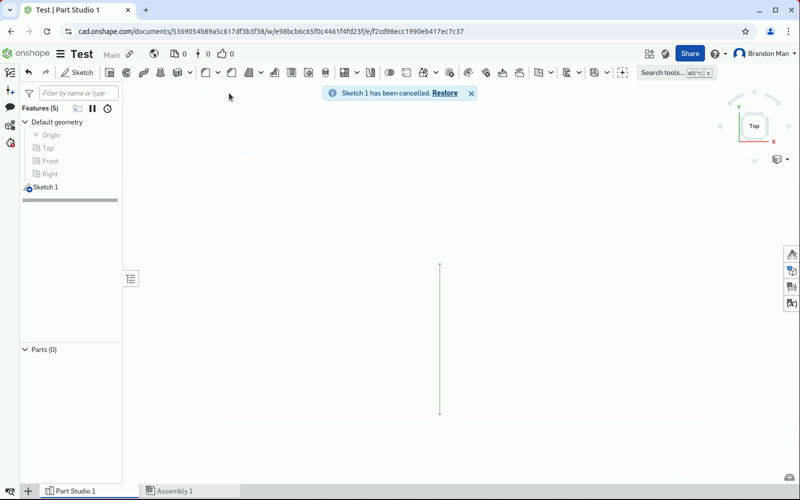
key(shift+s)
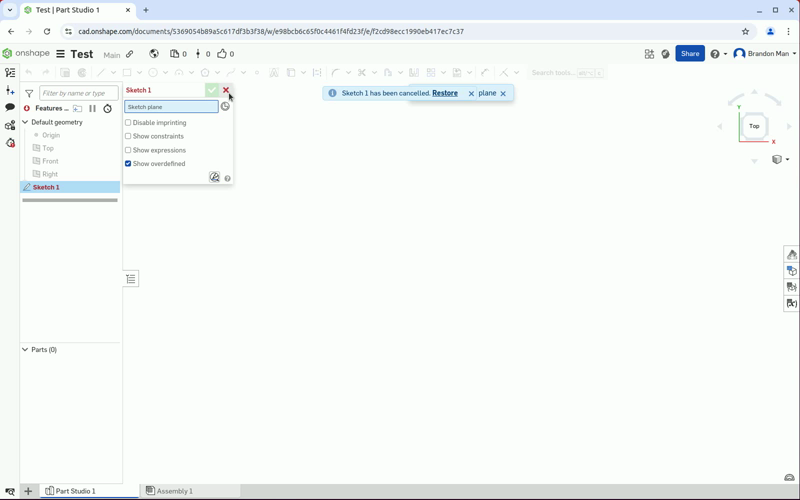
mouse_move(73, 150)
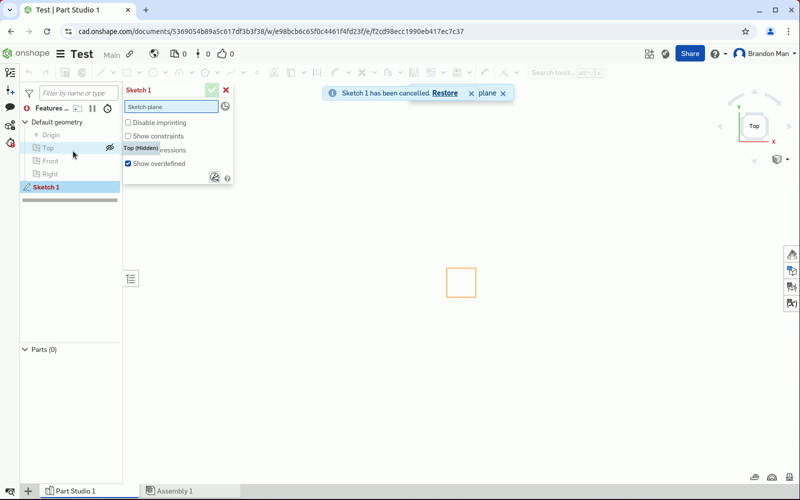
click(73, 150)
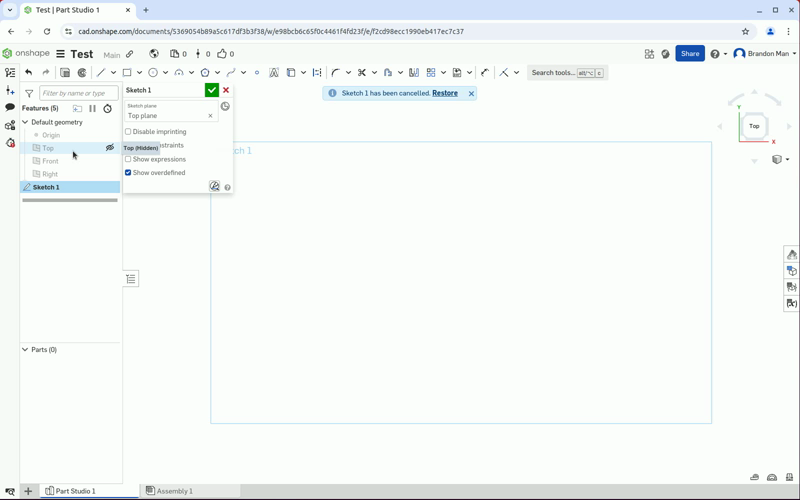
mouse_move(73, 352)
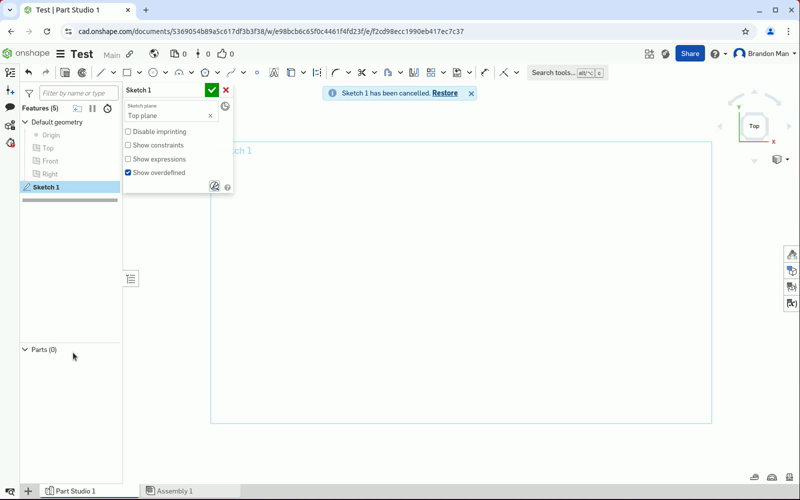
key(y)
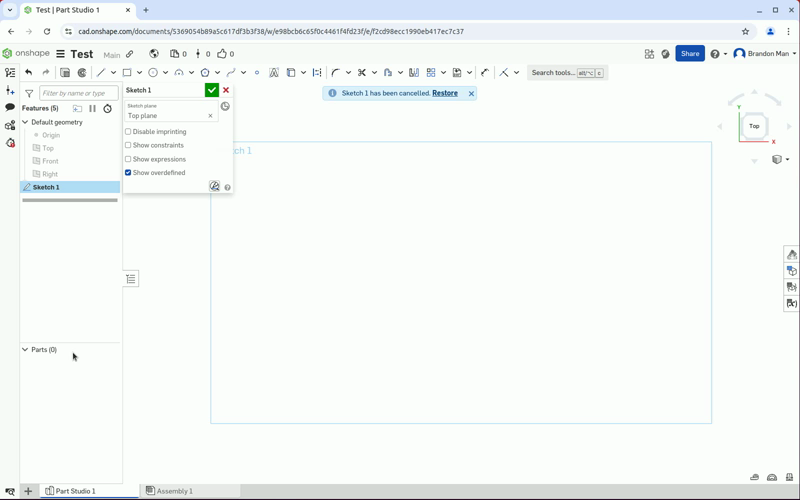
key(l)
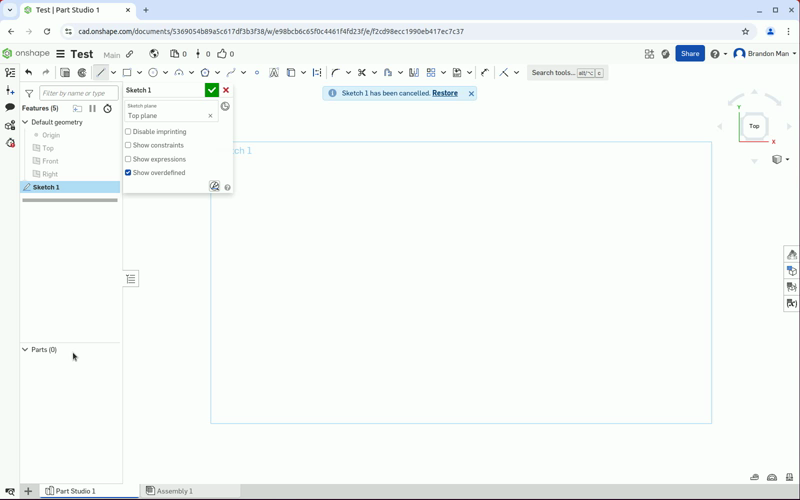
key_down(shift)
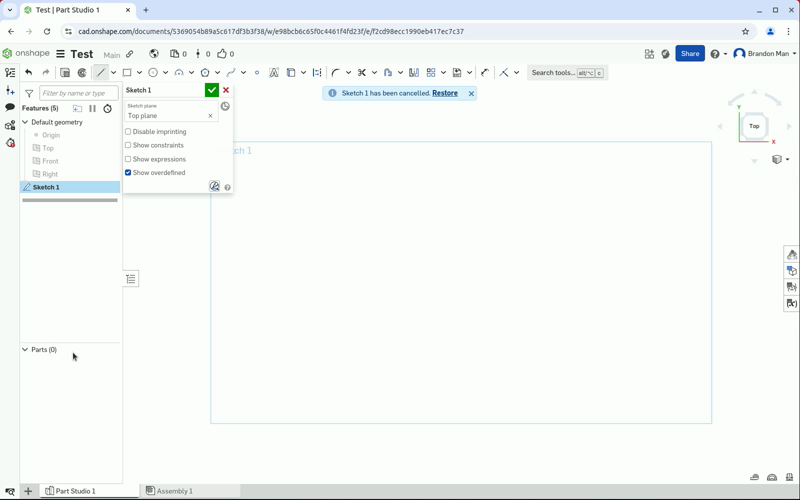
mouse_move(351, 335)
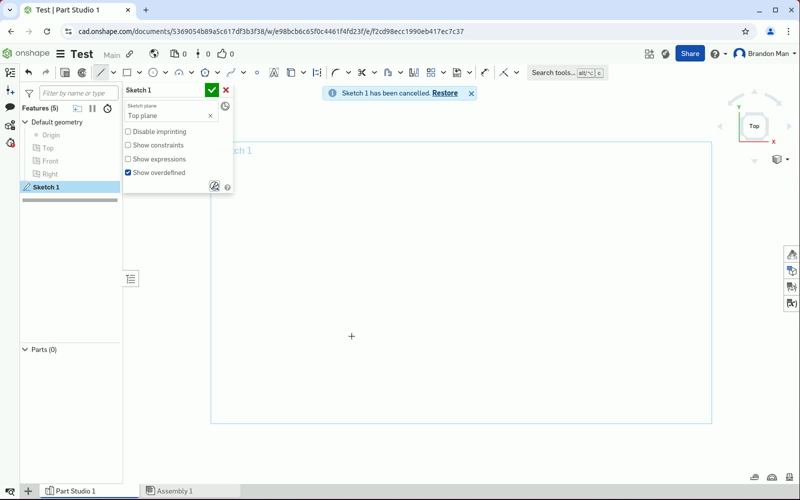
click(351, 335)
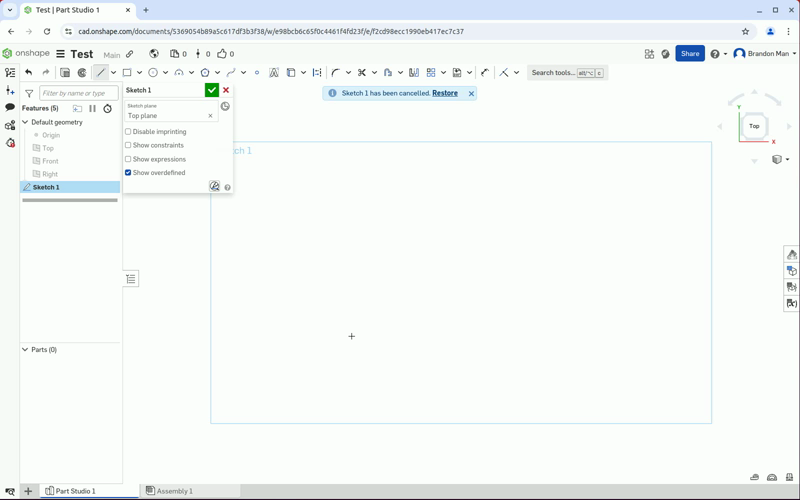
key_up(shift)
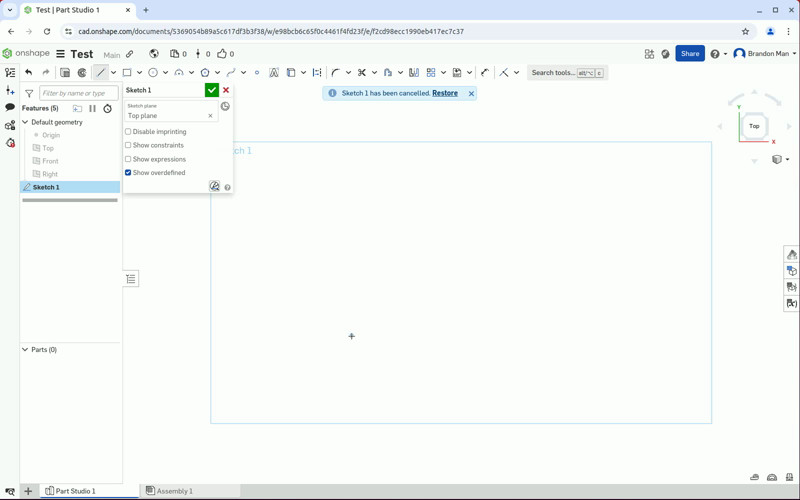
key_down(shift)
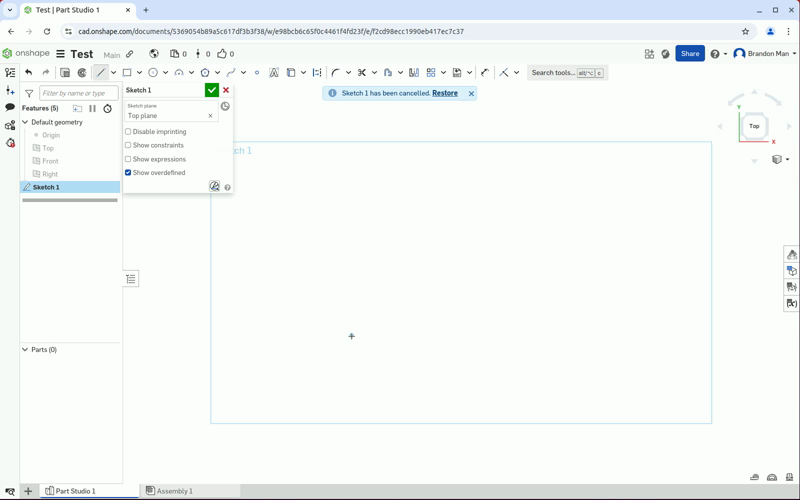
mouse_move(569, 335)
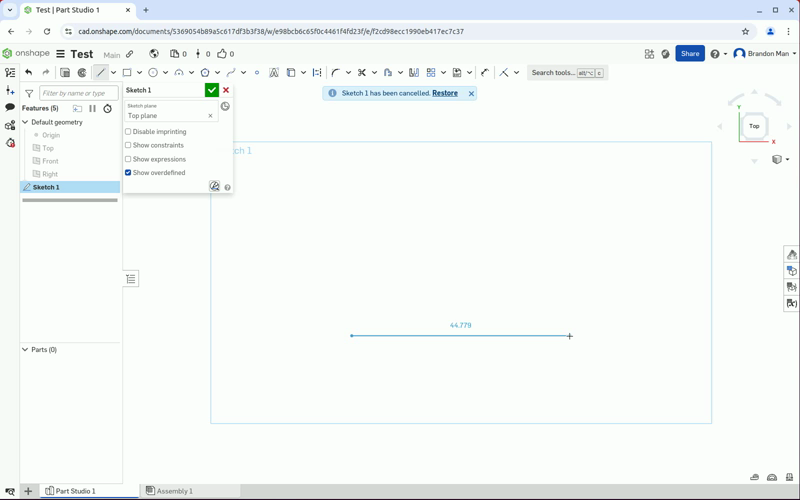
click(569, 335)
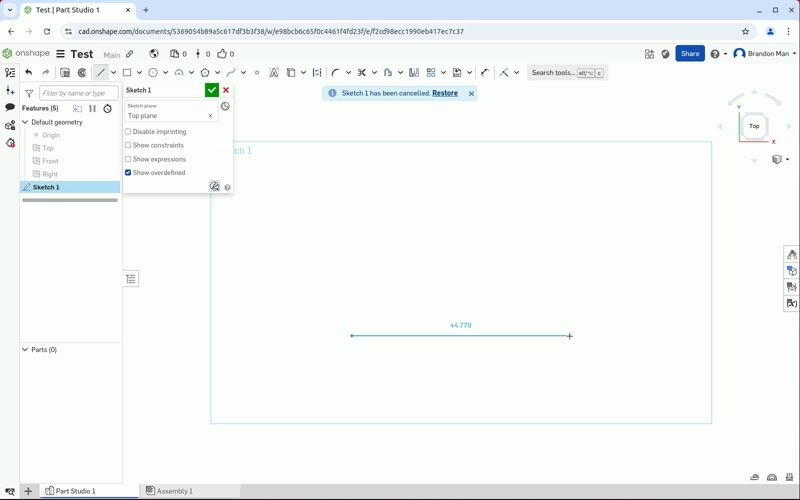
key_up(shift)
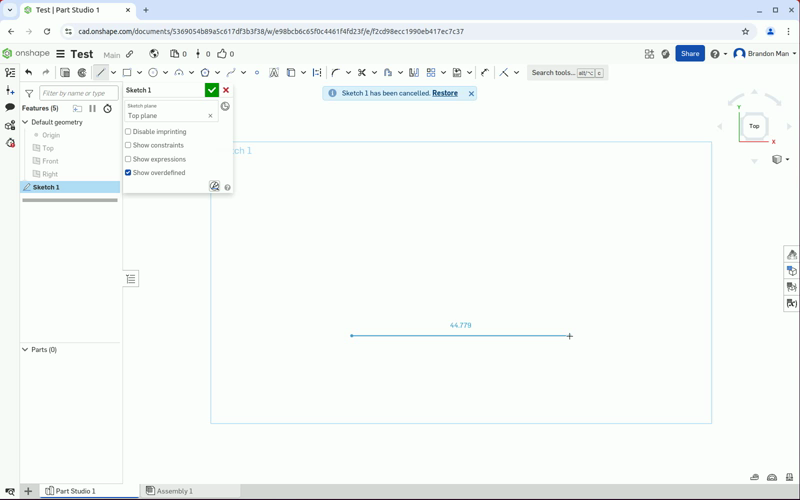
key_down(shift)
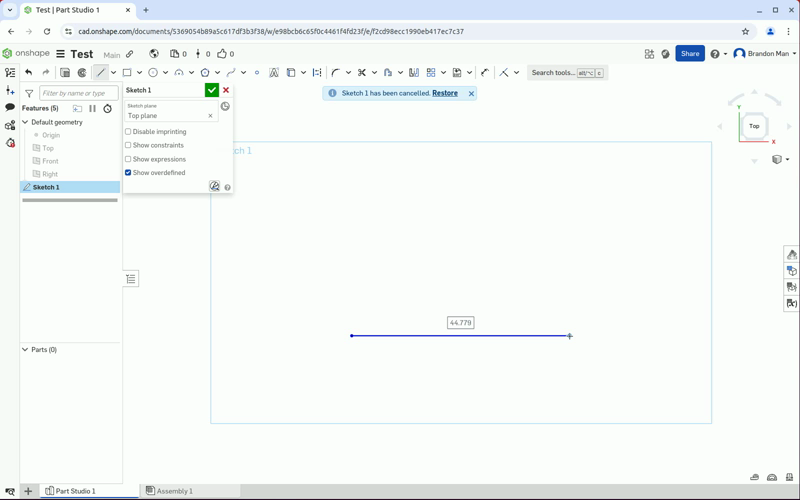
mouse_move(569, 230)
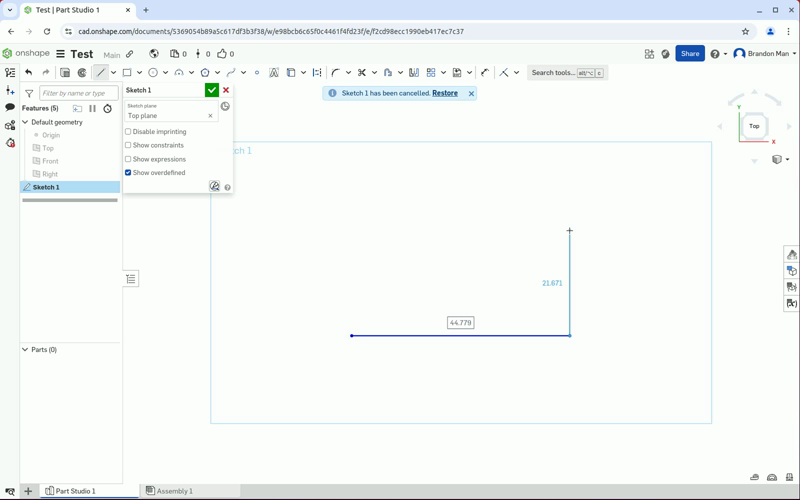
click(569, 230)
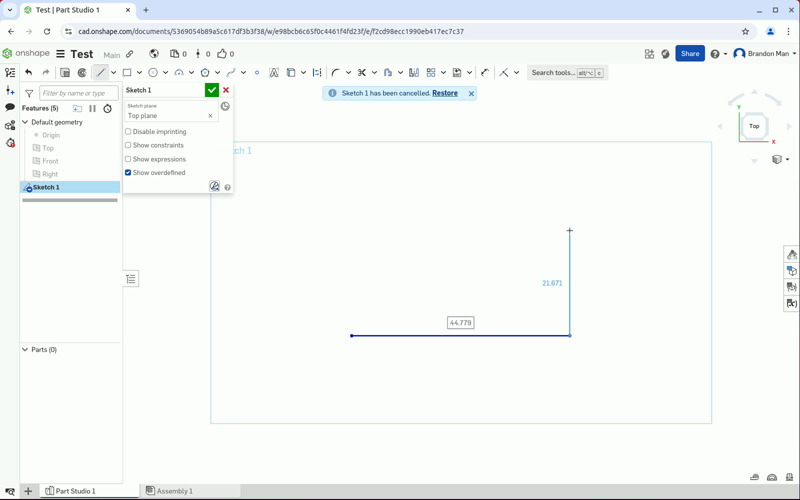
key_up(shift)
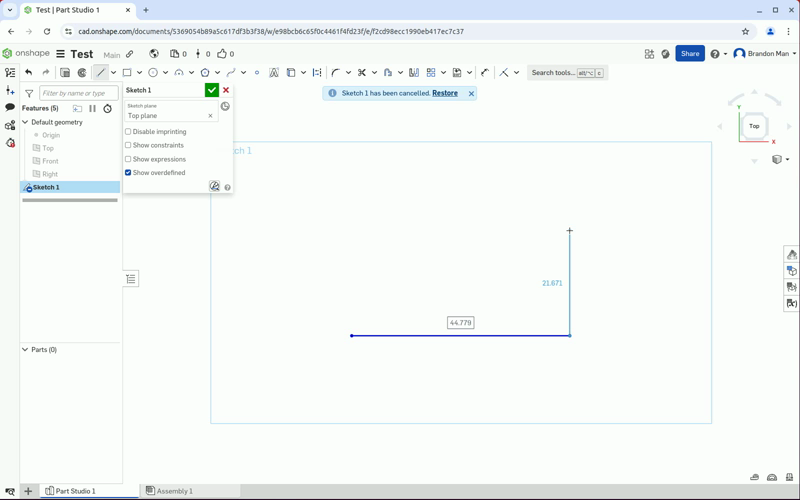
key_down(shift)
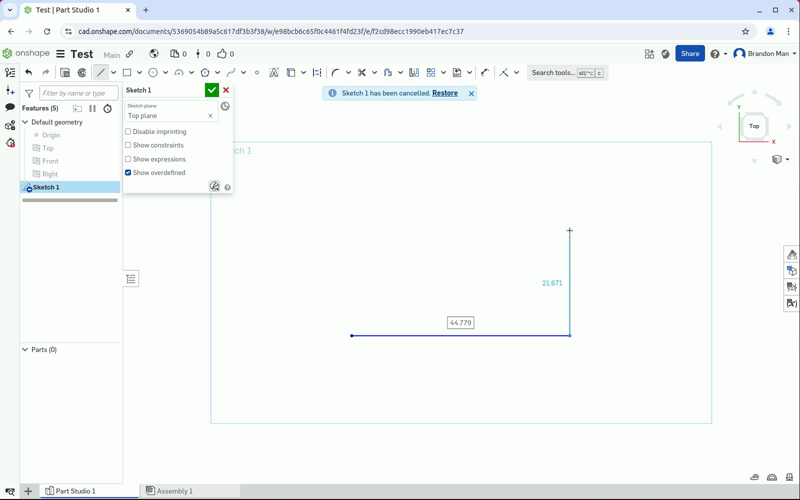
mouse_move(351, 230)
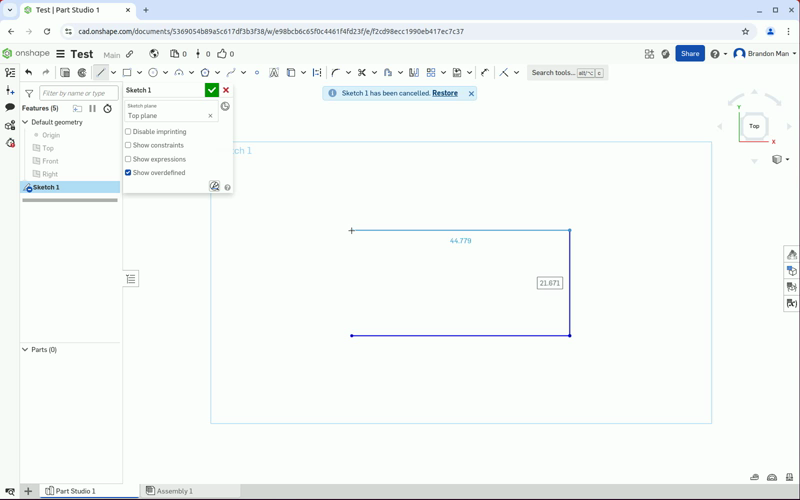
click(351, 230)
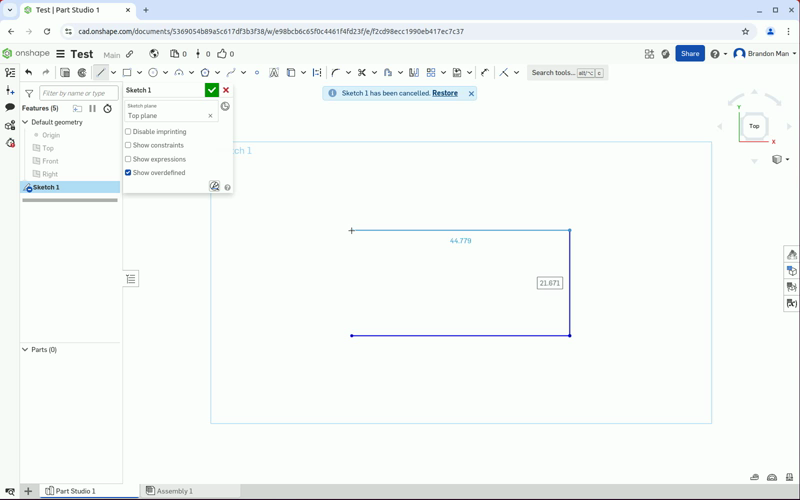
key_up(shift)
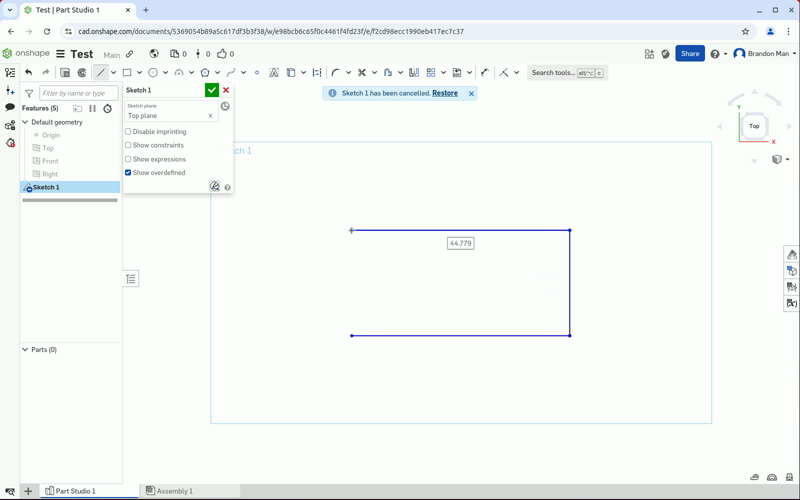
key_down(shift)
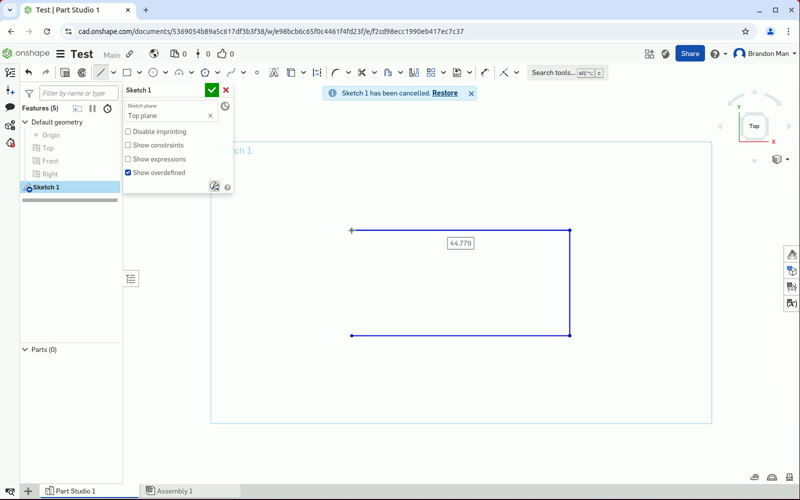
mouse_move(351, 335)
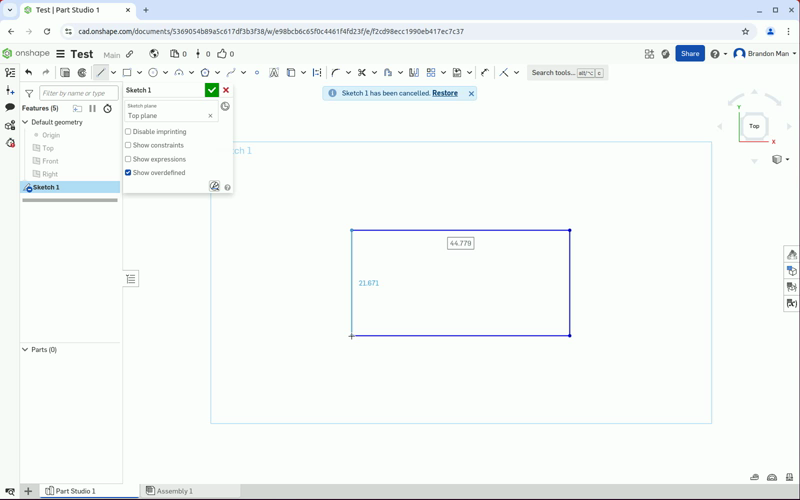
key_up(shift)
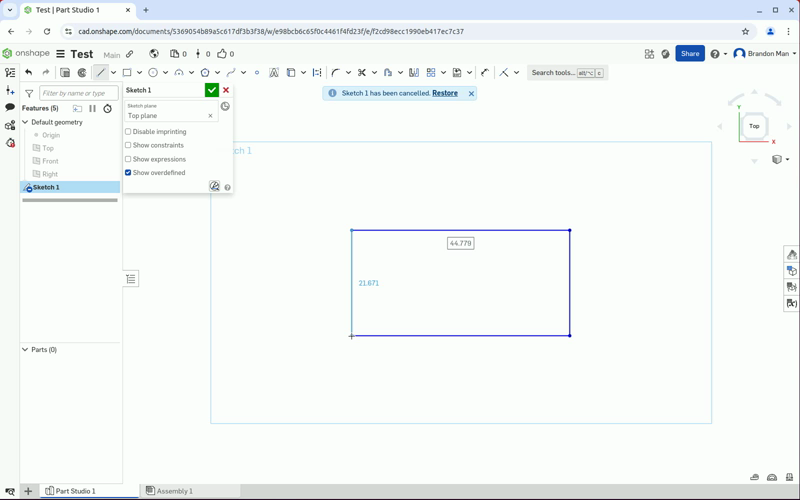
click(351, 335)
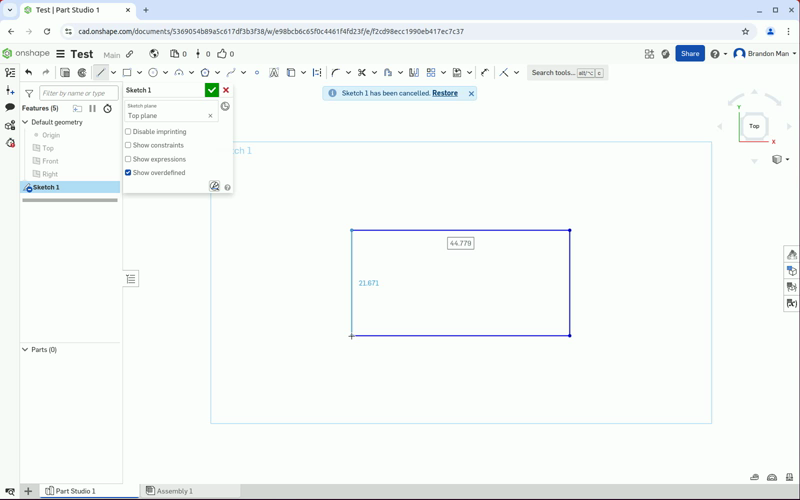
key(esc)
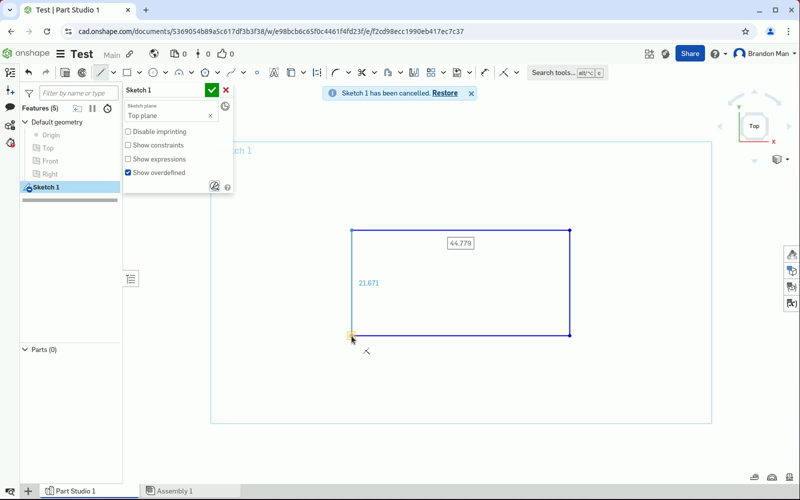
mouse_move(448, 254)
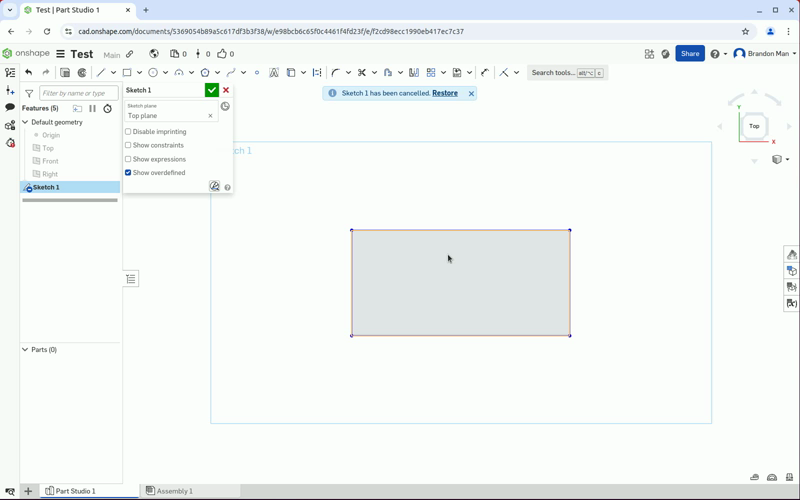
click(448, 254)
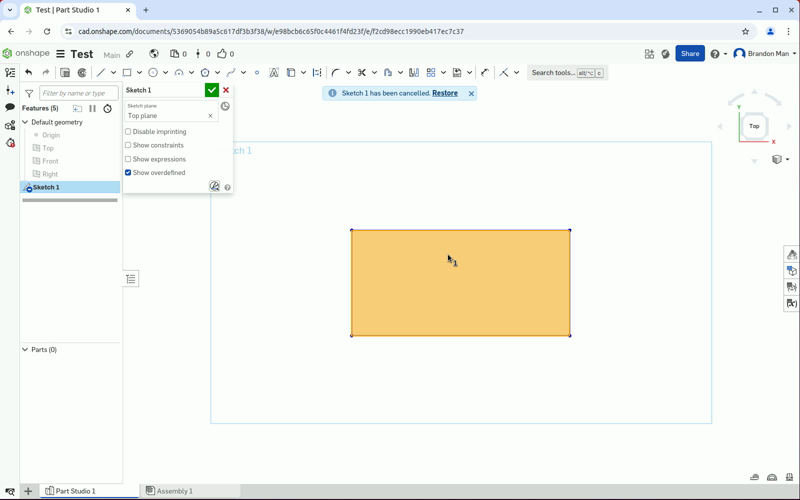
mouse_move(73, 352)
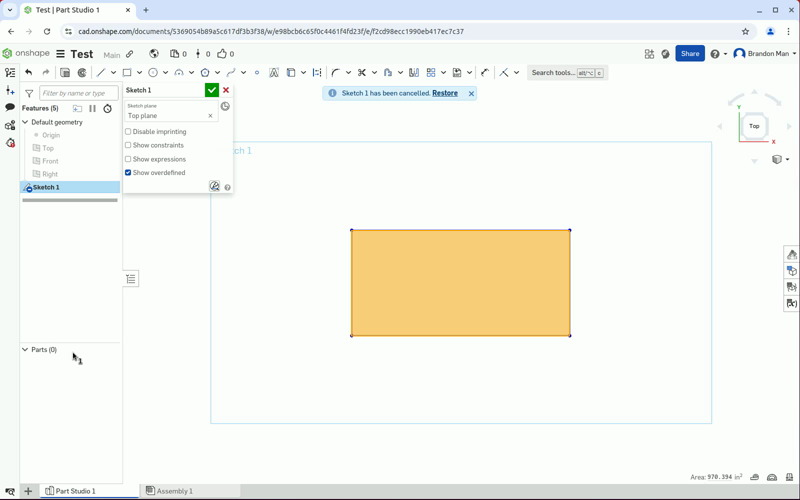
key(shift+y)
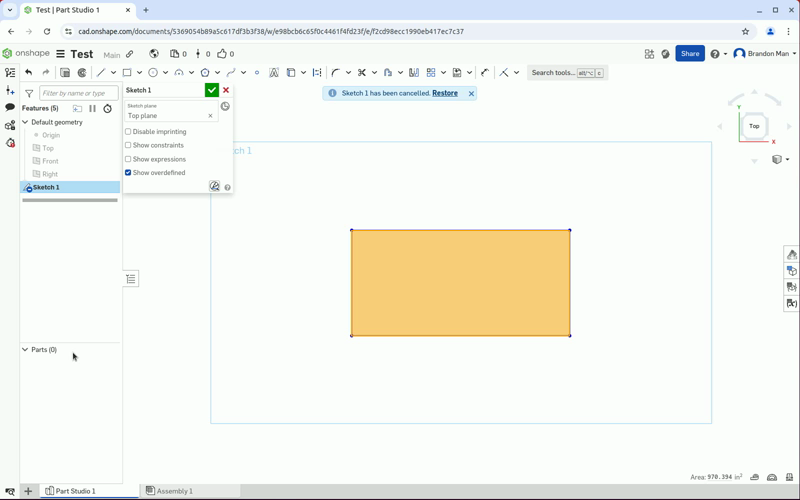
key(shift+e)
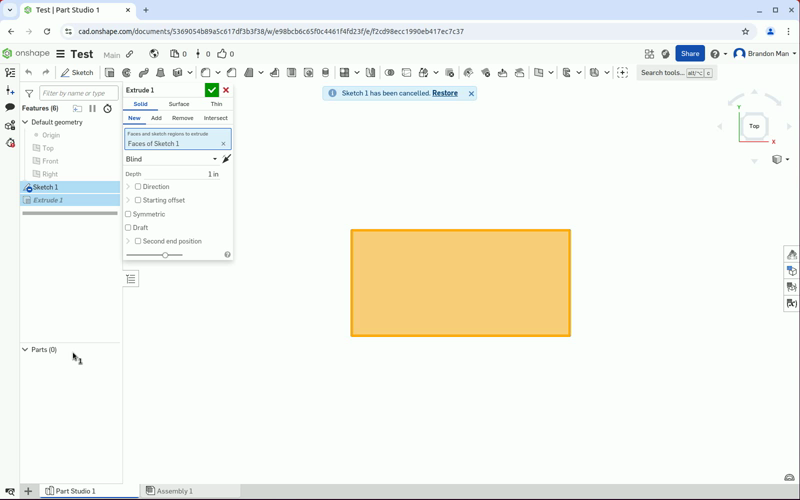
mouse_move(143, 106)
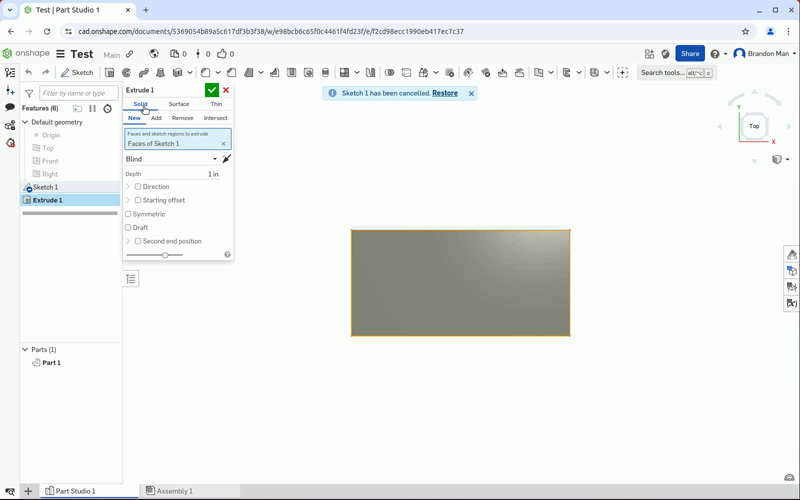
click(143, 106)
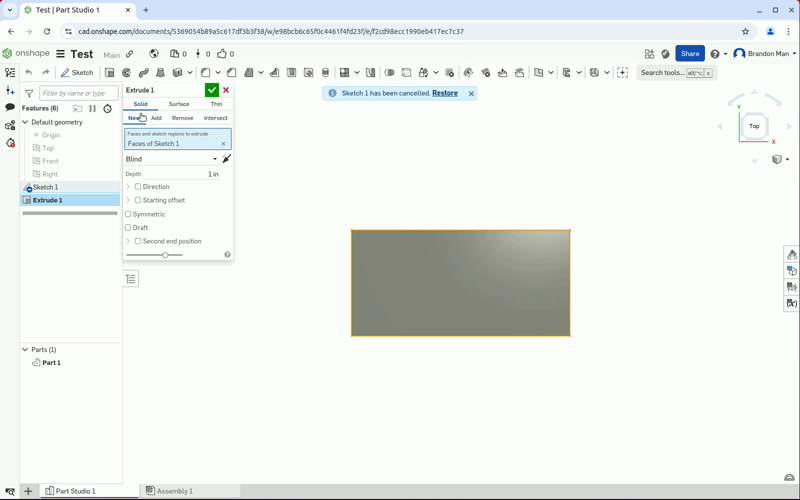
mouse_move(137, 120)
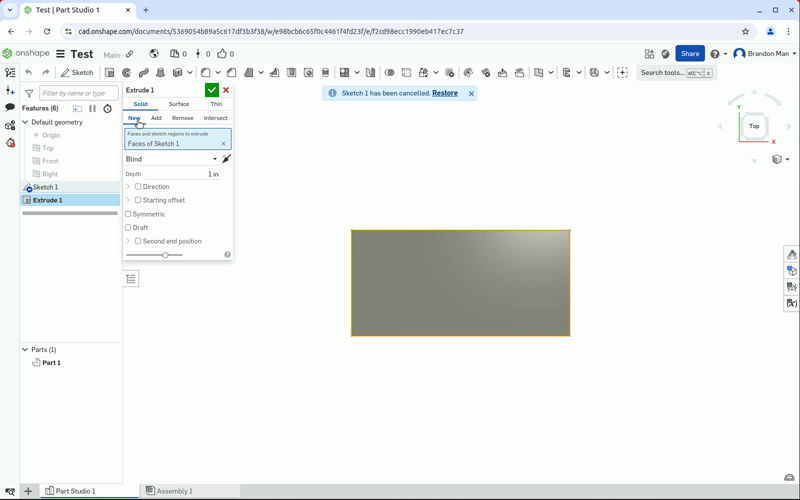
click(137, 120)
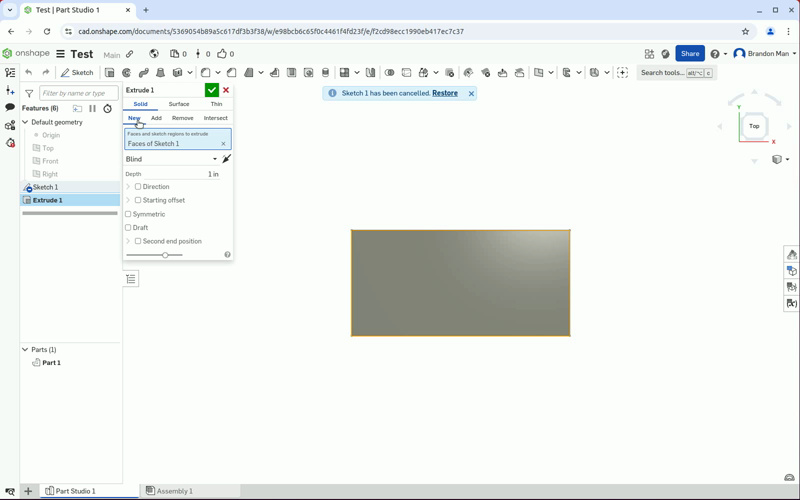
key(tab, 4)
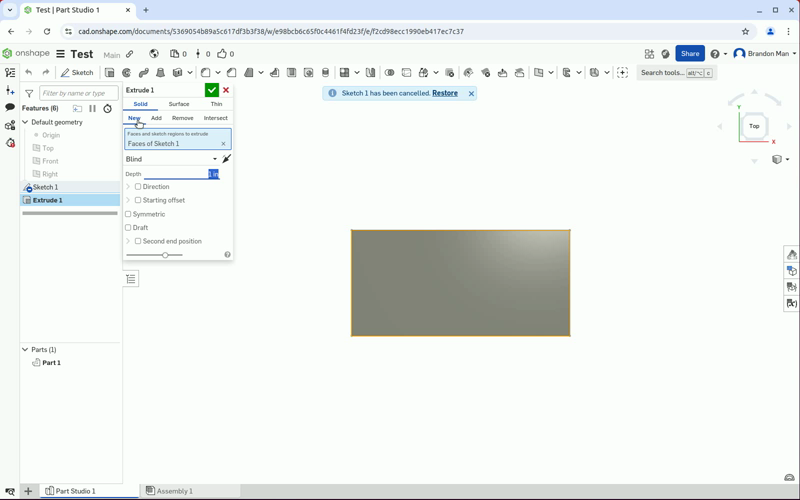
text(4.574)
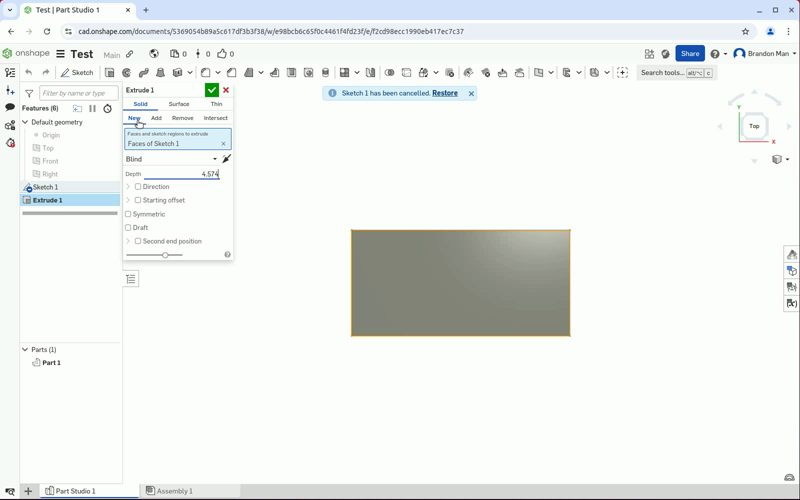
key(enter)
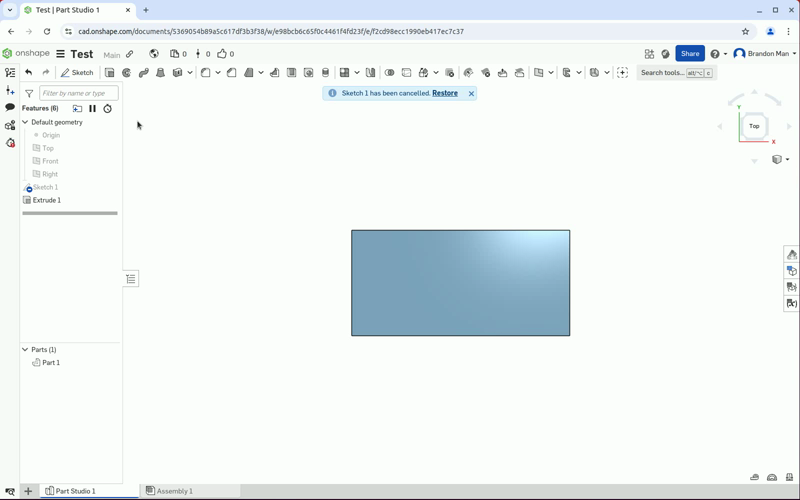
key(shift+h)
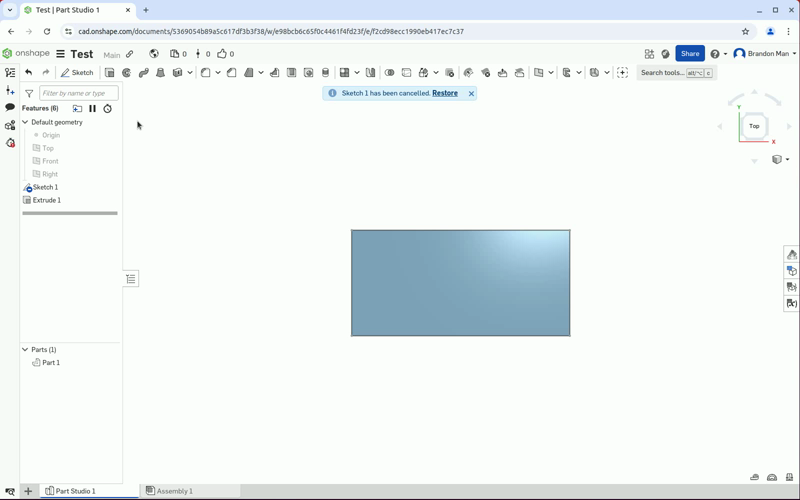
key(shift+h)
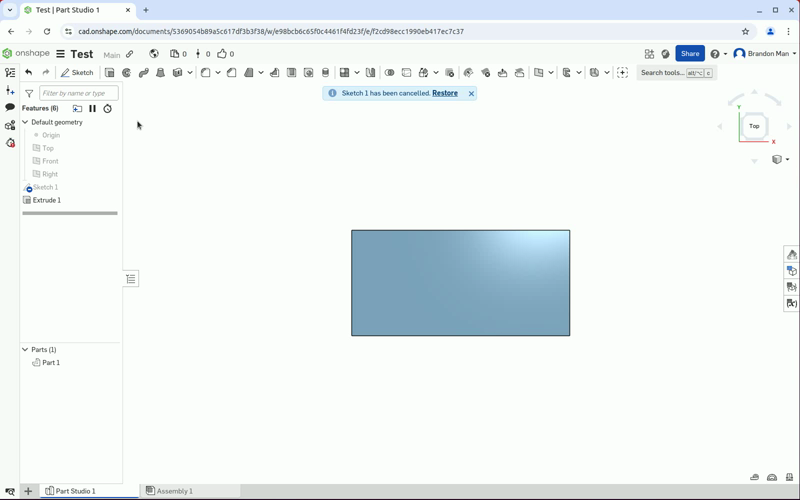
mouse_move(73, 189)
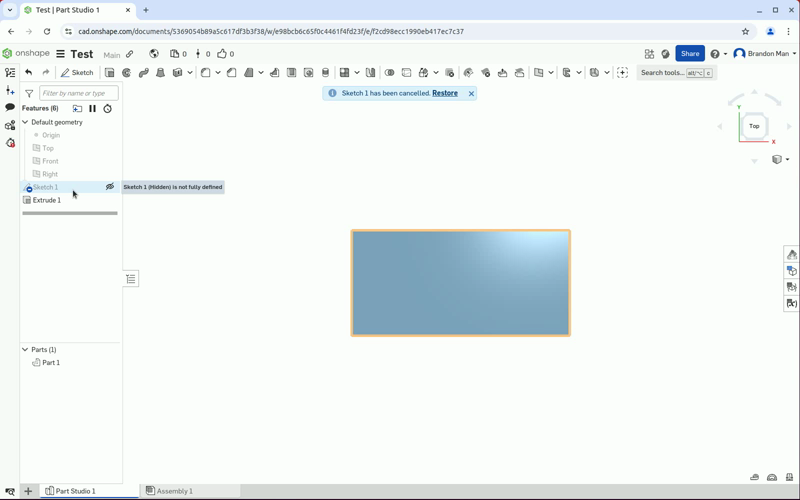
click(73, 189)
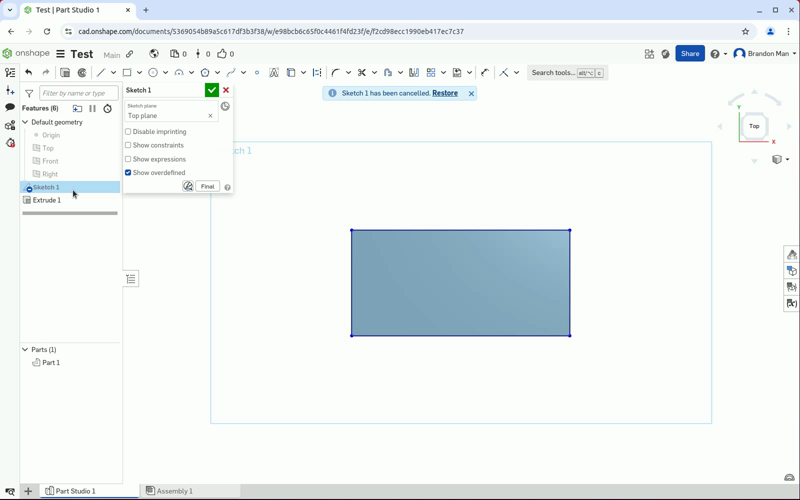
mouse_move(229, 92)
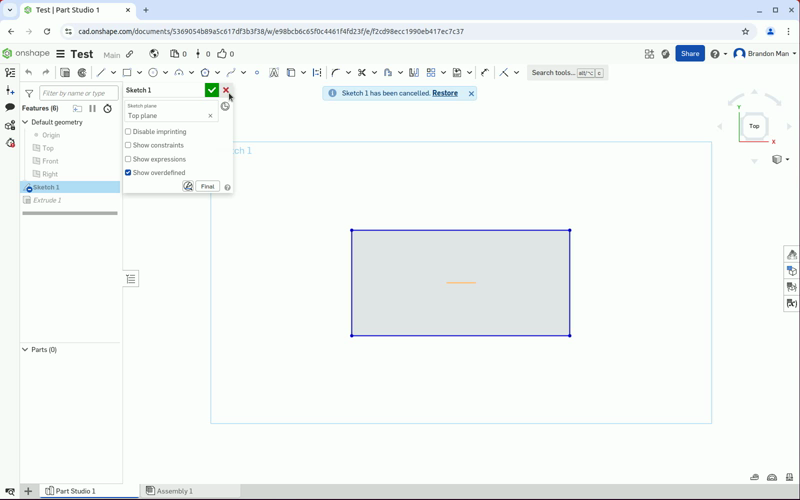
click(229, 92)
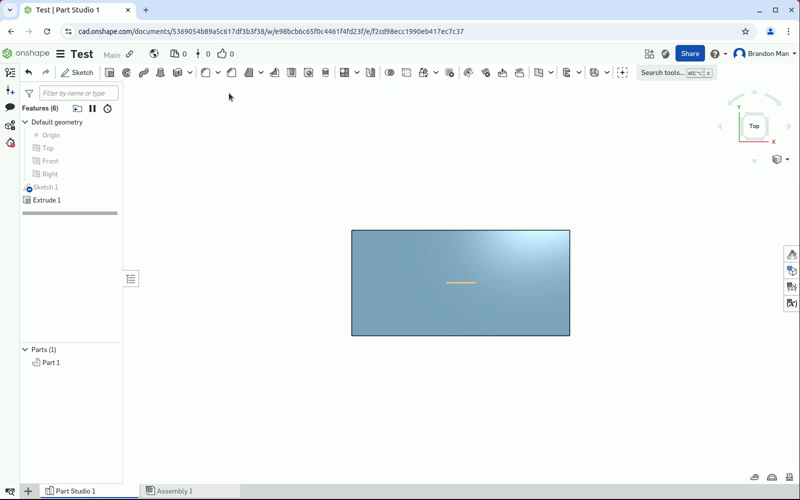
mouse_move(73, 352)
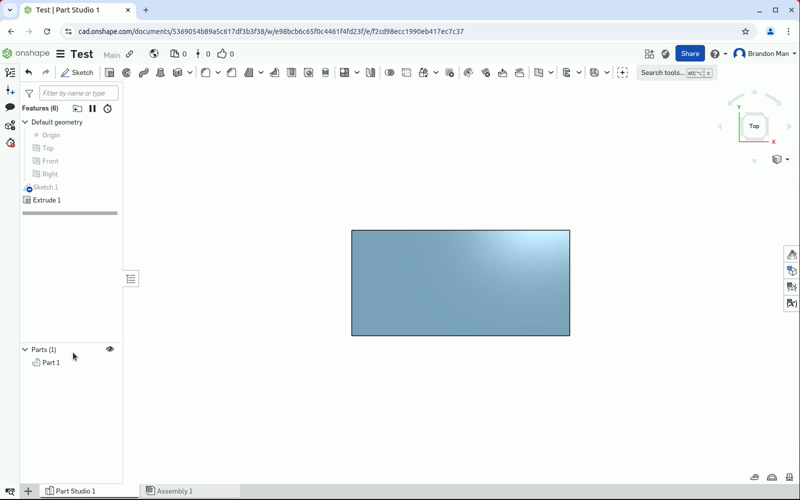
key(y)
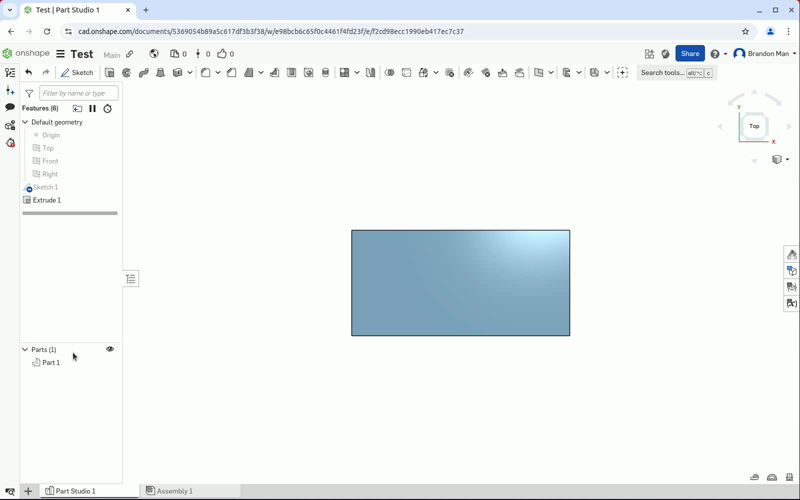
key(shift+p)
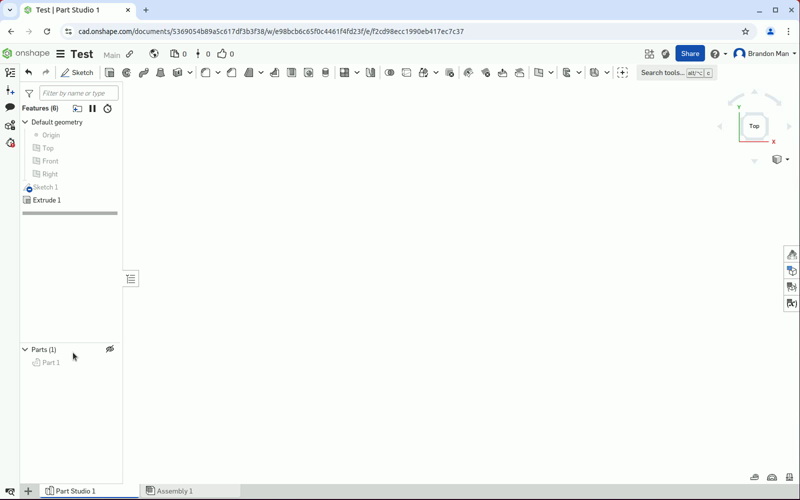
key(space)
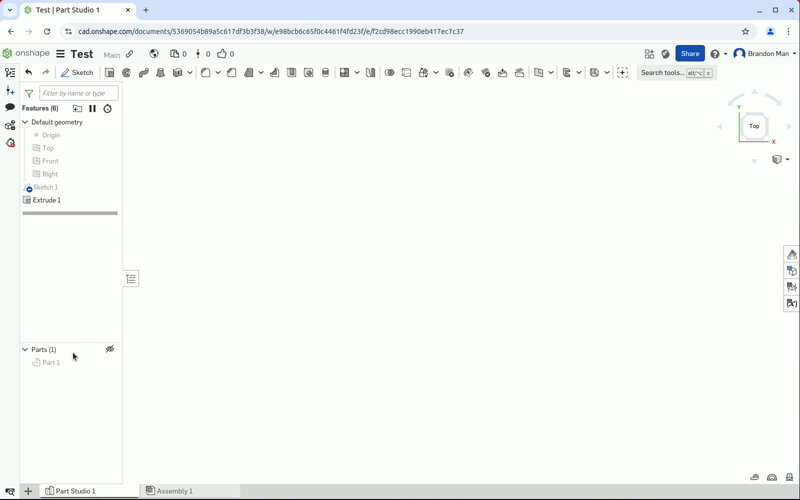
key_down(shift)
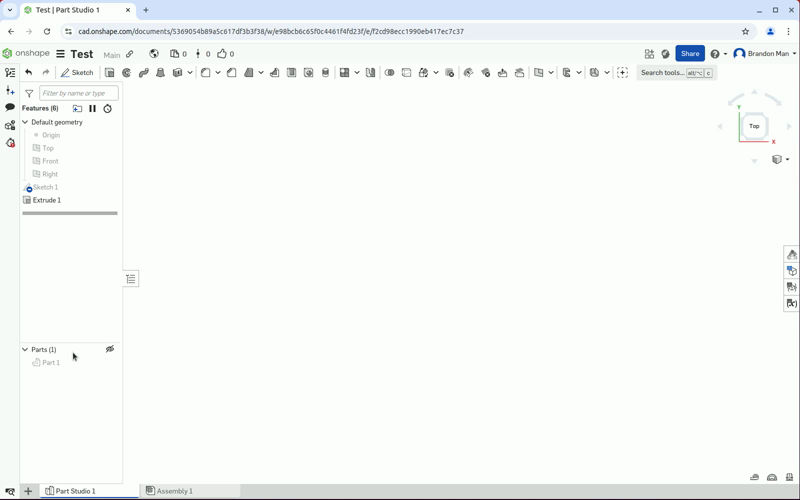
key(up)
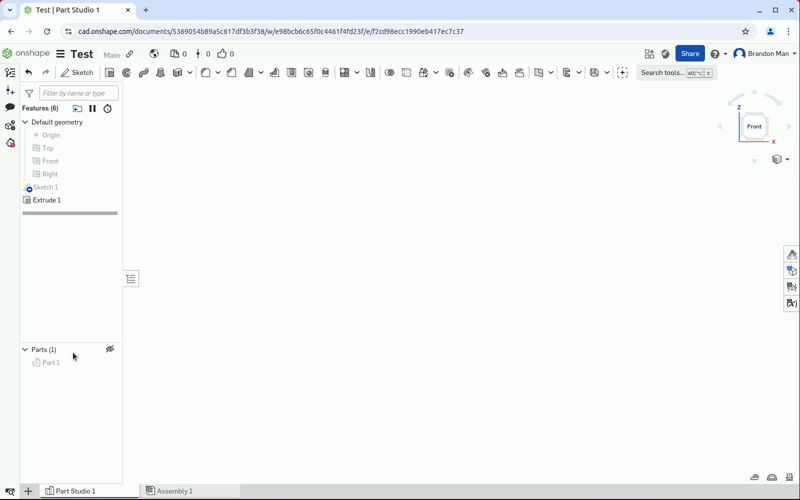
key_up(shift)
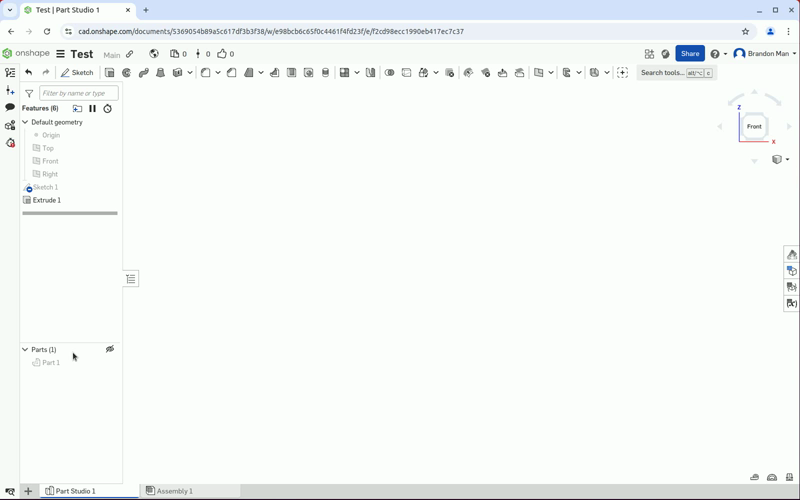
key(space)
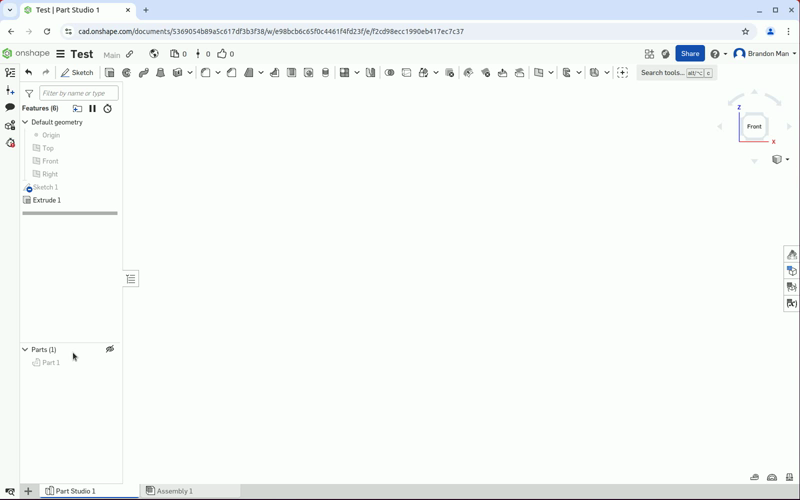
key_down(shift)
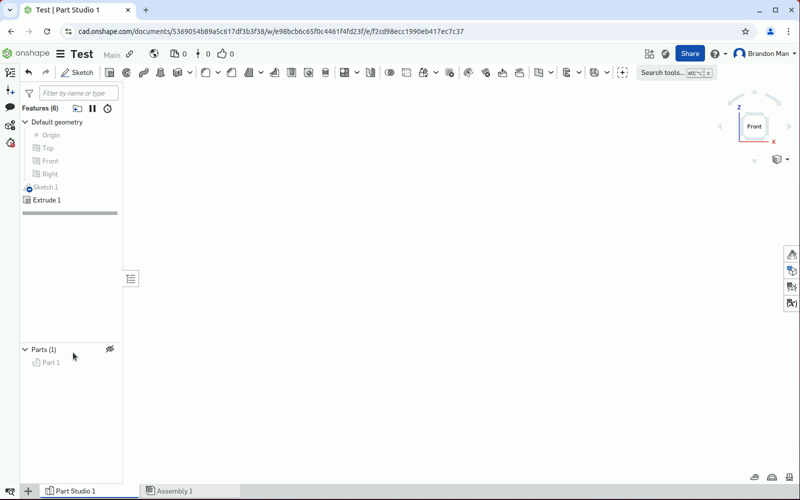
key(left)
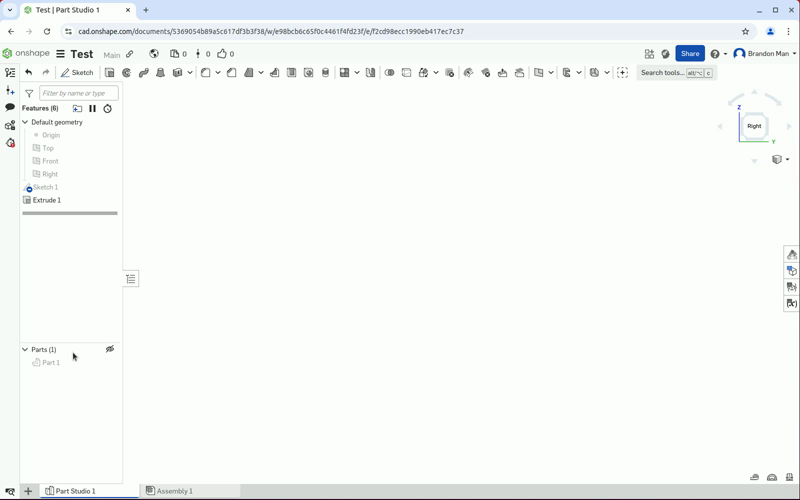
key_up(shift)
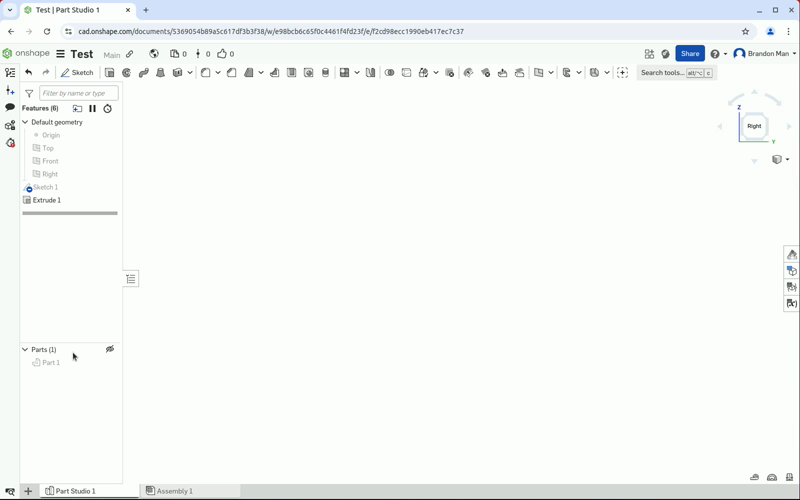
mouse_move(73, 352)
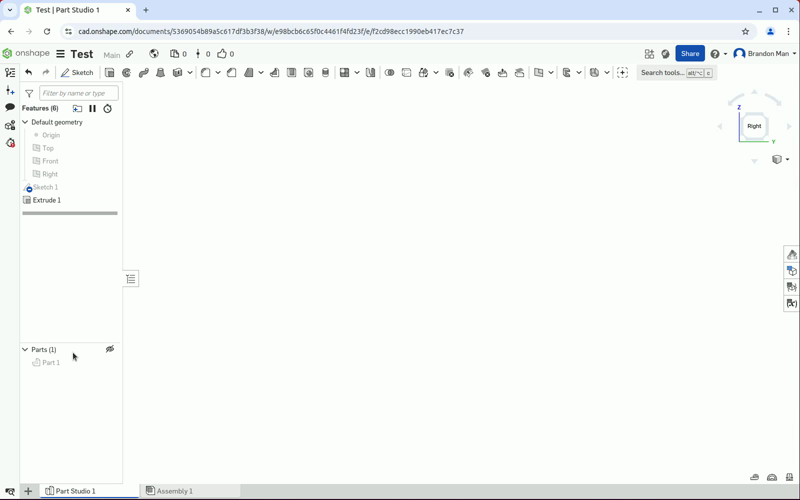
key(shift+y)
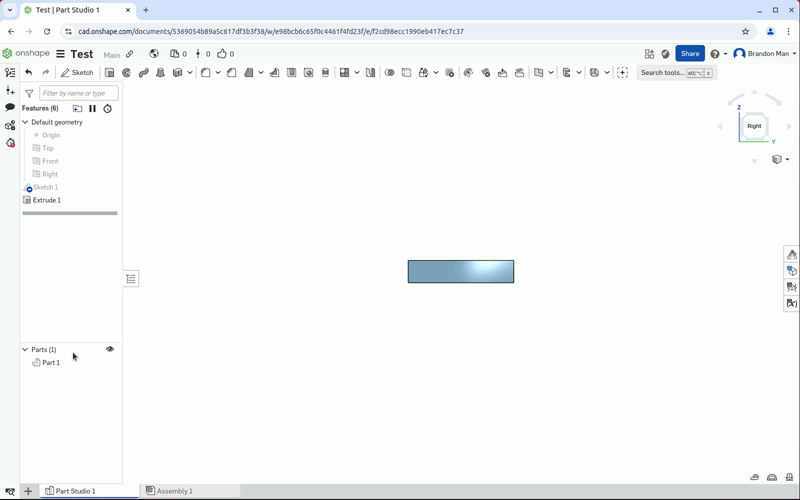
mouse_move(541, 75)
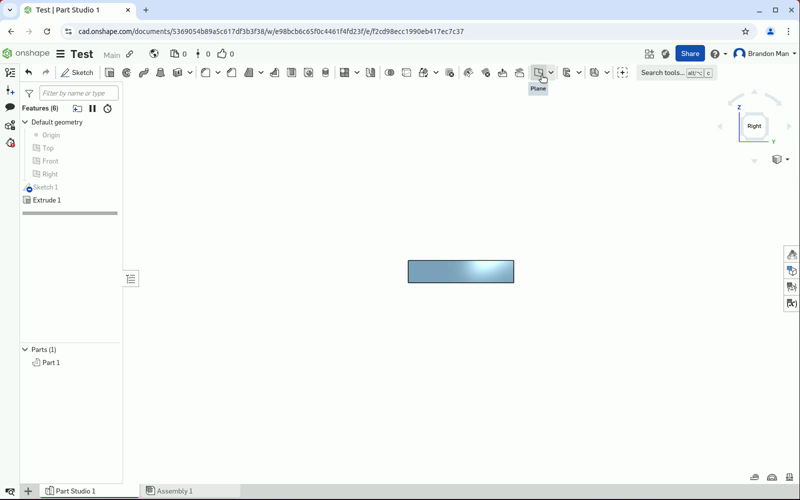
click(541, 75)
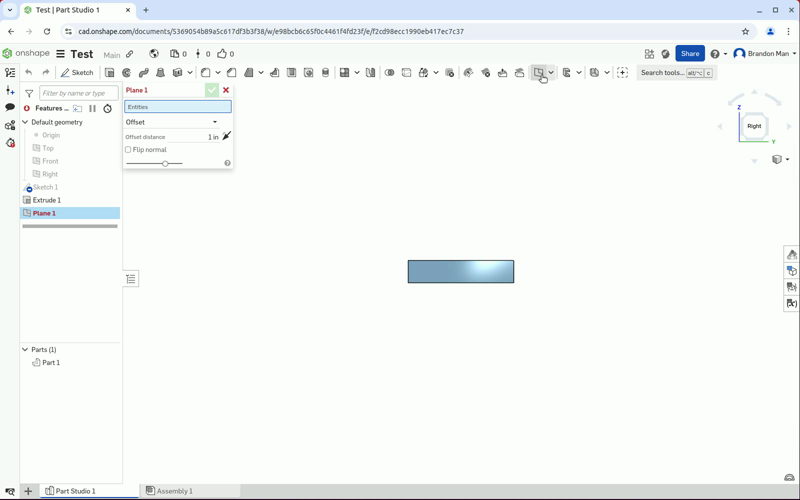
mouse_move(73, 176)
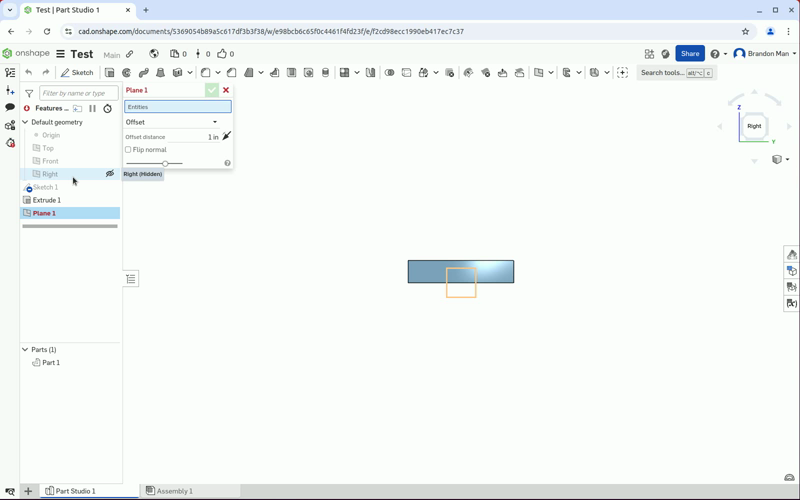
click(73, 176)
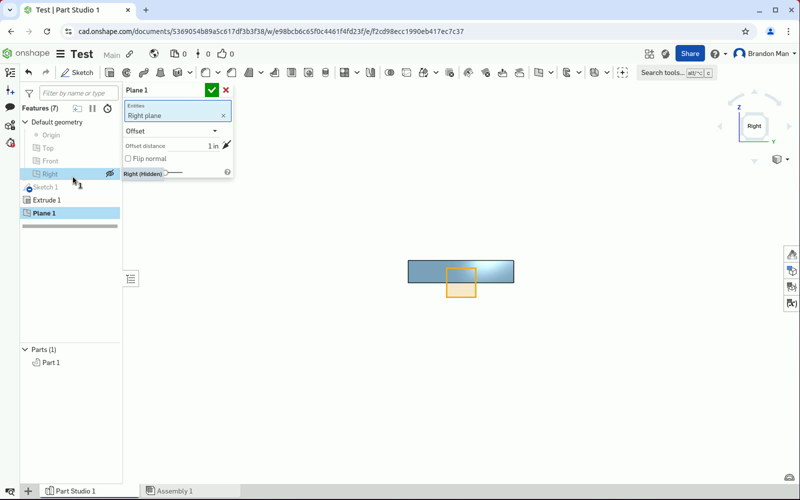
key(tab, 2)
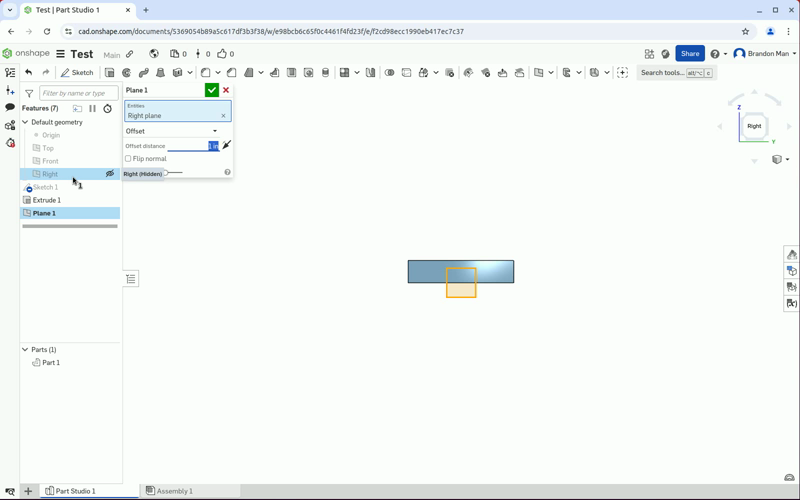
text(22.4)
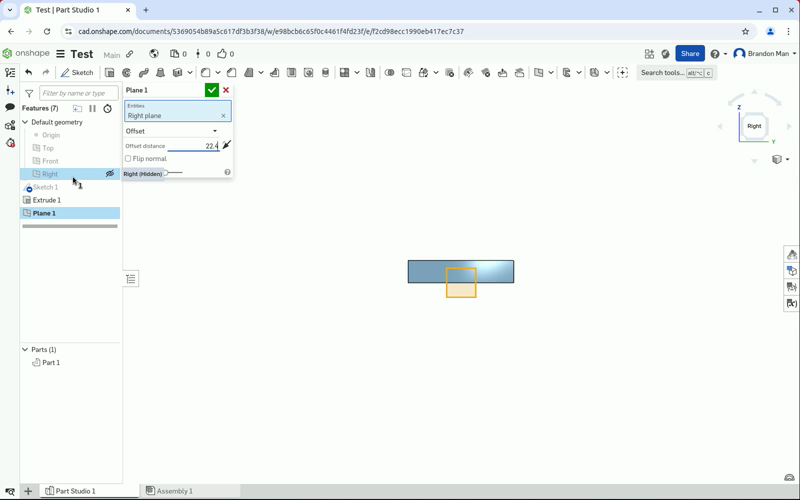
key(enter, 2)
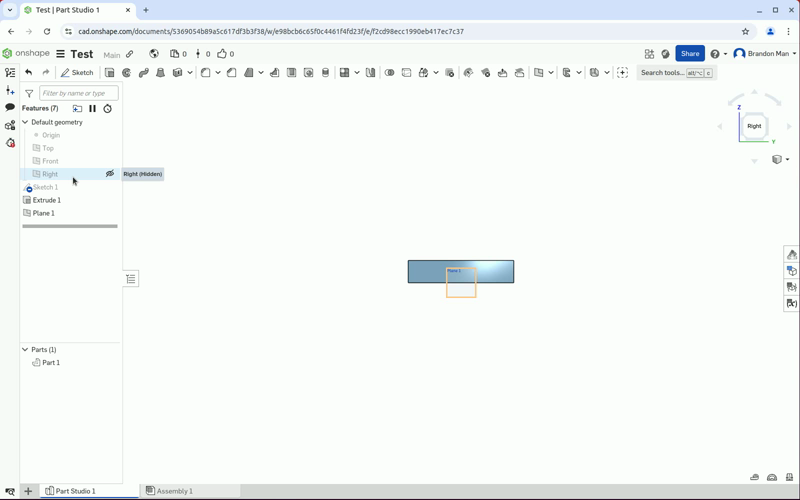
key(shift+s)
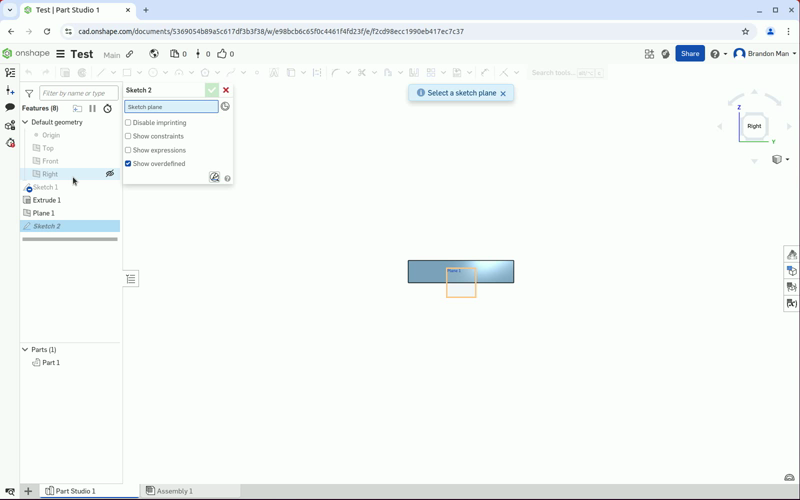
mouse_move(73, 215)
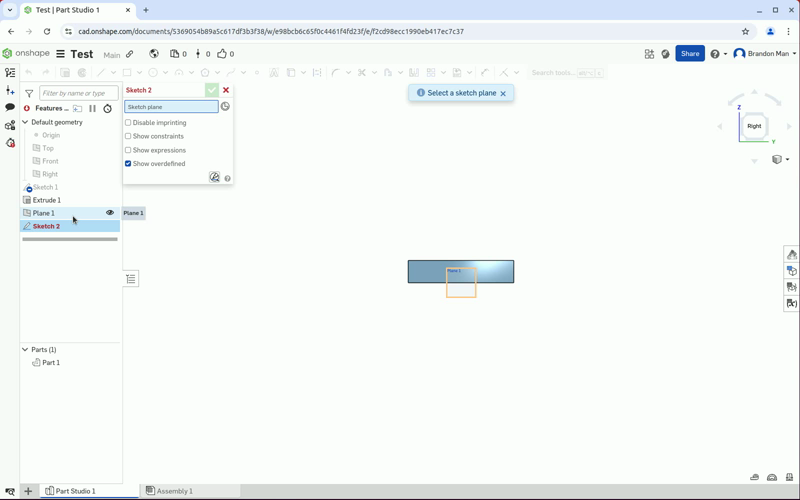
click(73, 215)
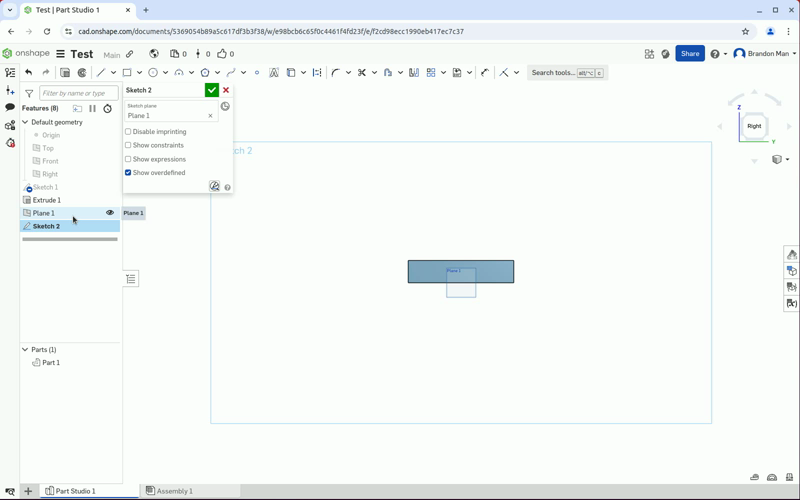
mouse_move(73, 352)
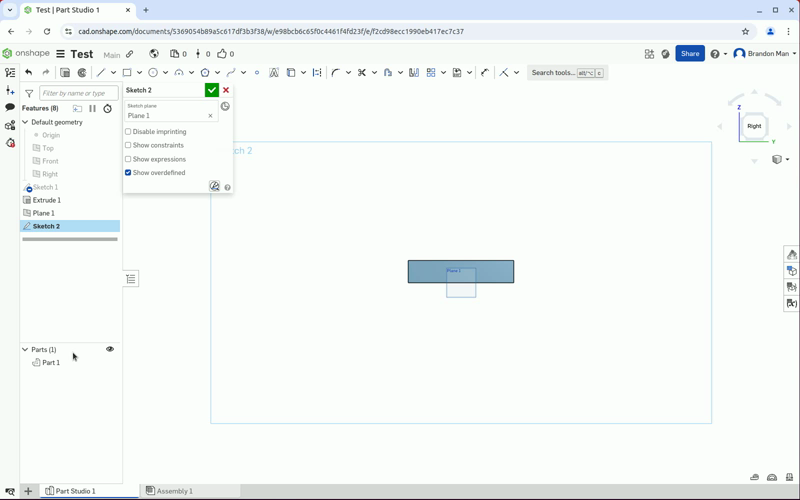
key(y)
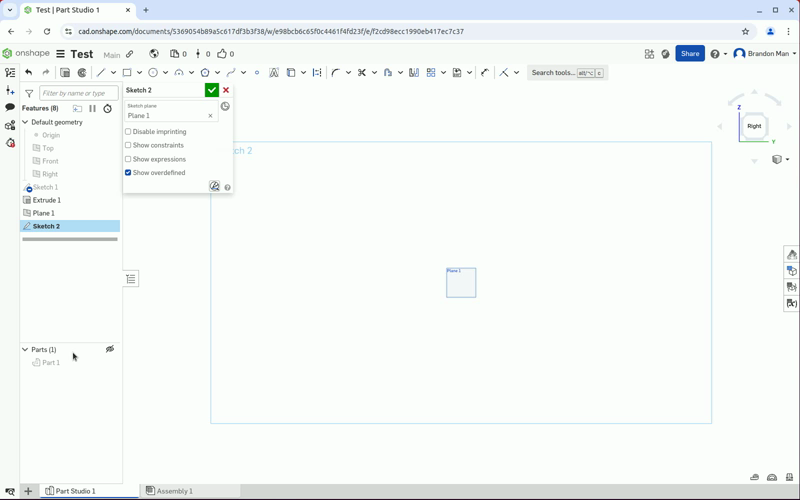
key(l)
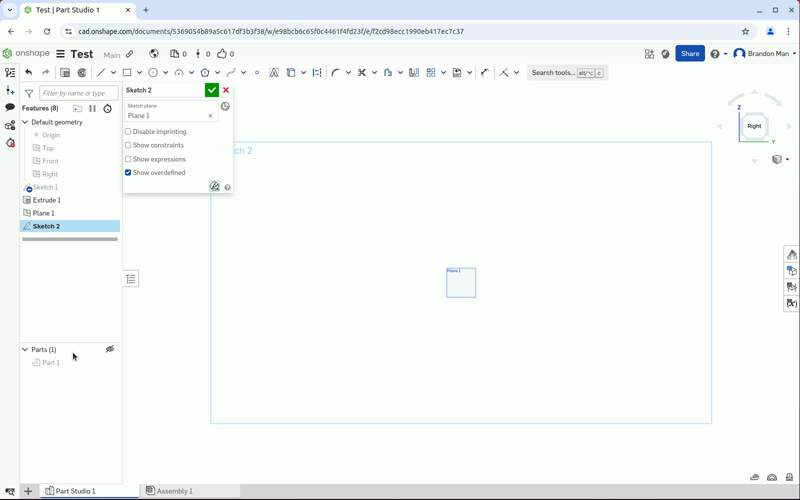
key_down(shift)
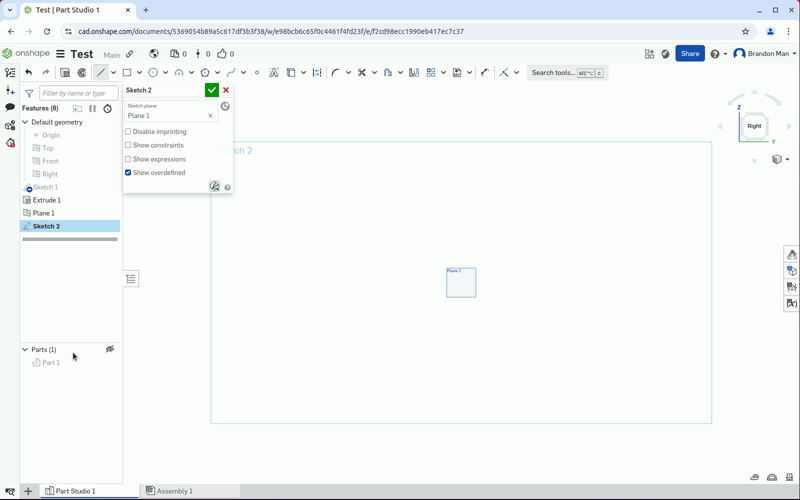
mouse_move(407, 282)
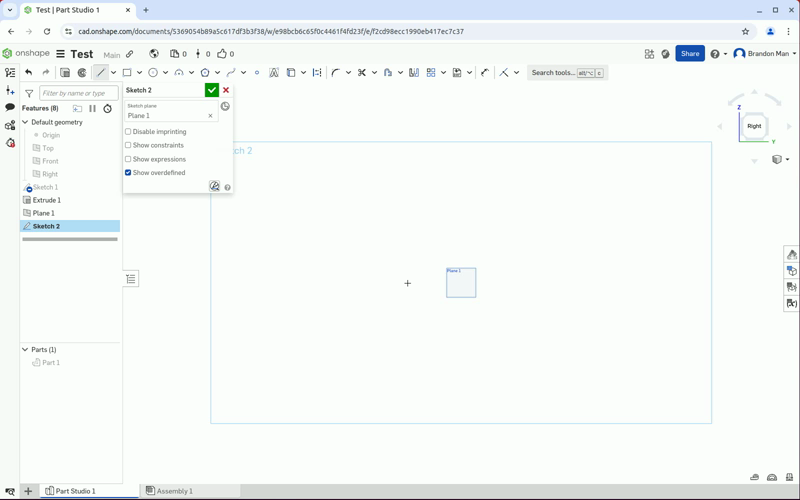
click(407, 282)
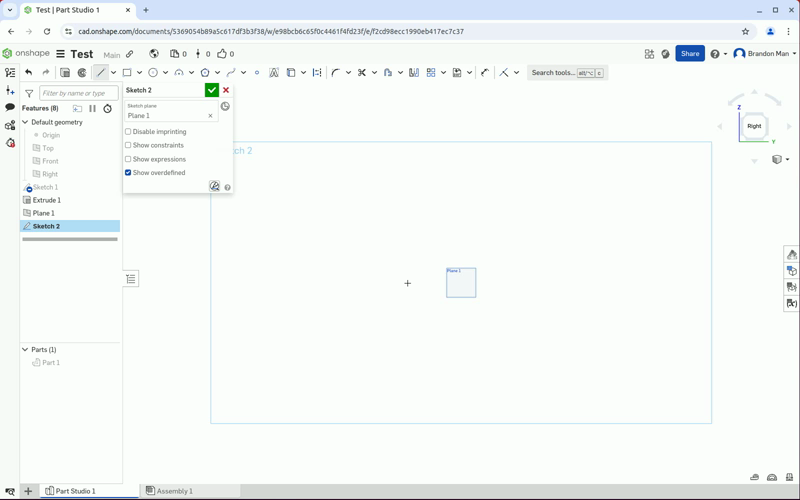
key_up(shift)
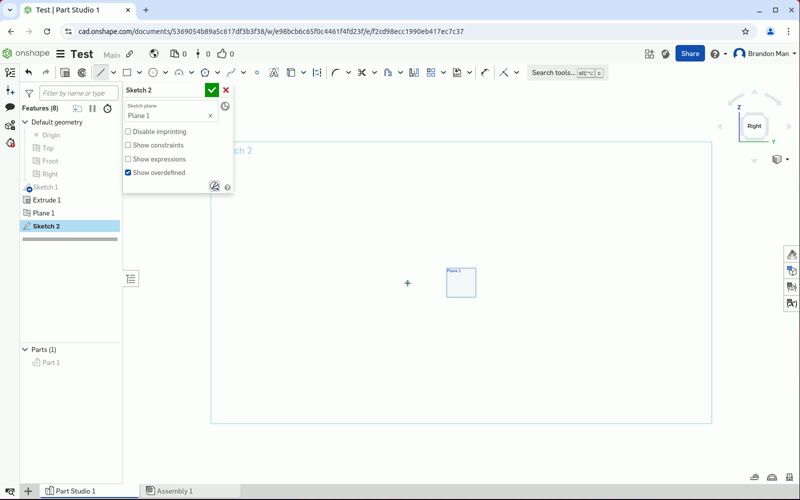
key_down(shift)
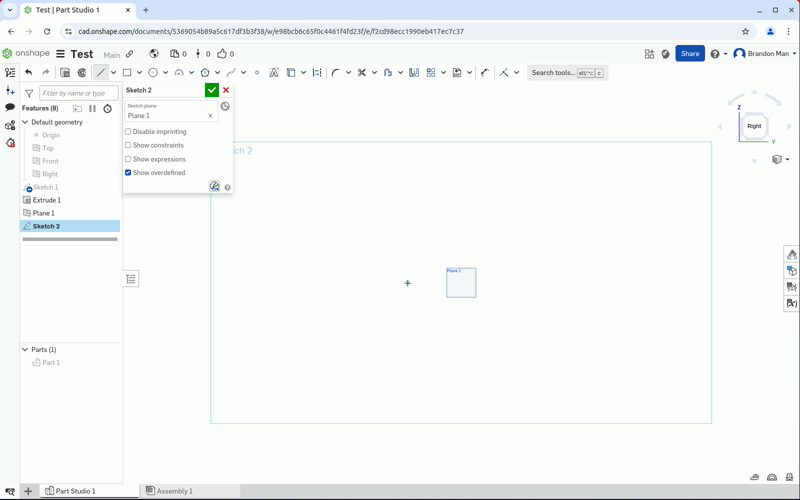
mouse_move(513, 282)
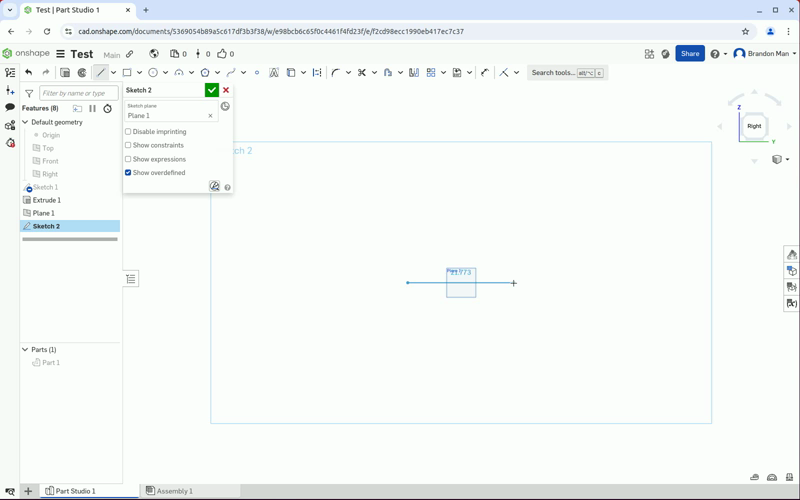
click(513, 282)
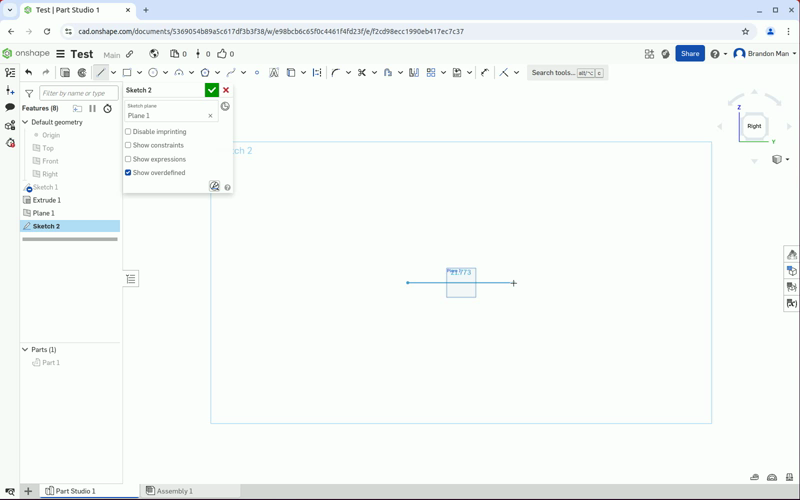
key_up(shift)
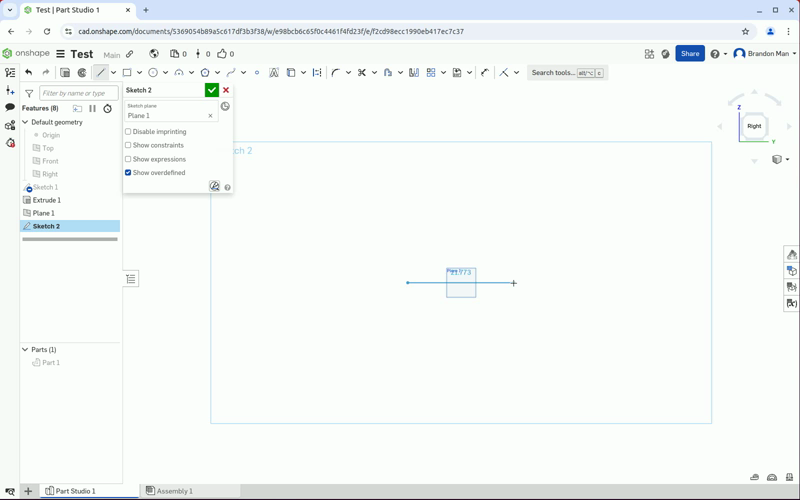
key_down(shift)
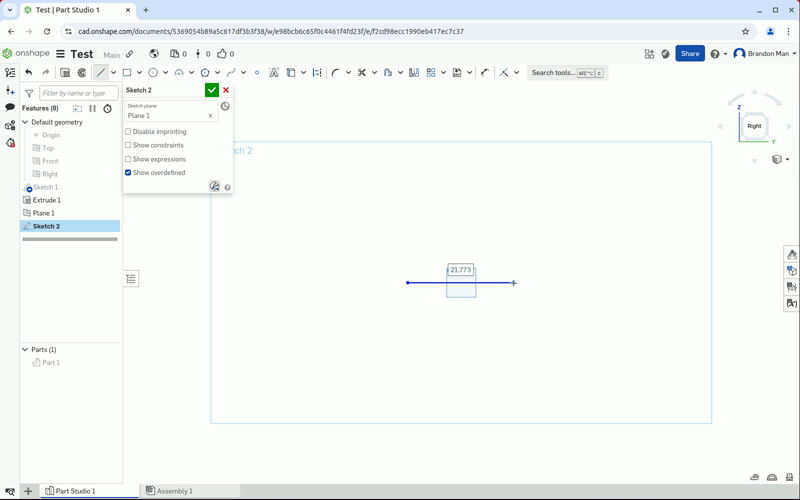
mouse_move(543, 282)
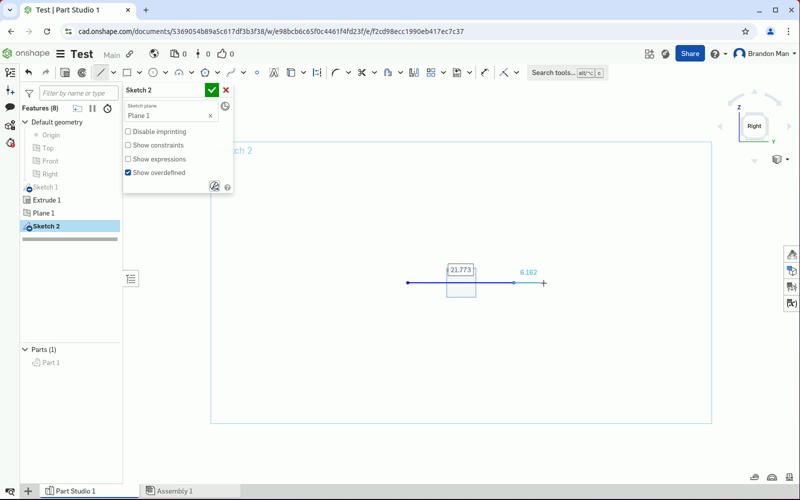
mouse_move(513, 260)
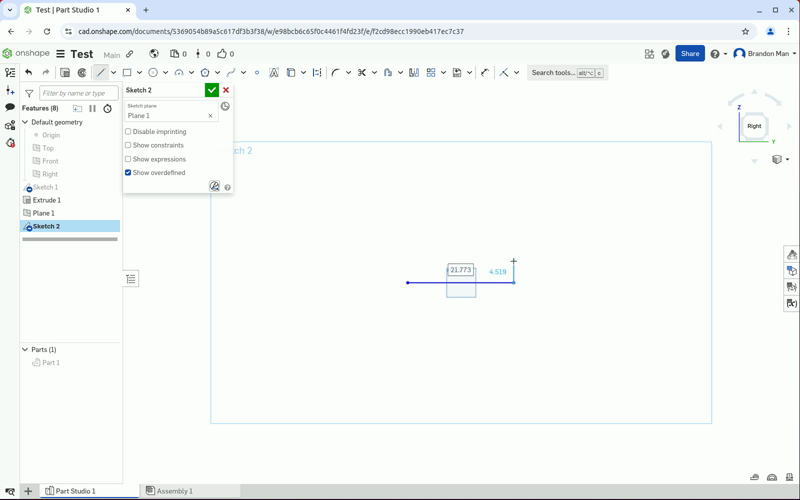
click(513, 260)
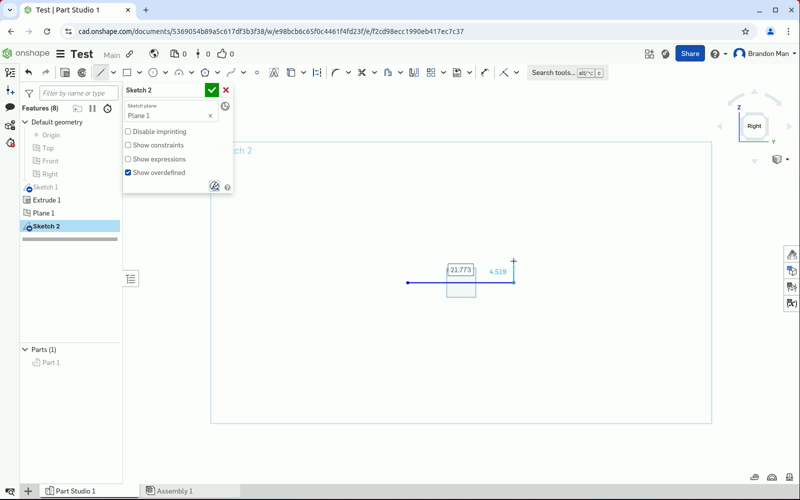
key_up(shift)
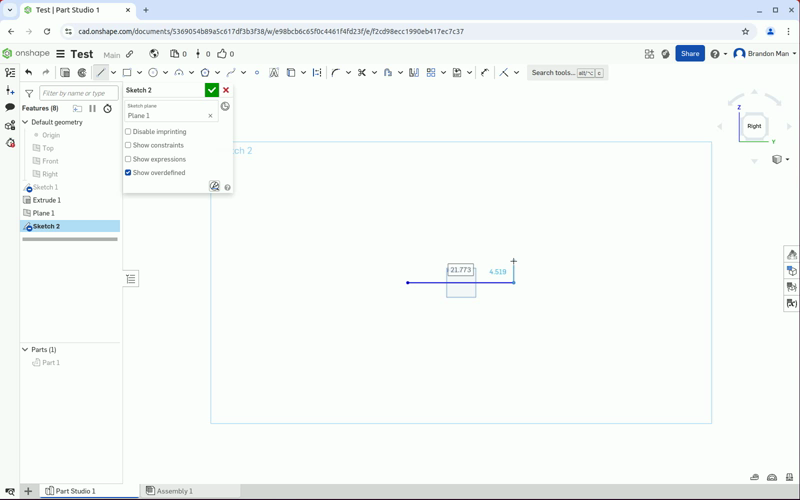
key_down(shift)
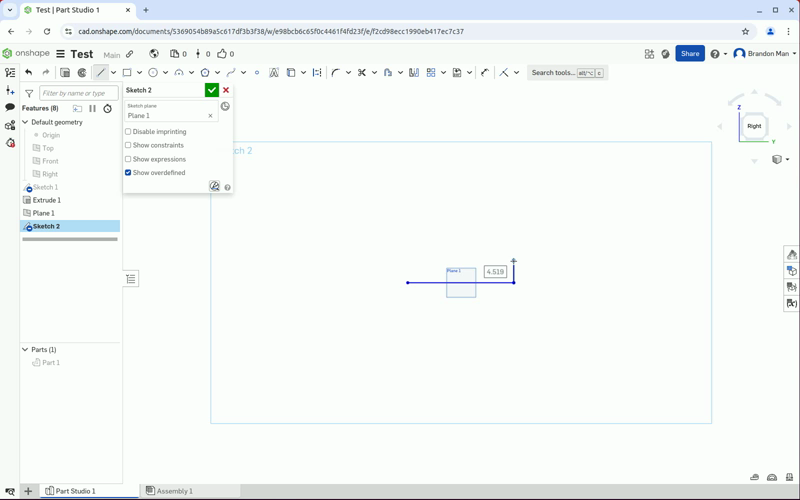
mouse_move(407, 260)
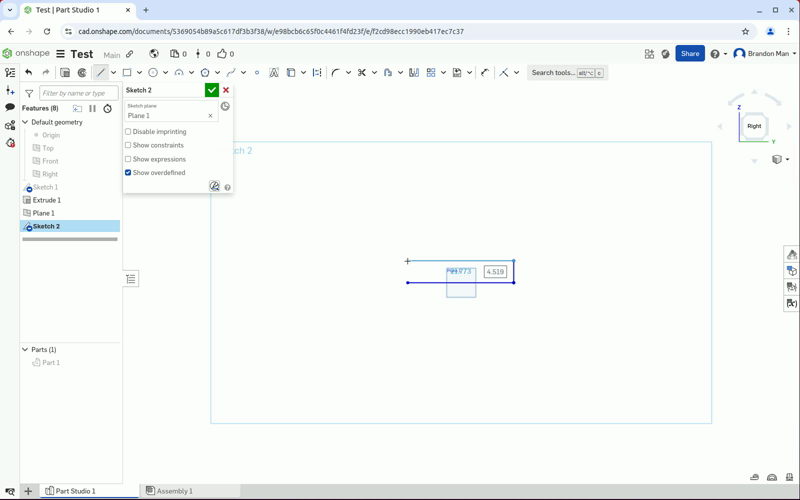
click(407, 260)
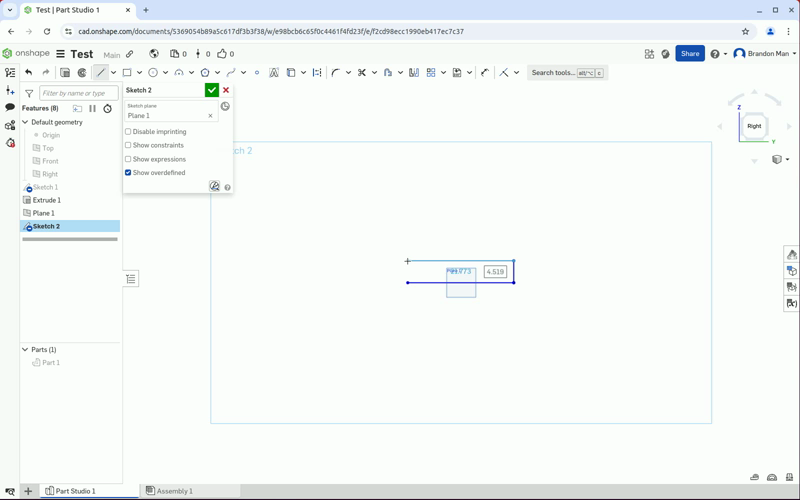
key_up(shift)
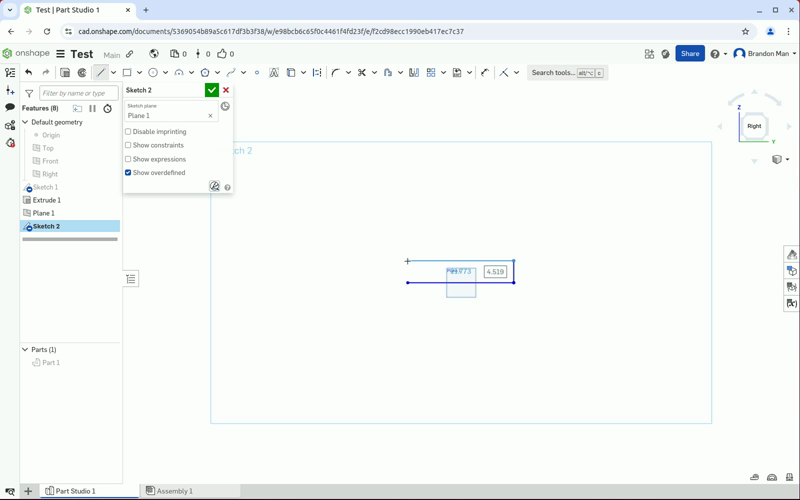
mouse_move(437, 260)
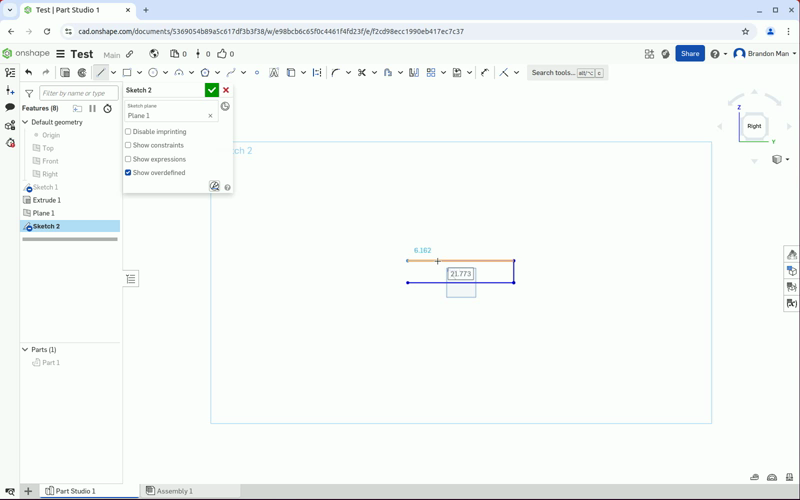
key_down(shift)
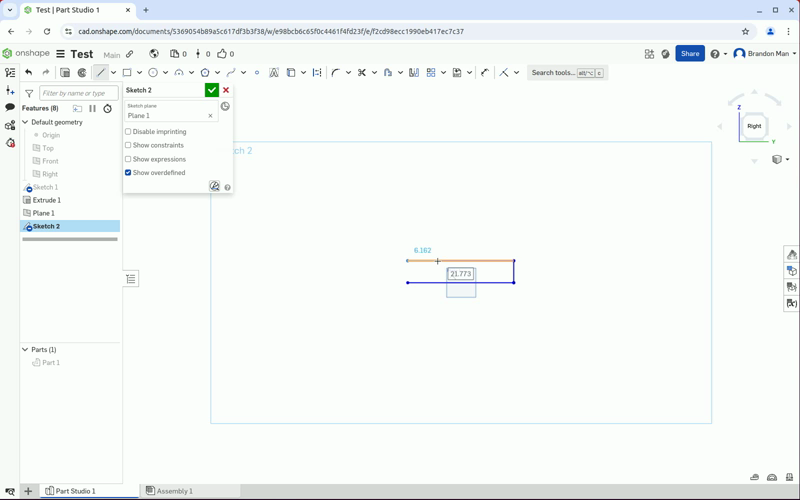
mouse_move(407, 282)
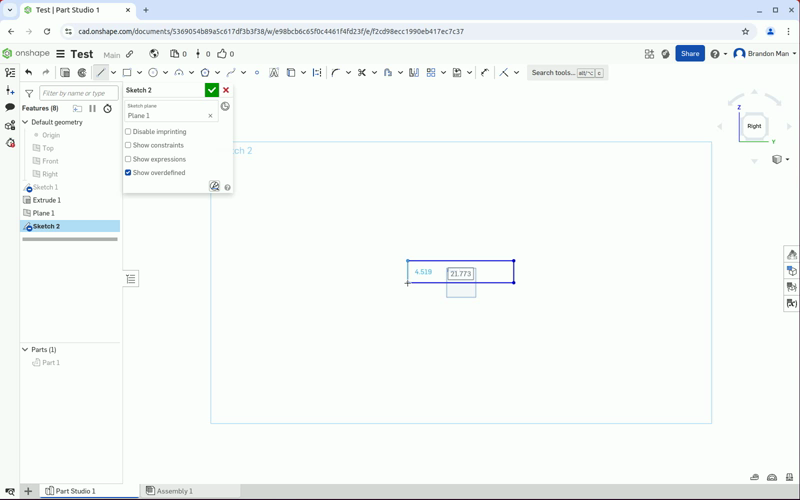
key_up(shift)
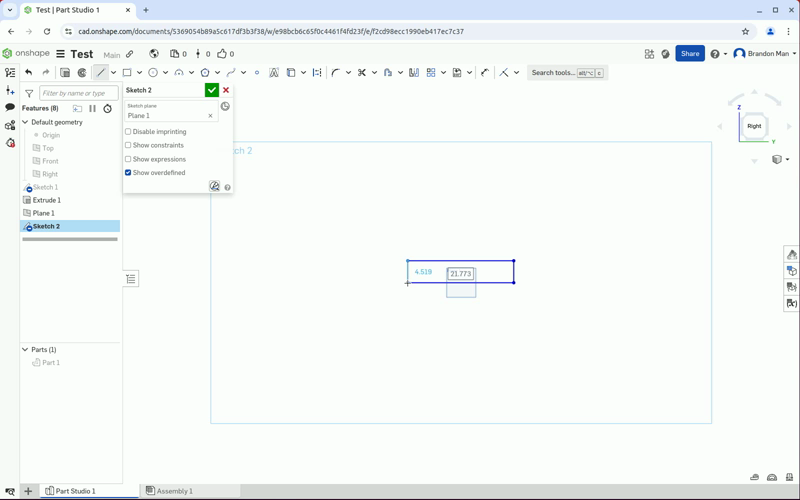
click(407, 282)
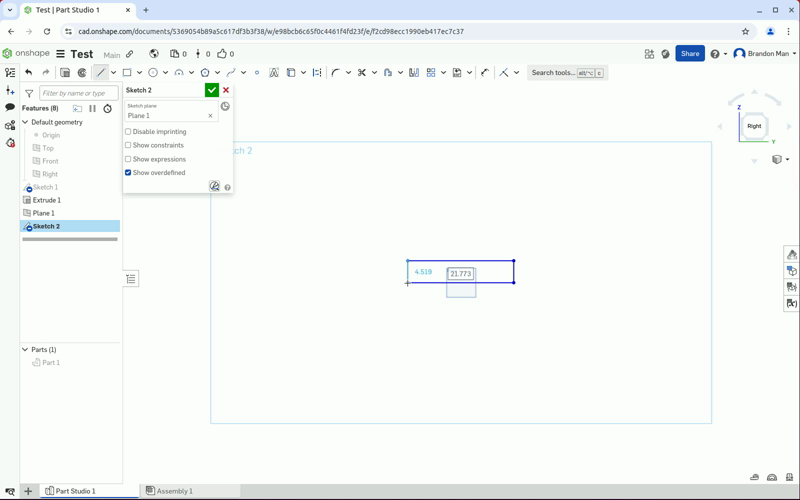
key(esc)
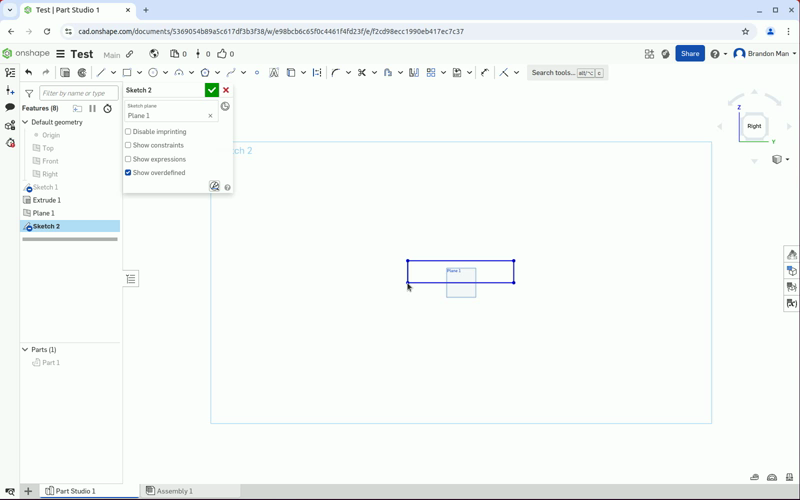
mouse_move(475, 278)
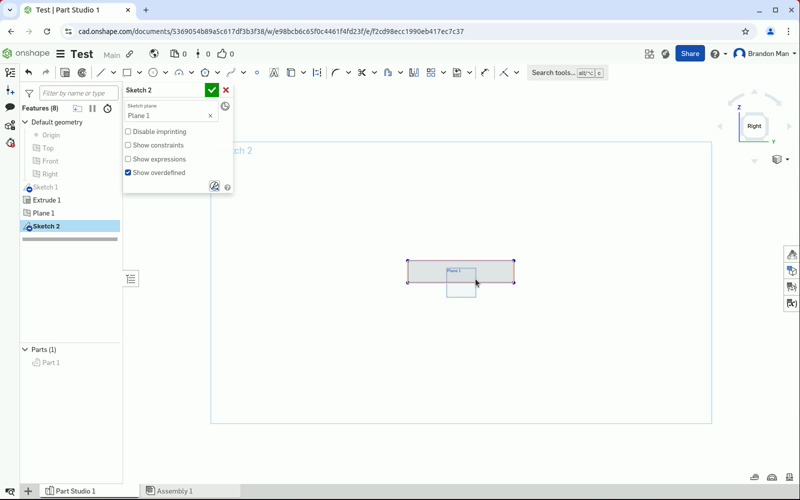
click(475, 278)
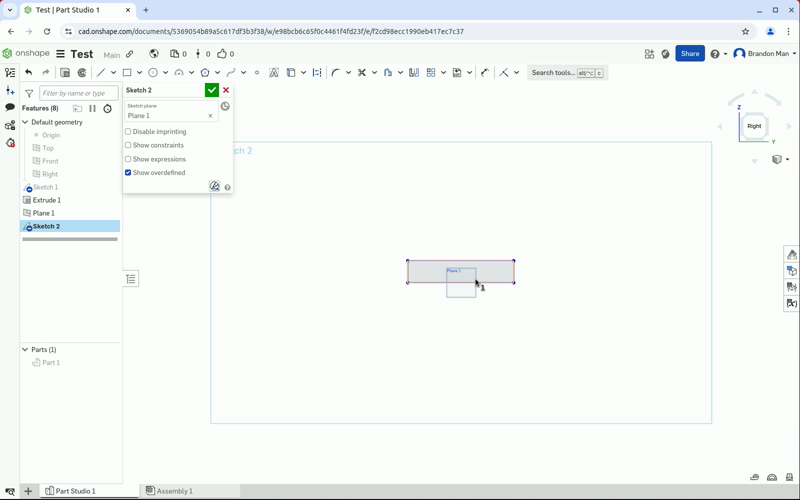
mouse_move(73, 352)
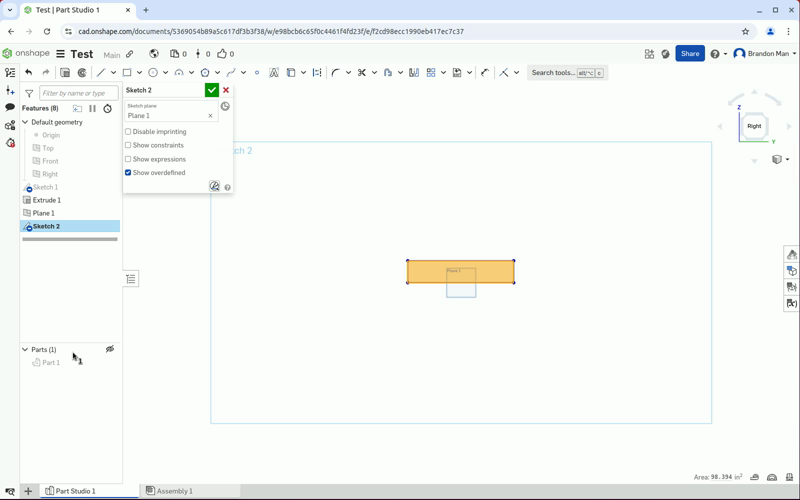
key(shift+y)
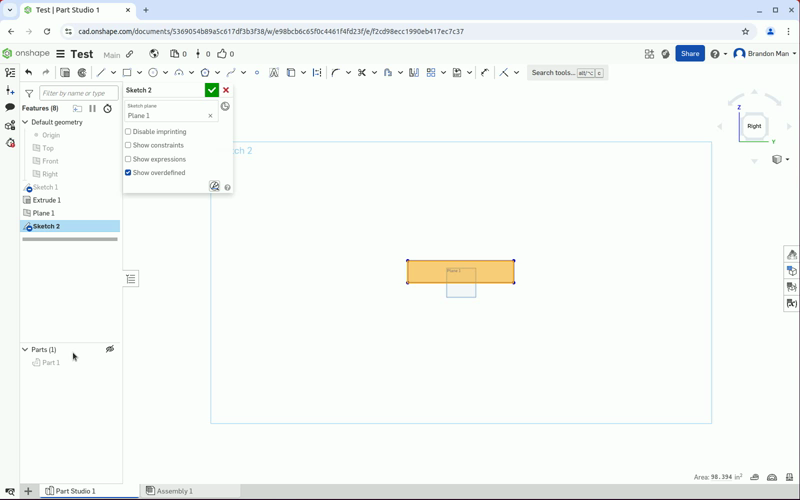
key(shift+e)
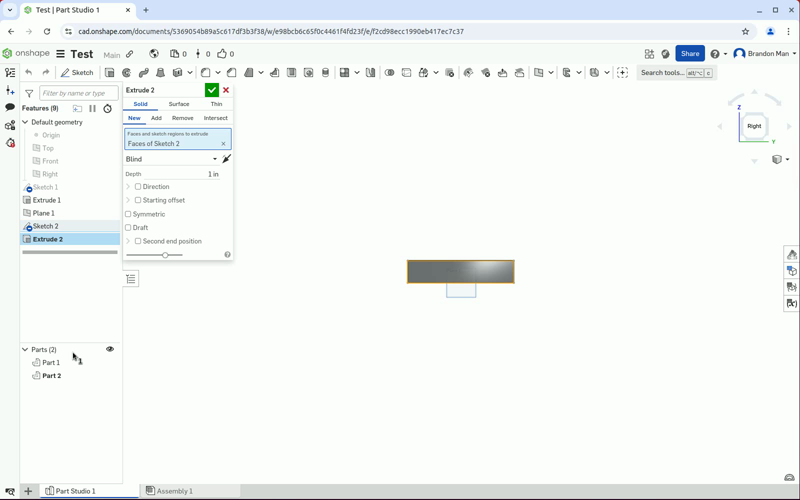
mouse_move(143, 106)
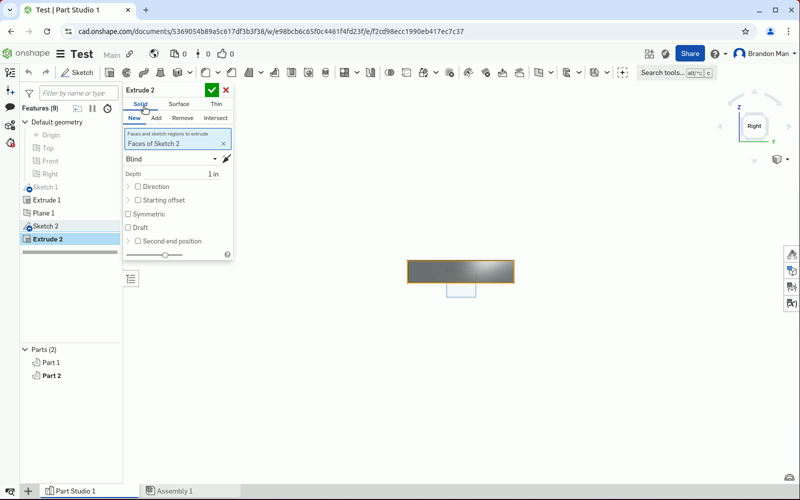
click(143, 106)
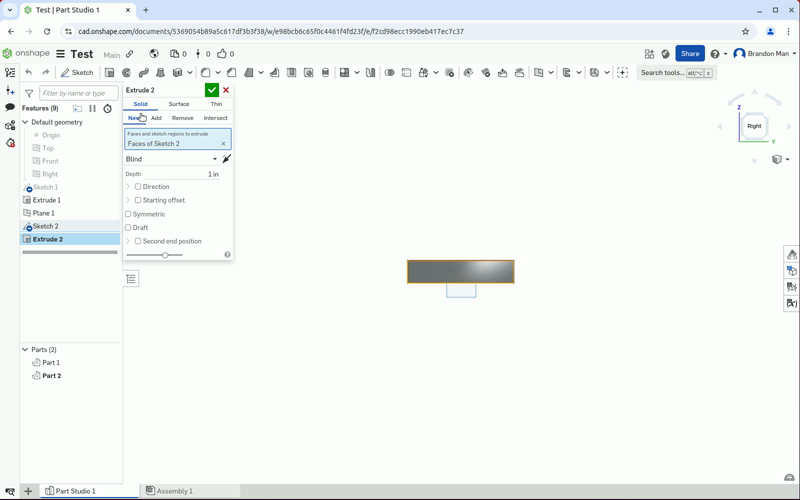
mouse_move(137, 120)
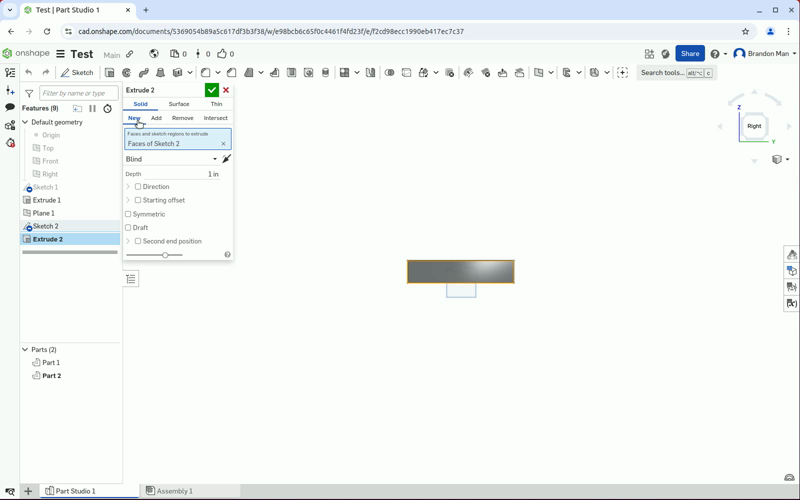
click(137, 120)
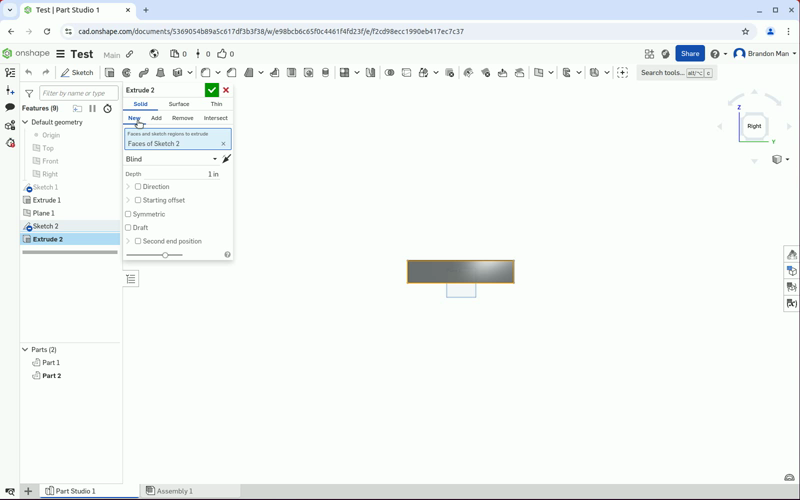
key(tab, 4)
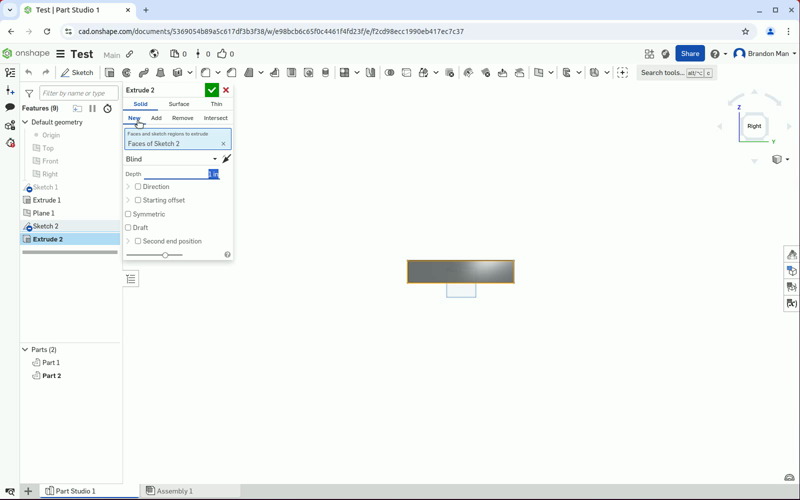
text(0.722)
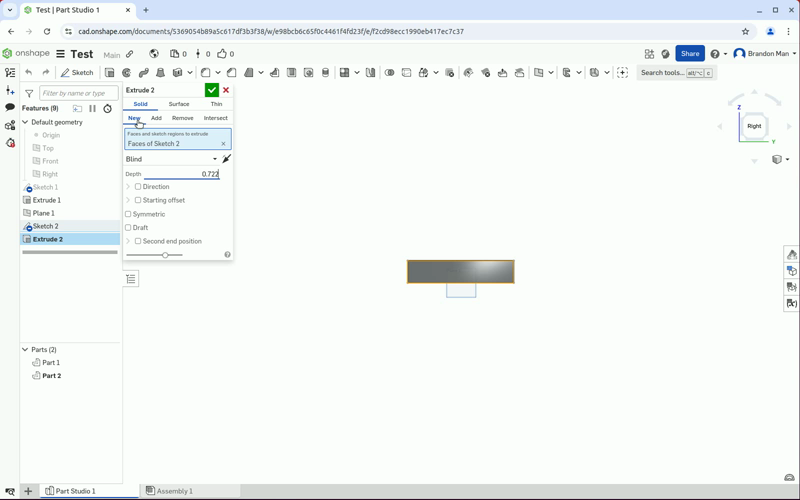
key(enter)
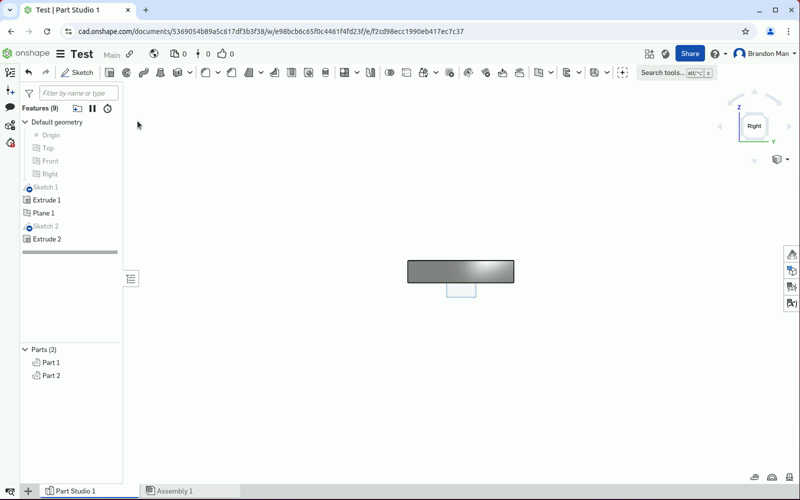
key(shift+h)
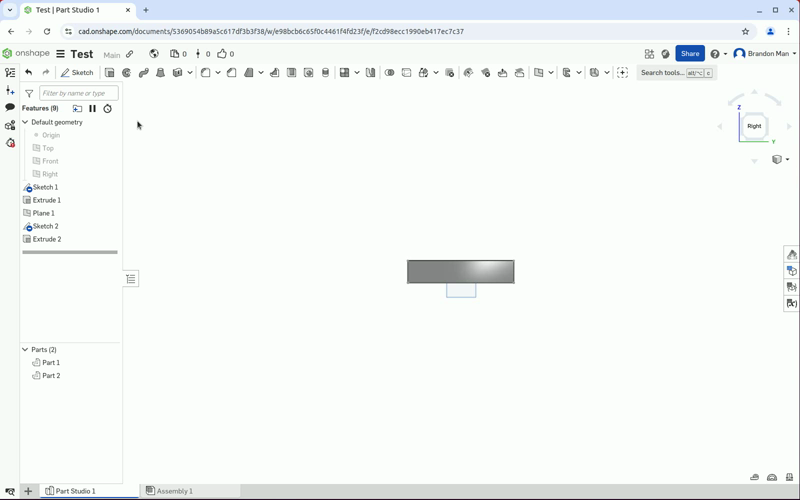
key(shift+h)
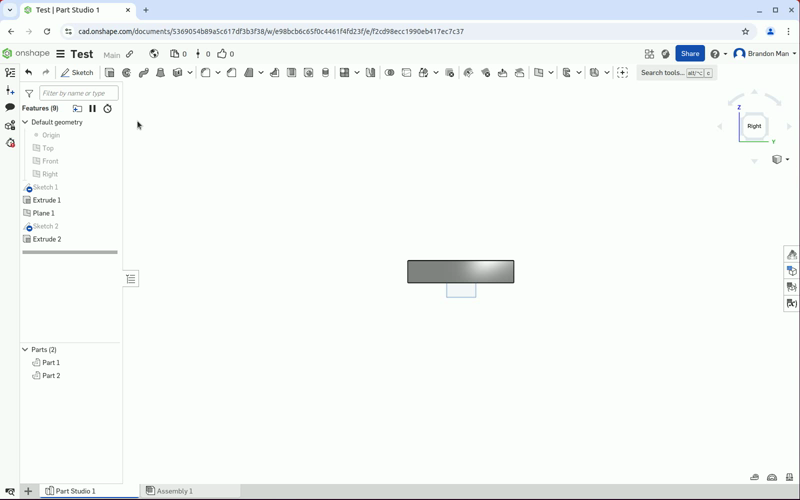
mouse_move(73, 189)
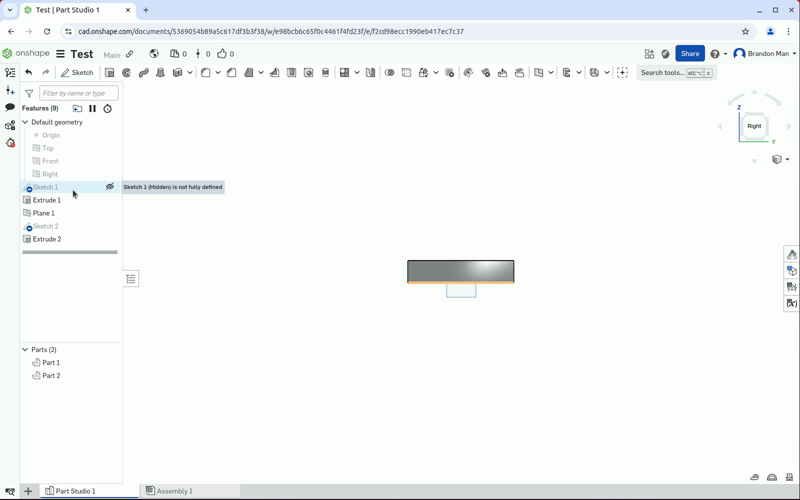
click(73, 189)
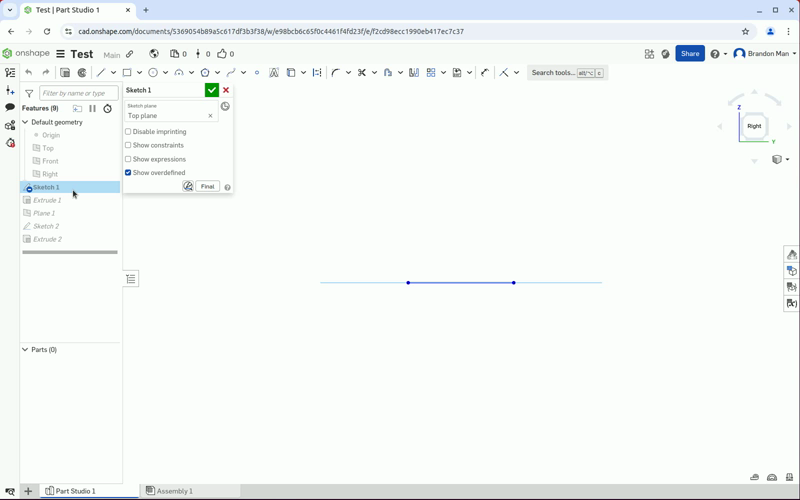
mouse_move(229, 92)
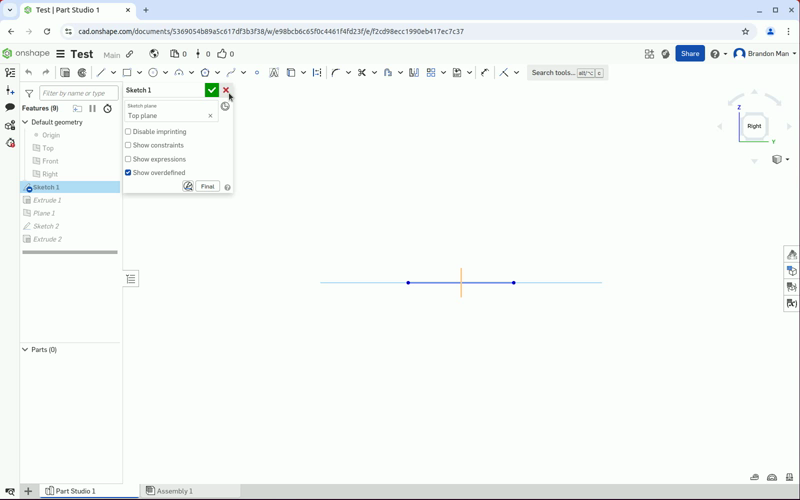
click(229, 92)
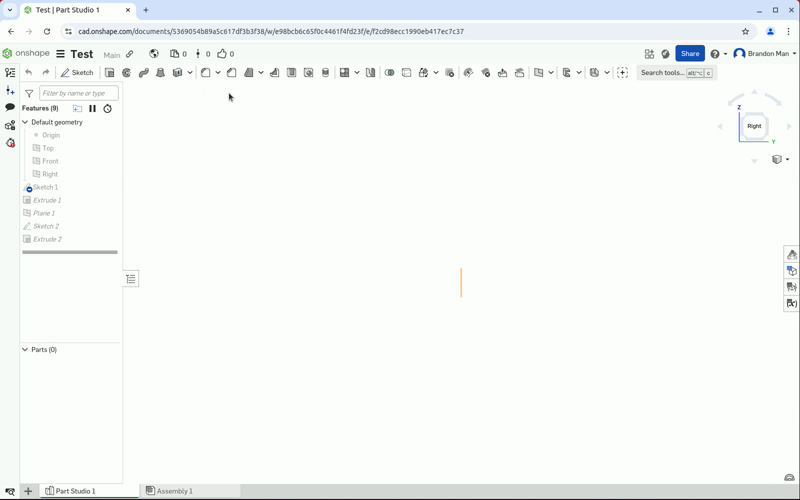
key(shift+s)
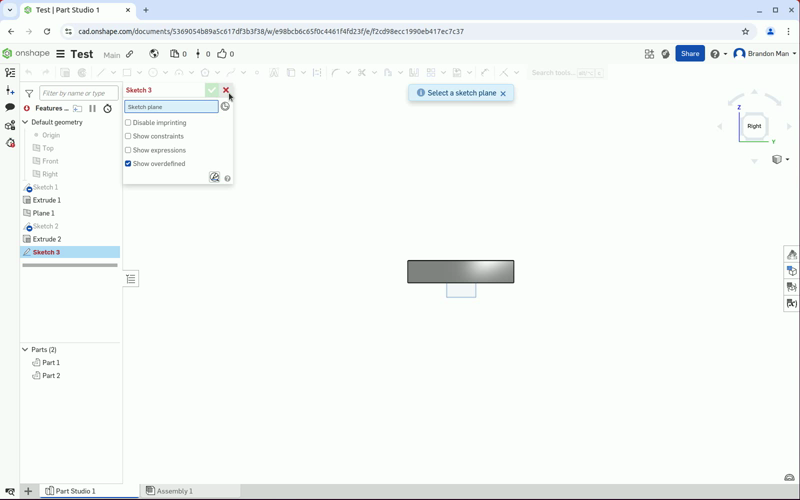
mouse_move(73, 215)
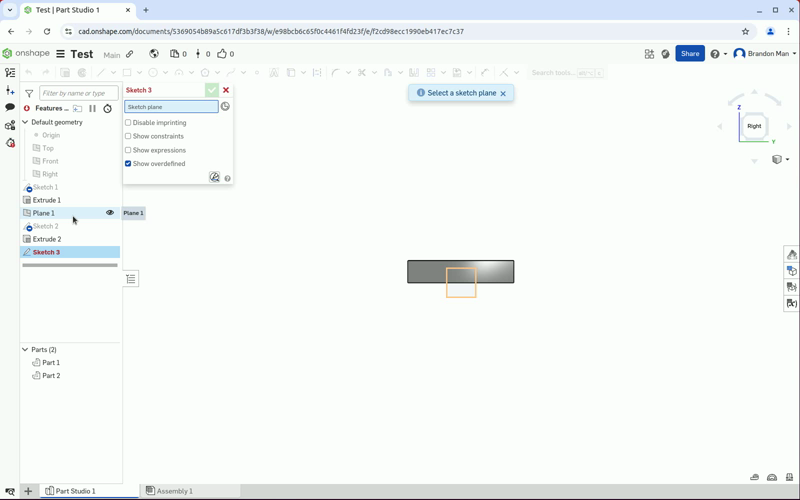
click(73, 215)
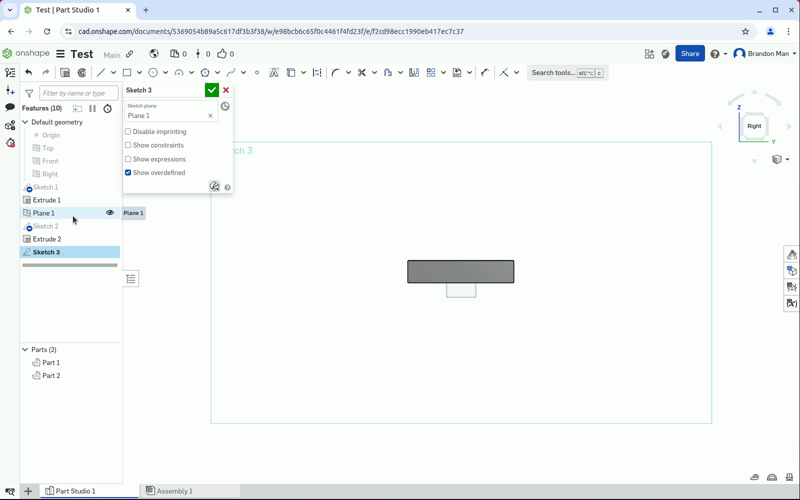
mouse_move(73, 352)
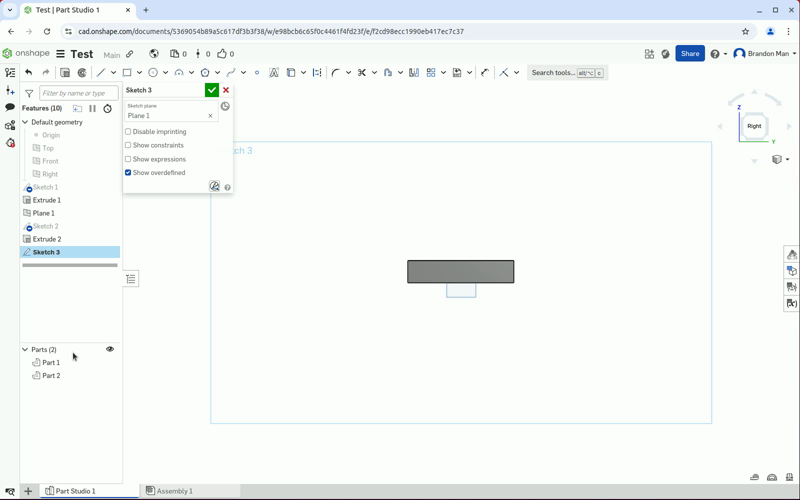
key(y)
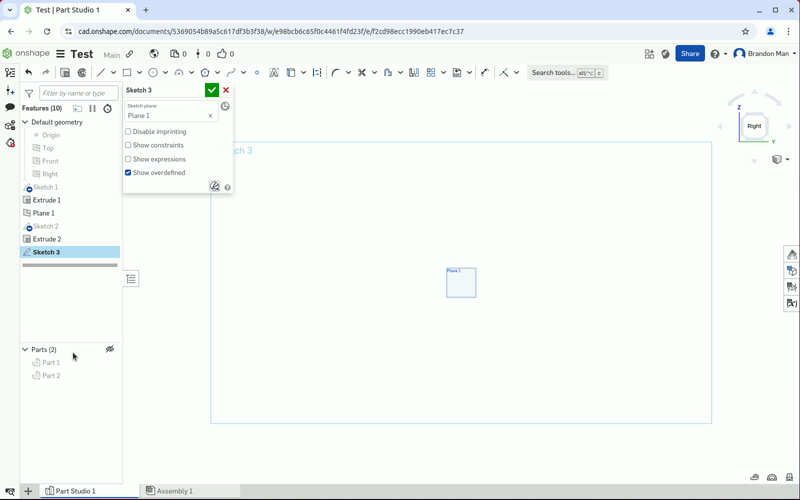
key(l)
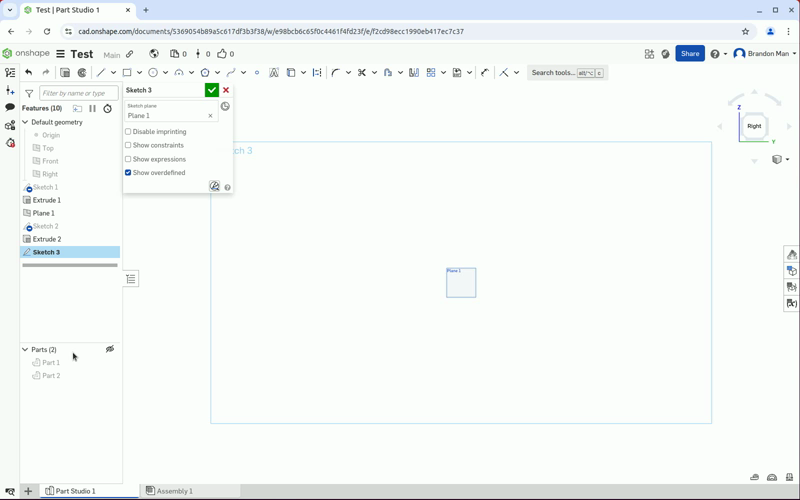
key_down(shift)
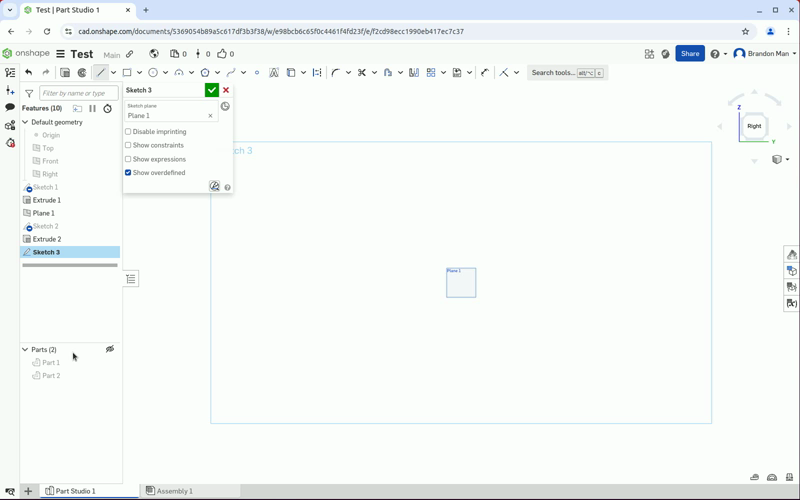
mouse_move(407, 260)
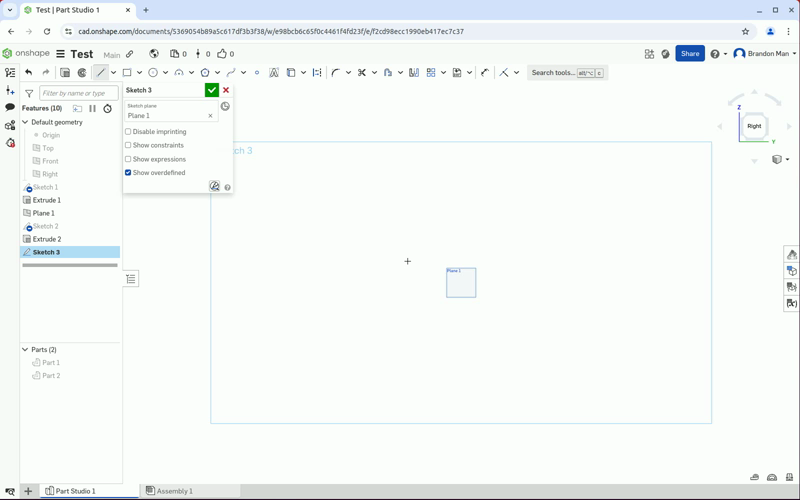
click(407, 260)
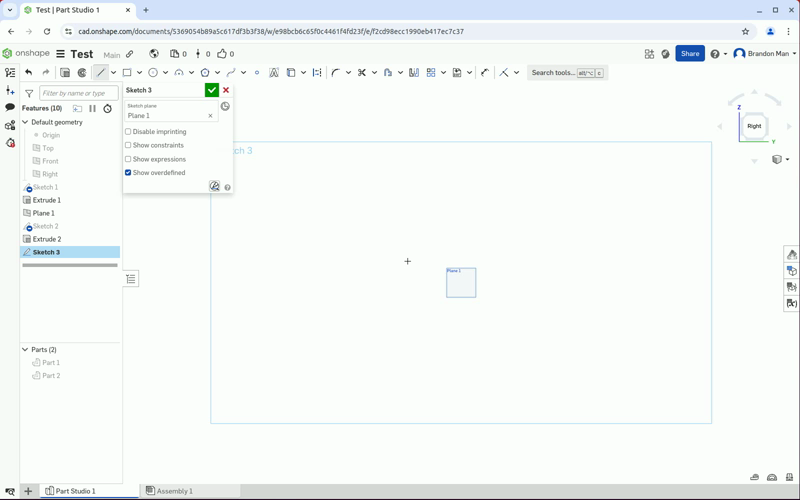
key_up(shift)
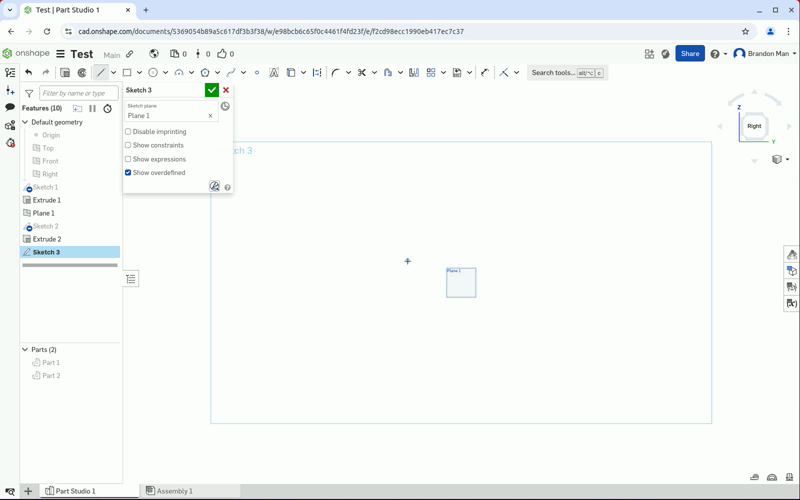
key_down(shift)
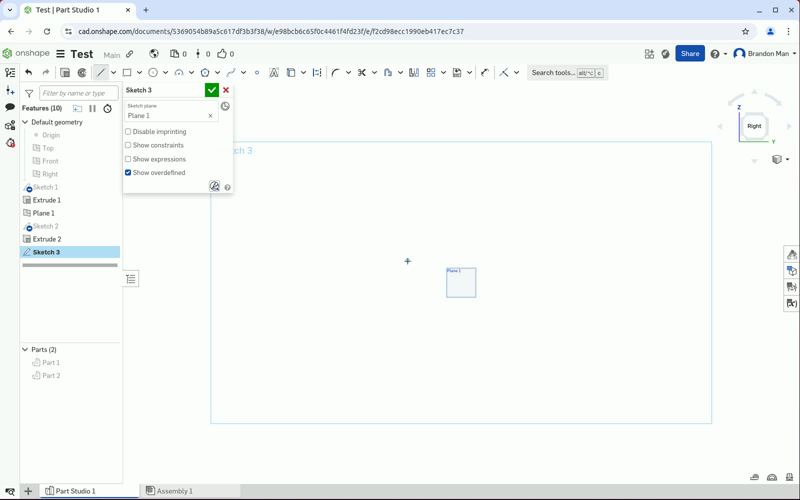
mouse_move(513, 260)
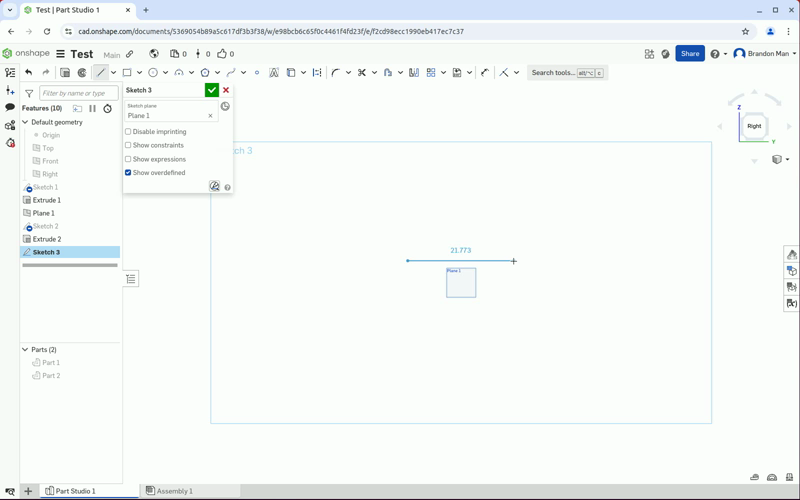
click(513, 260)
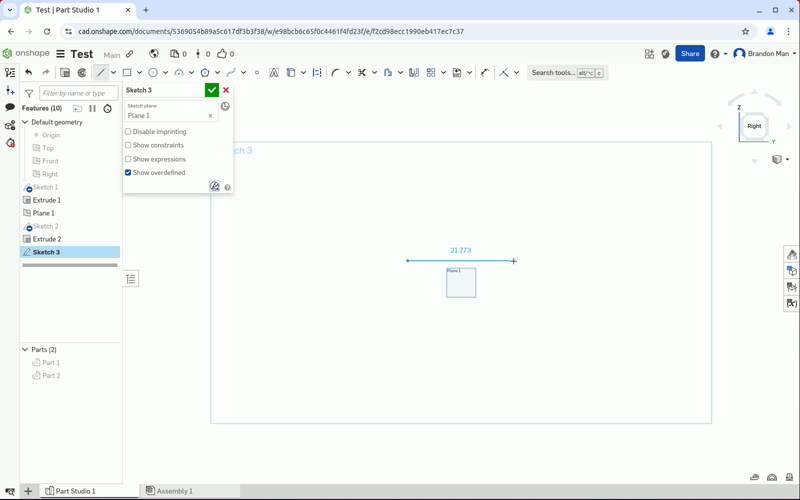
key_up(shift)
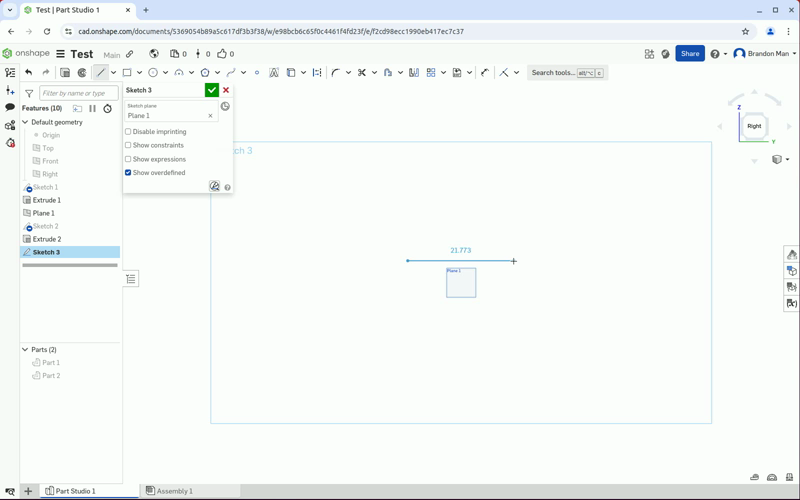
key_down(shift)
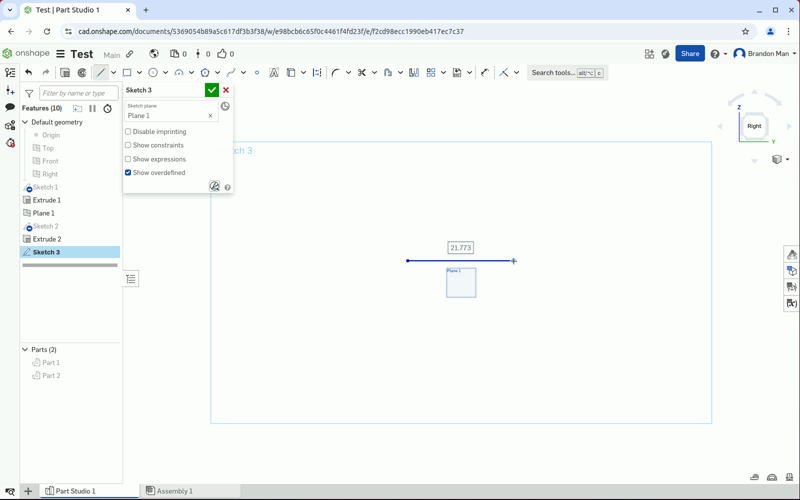
mouse_move(543, 260)
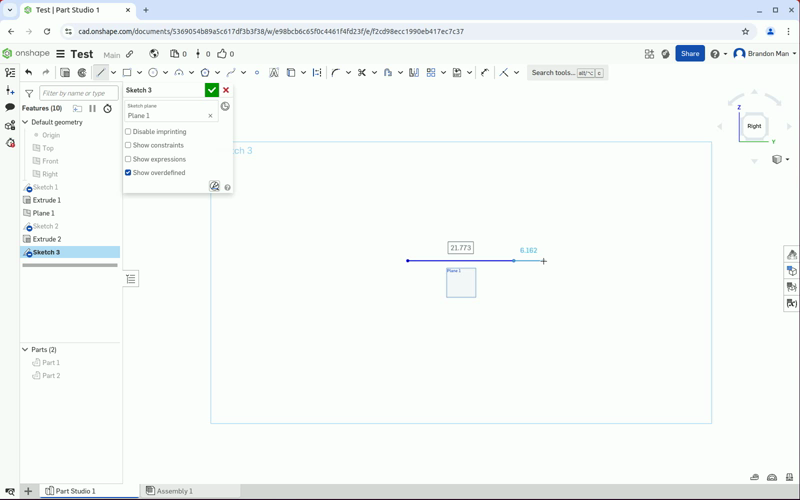
mouse_move(513, 257)
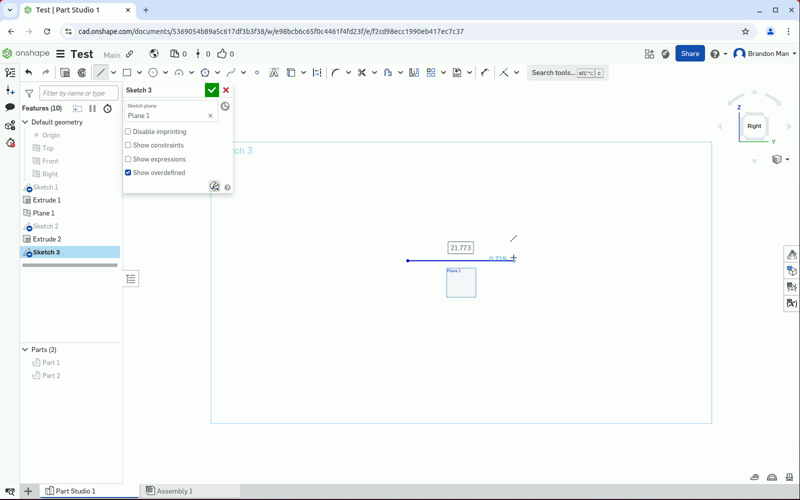
scroll(6)
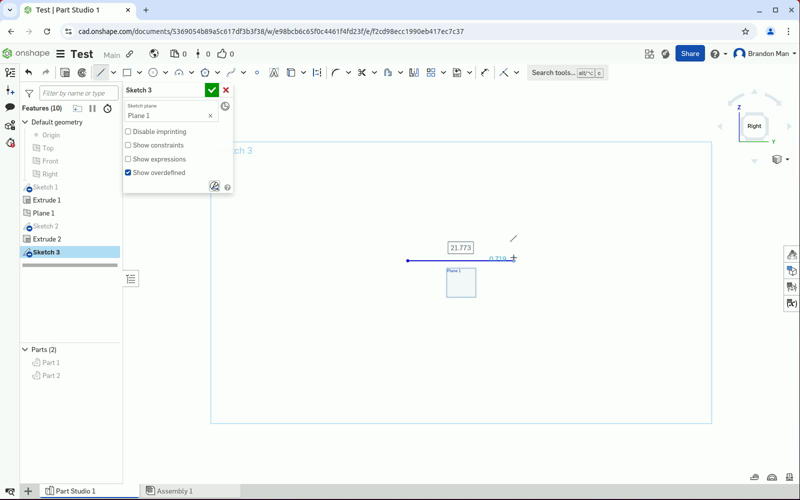
scroll(6)
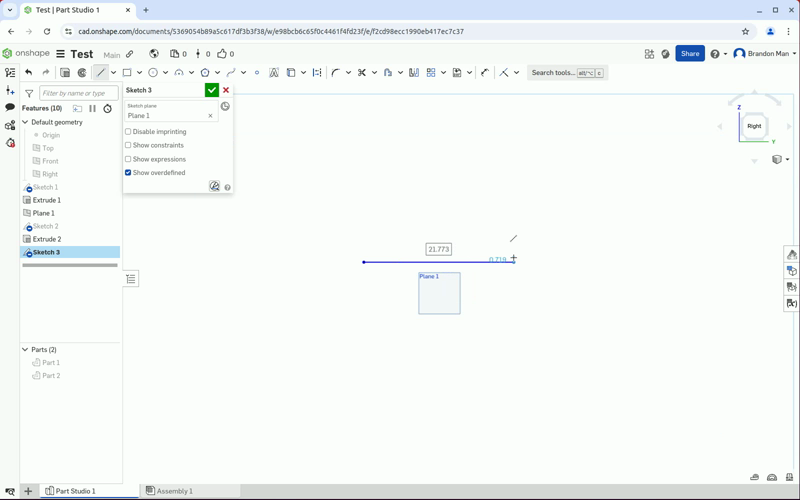
scroll(6)
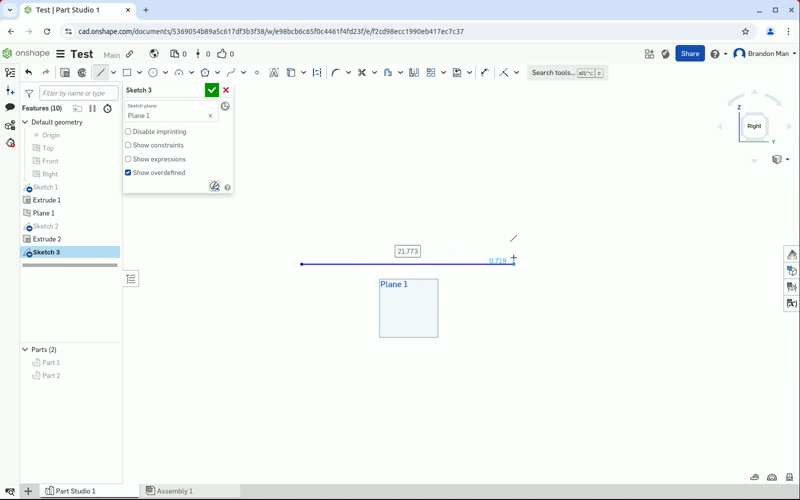
scroll(6)
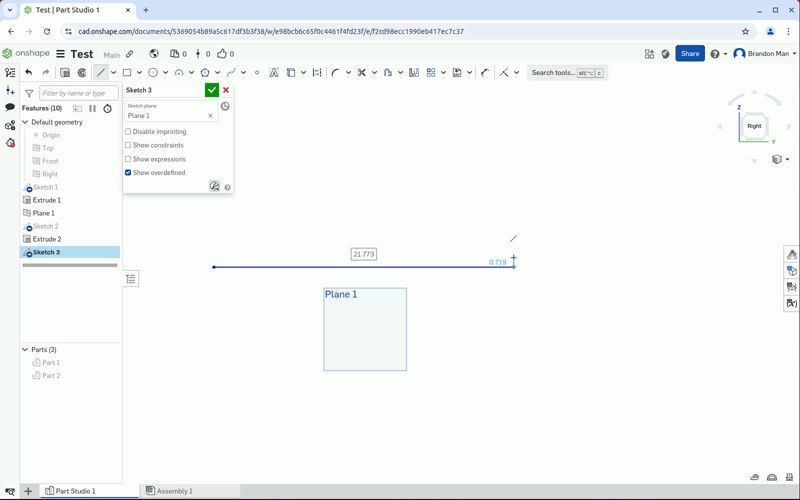
scroll(6)
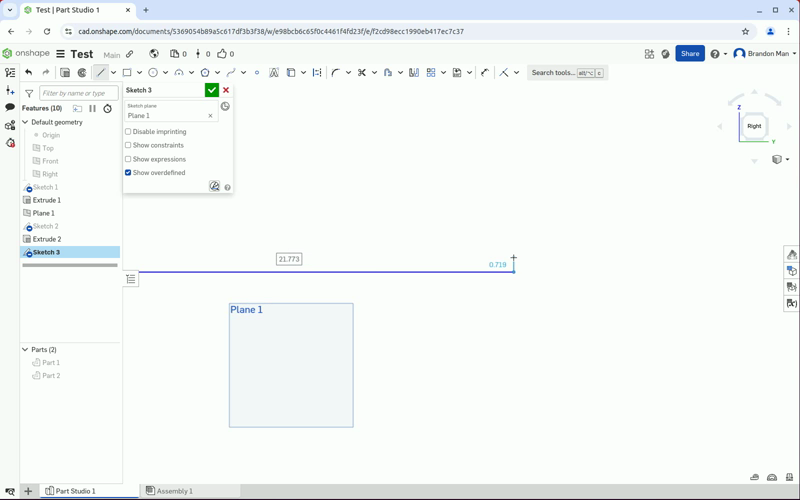
scroll(6)
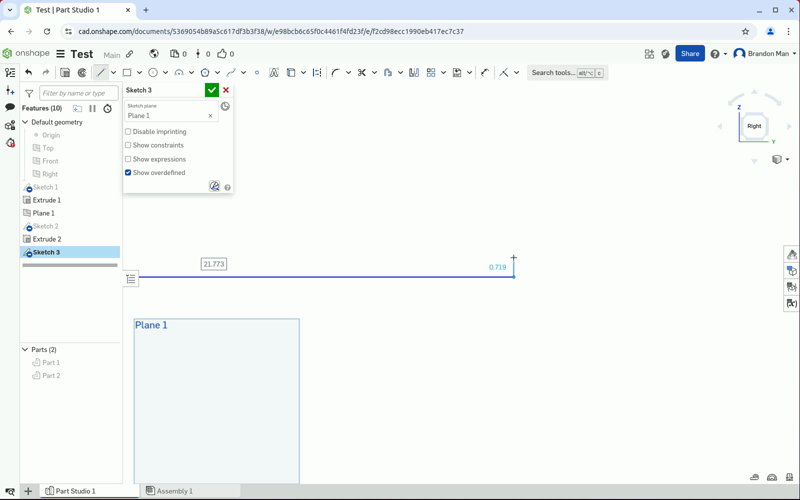
scroll(6)
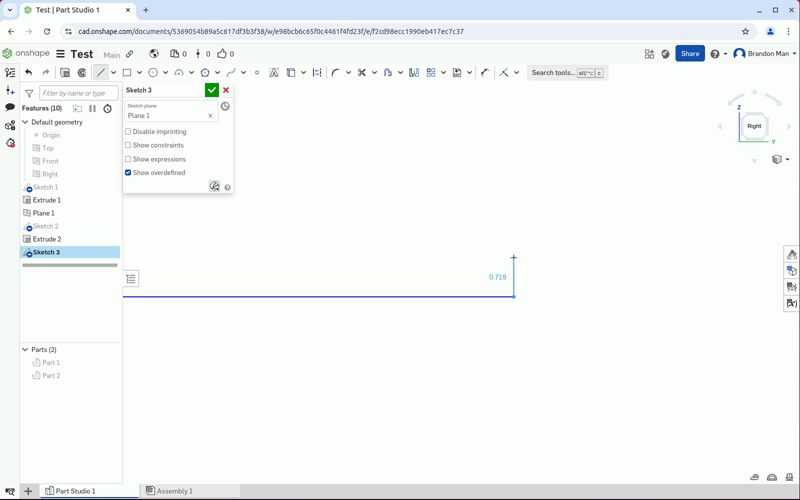
click(513, 257)
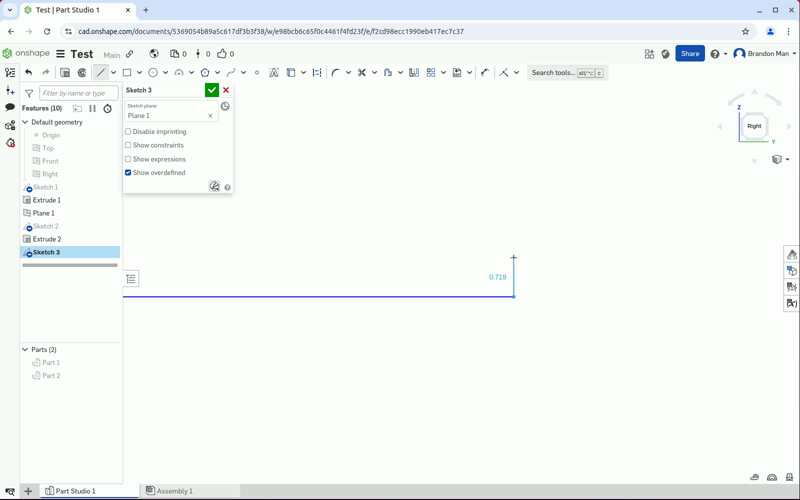
scroll(-6)
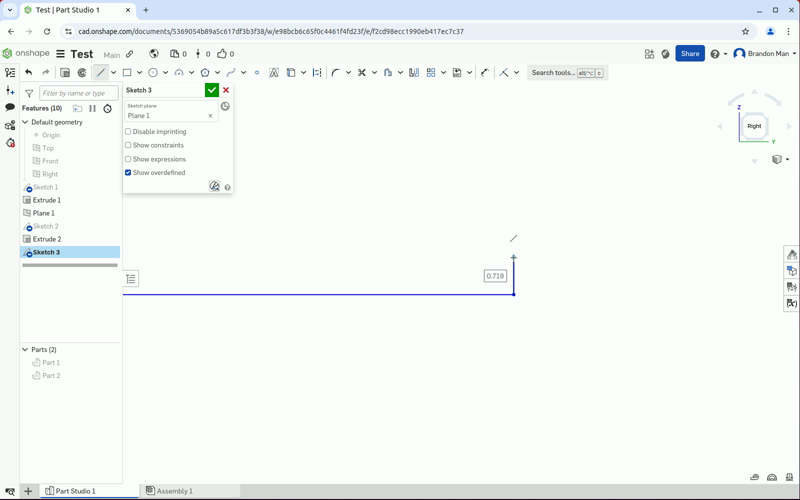
scroll(-6)
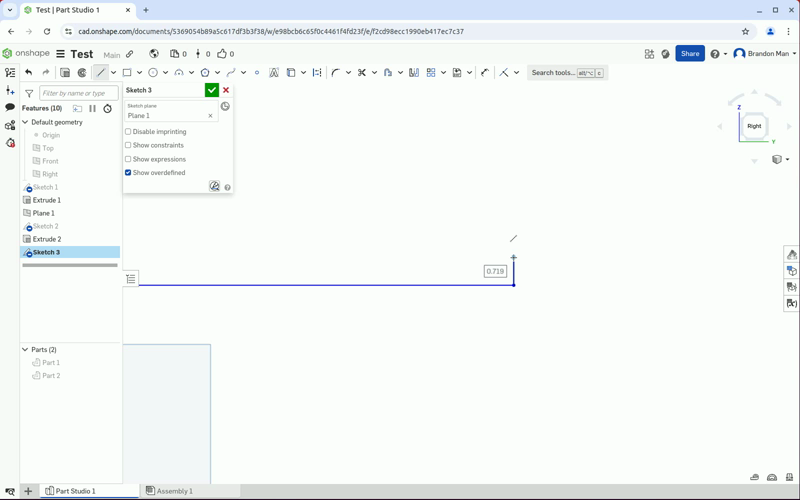
scroll(-6)
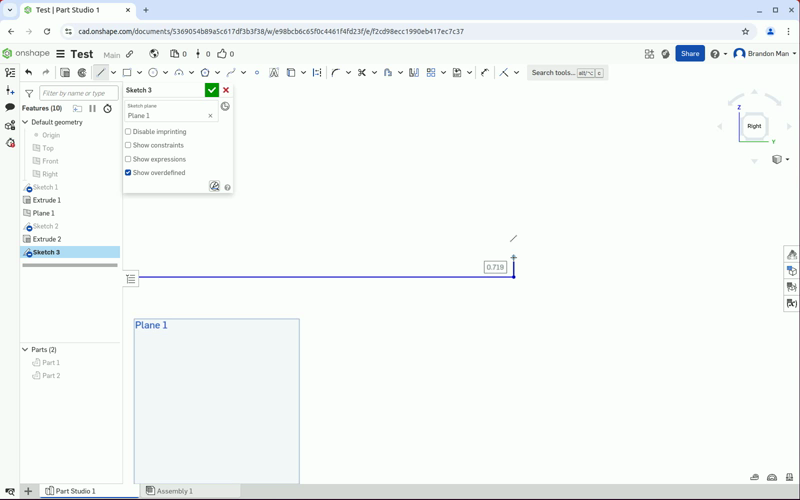
scroll(-6)
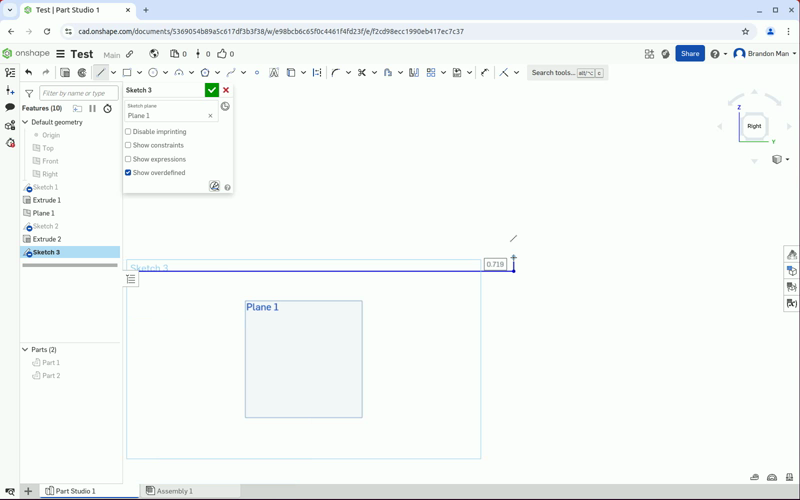
scroll(-6)
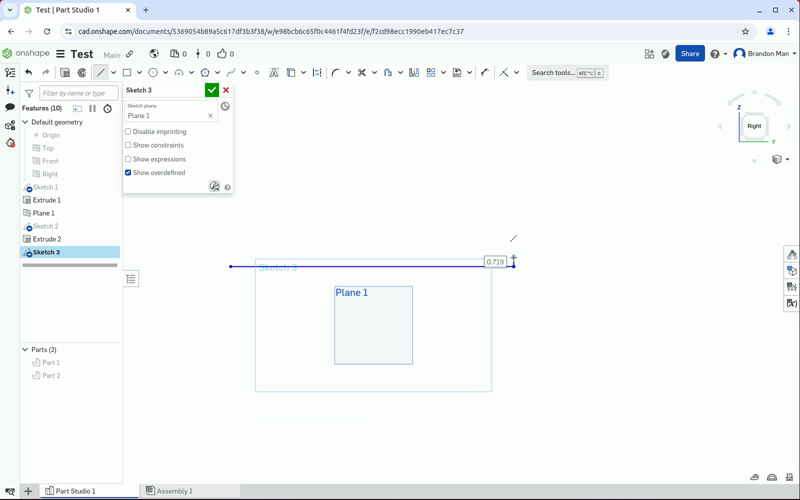
scroll(-6)
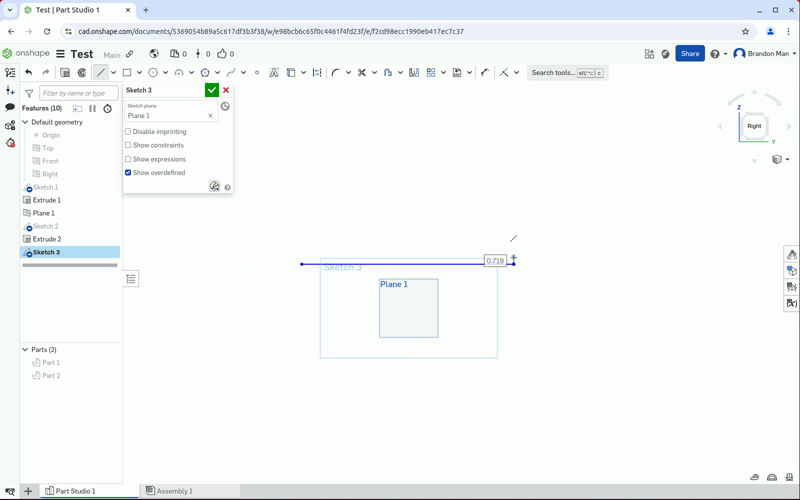
scroll(-6)
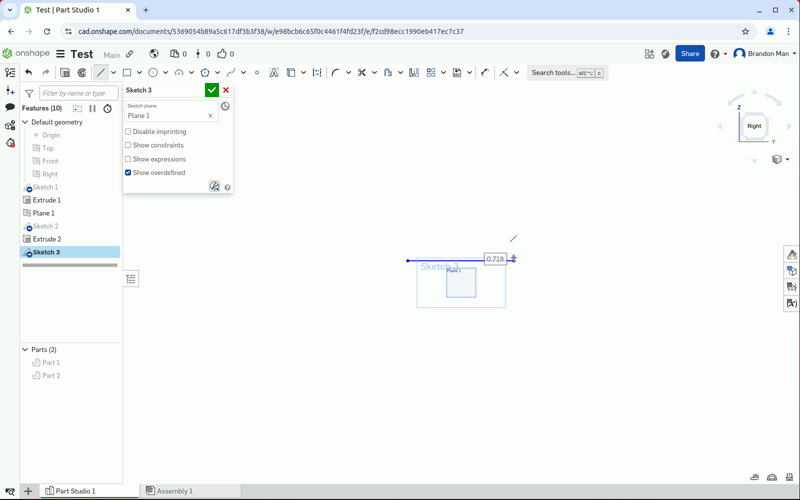
key_up(shift)
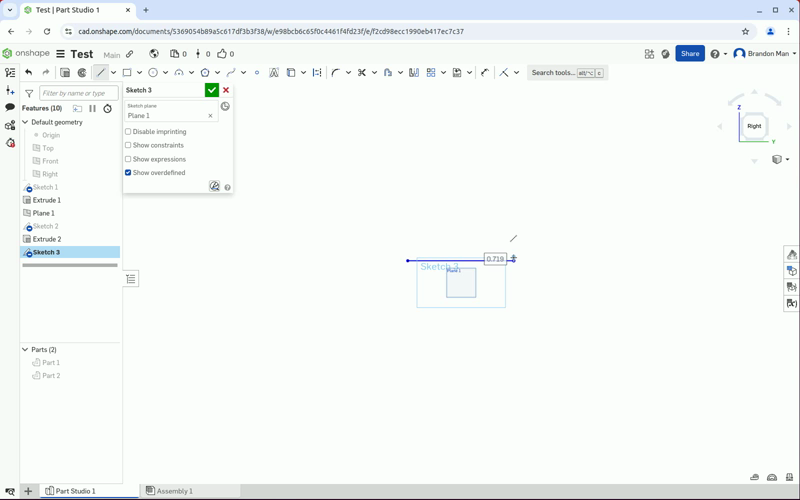
key_down(shift)
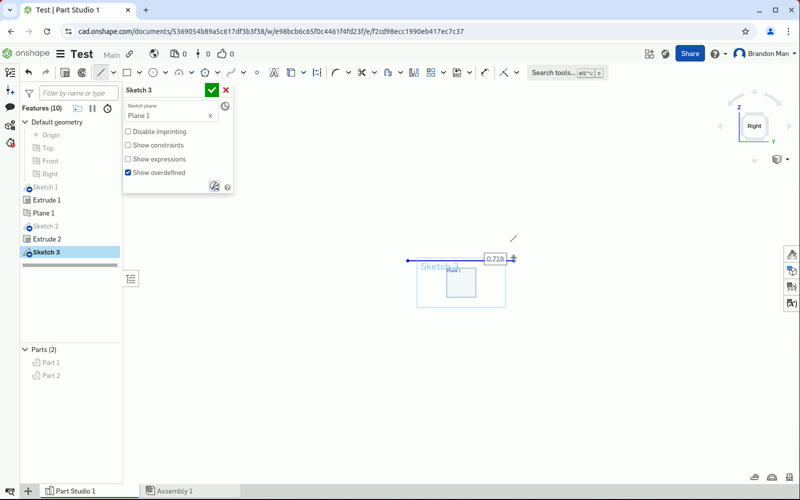
mouse_move(407, 257)
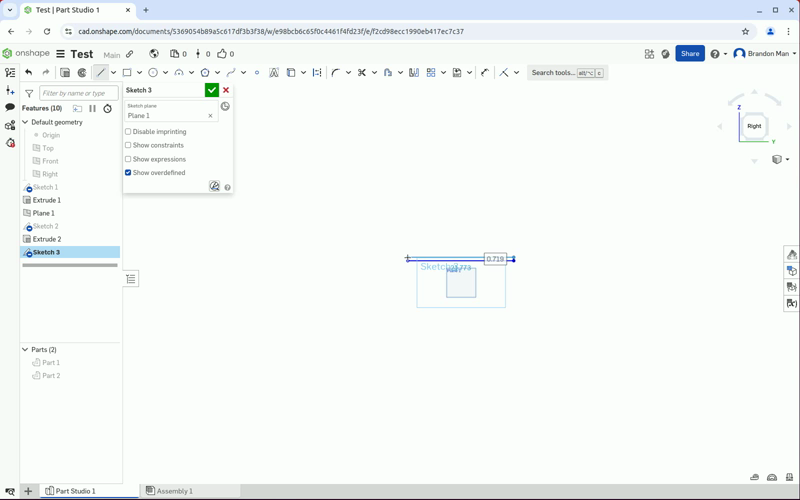
scroll(6)
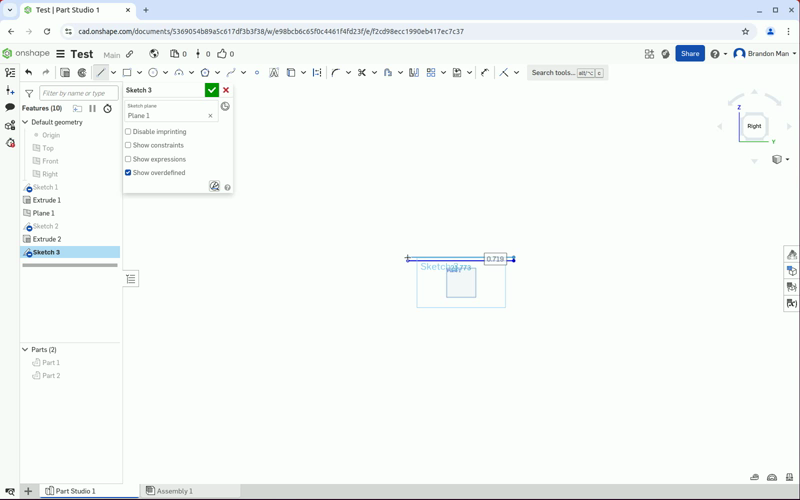
scroll(6)
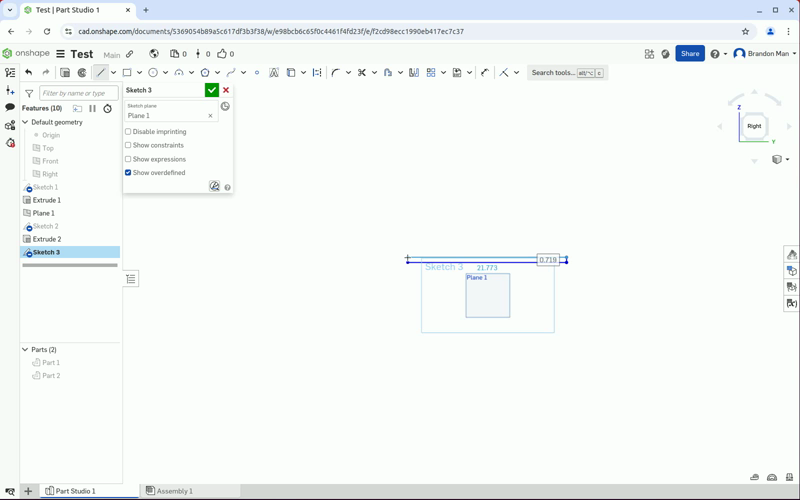
scroll(6)
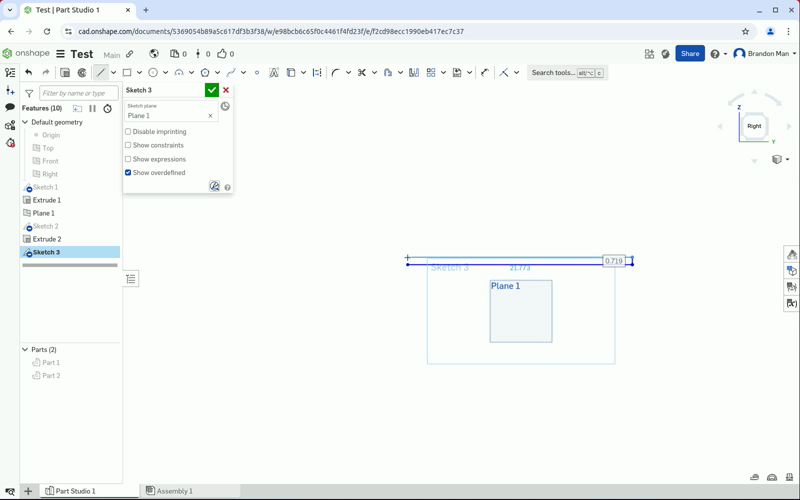
scroll(6)
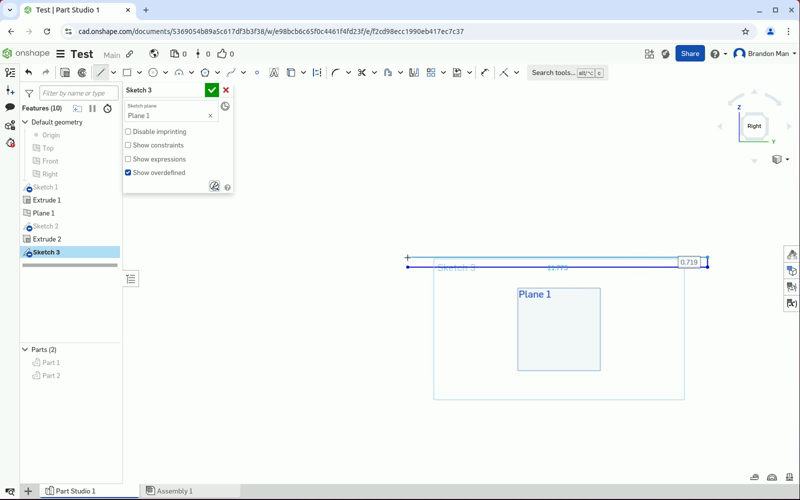
scroll(6)
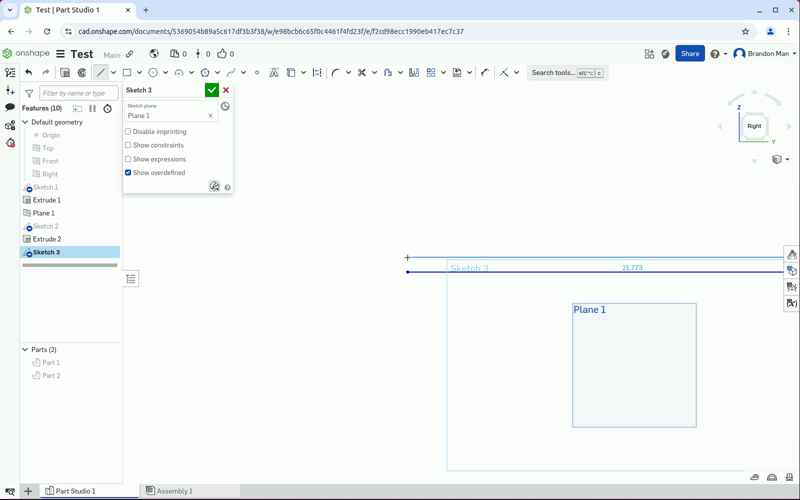
scroll(6)
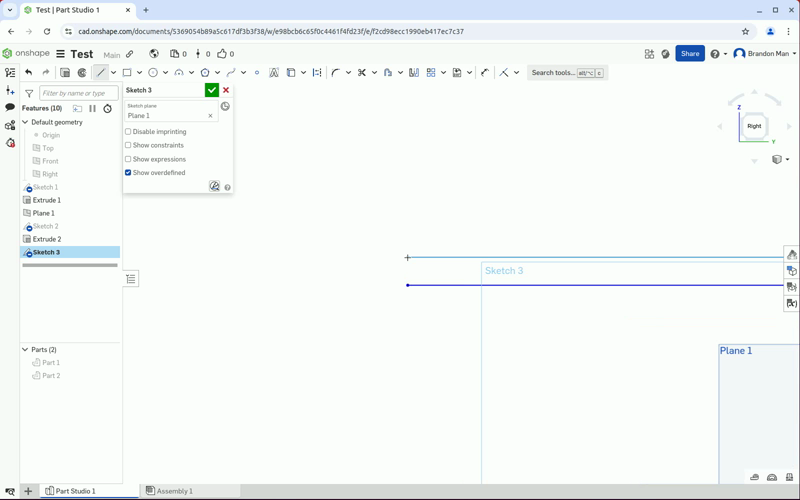
scroll(6)
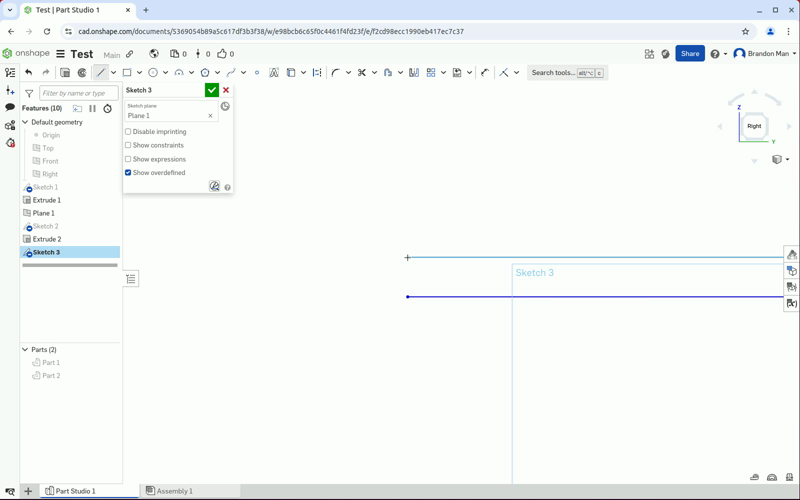
click(407, 257)
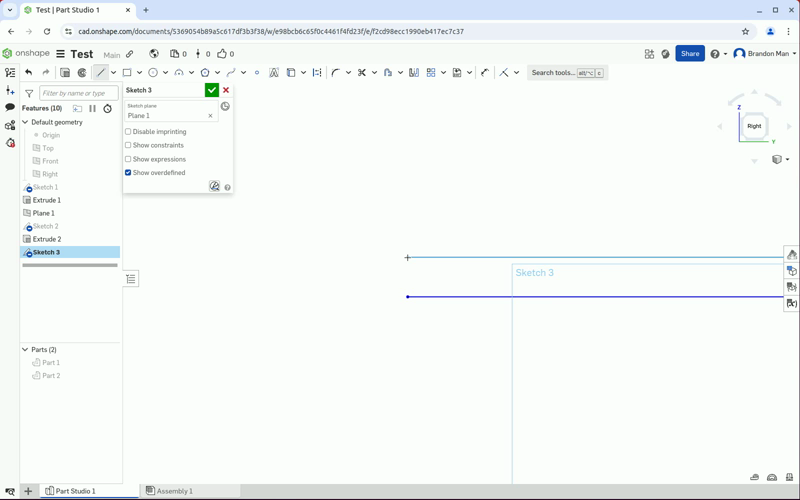
scroll(-6)
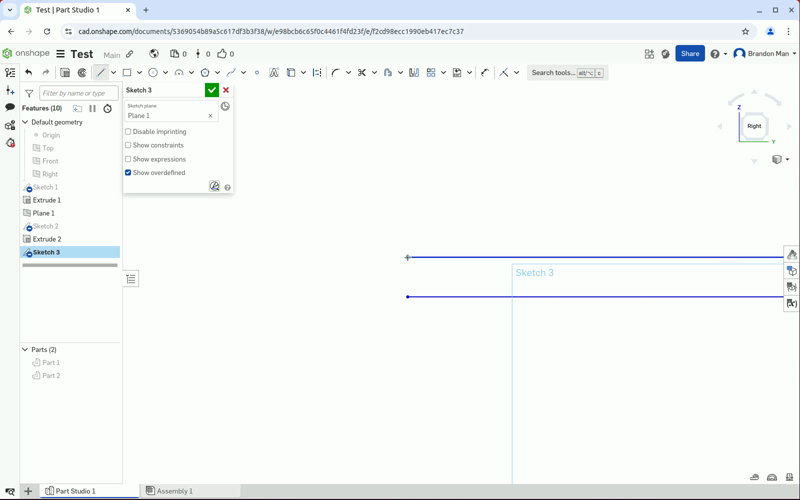
scroll(-6)
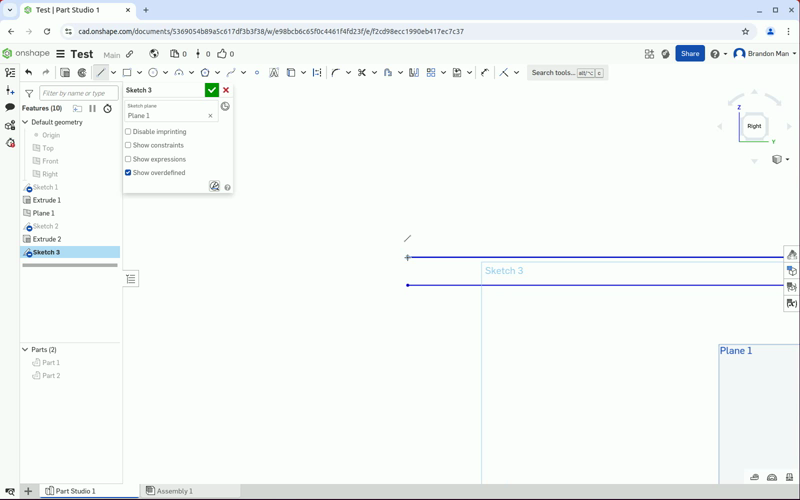
scroll(-6)
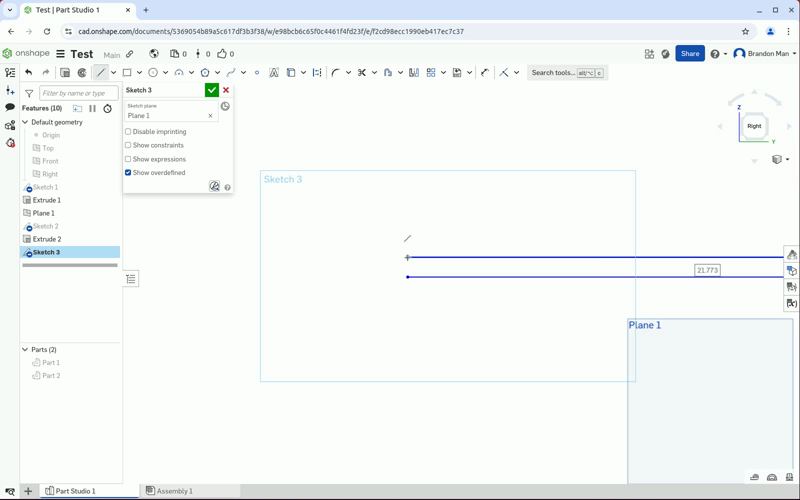
scroll(-6)
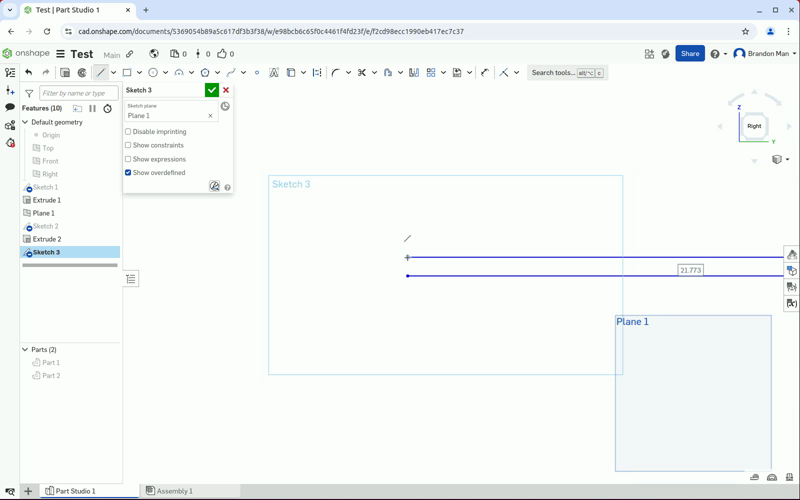
scroll(-6)
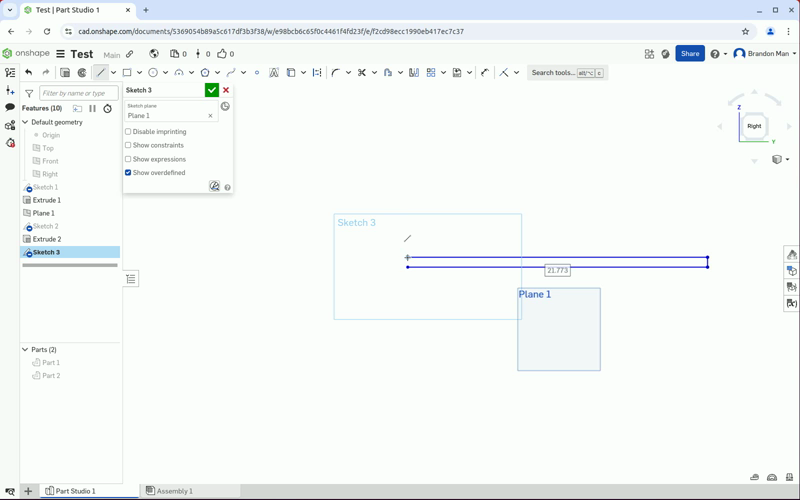
scroll(-6)
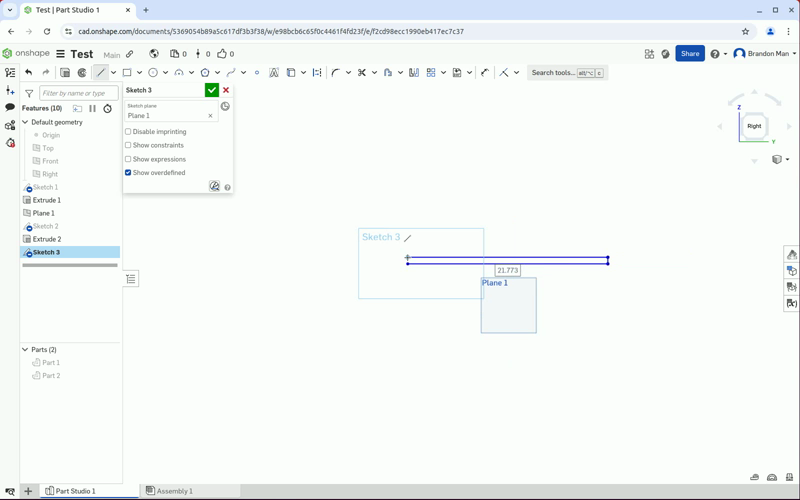
scroll(-6)
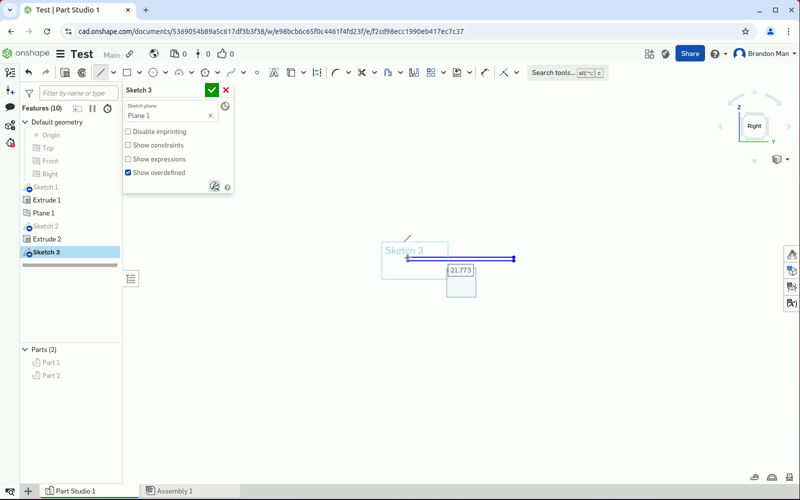
key_up(shift)
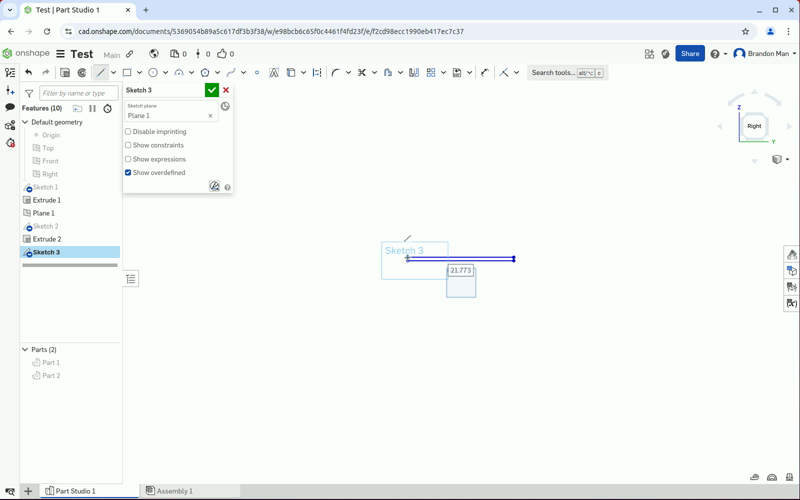
mouse_move(437, 257)
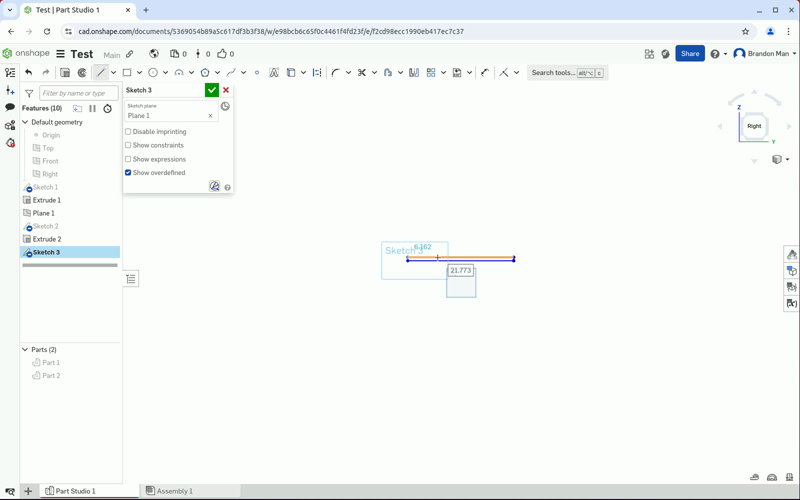
key_down(shift)
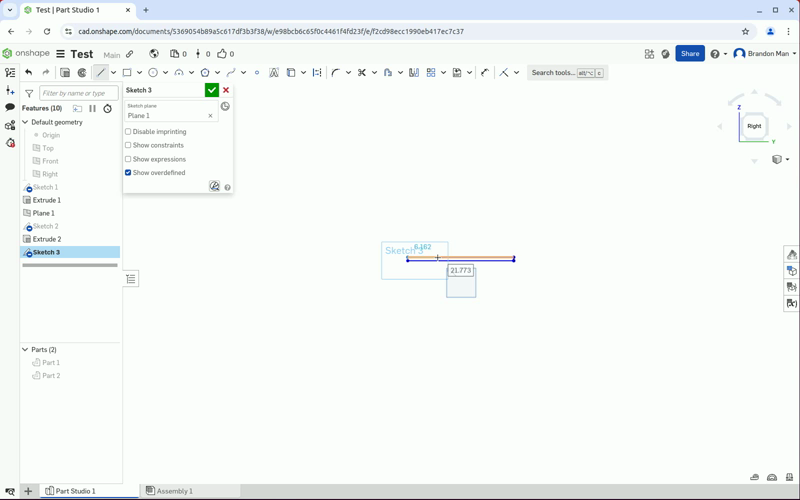
mouse_move(407, 260)
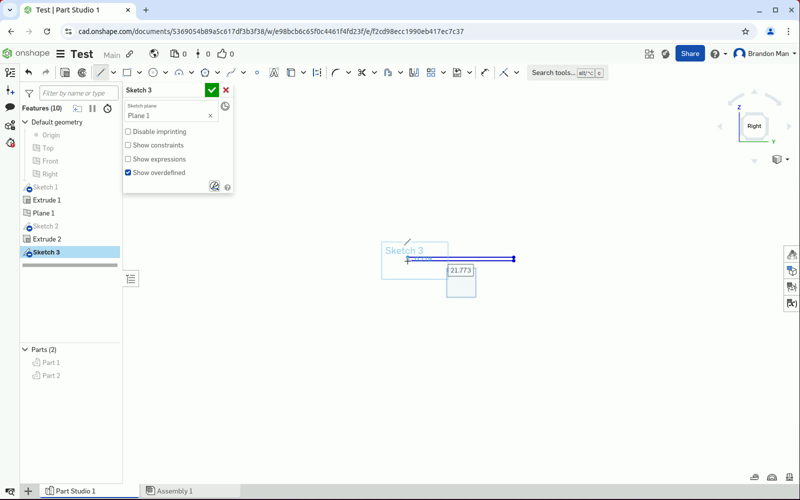
scroll(6)
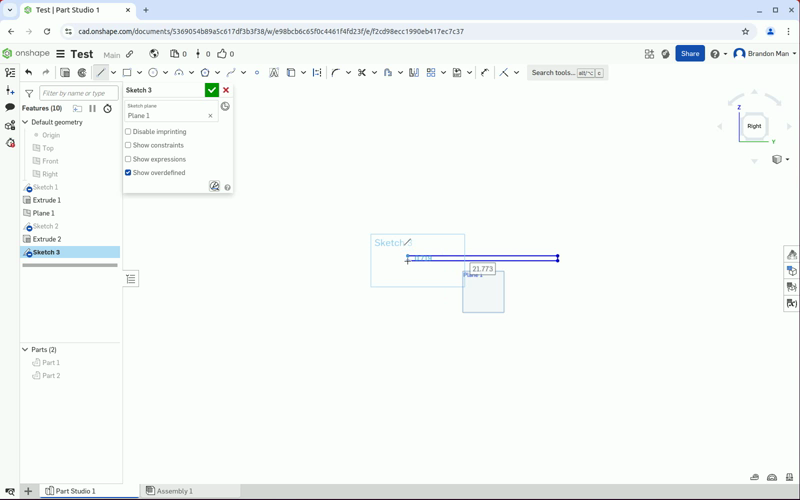
scroll(6)
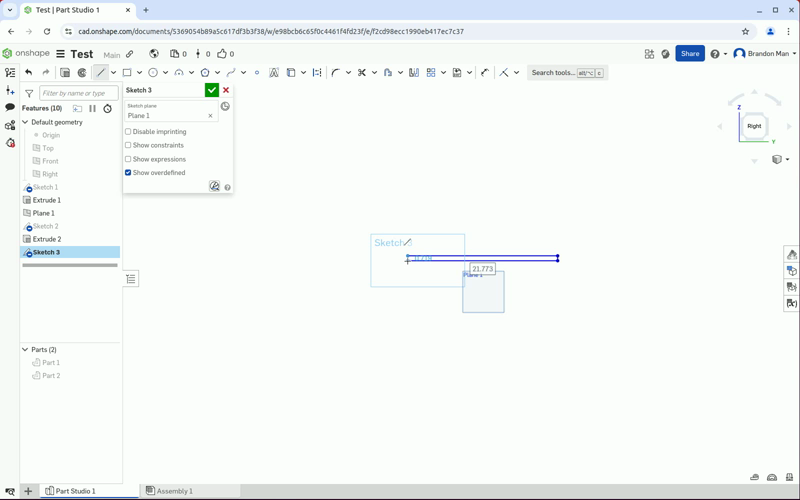
scroll(6)
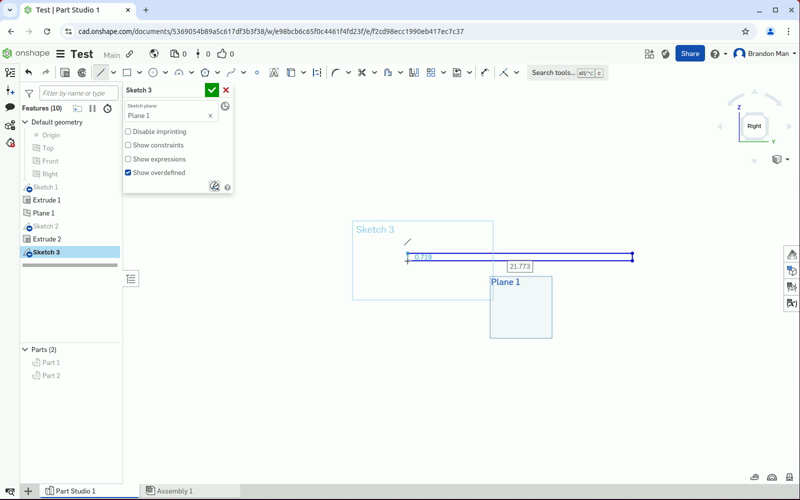
scroll(6)
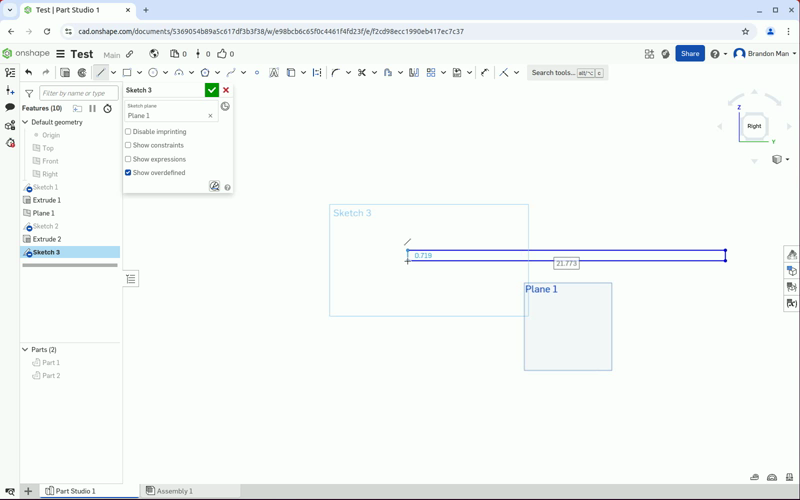
scroll(6)
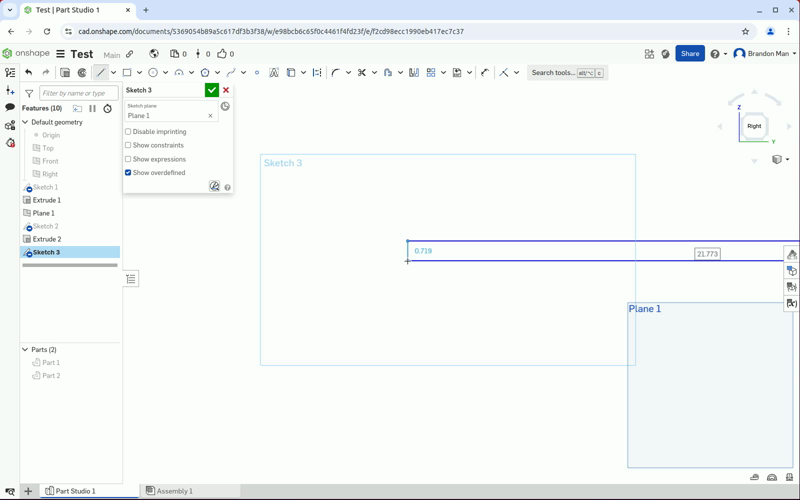
scroll(6)
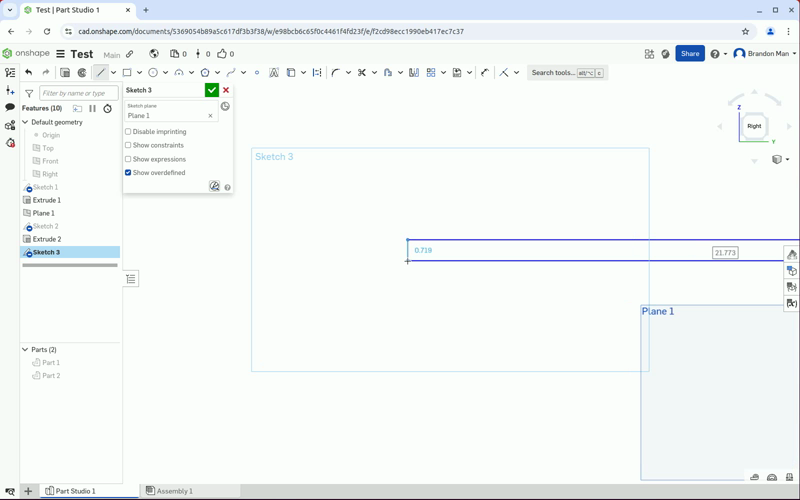
scroll(6)
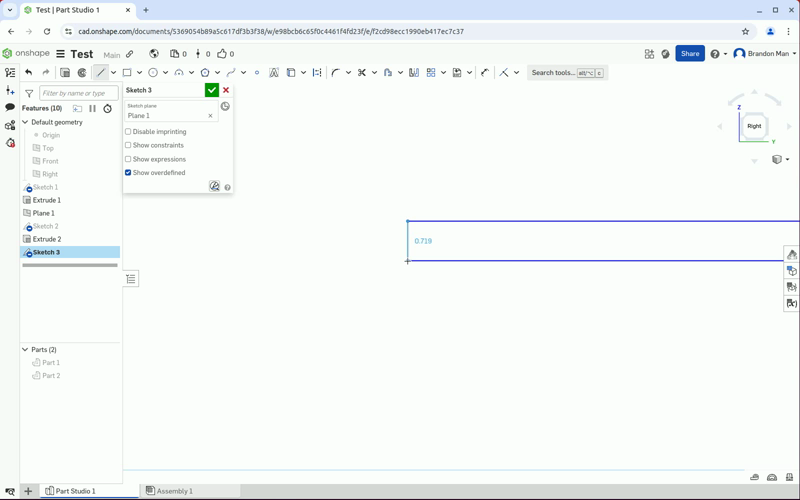
key_up(shift)
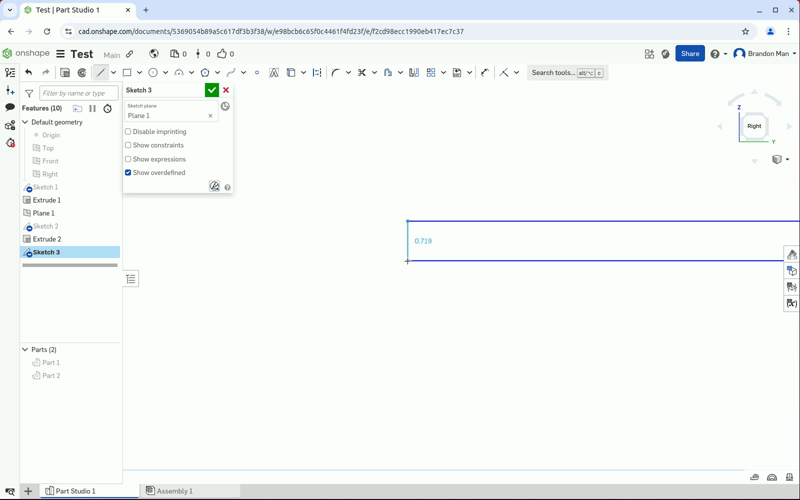
click(407, 260)
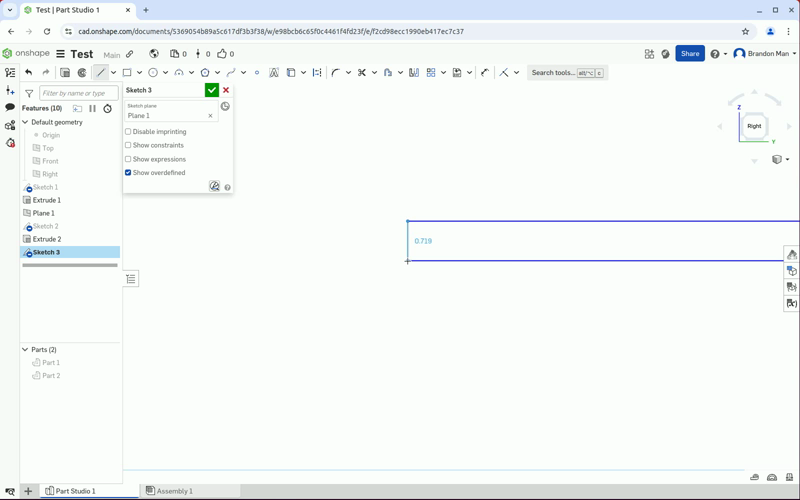
scroll(-6)
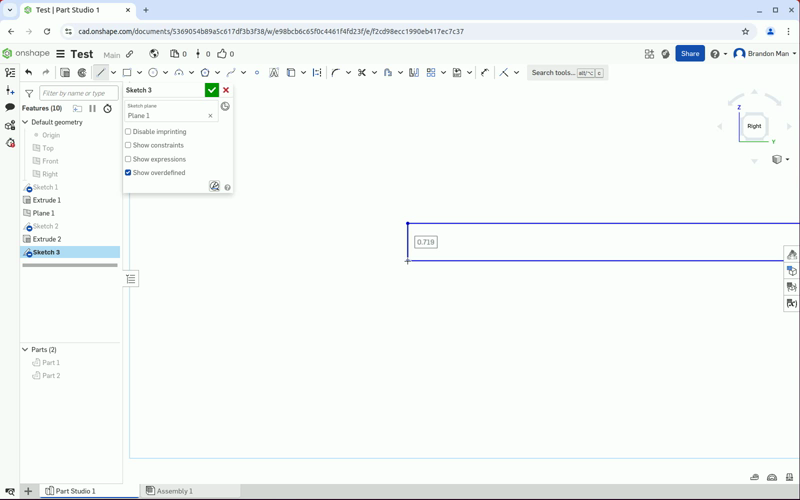
scroll(-6)
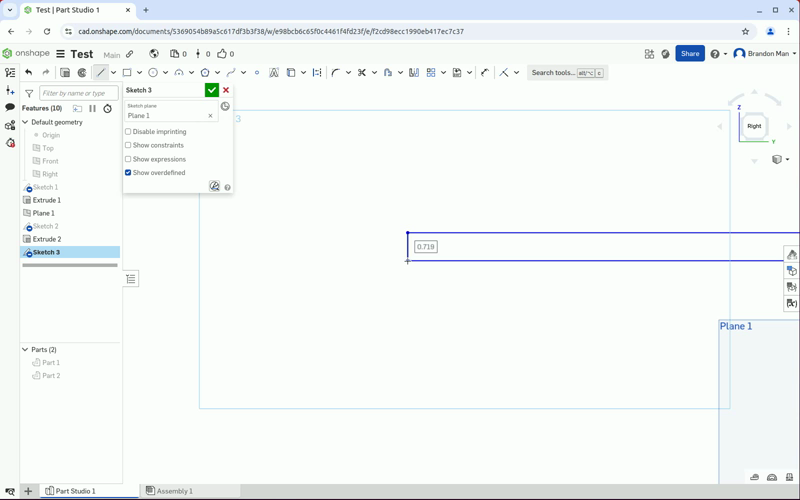
scroll(-6)
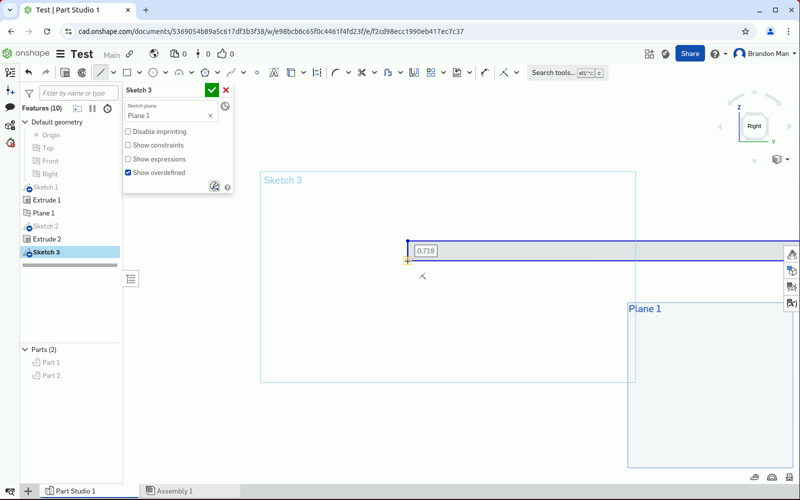
scroll(-6)
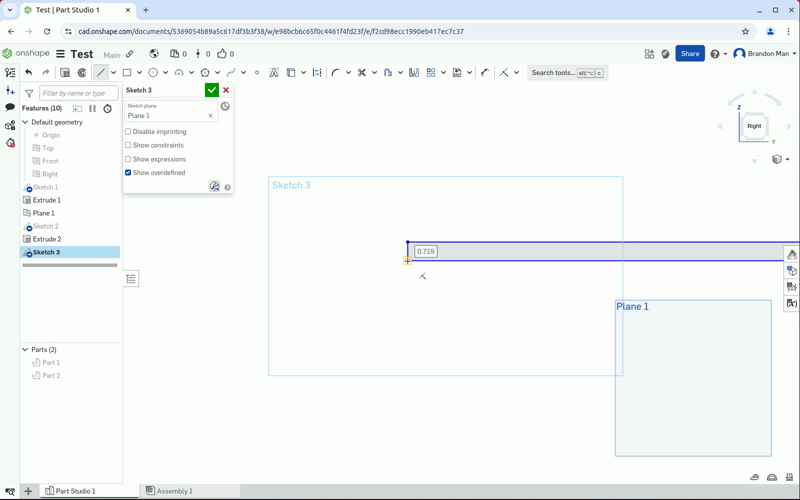
scroll(-6)
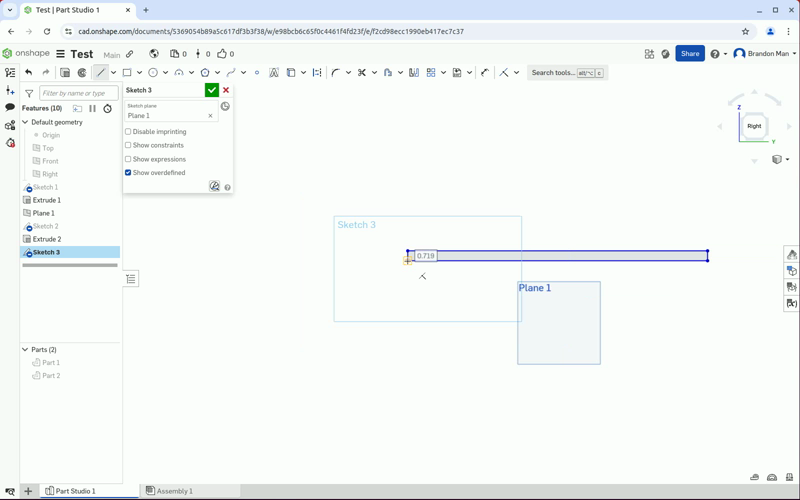
scroll(-6)
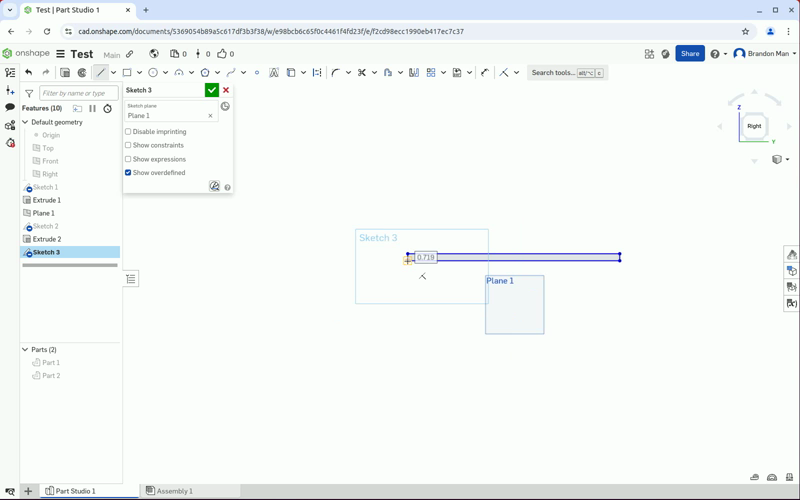
scroll(-6)
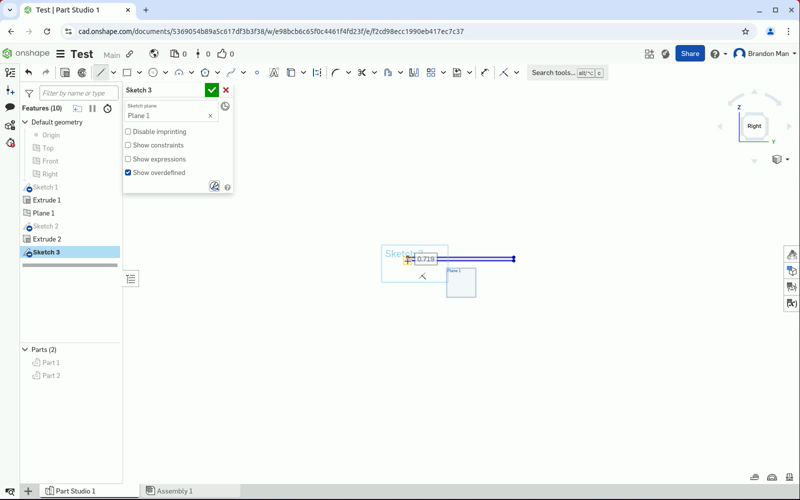
key(esc)
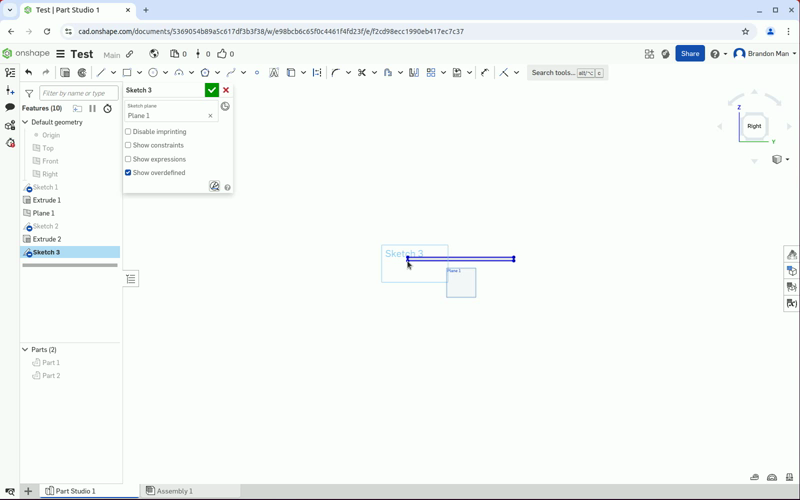
mouse_move(465, 258)
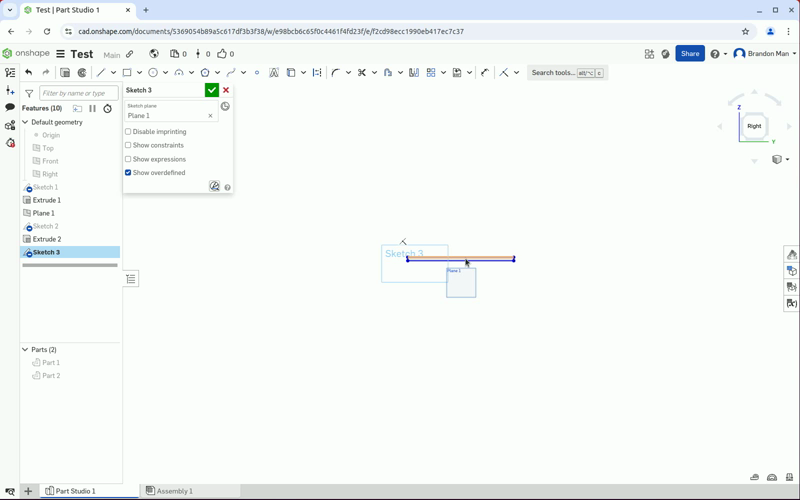
scroll(6)
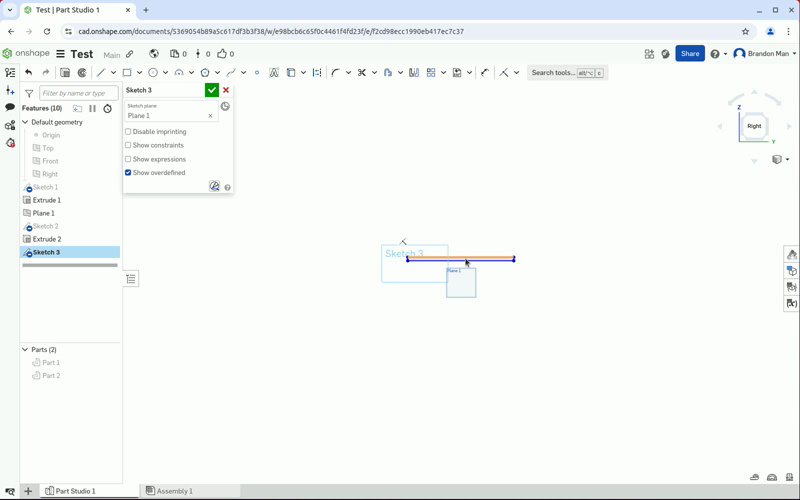
scroll(6)
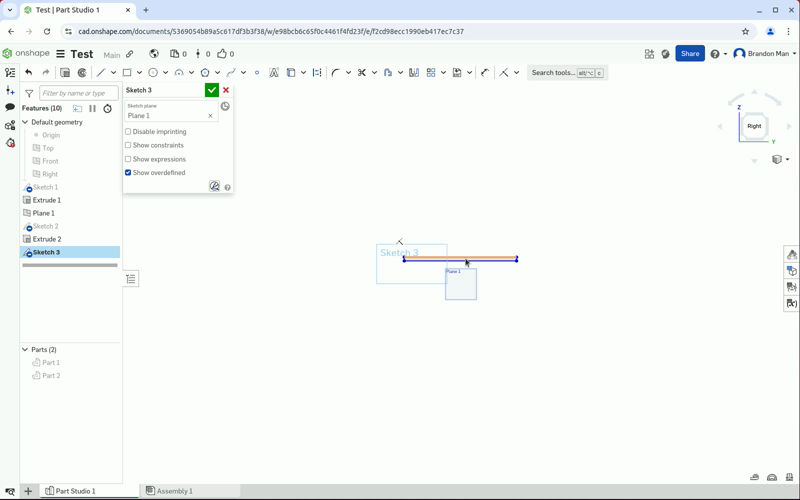
scroll(6)
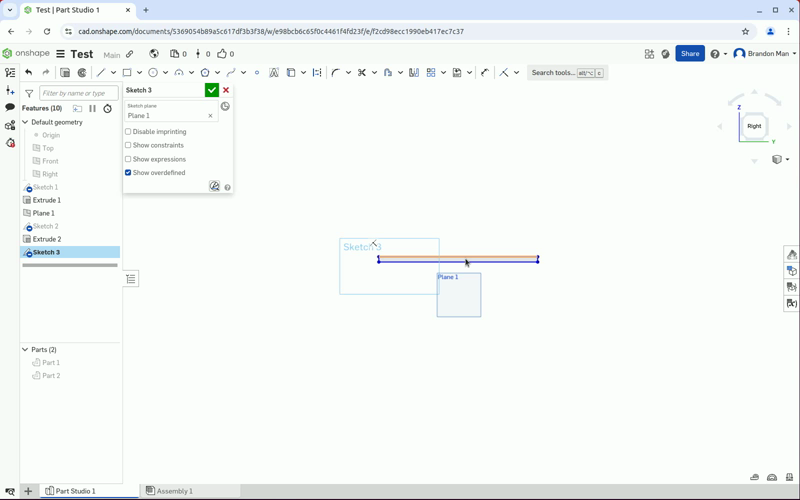
scroll(6)
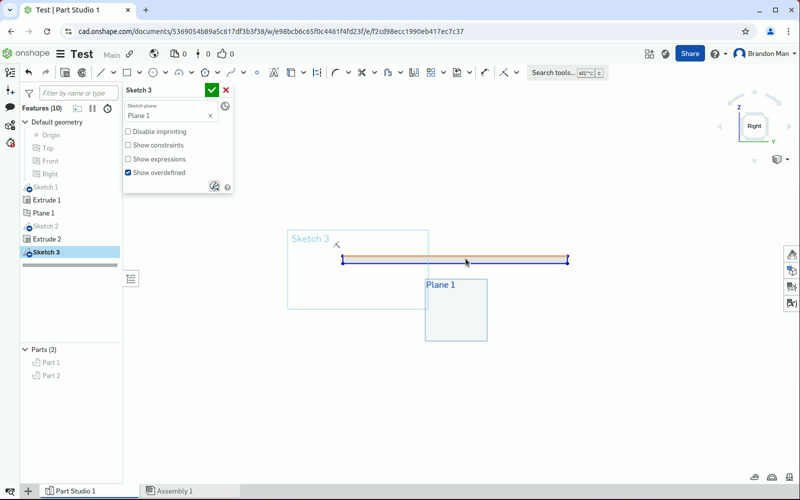
scroll(6)
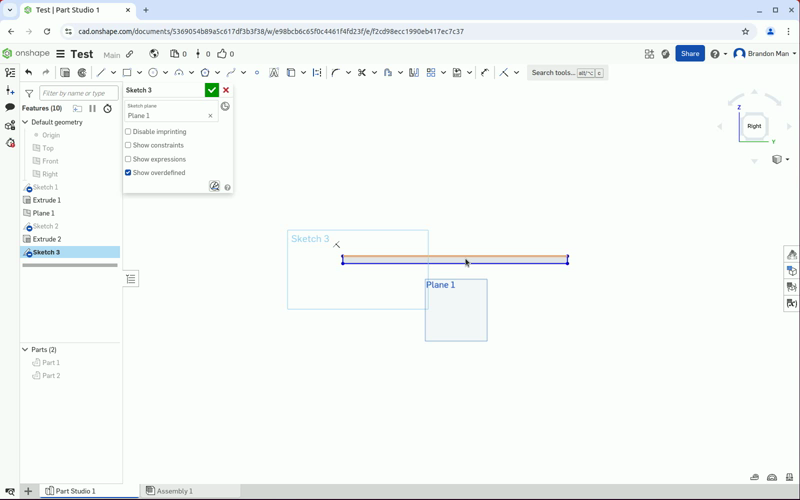
scroll(6)
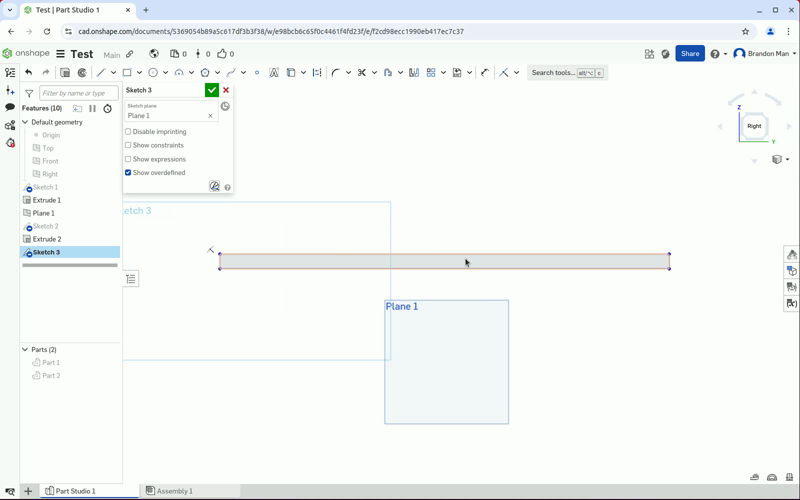
scroll(6)
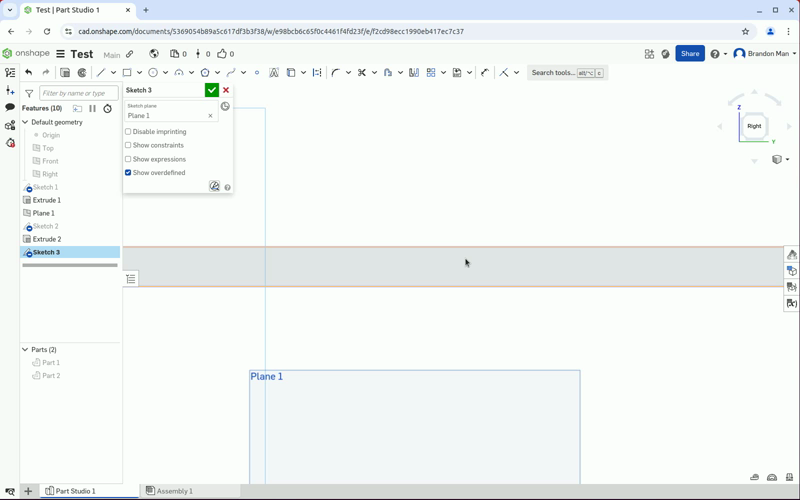
click(465, 258)
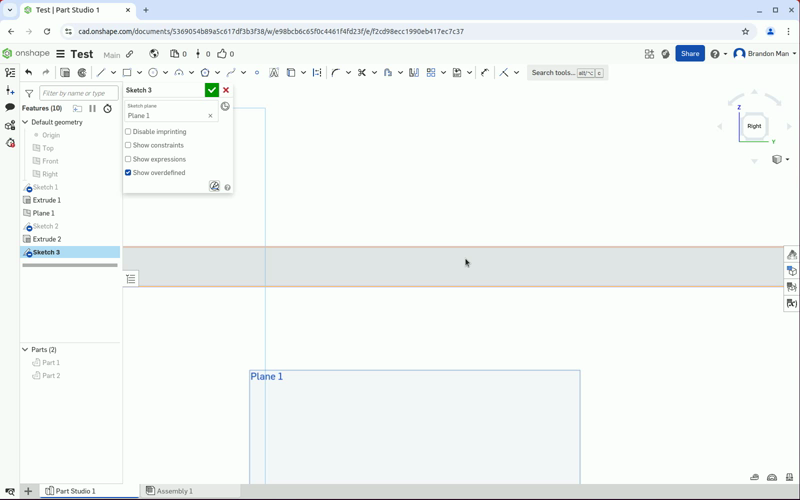
scroll(-6)
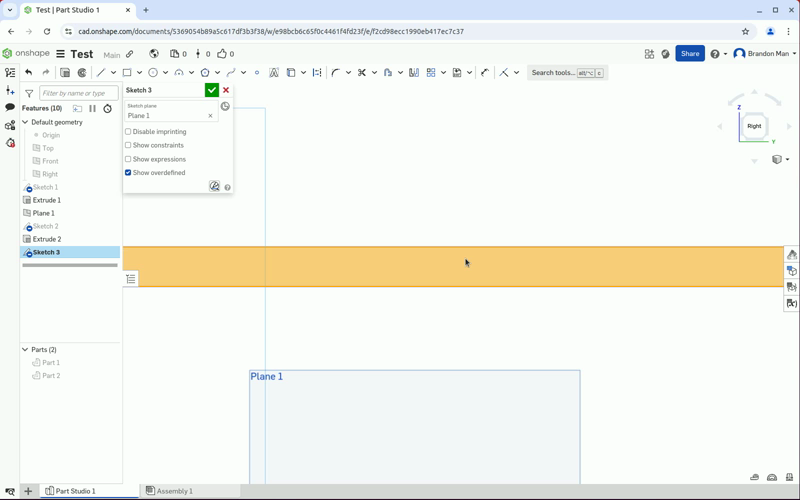
scroll(-6)
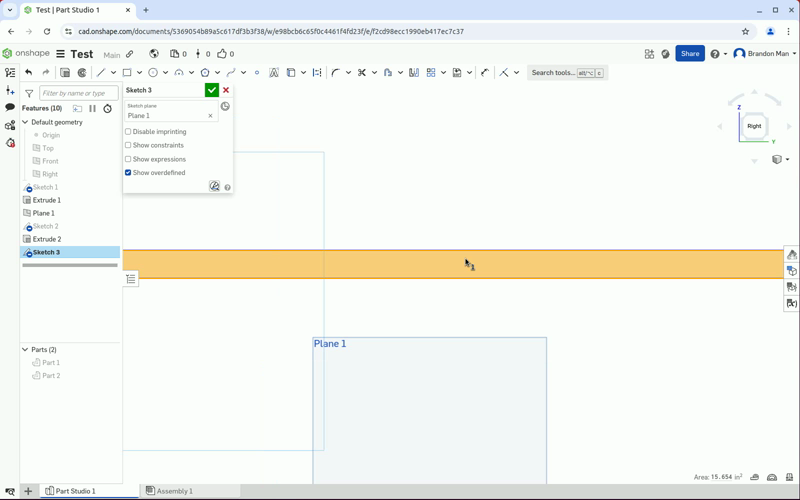
scroll(-6)
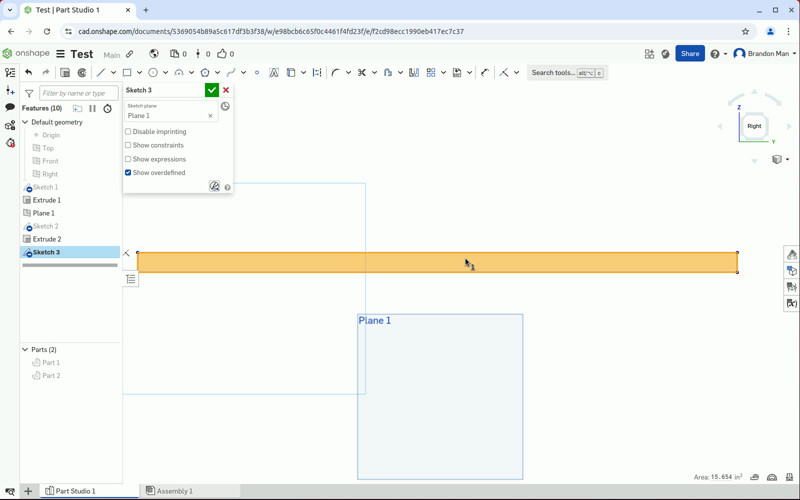
scroll(-6)
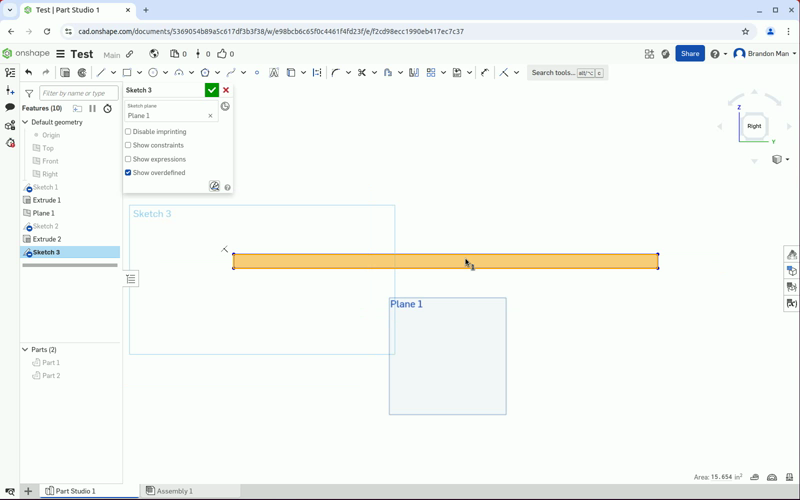
scroll(-6)
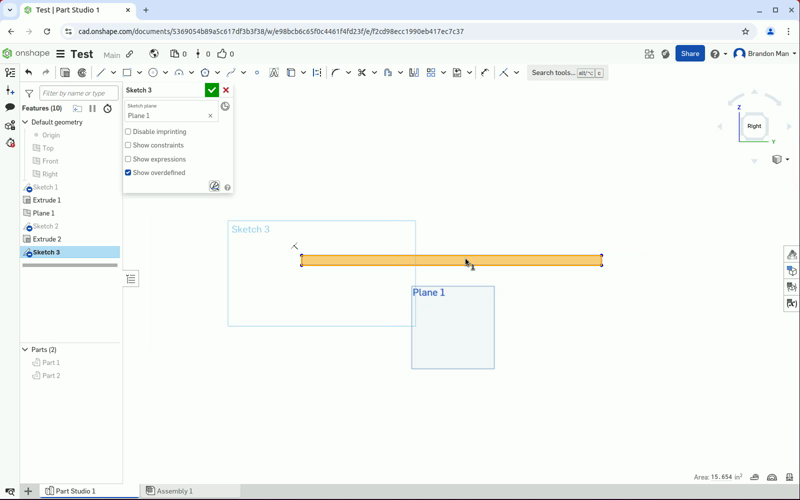
scroll(-6)
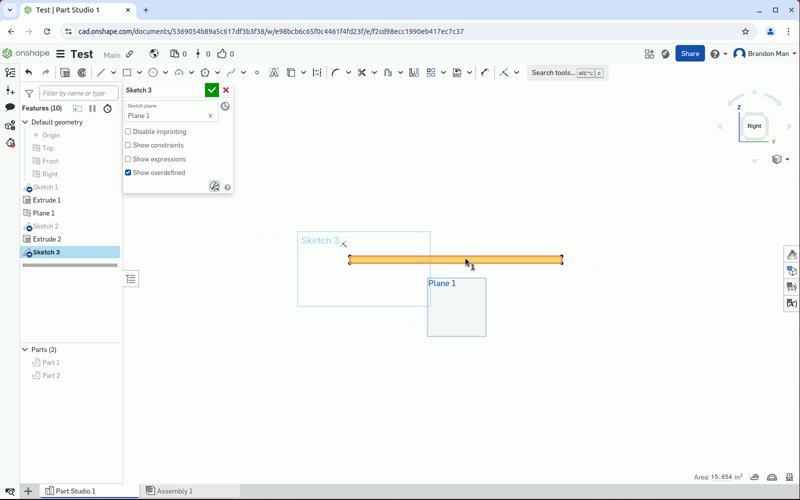
scroll(-6)
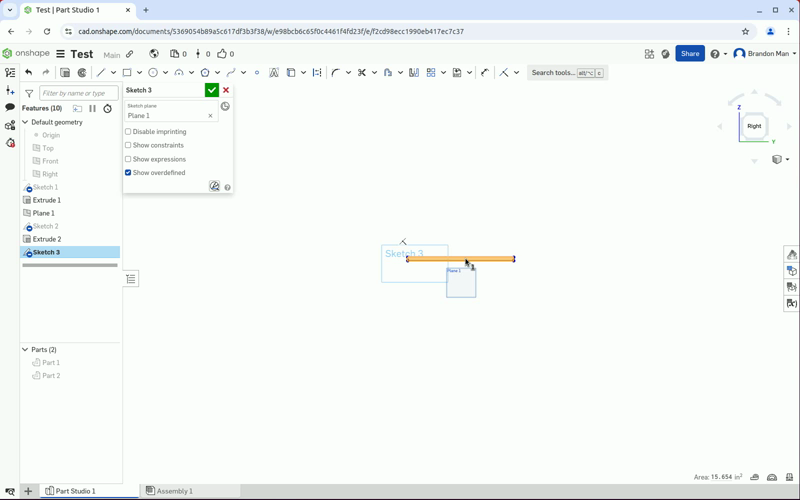
mouse_move(73, 352)
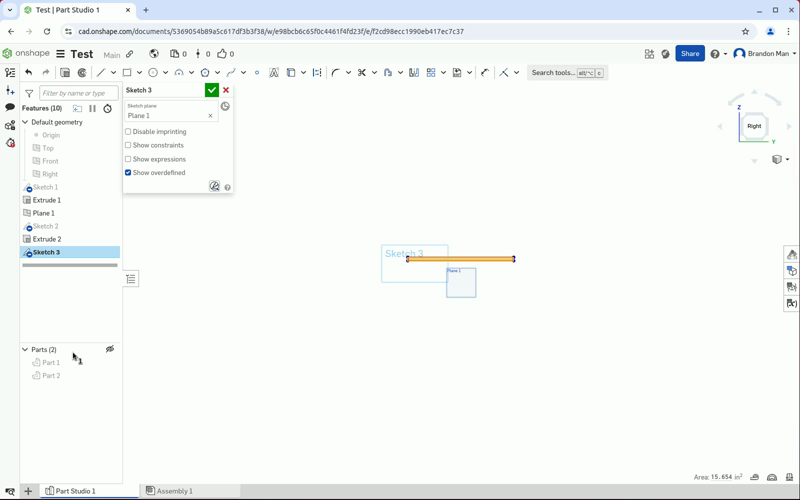
key(shift+y)
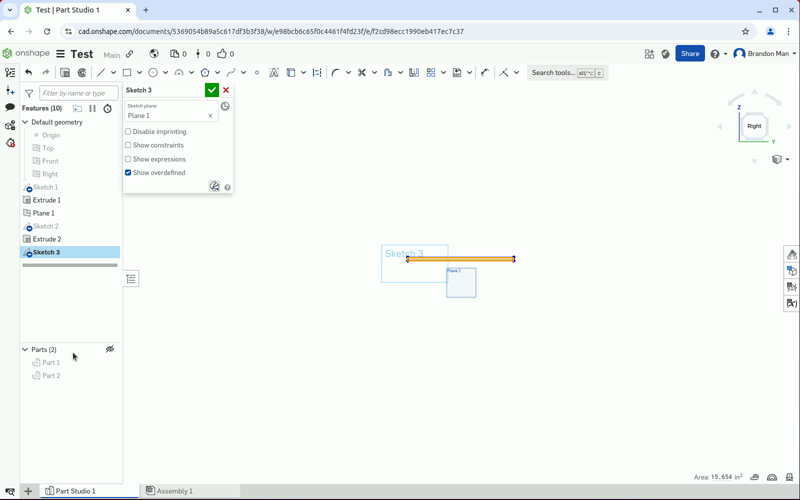
key(shift+e)
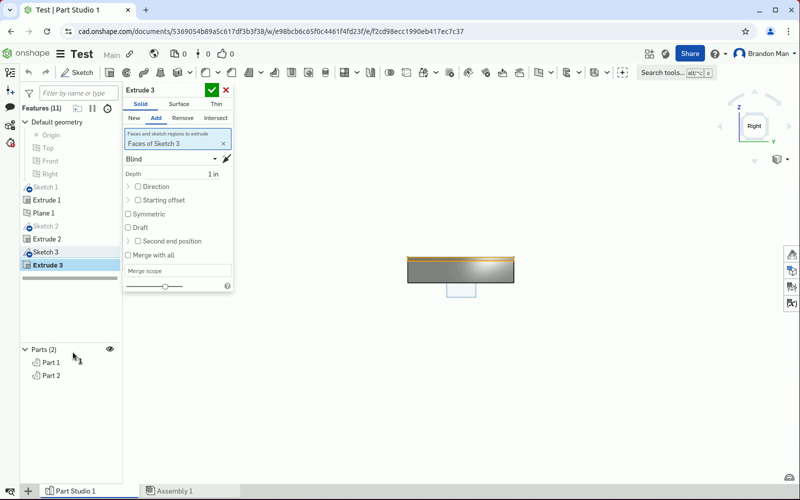
mouse_move(143, 106)
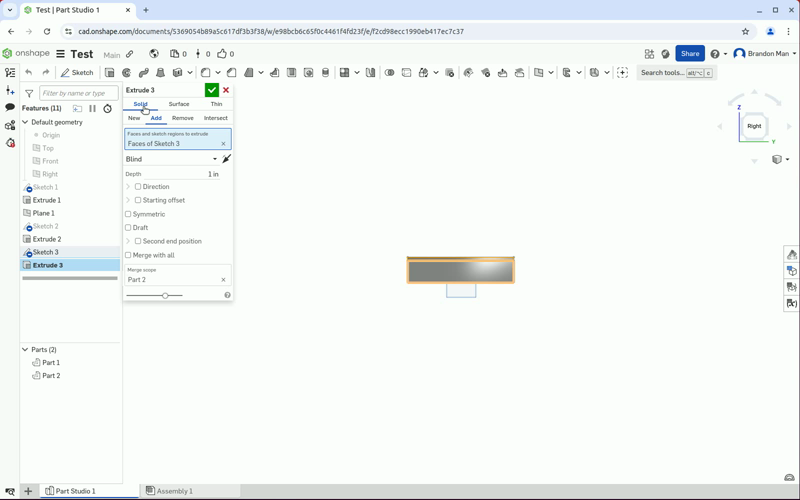
click(143, 106)
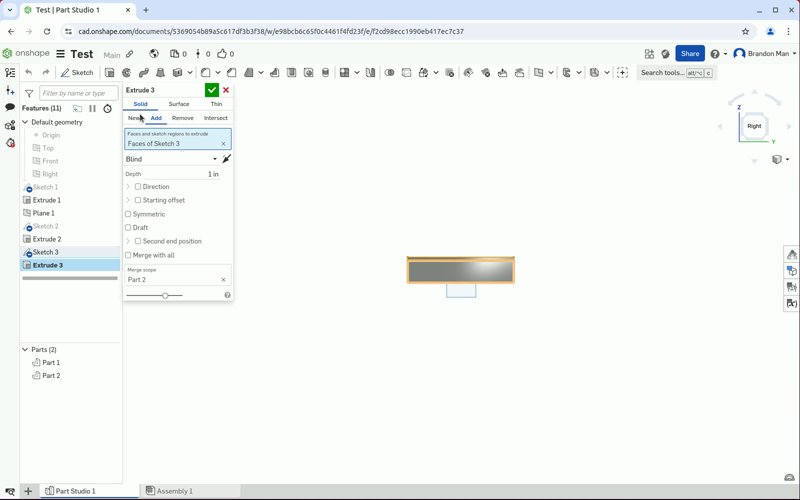
mouse_move(137, 120)
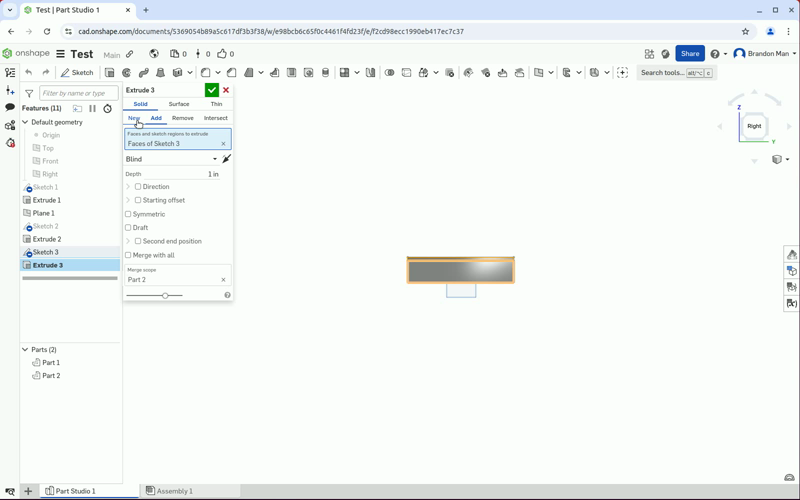
click(137, 120)
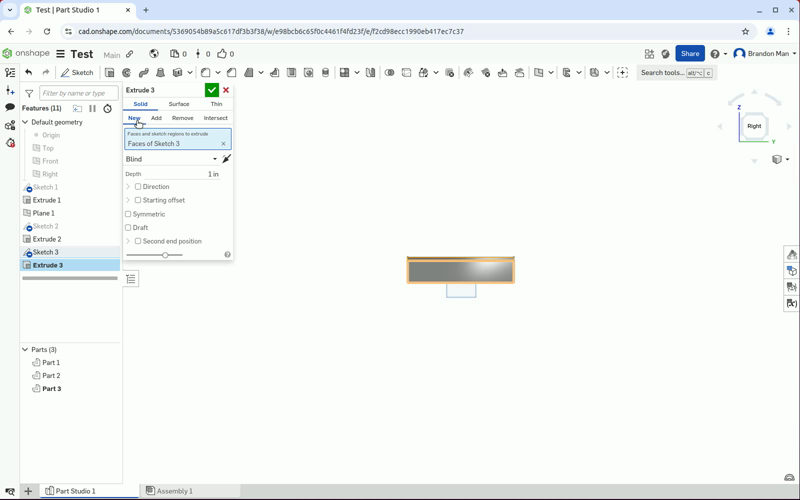
key(tab, 4)
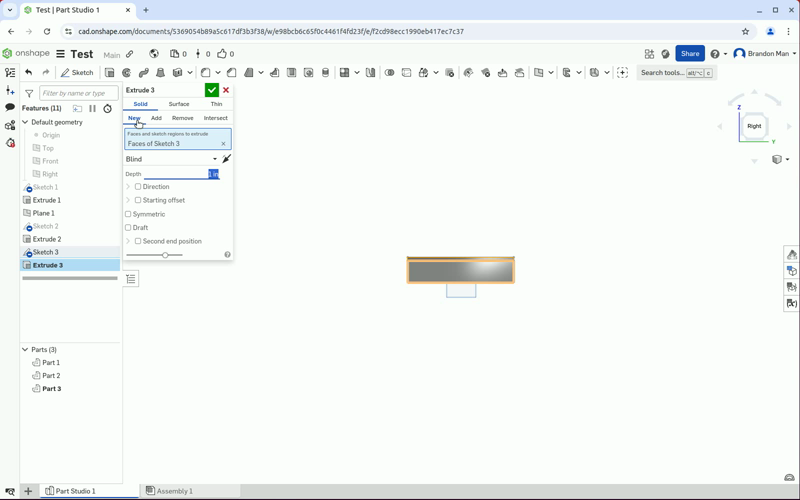
text(0.722)
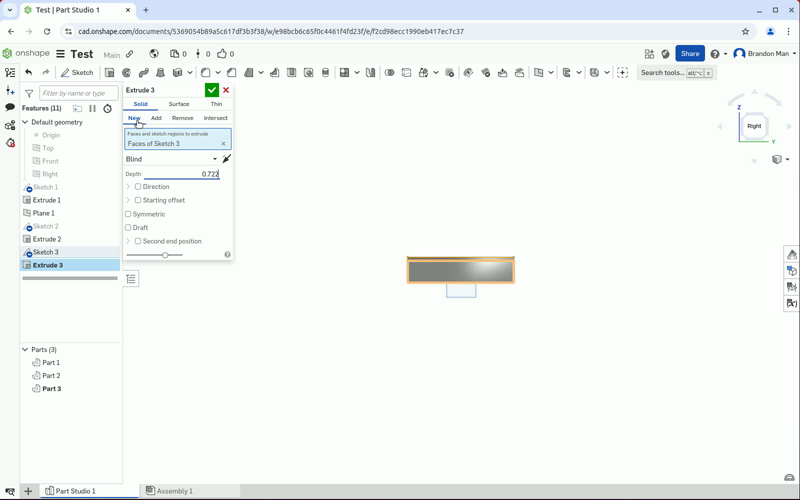
key(enter)
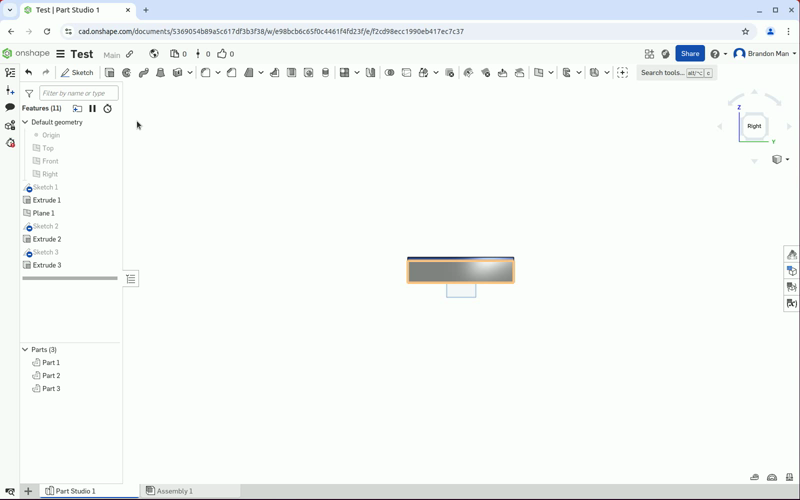
key(shift+h)
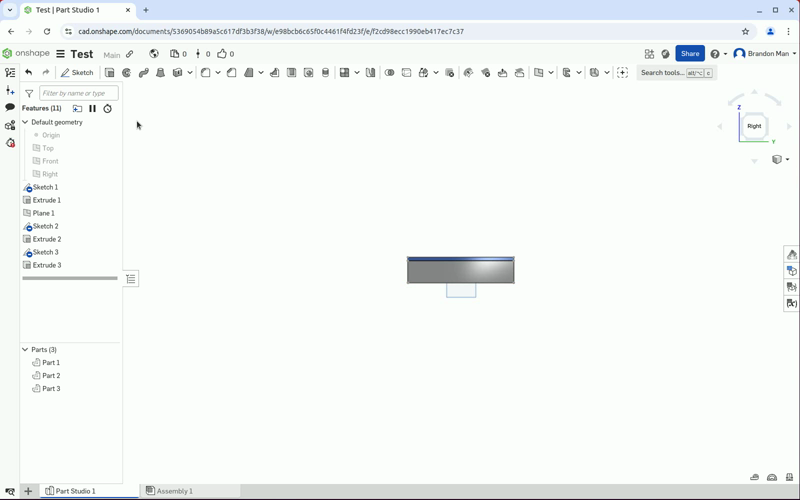
key(shift+h)
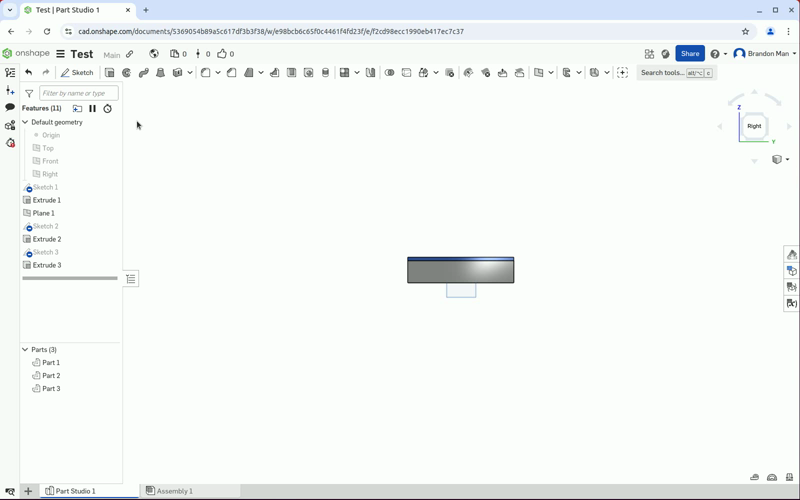
mouse_move(73, 189)
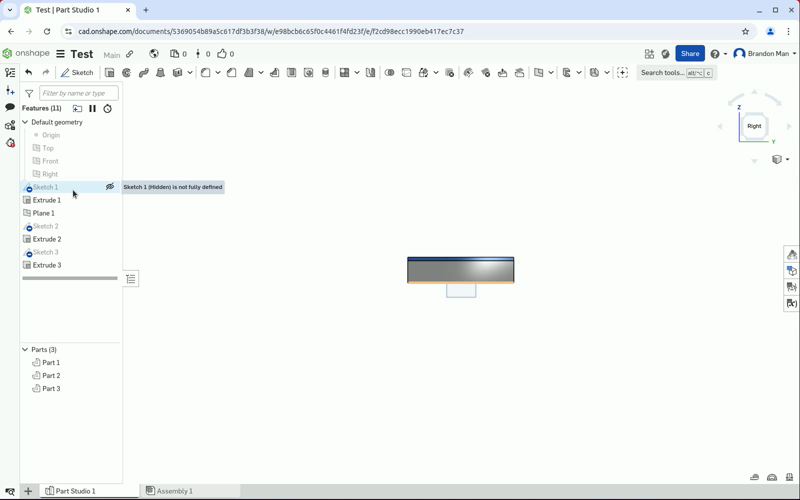
click(73, 189)
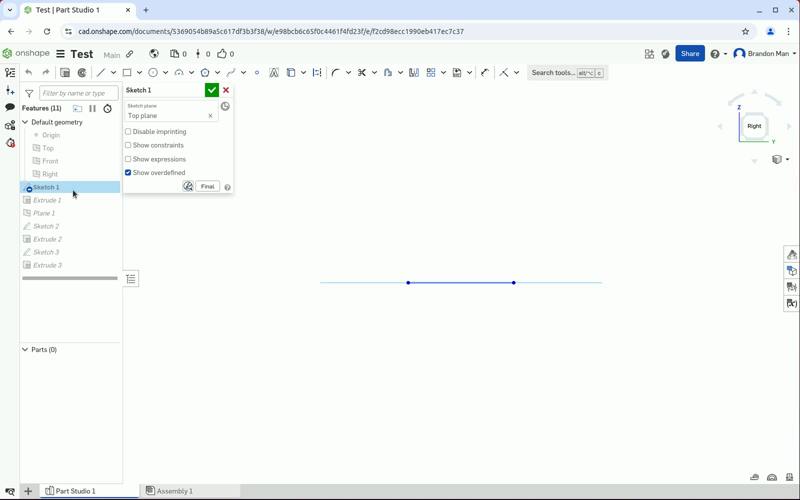
mouse_move(229, 92)
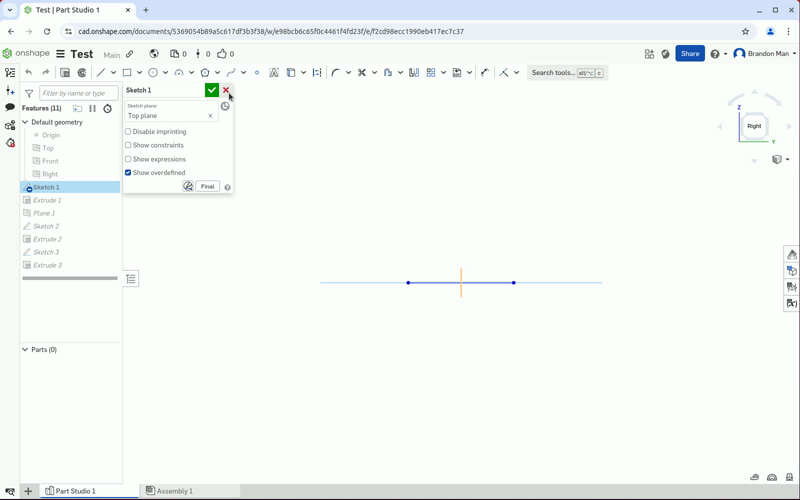
click(229, 92)
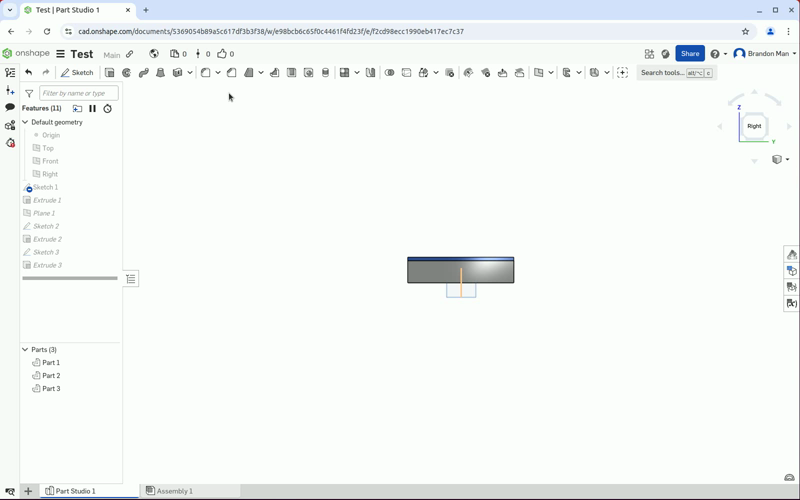
mouse_move(73, 352)
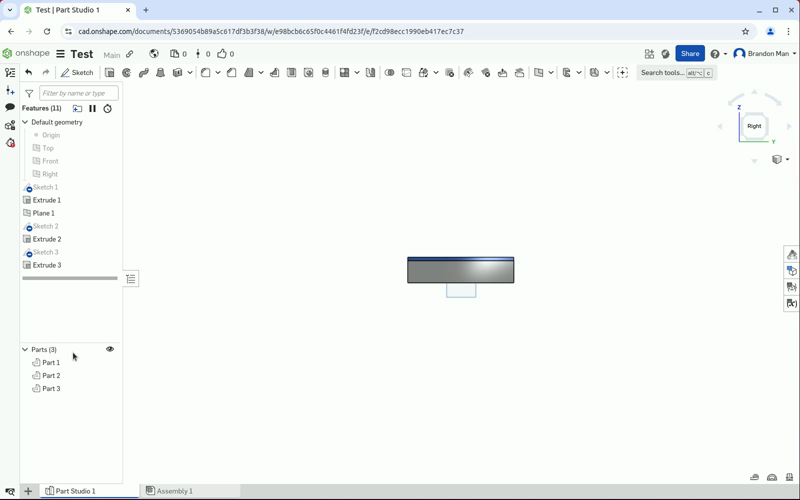
key(y)
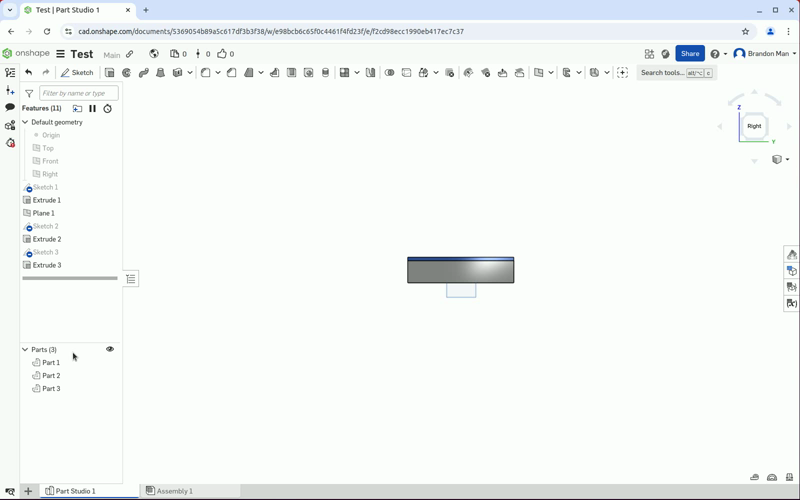
key(shift+p)
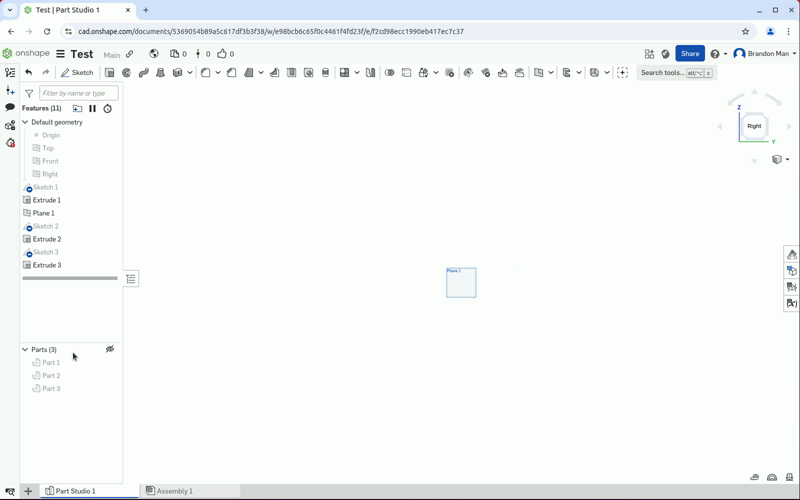
key(space)
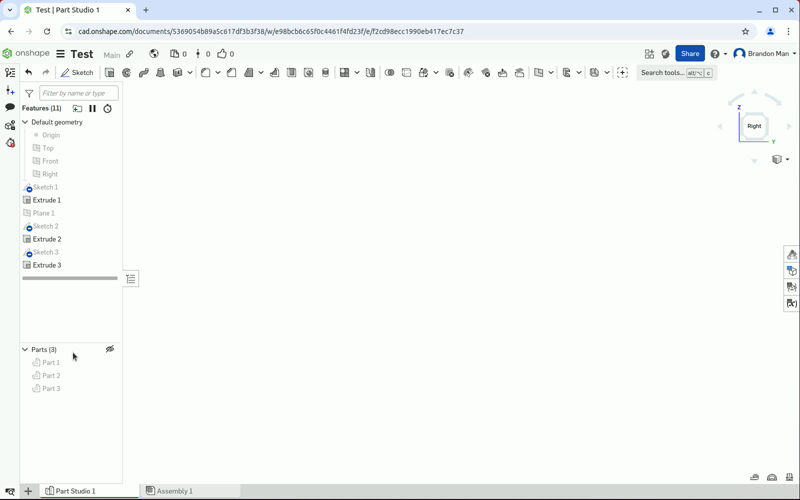
key_down(shift)
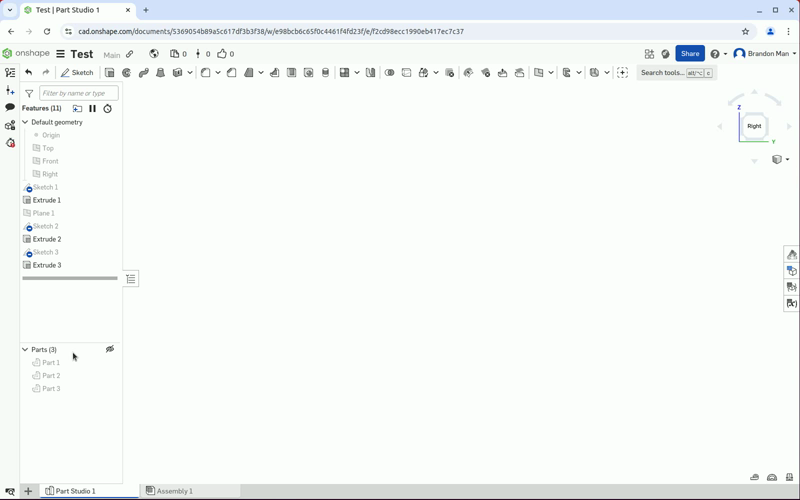
key(right)
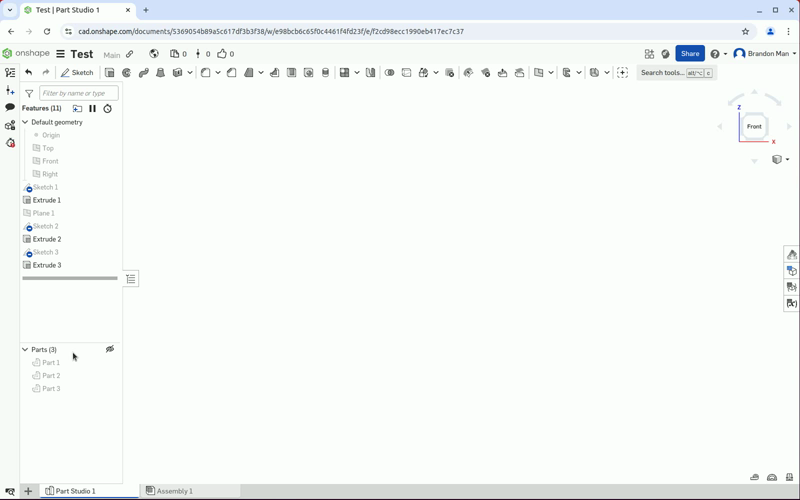
key_up(shift)
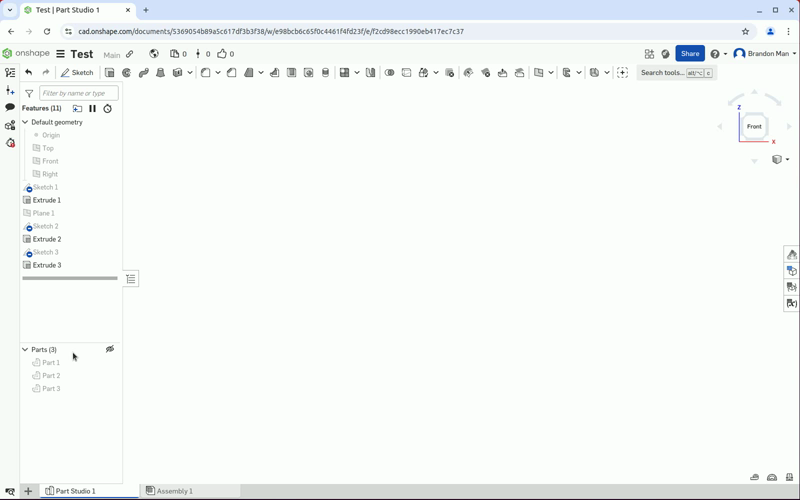
mouse_move(73, 352)
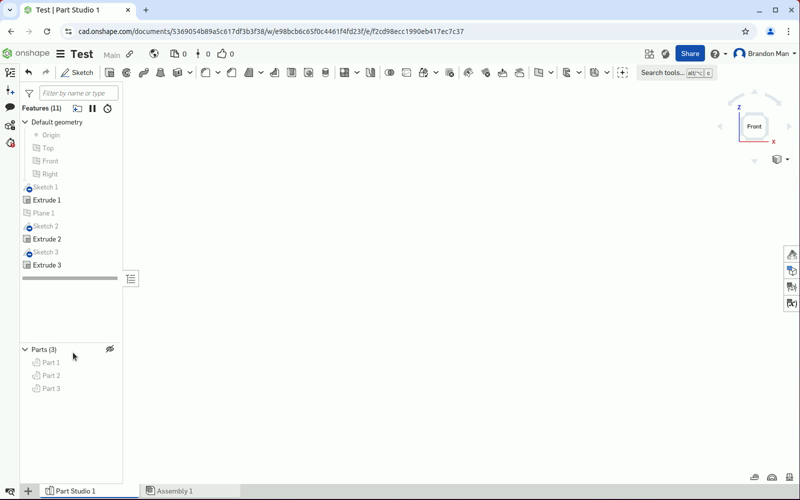
key(shift+y)
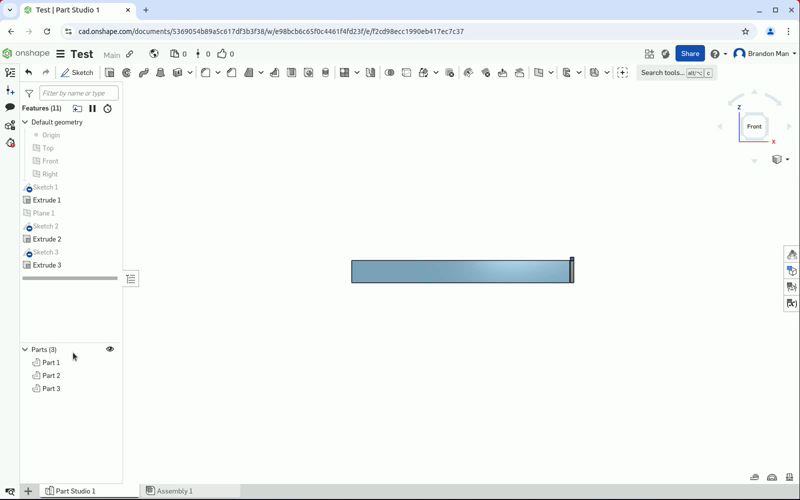
mouse_move(541, 75)
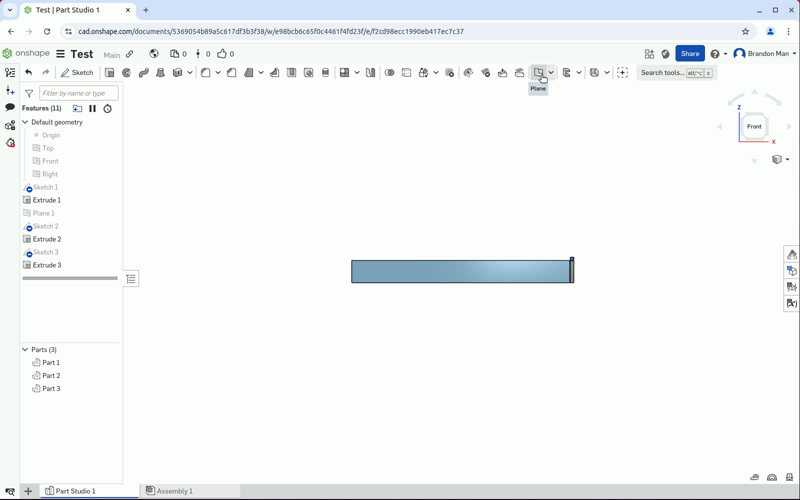
click(541, 75)
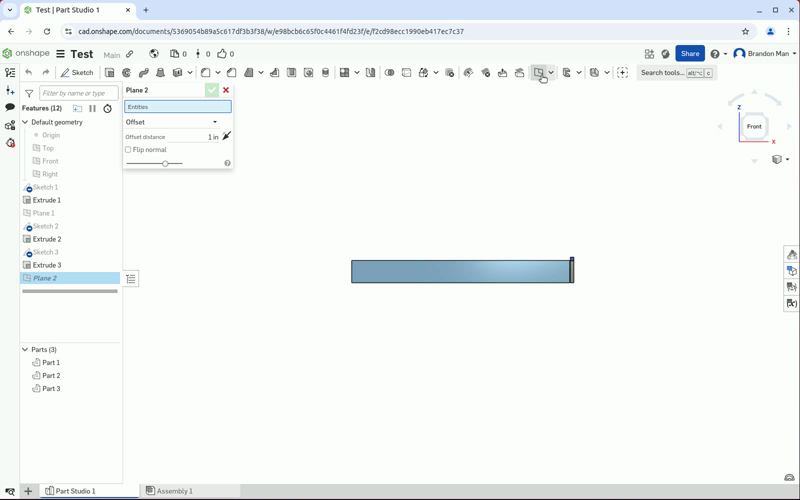
mouse_move(73, 163)
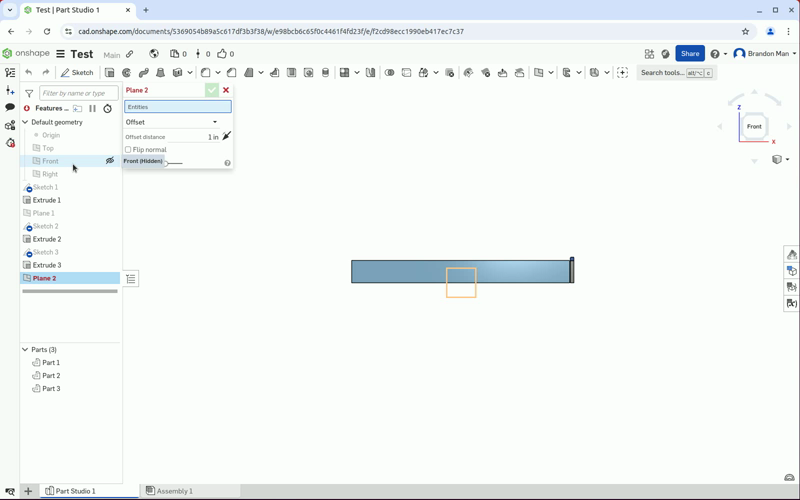
click(73, 163)
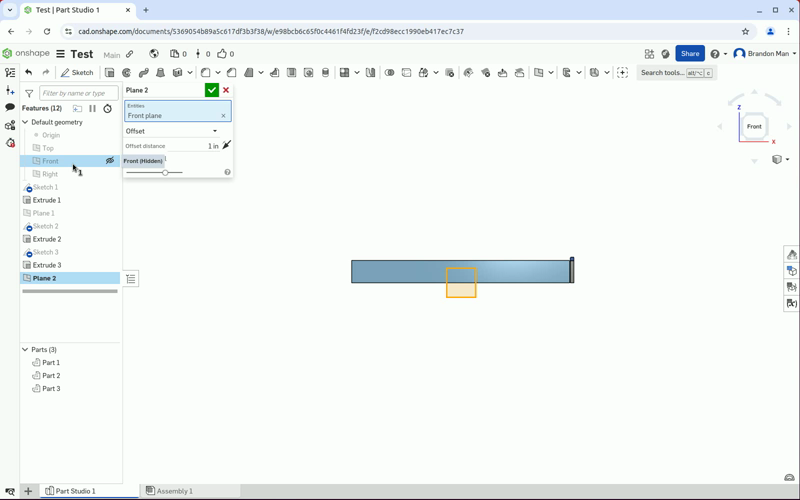
key(tab, 2)
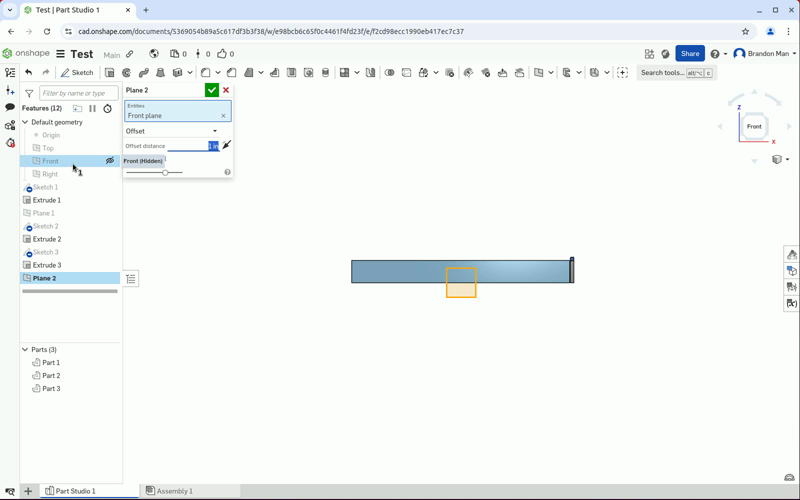
text(10.845)
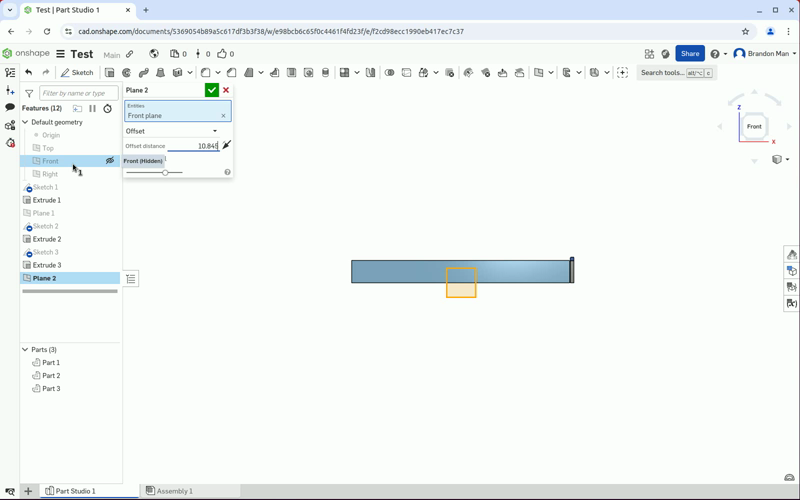
key(enter, 2)
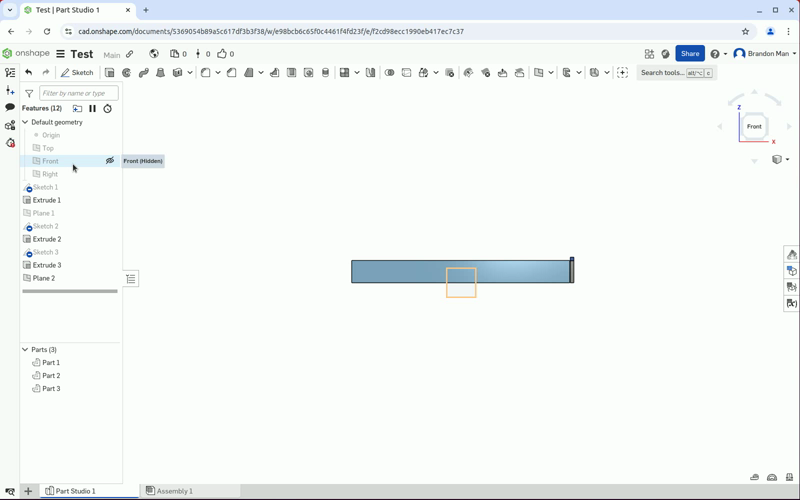
key(shift+s)
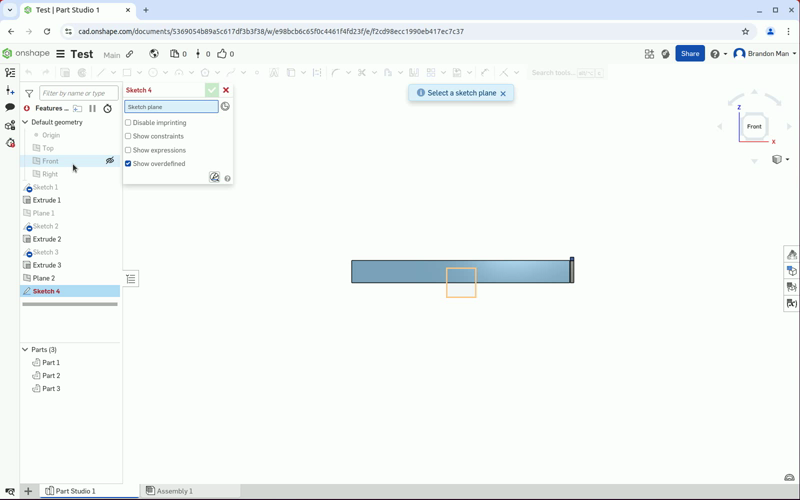
mouse_move(73, 280)
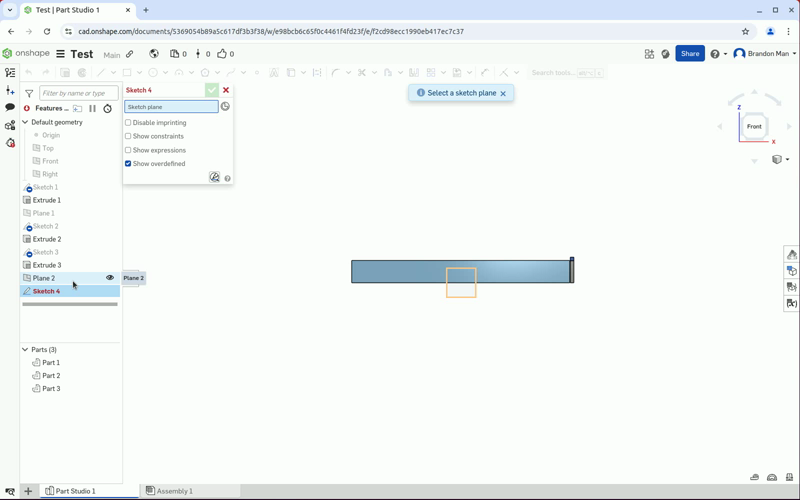
click(73, 280)
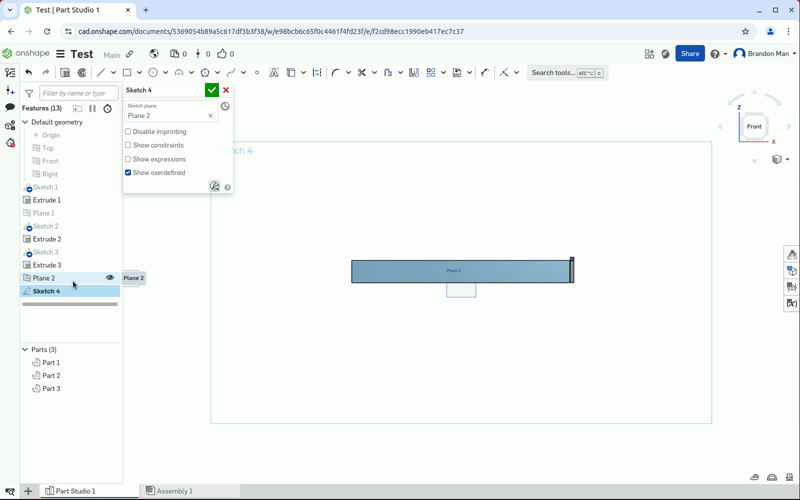
mouse_move(73, 352)
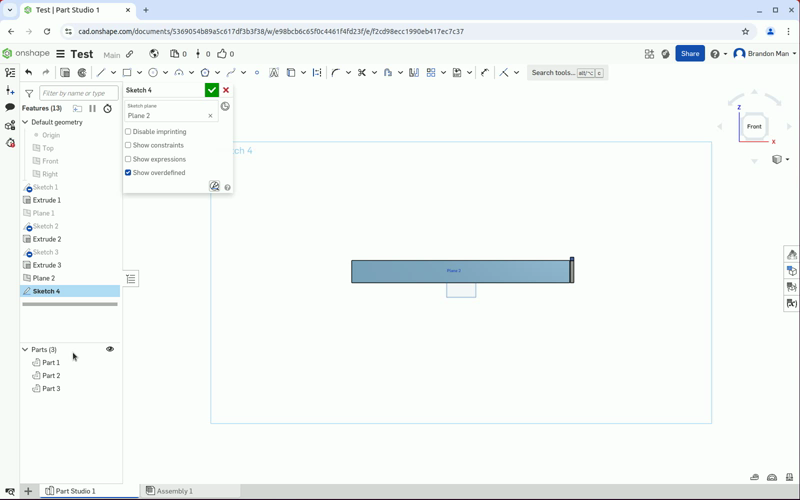
key(y)
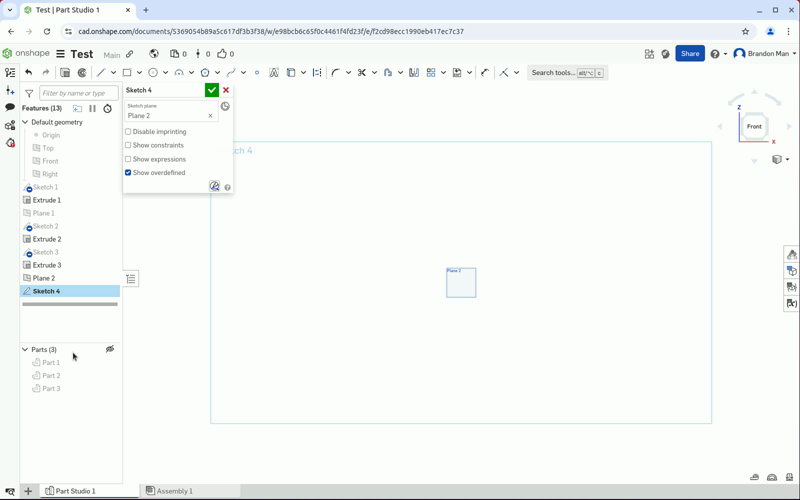
key(l)
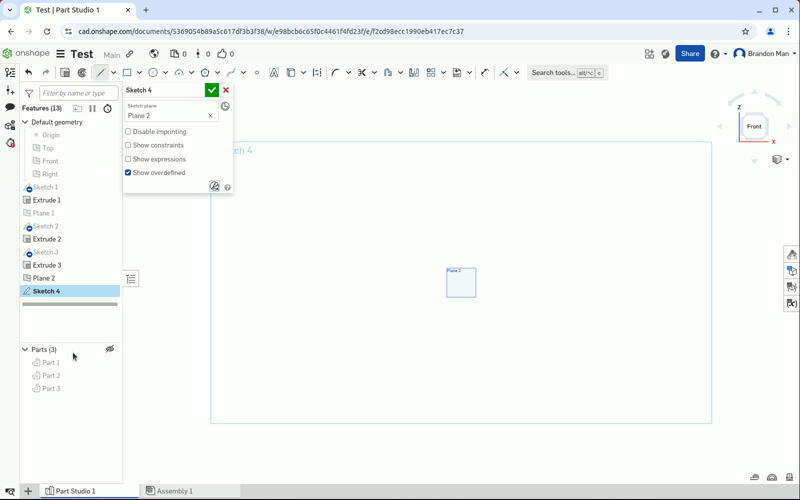
key_down(shift)
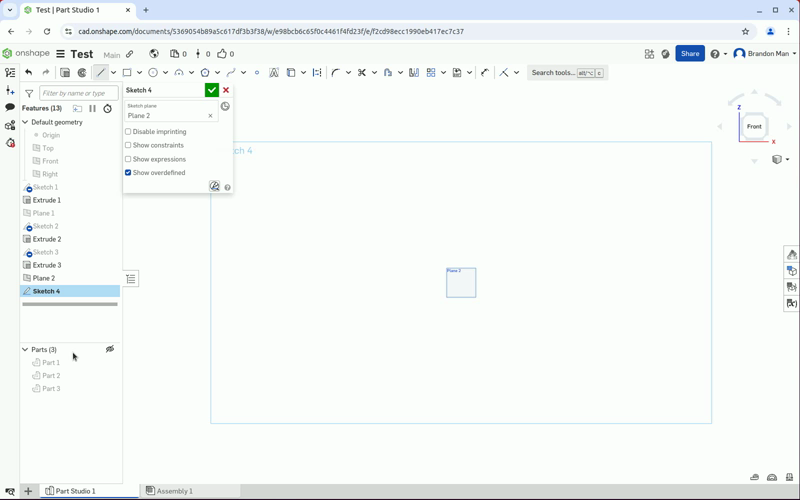
mouse_move(348, 282)
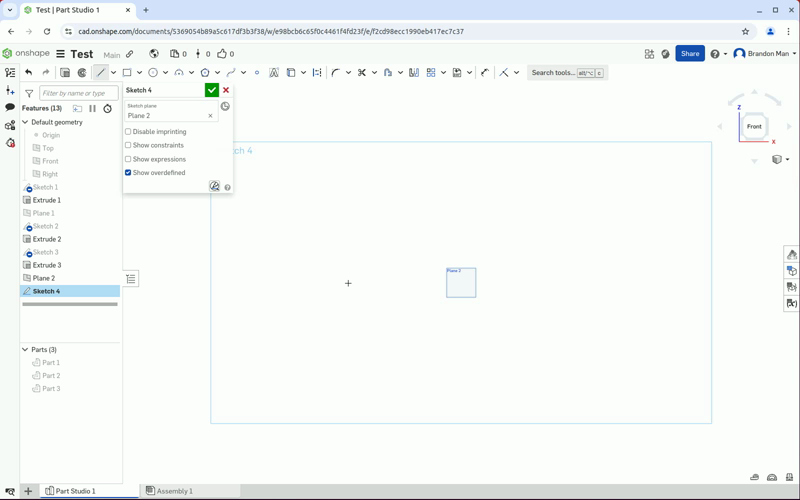
click(348, 282)
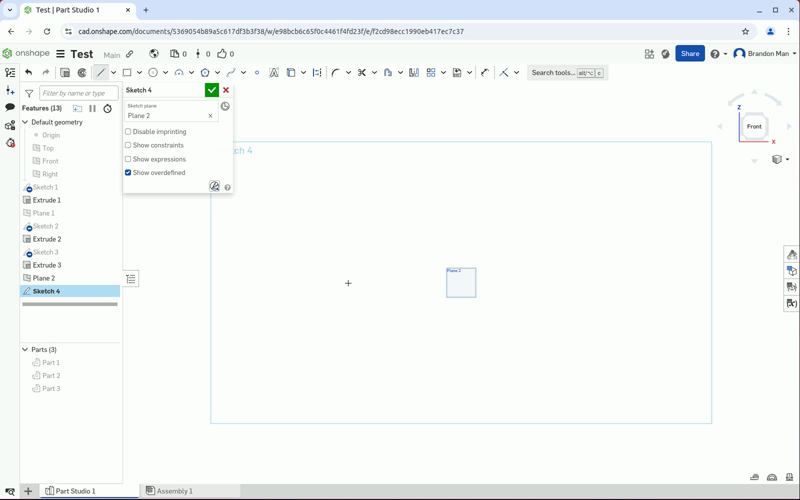
key_up(shift)
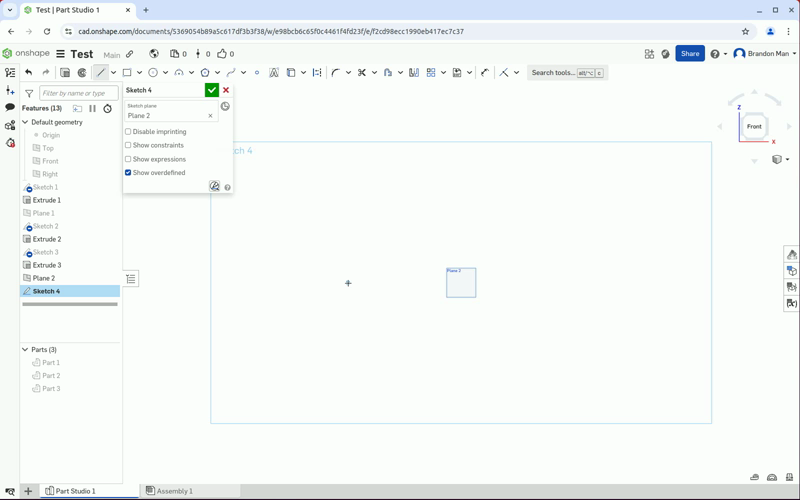
key_down(shift)
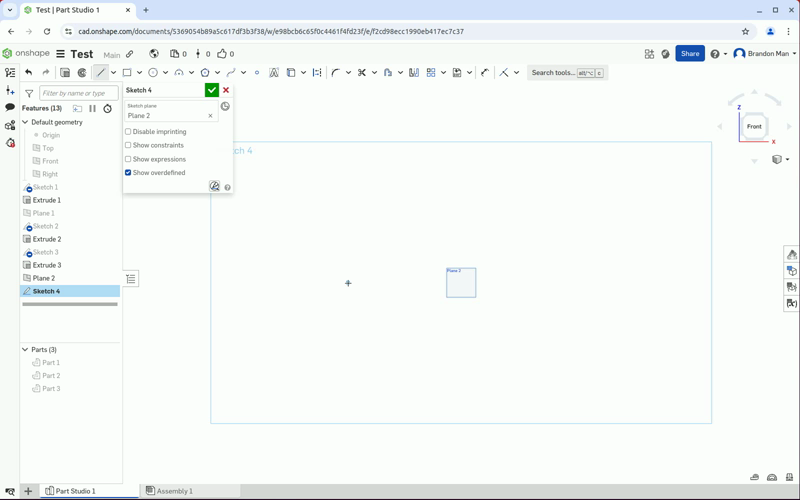
mouse_move(378, 282)
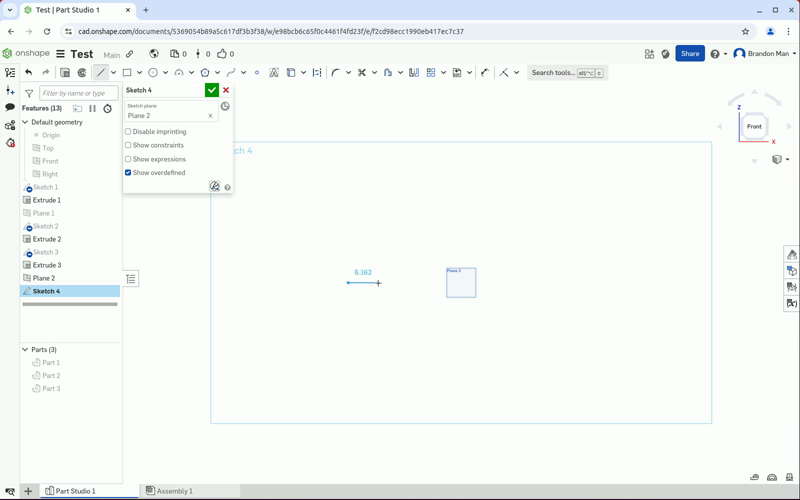
mouse_move(350, 282)
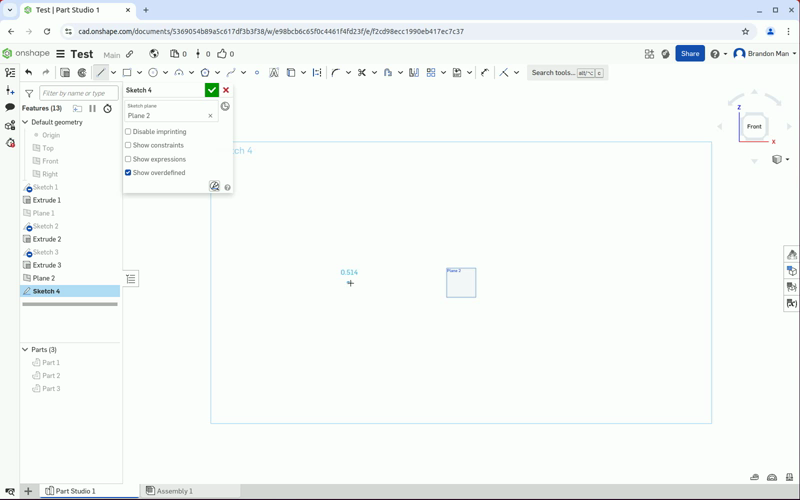
scroll(6)
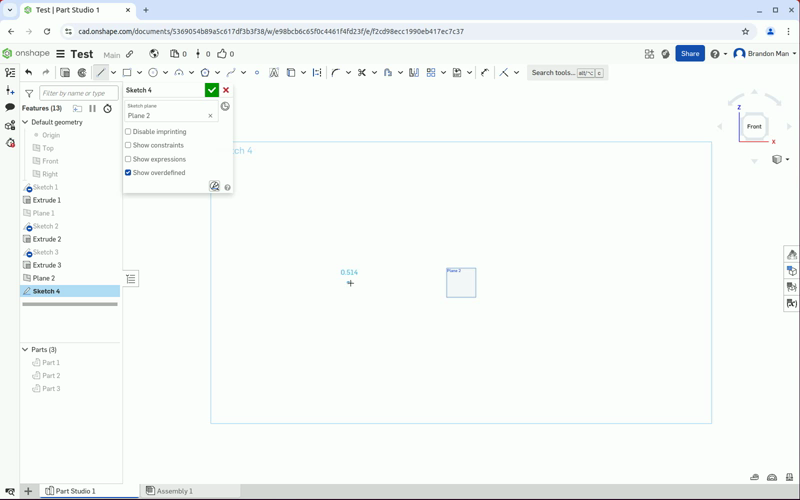
scroll(6)
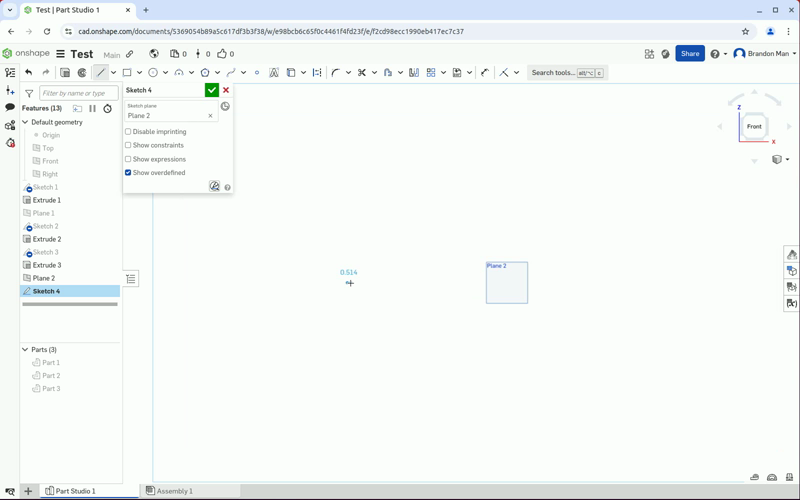
scroll(6)
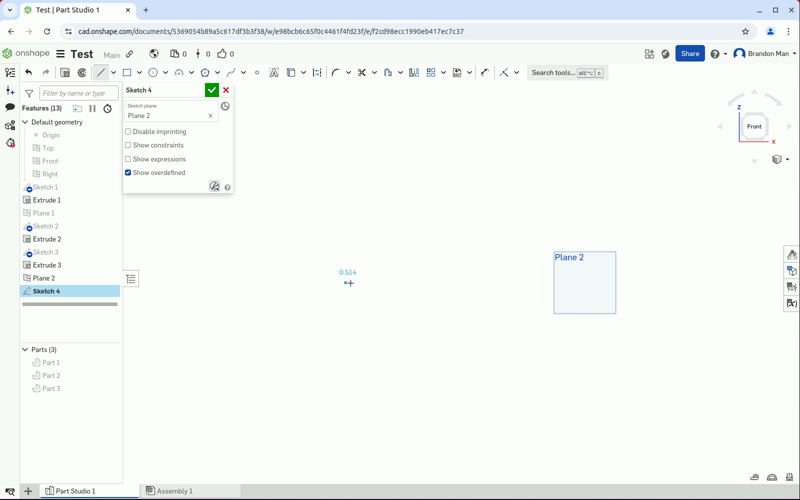
scroll(6)
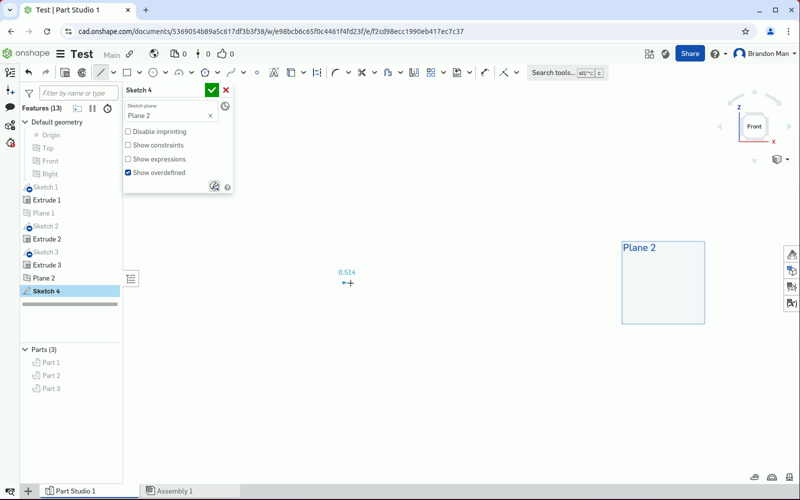
scroll(6)
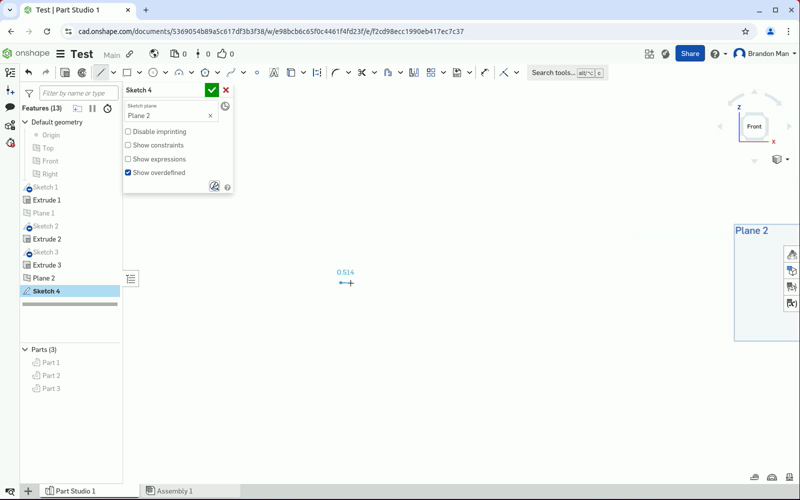
scroll(6)
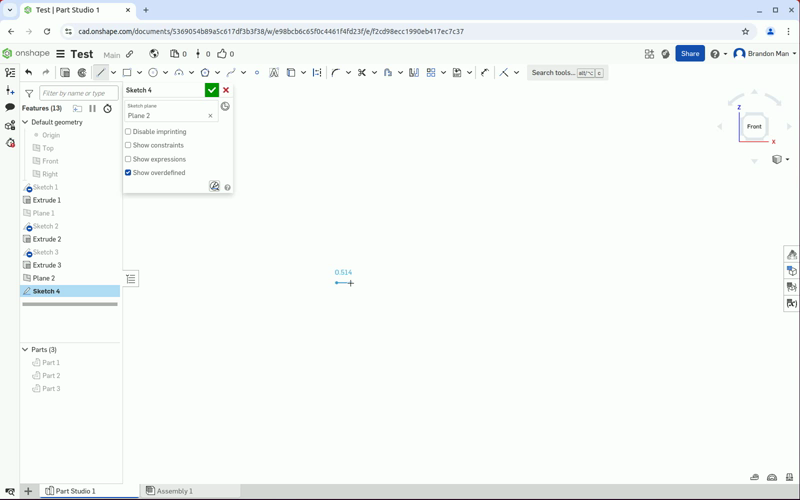
scroll(6)
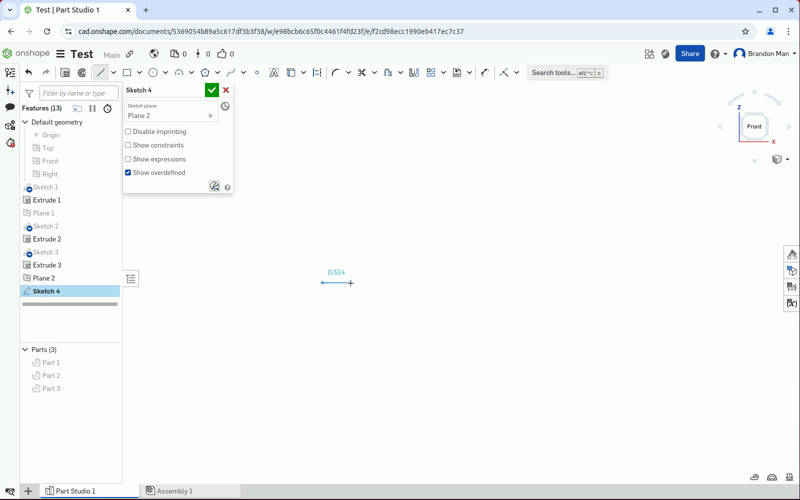
click(350, 282)
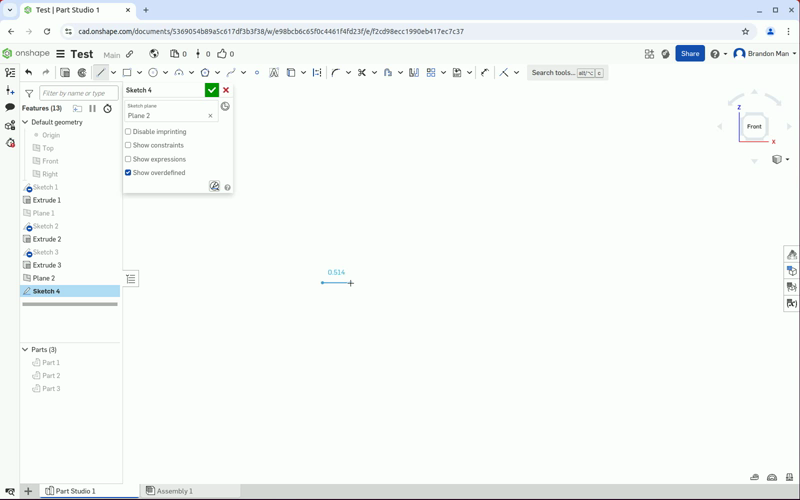
scroll(-6)
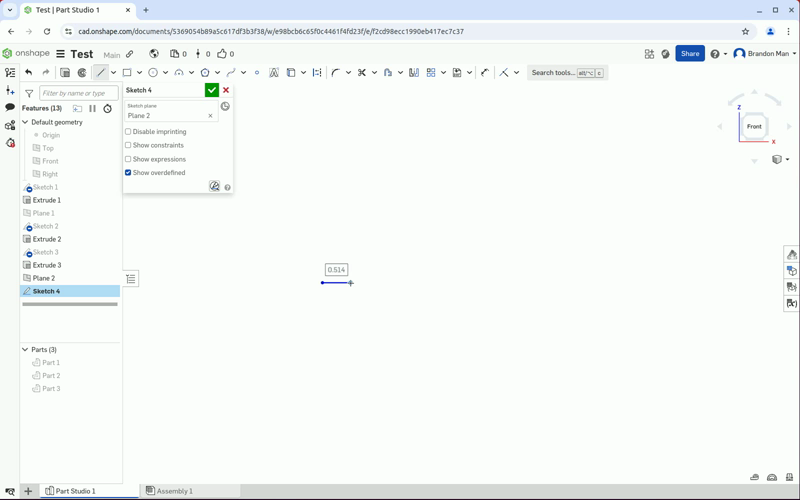
scroll(-6)
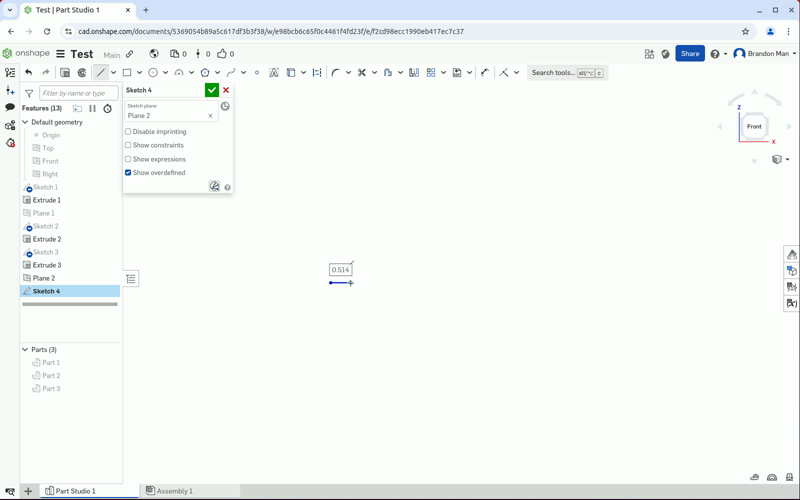
scroll(-6)
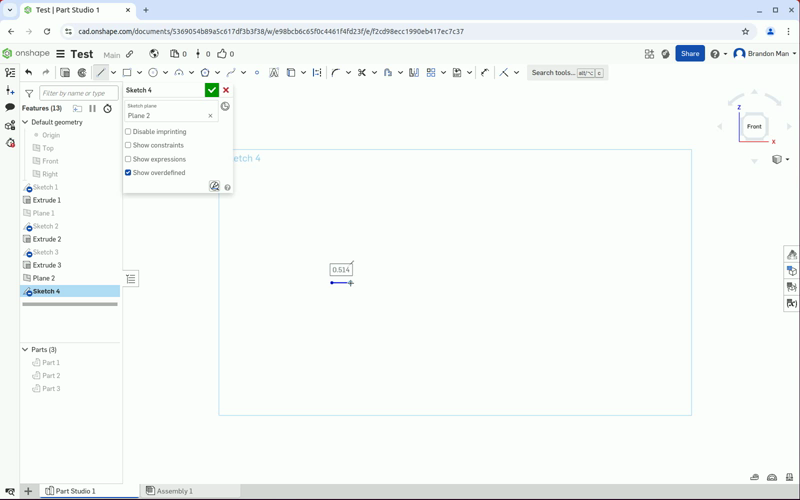
scroll(-6)
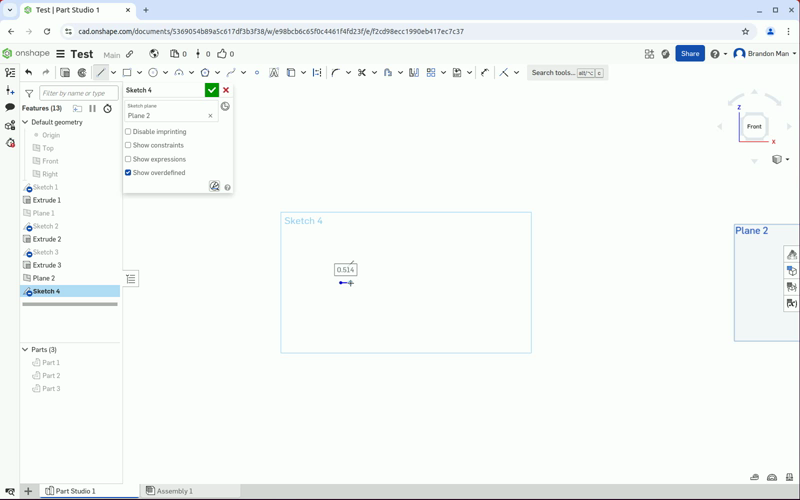
scroll(-6)
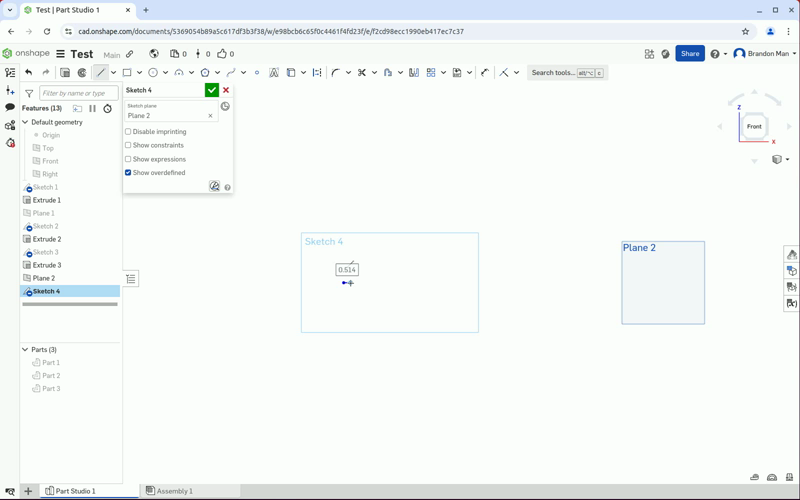
scroll(-6)
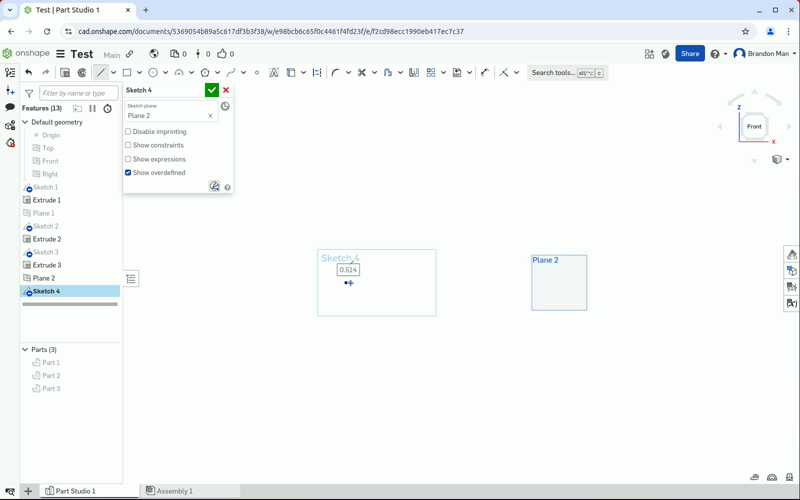
scroll(-6)
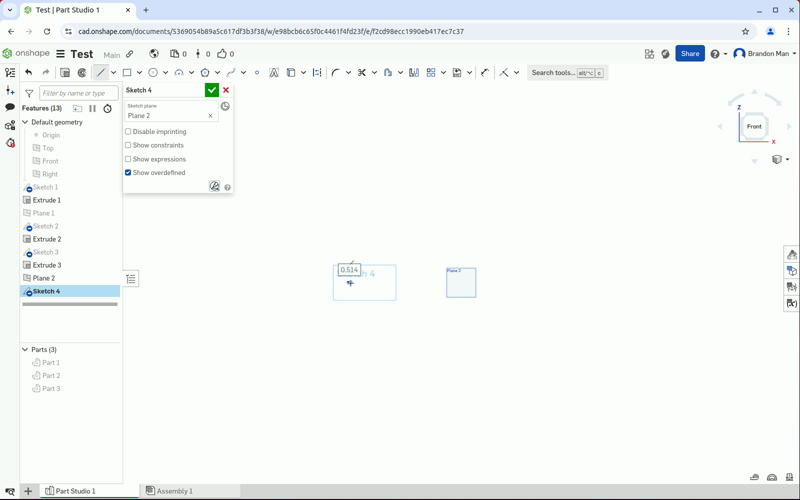
key_up(shift)
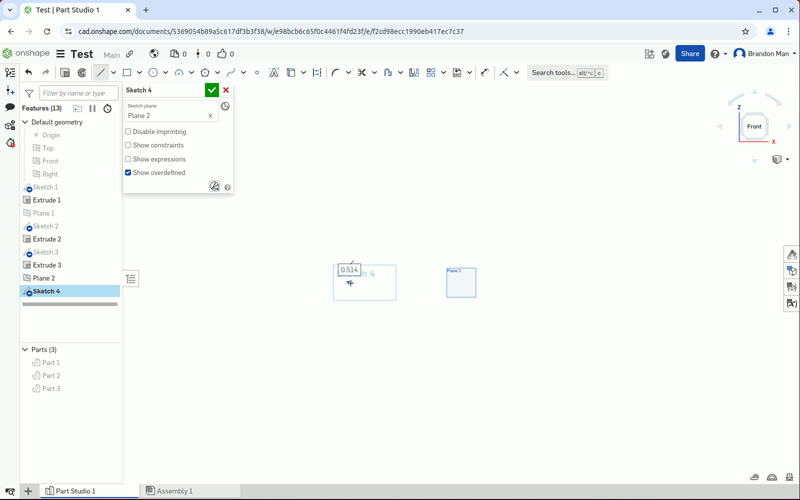
key_down(shift)
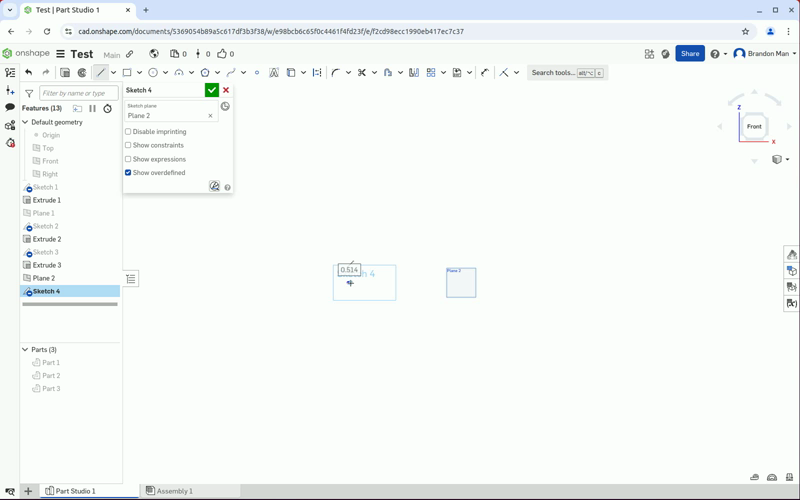
mouse_move(380, 282)
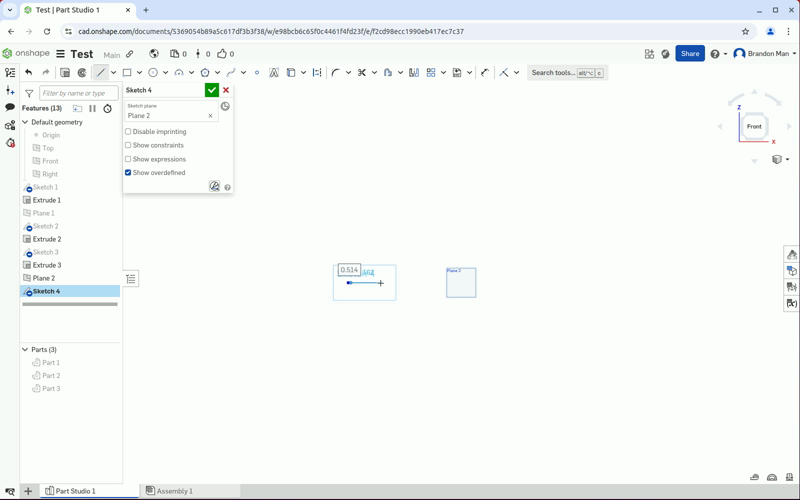
mouse_move(350, 259)
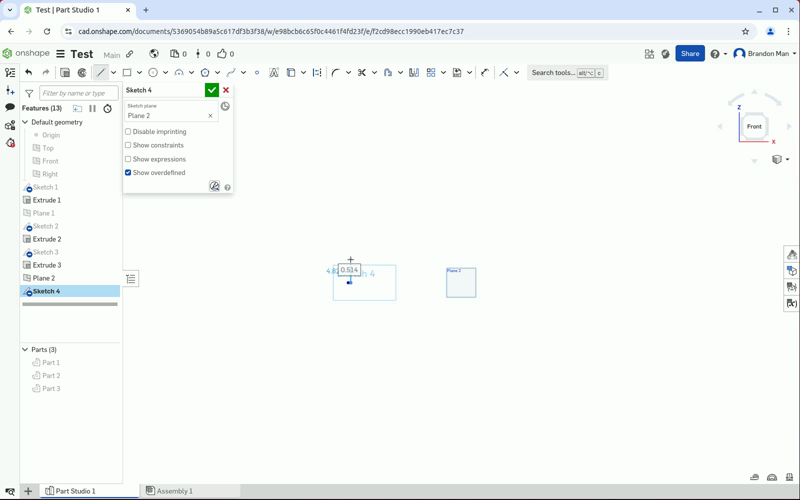
click(350, 259)
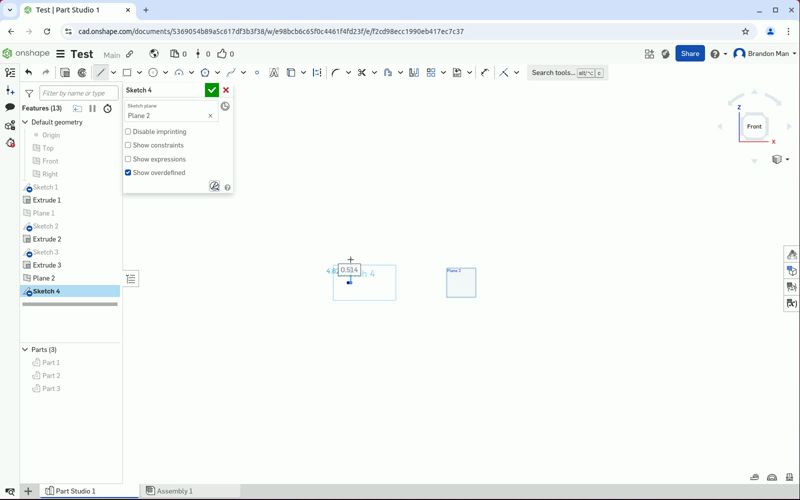
key_up(shift)
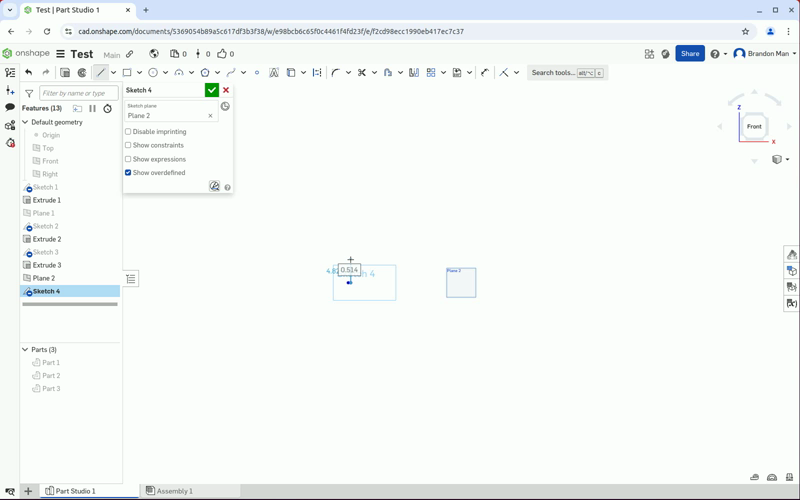
key_down(shift)
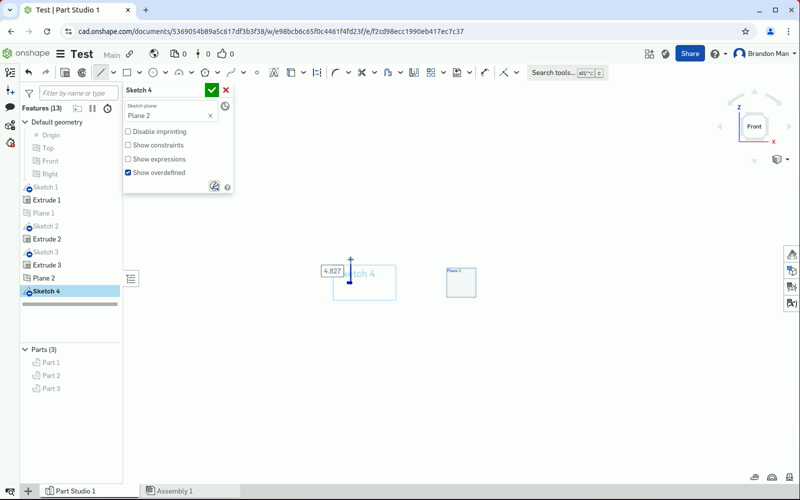
mouse_move(569, 259)
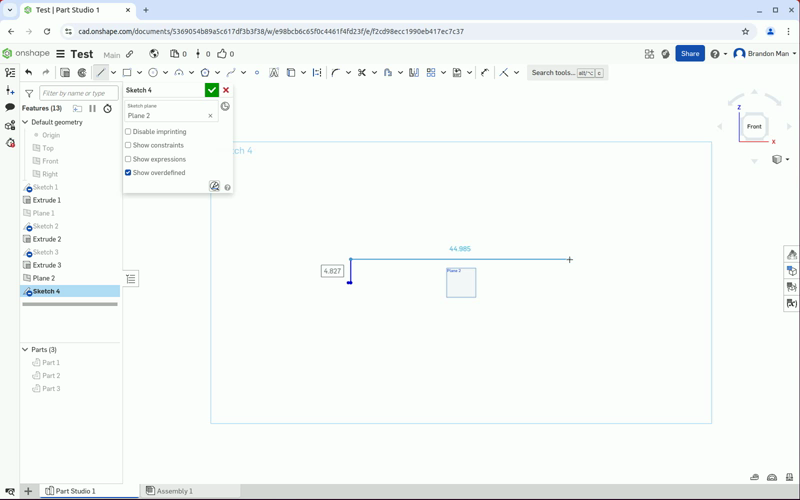
click(569, 259)
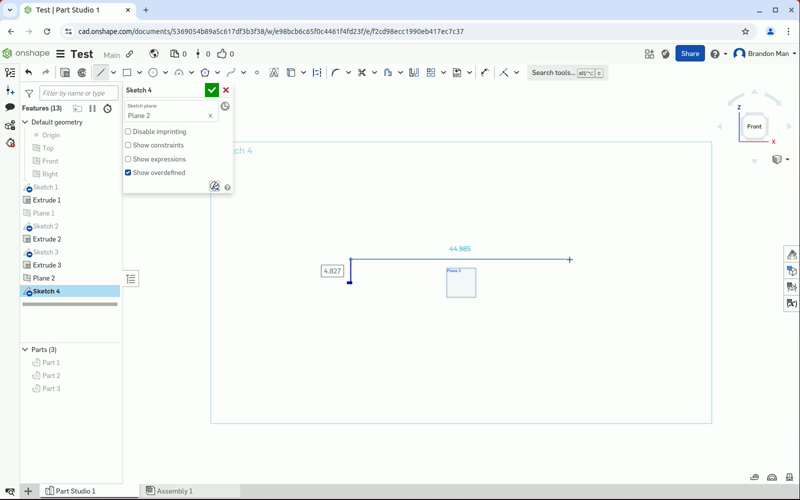
key_up(shift)
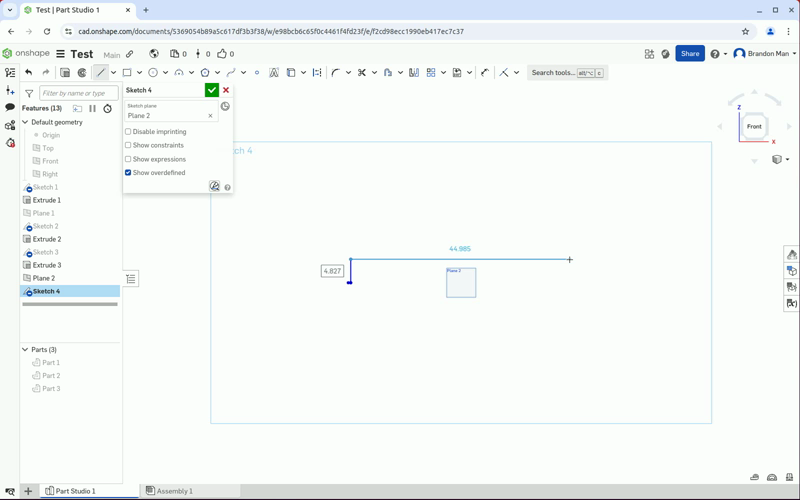
key_down(shift)
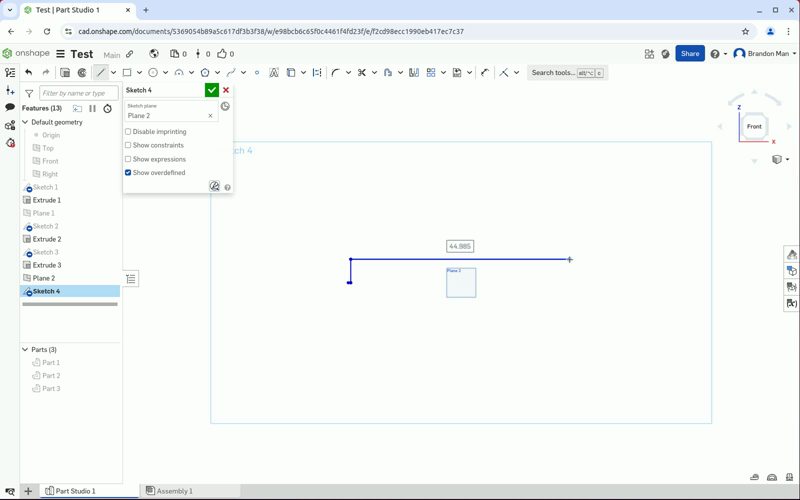
mouse_move(589, 259)
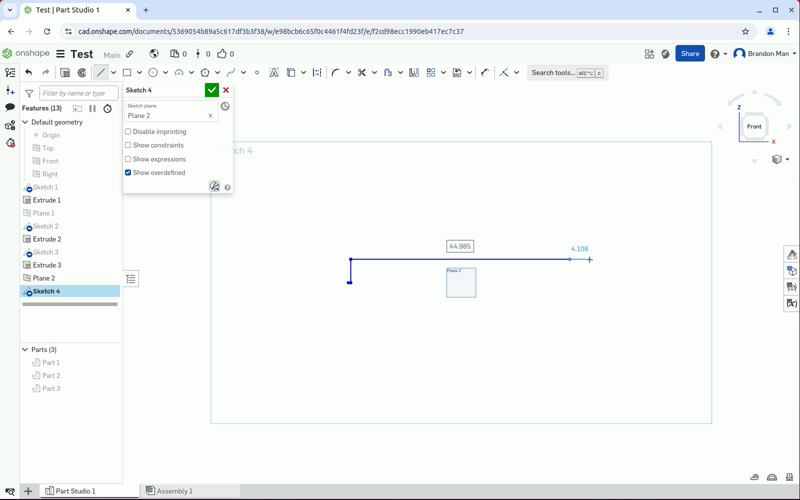
mouse_move(569, 282)
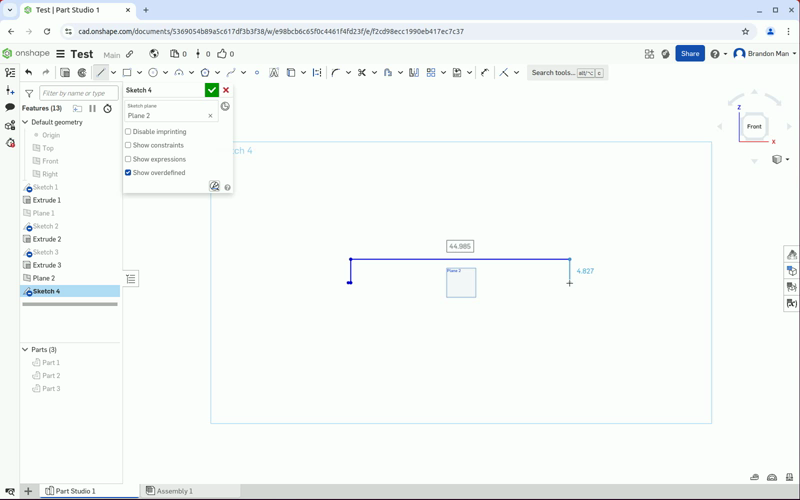
click(569, 282)
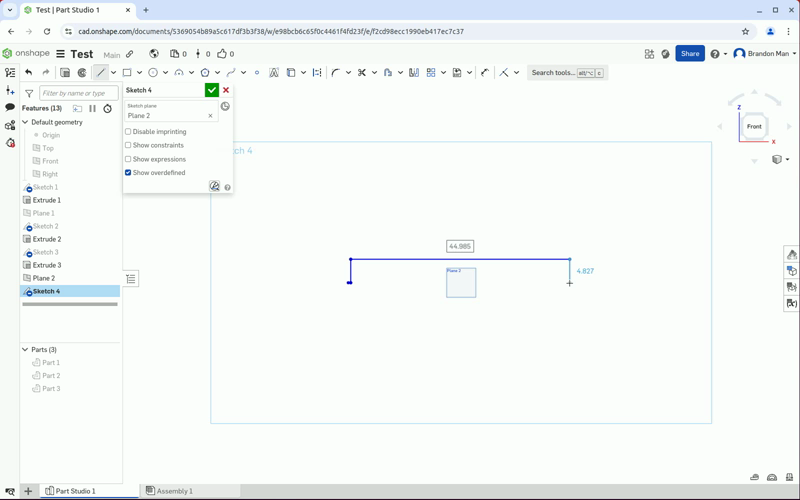
key_up(shift)
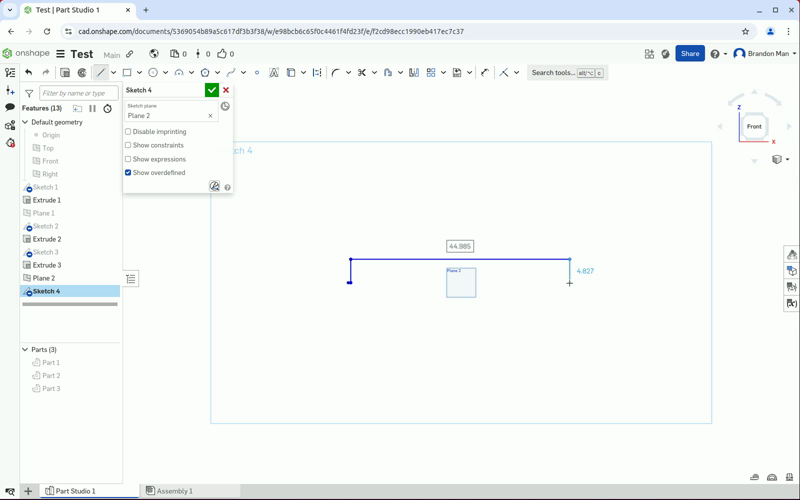
key_down(shift)
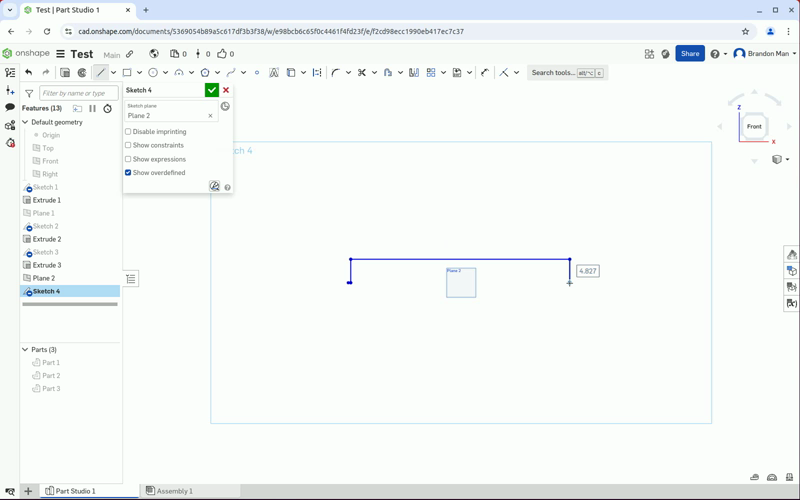
mouse_move(589, 282)
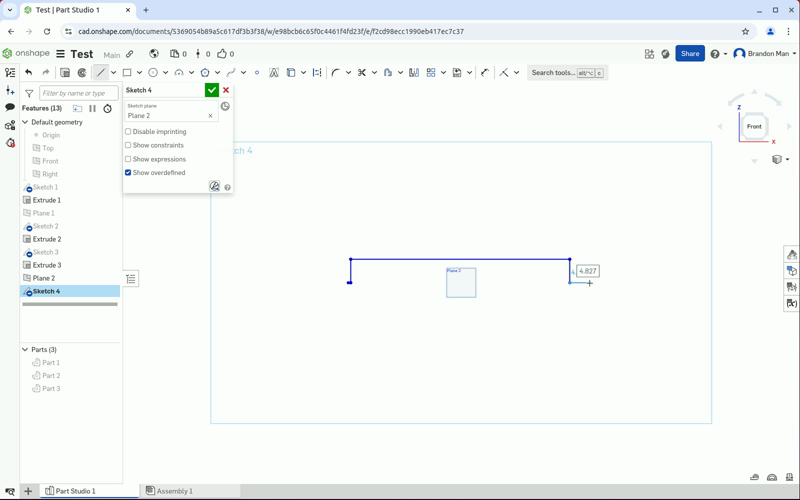
mouse_move(572, 282)
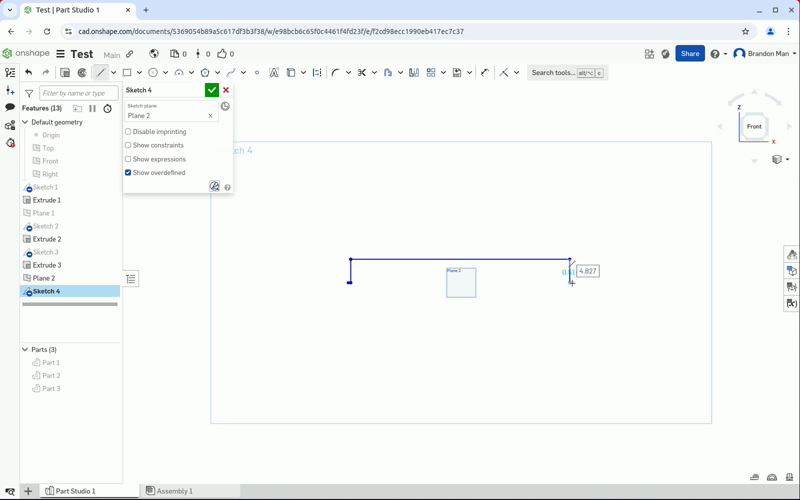
scroll(6)
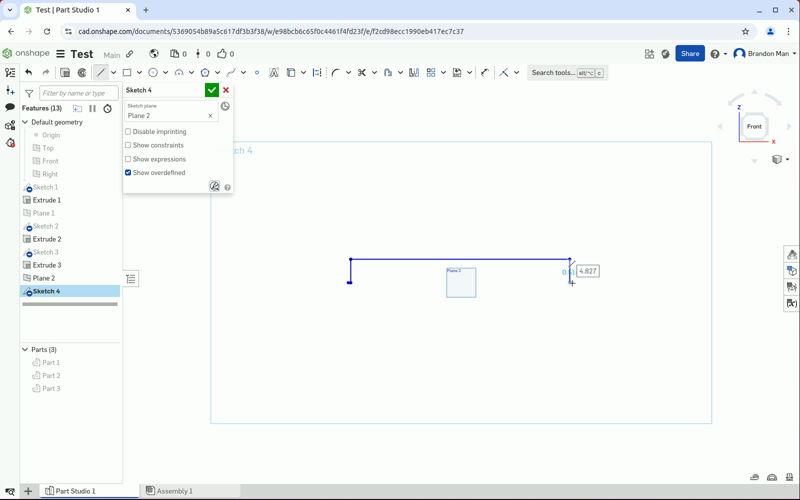
scroll(6)
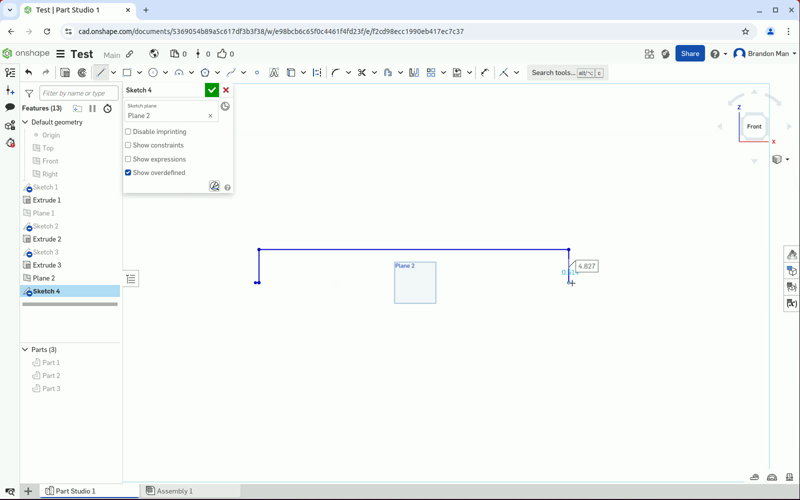
scroll(6)
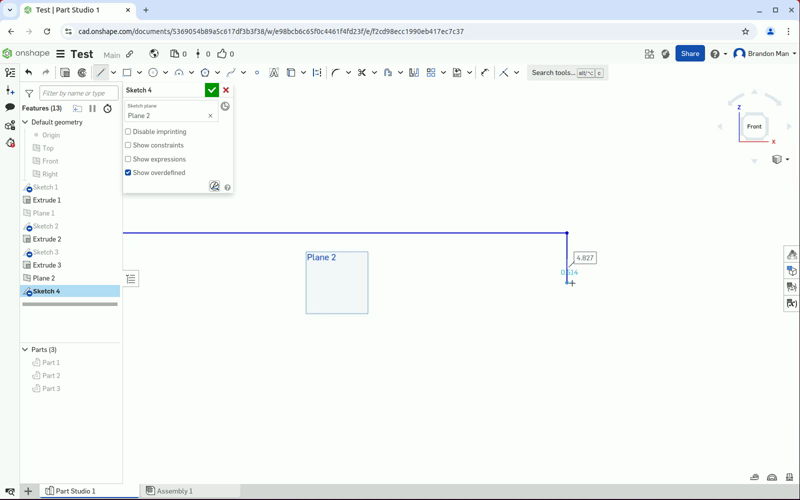
scroll(6)
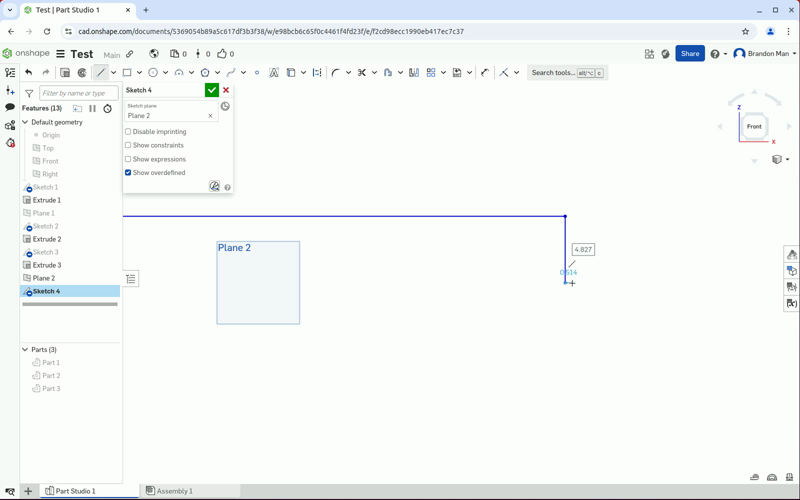
scroll(6)
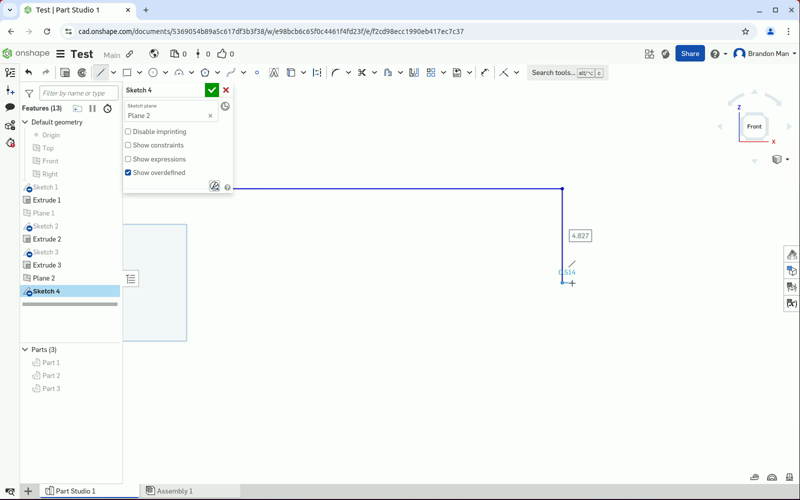
scroll(6)
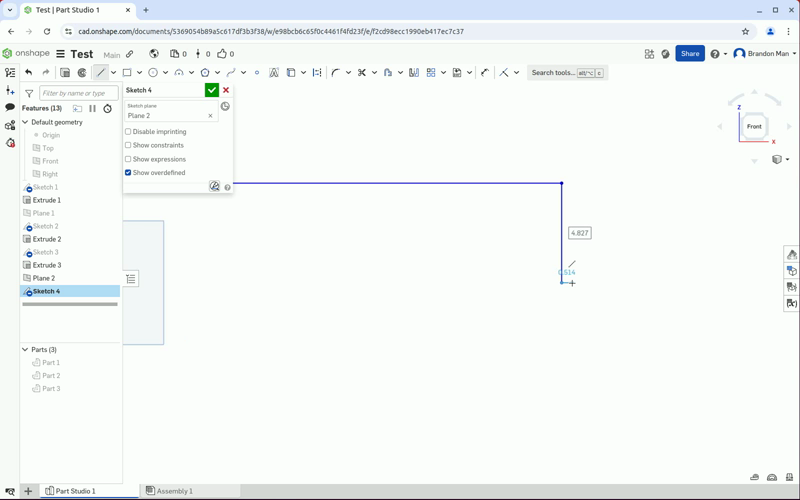
scroll(6)
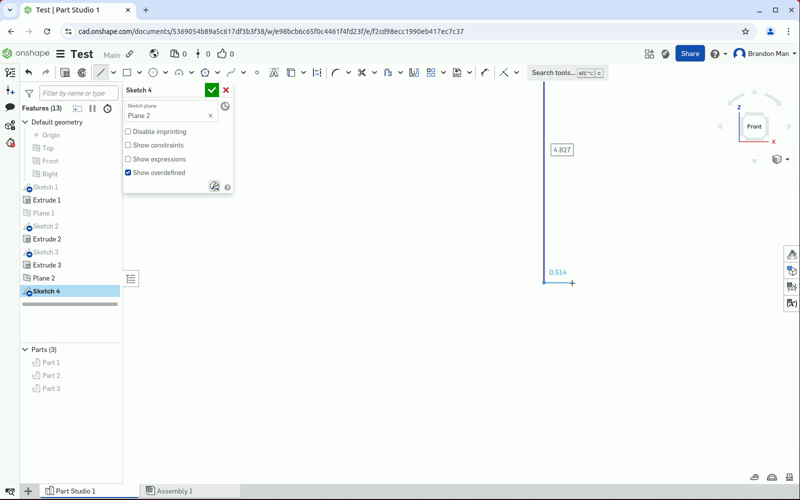
click(572, 282)
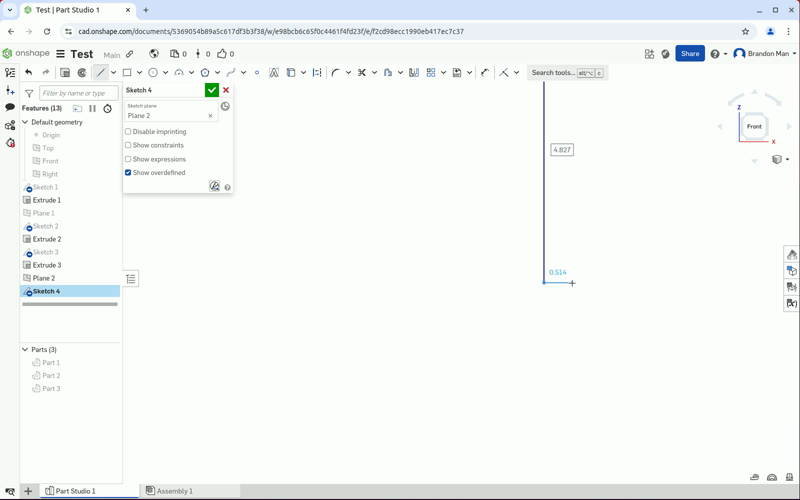
scroll(-6)
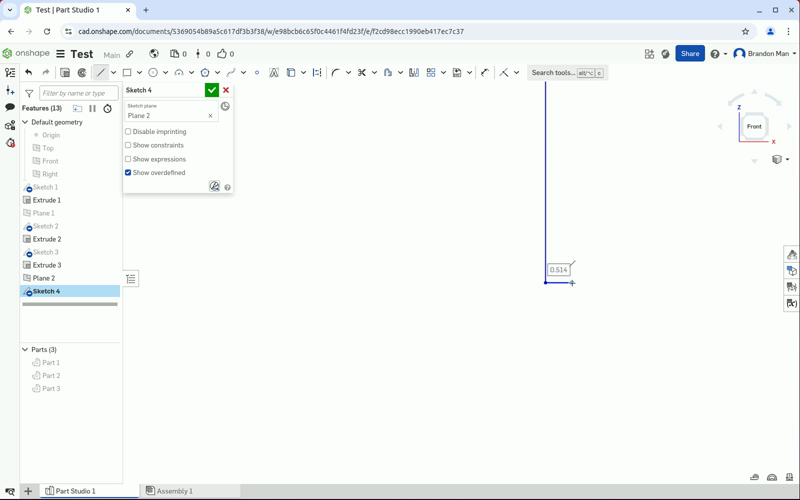
scroll(-6)
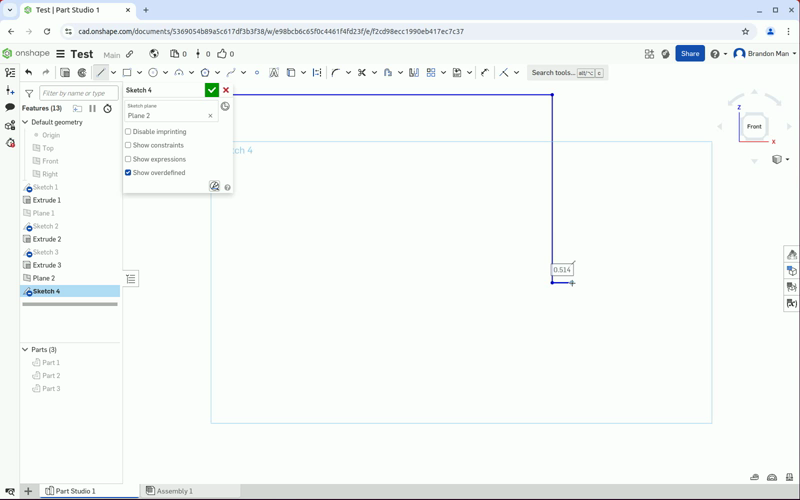
scroll(-6)
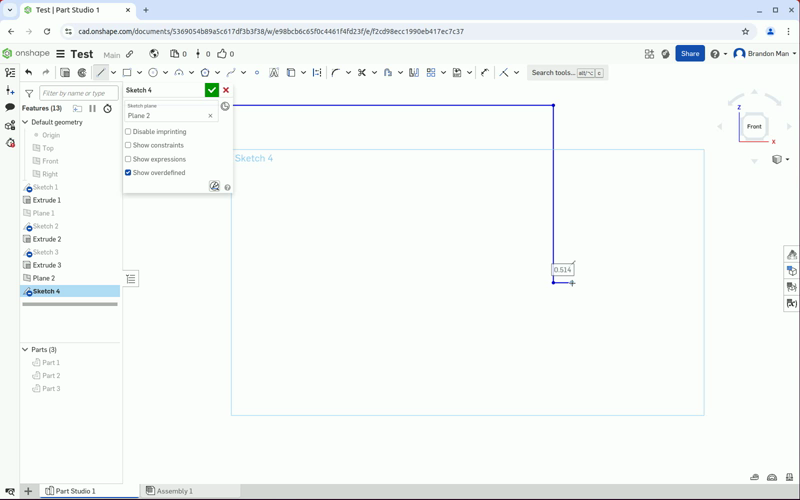
scroll(-6)
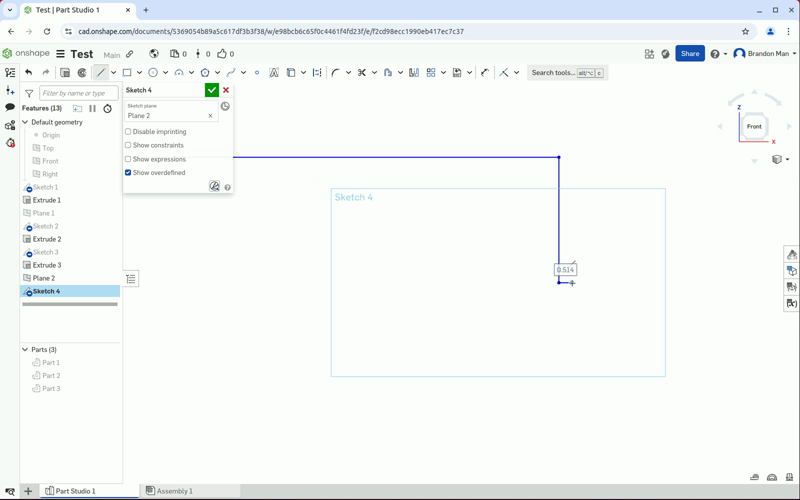
scroll(-6)
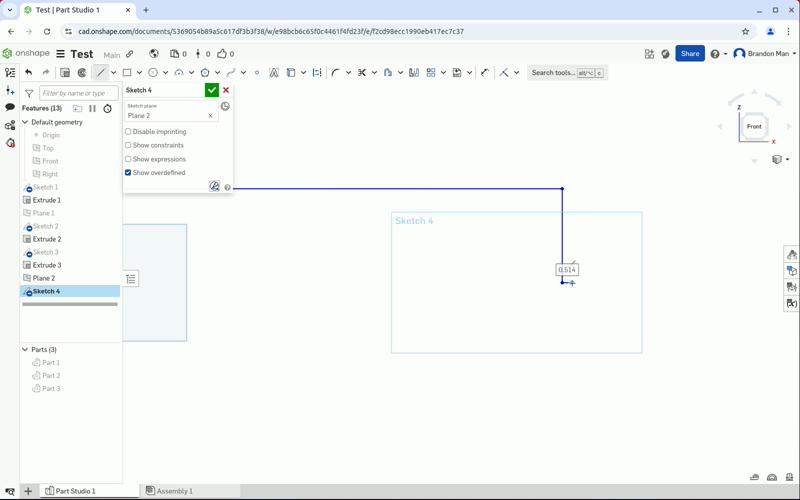
scroll(-6)
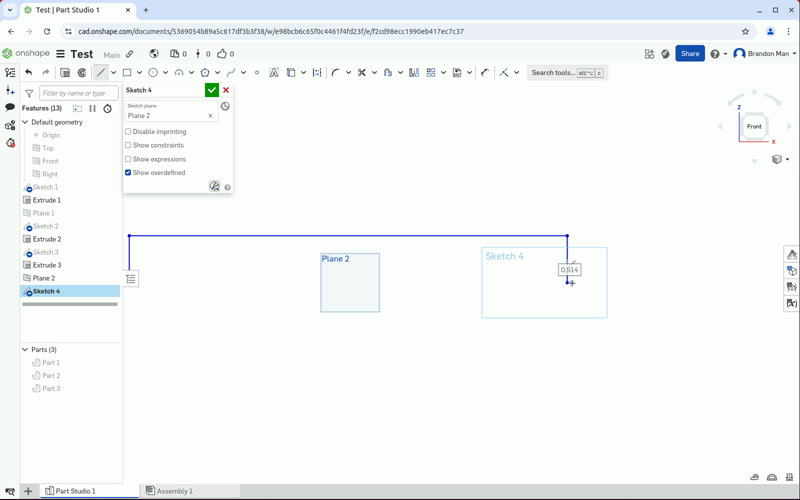
scroll(-6)
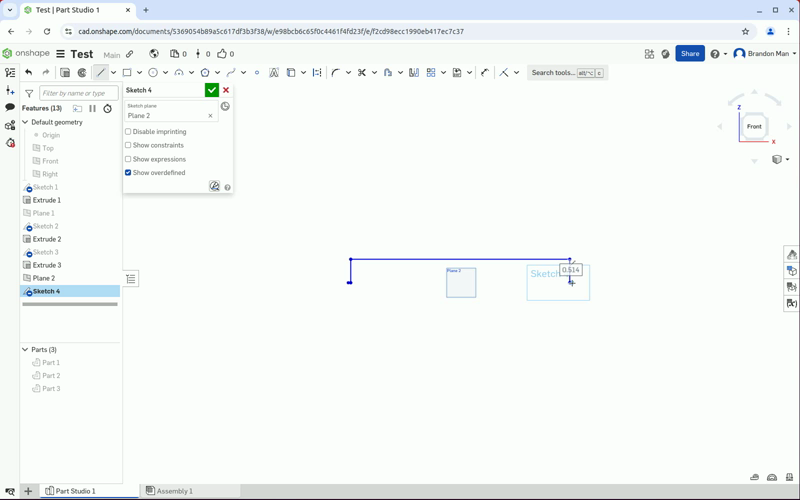
key_up(shift)
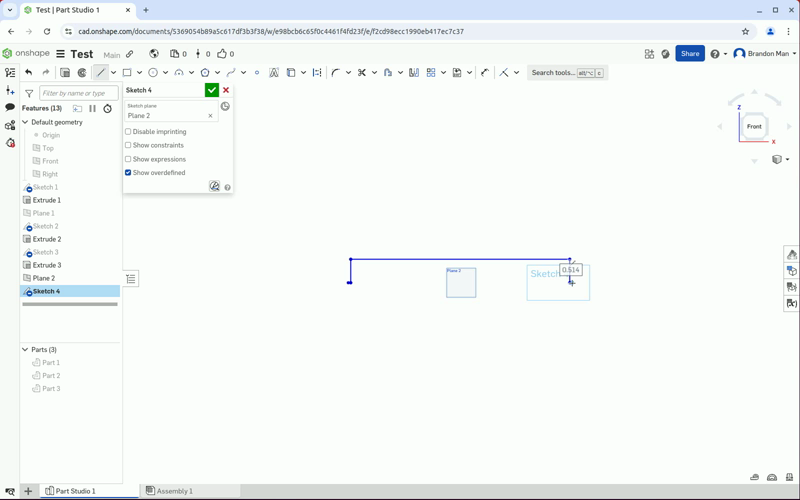
key_down(shift)
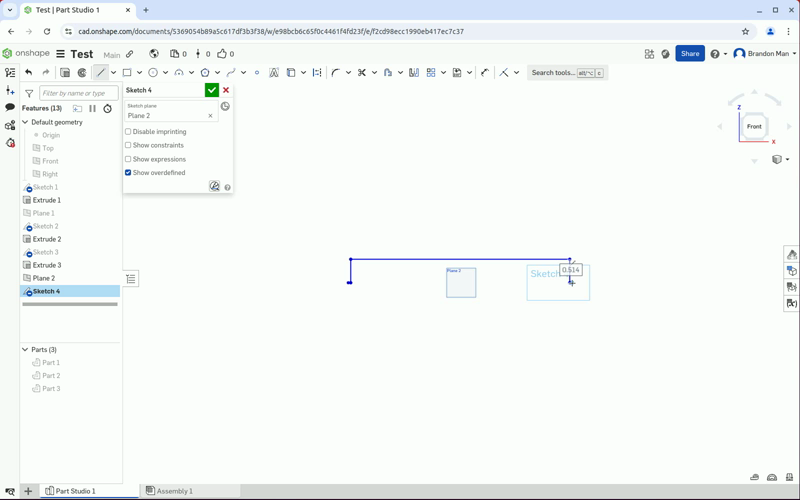
mouse_move(589, 282)
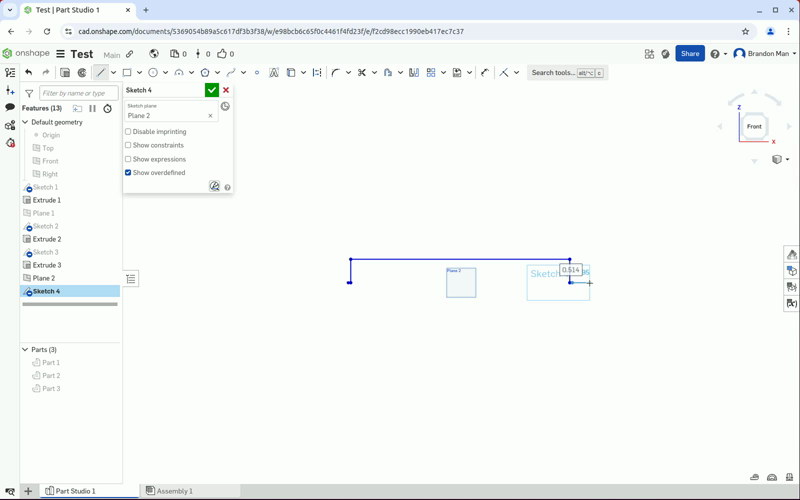
mouse_move(572, 257)
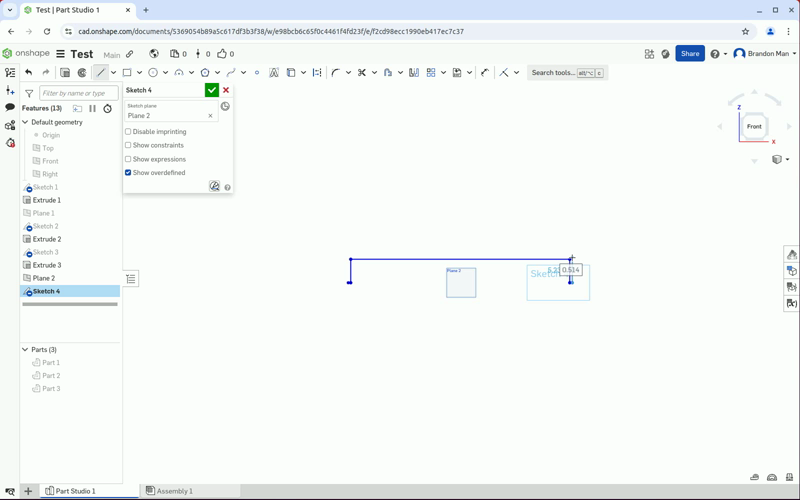
scroll(6)
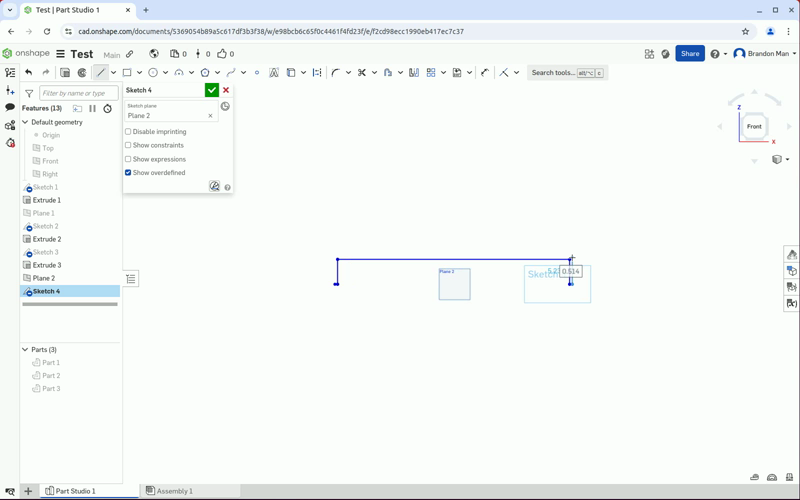
scroll(6)
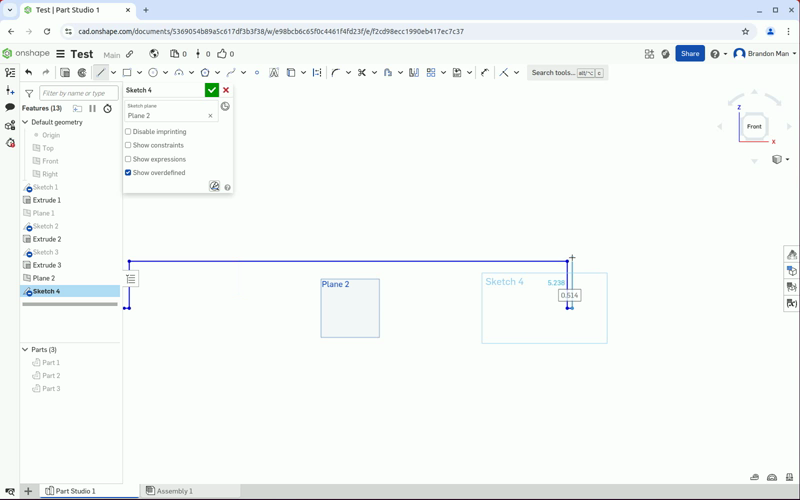
scroll(6)
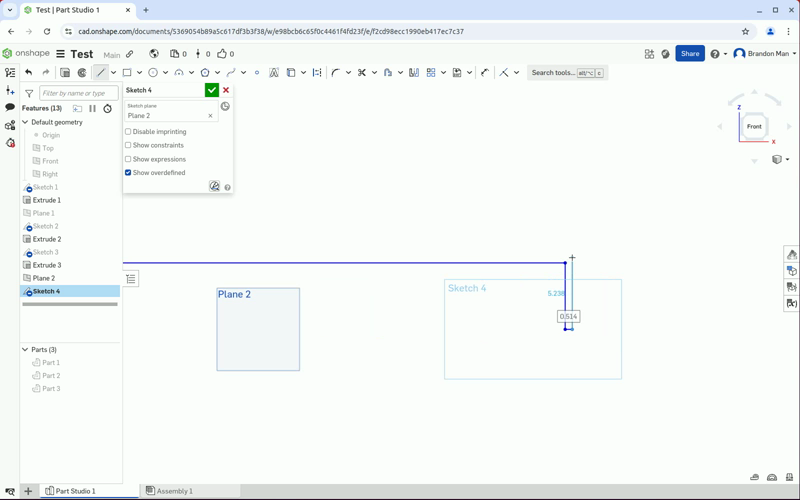
scroll(6)
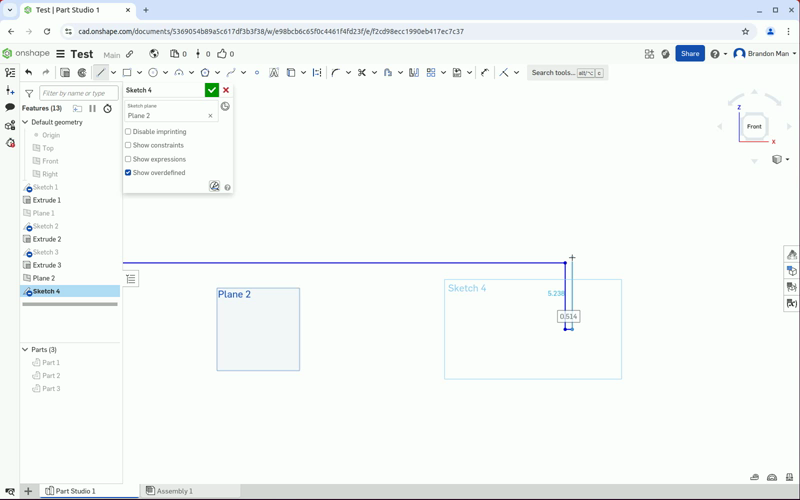
scroll(6)
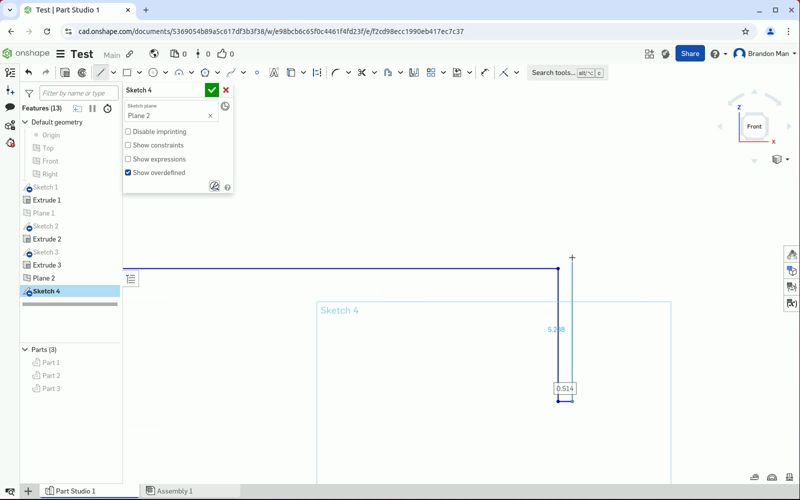
scroll(6)
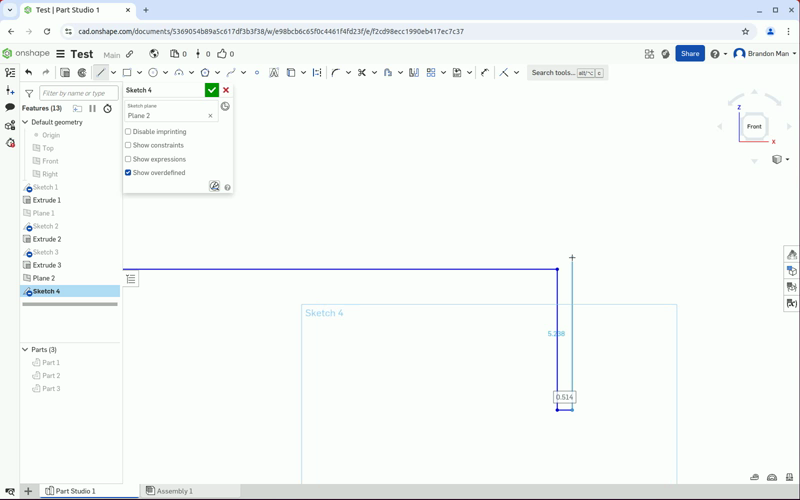
scroll(6)
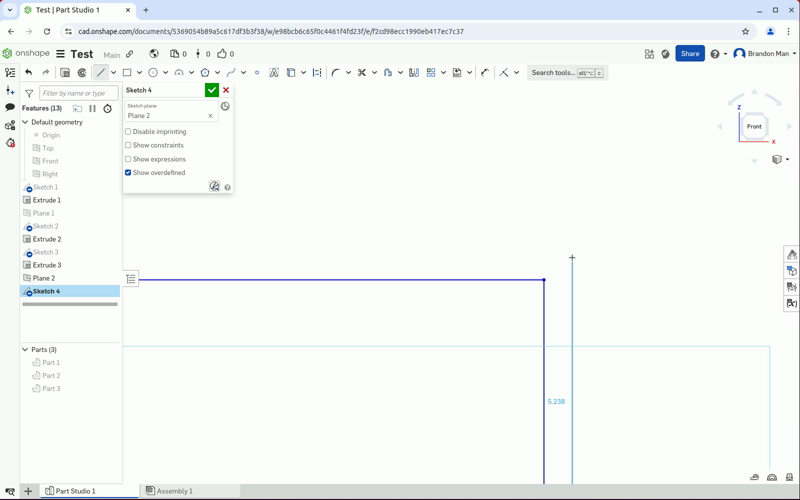
click(572, 257)
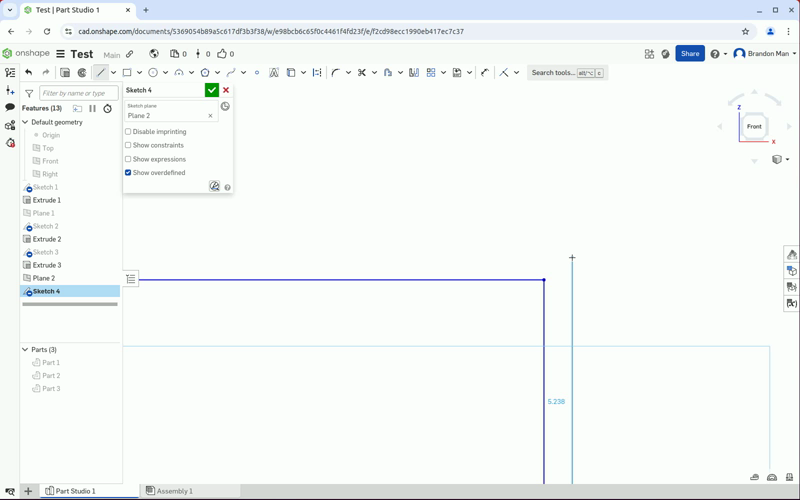
scroll(-6)
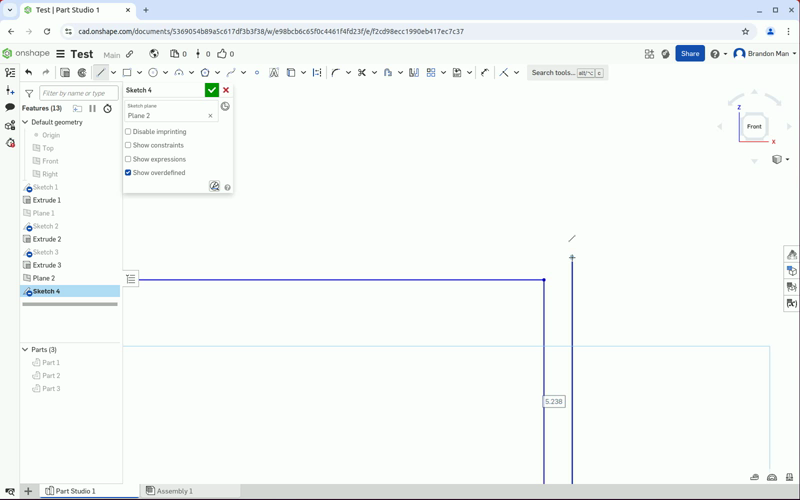
scroll(-6)
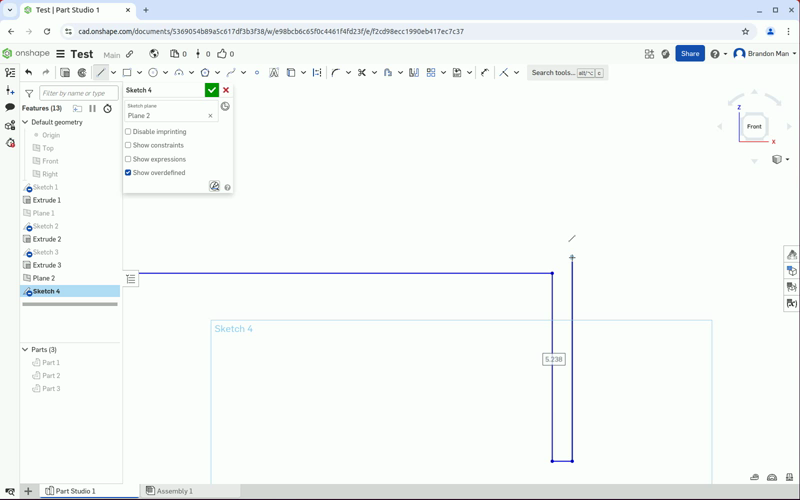
scroll(-6)
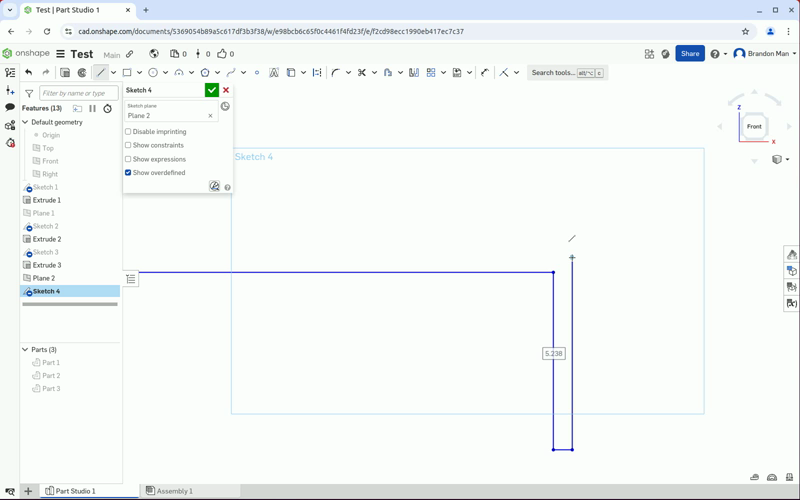
scroll(-6)
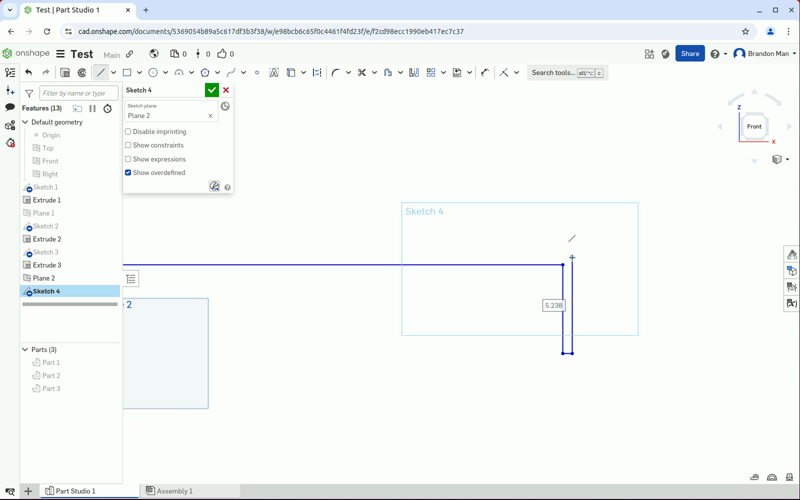
scroll(-6)
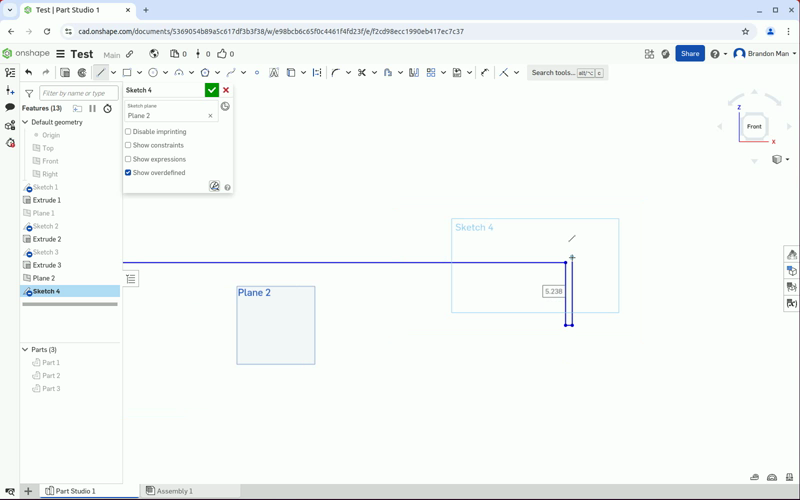
scroll(-6)
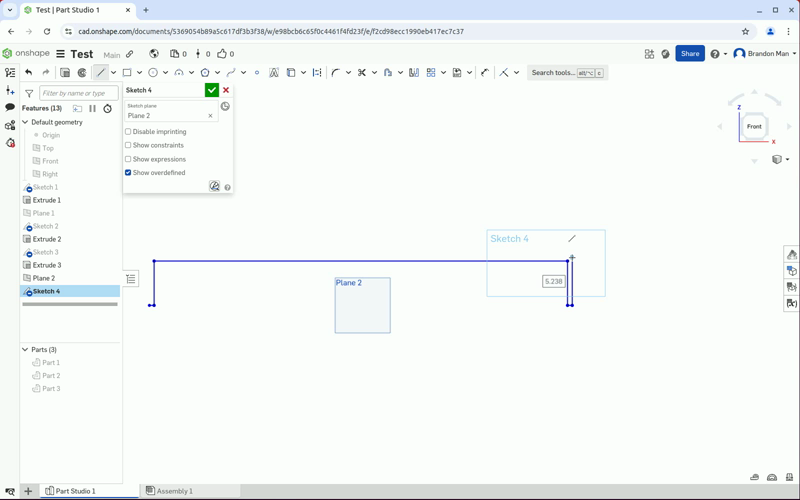
scroll(-6)
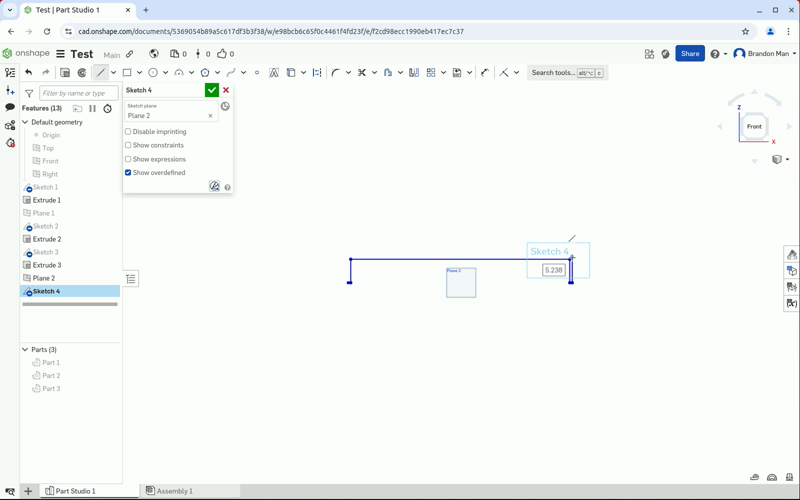
key_up(shift)
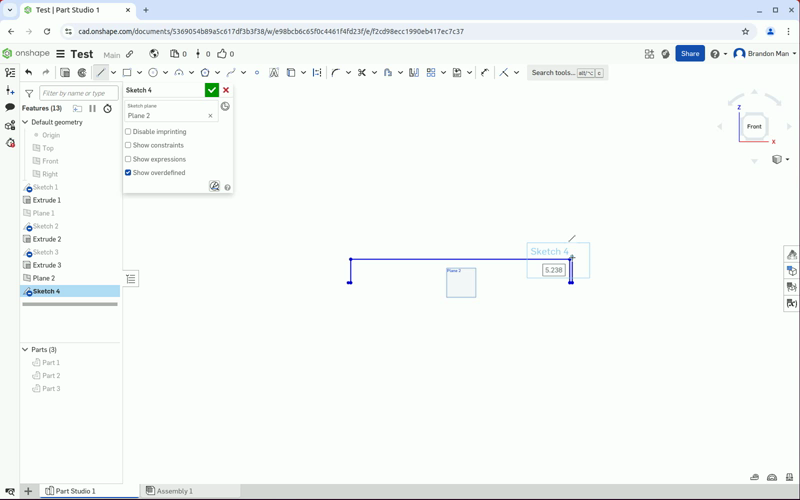
key_down(shift)
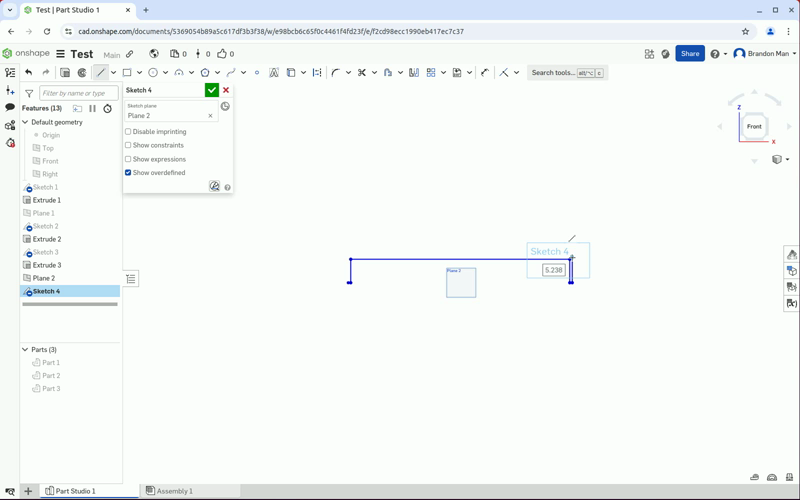
mouse_move(348, 257)
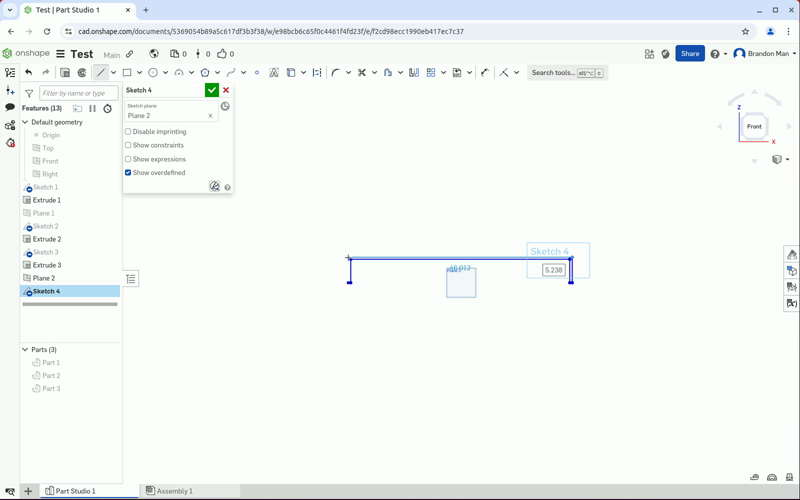
scroll(6)
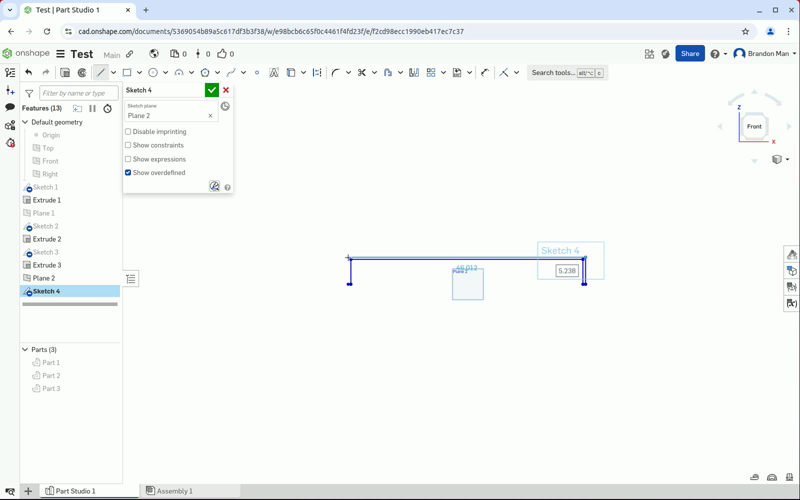
scroll(6)
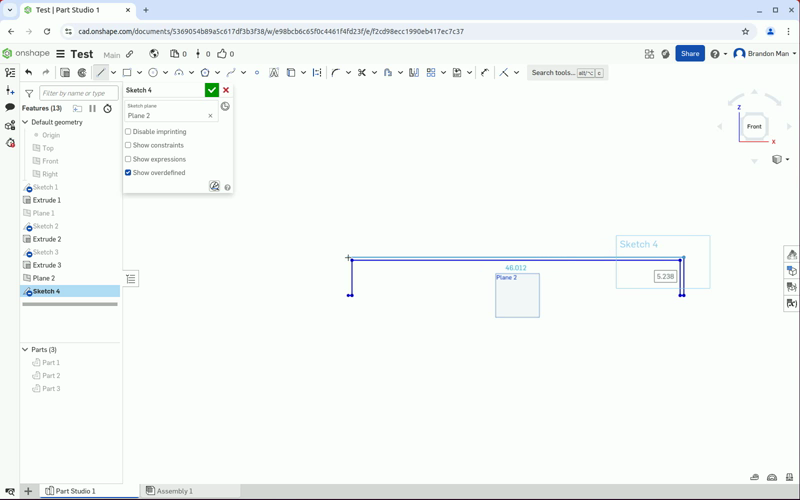
scroll(6)
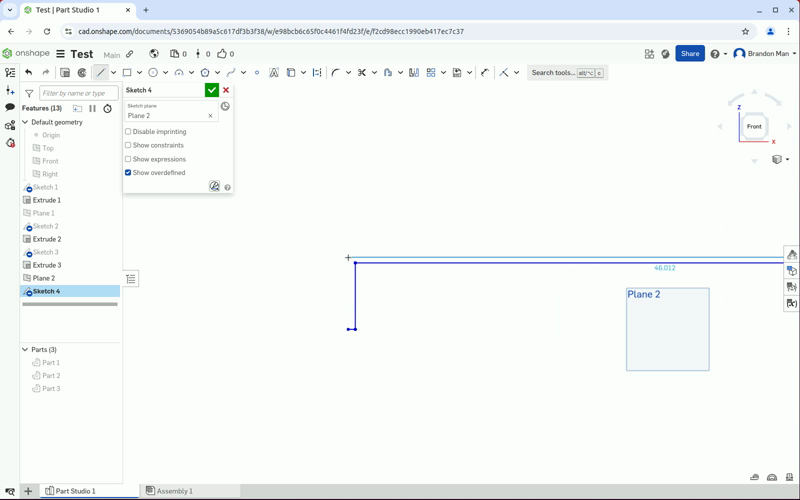
scroll(6)
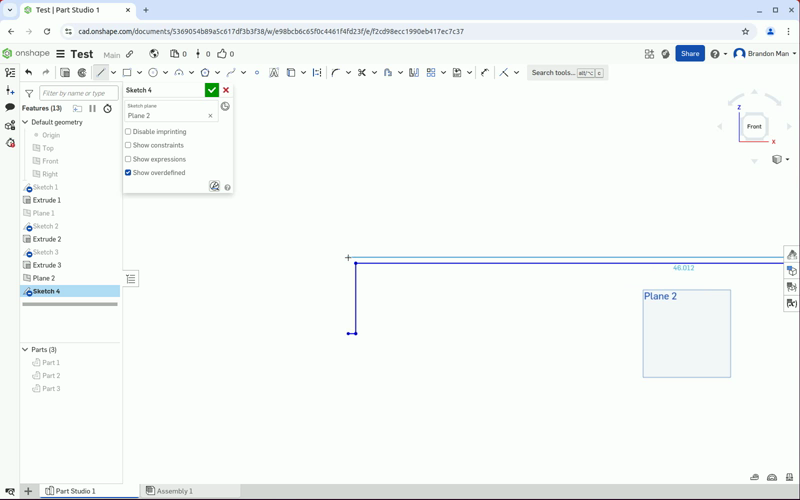
scroll(6)
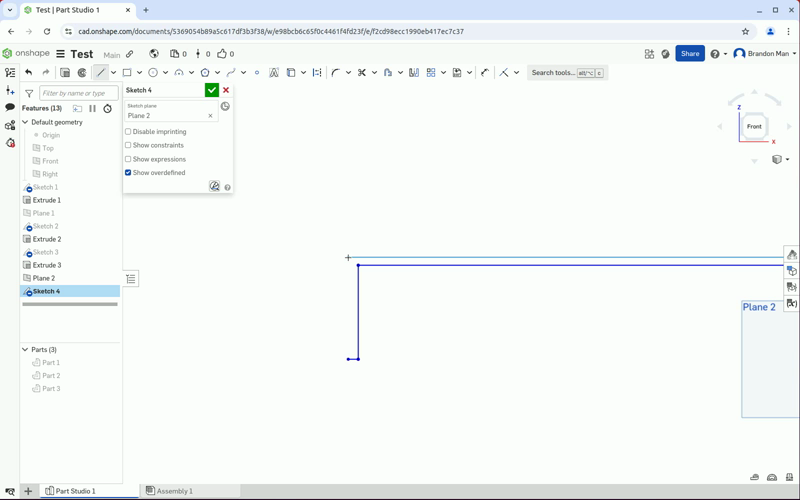
scroll(6)
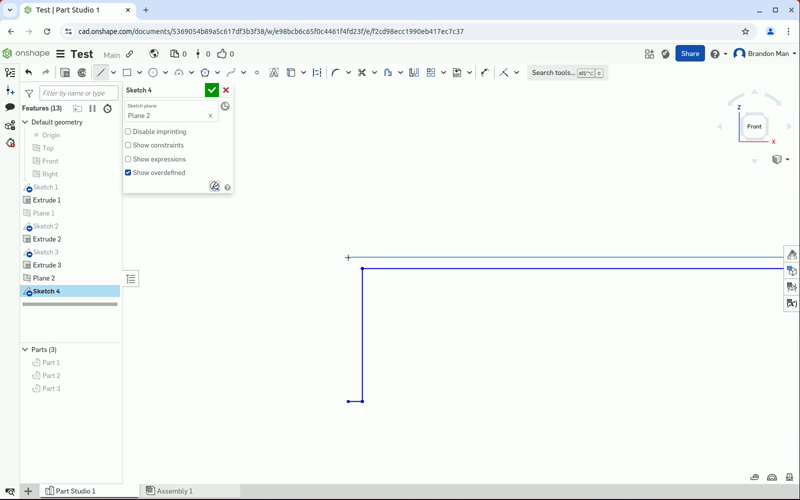
scroll(6)
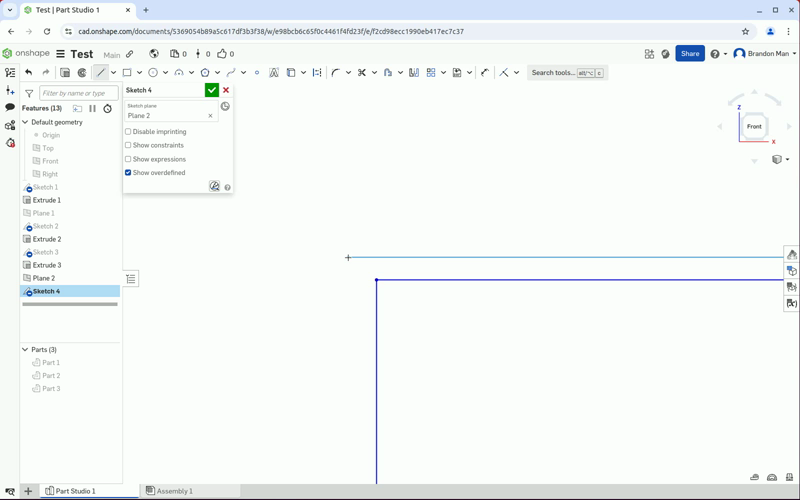
click(348, 257)
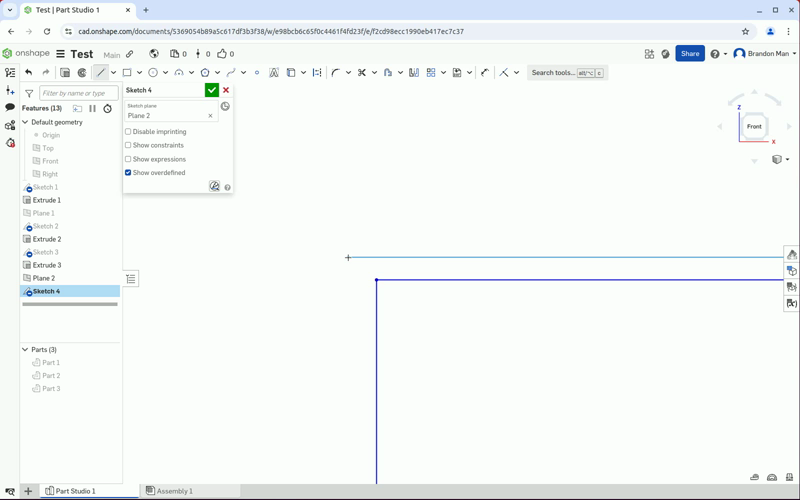
scroll(-6)
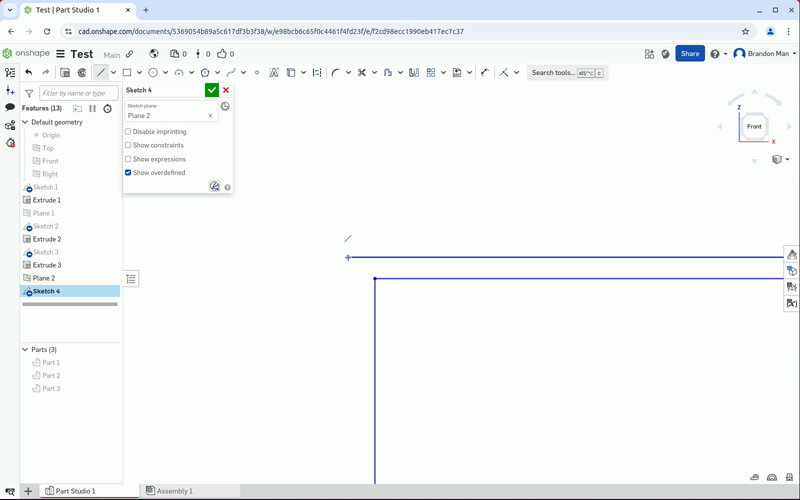
scroll(-6)
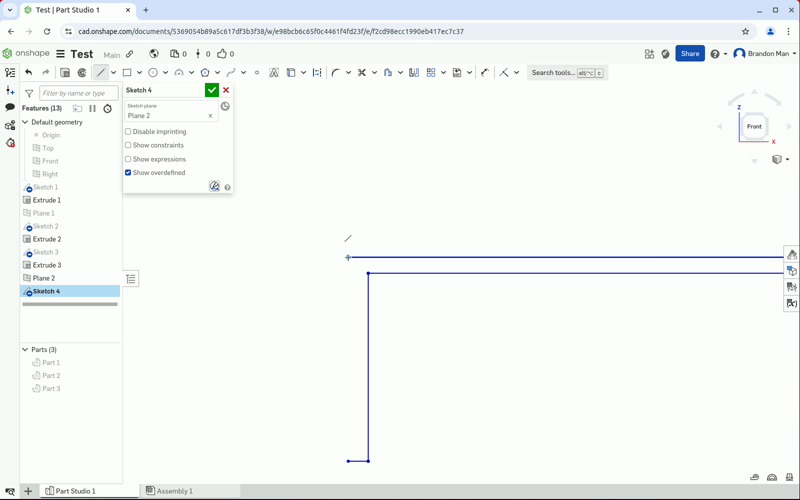
scroll(-6)
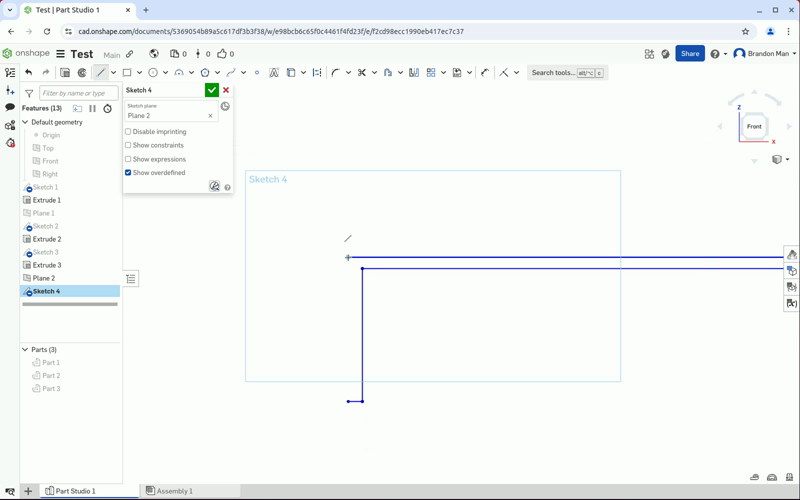
scroll(-6)
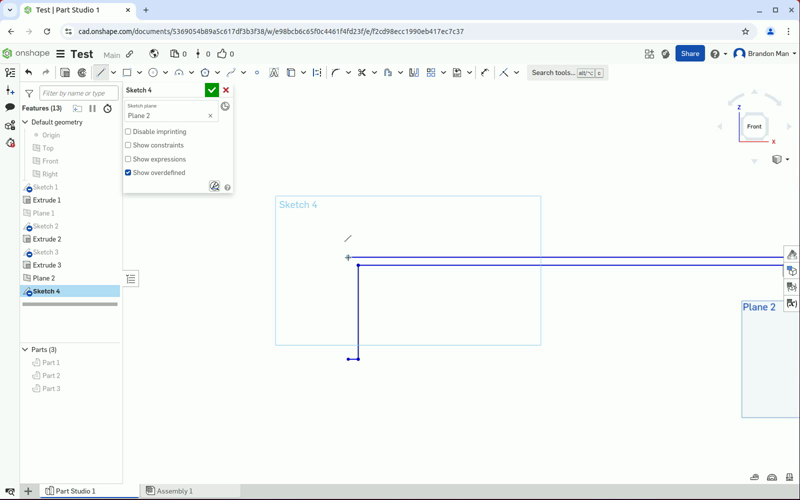
scroll(-6)
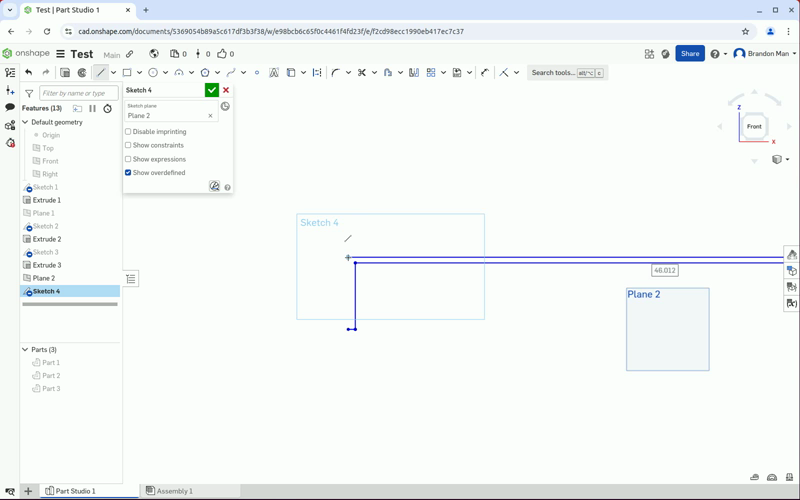
scroll(-6)
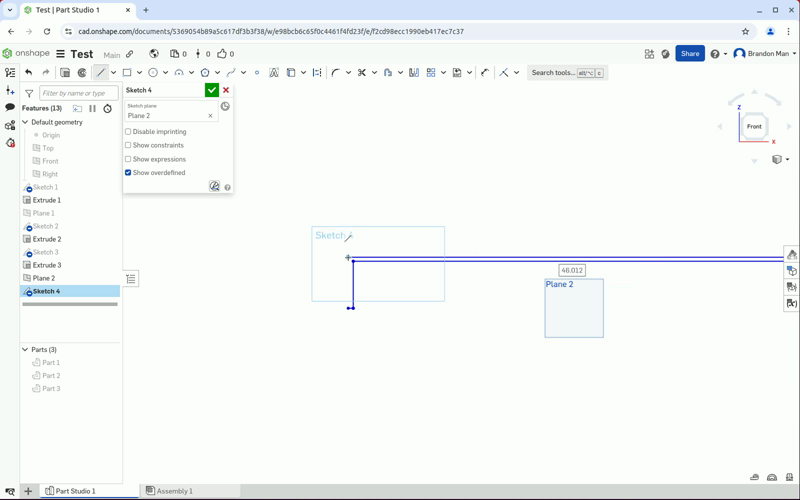
scroll(-6)
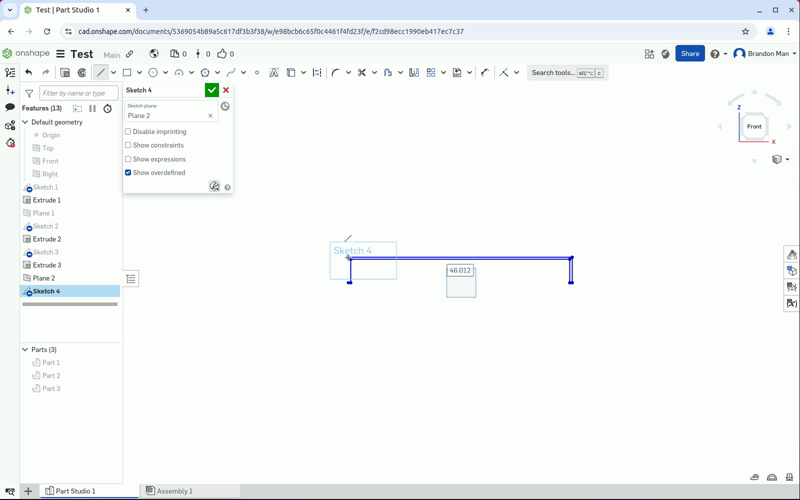
key_up(shift)
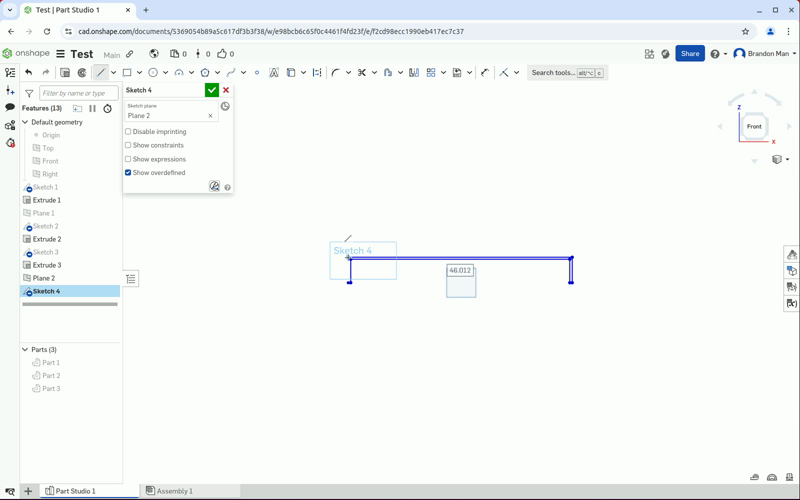
mouse_move(378, 257)
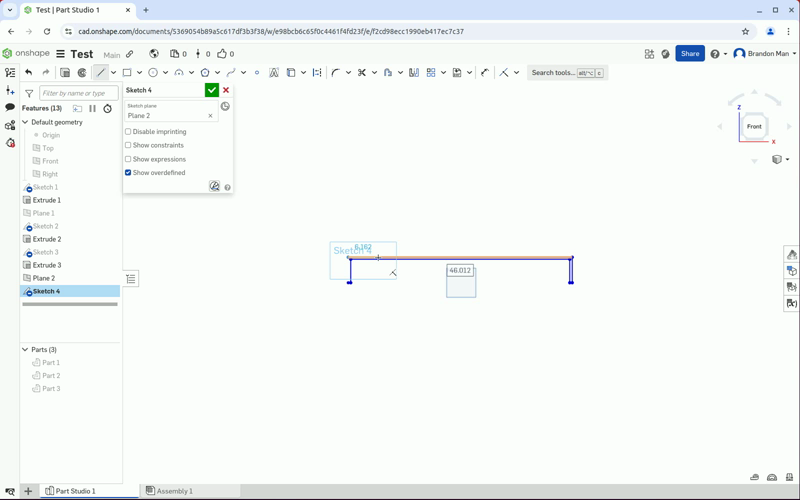
key_down(shift)
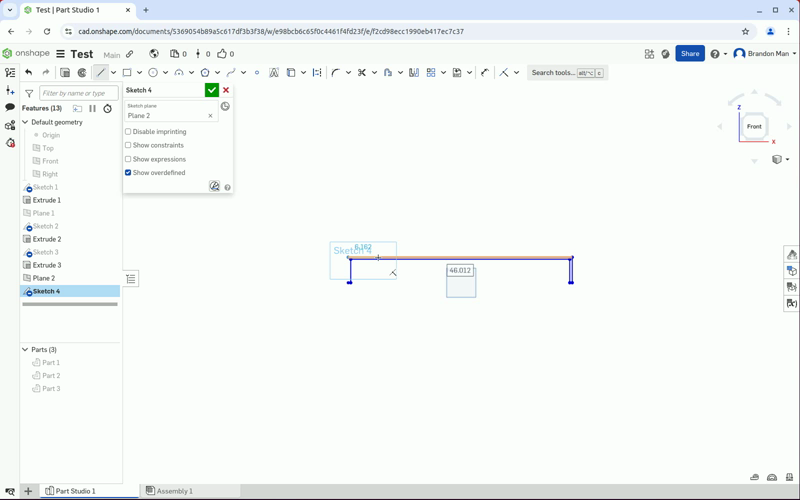
mouse_move(348, 282)
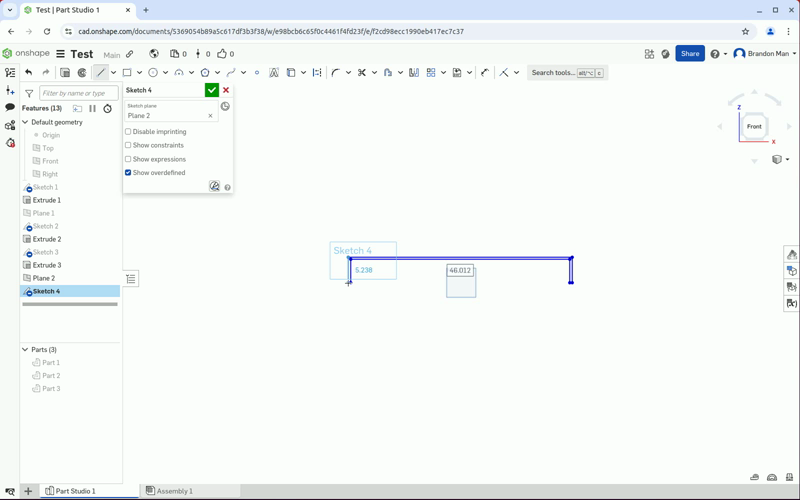
scroll(6)
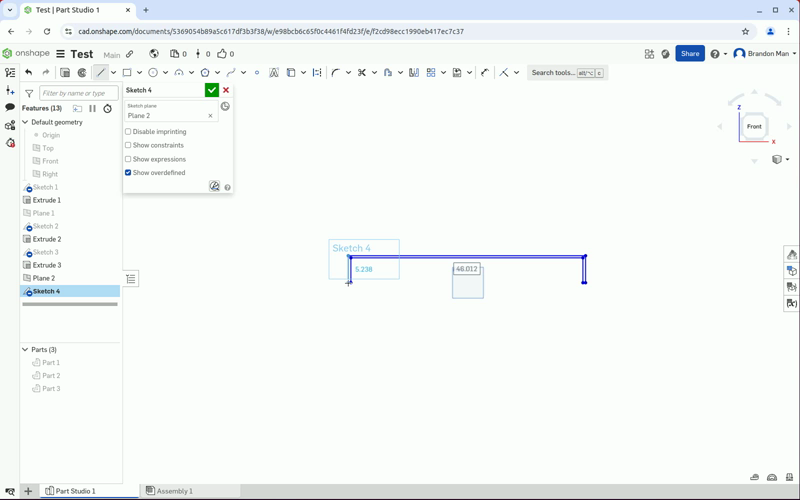
scroll(6)
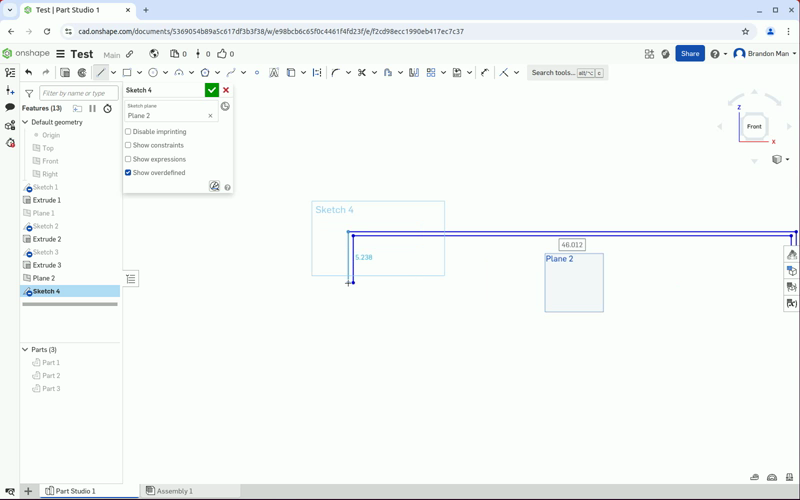
scroll(6)
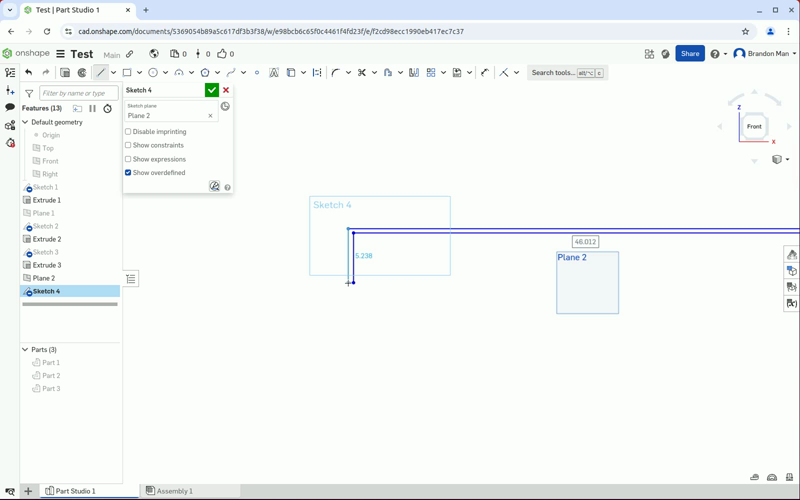
scroll(6)
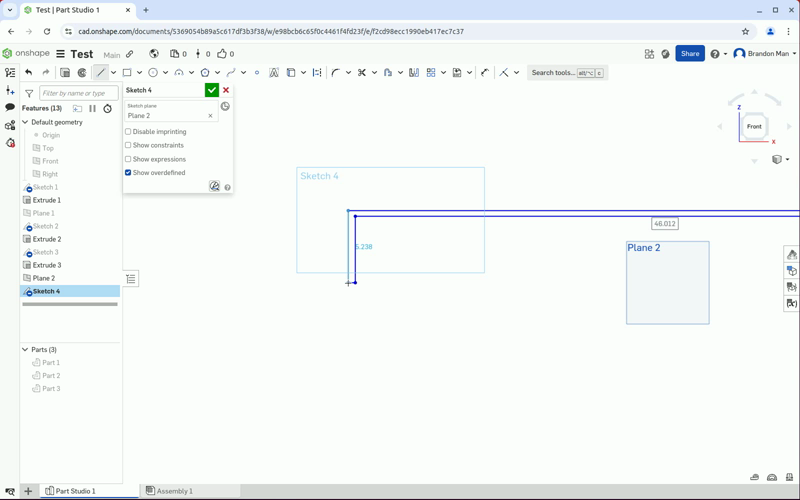
scroll(6)
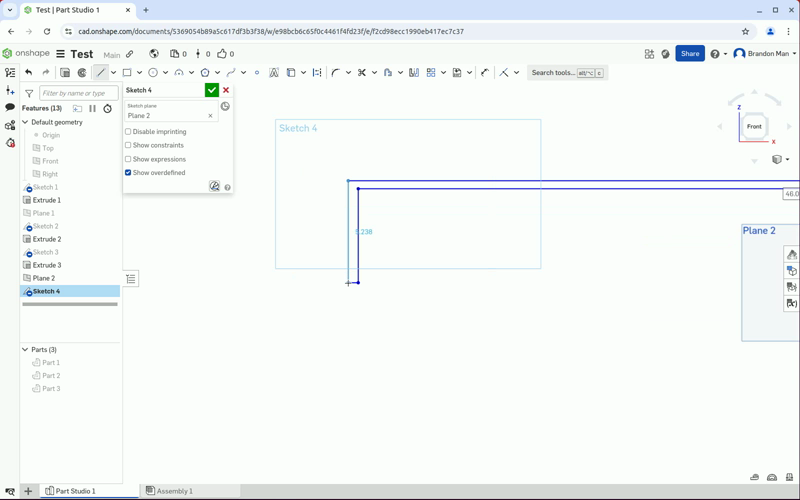
scroll(6)
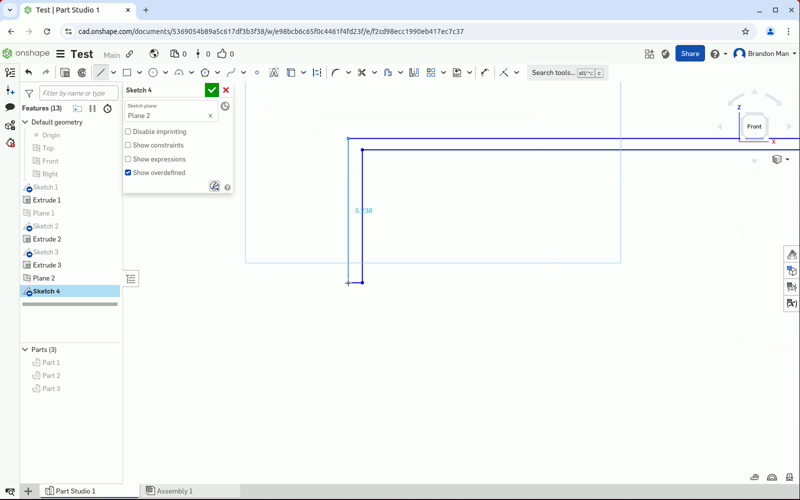
scroll(6)
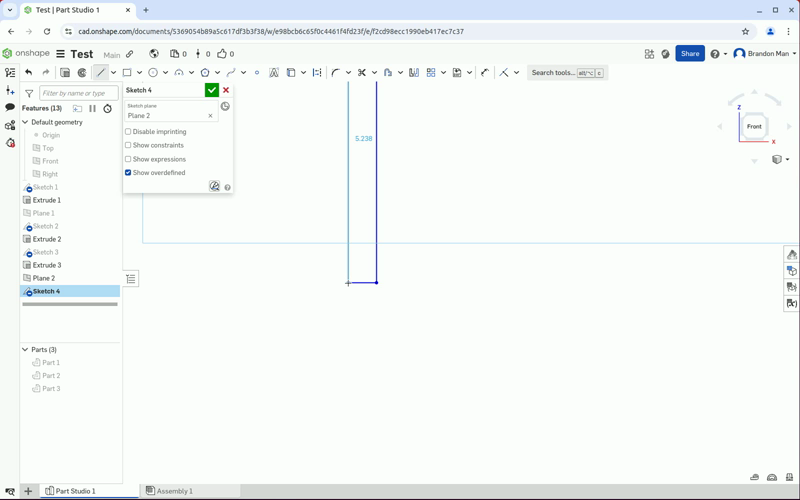
key_up(shift)
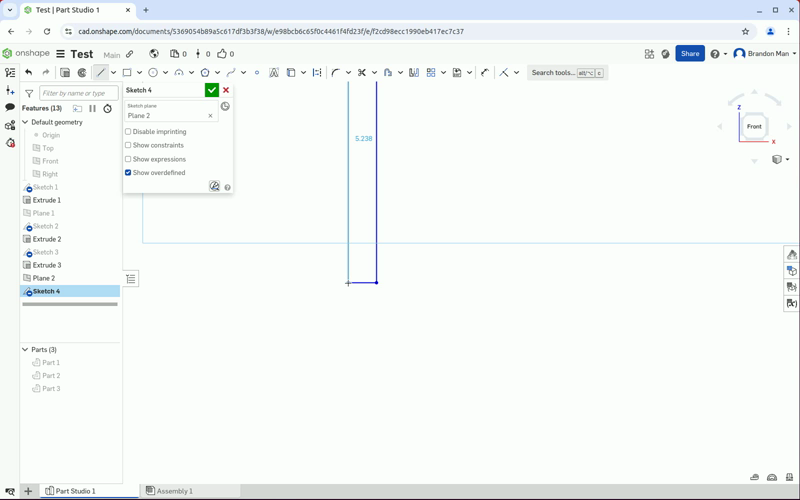
click(348, 282)
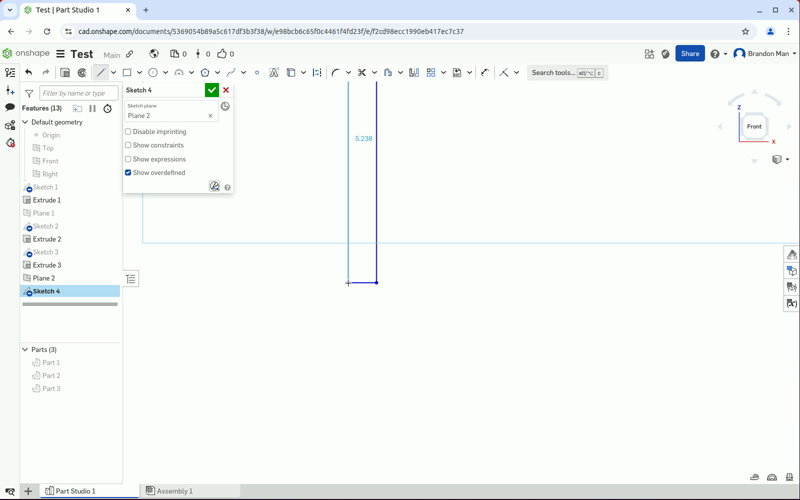
scroll(-6)
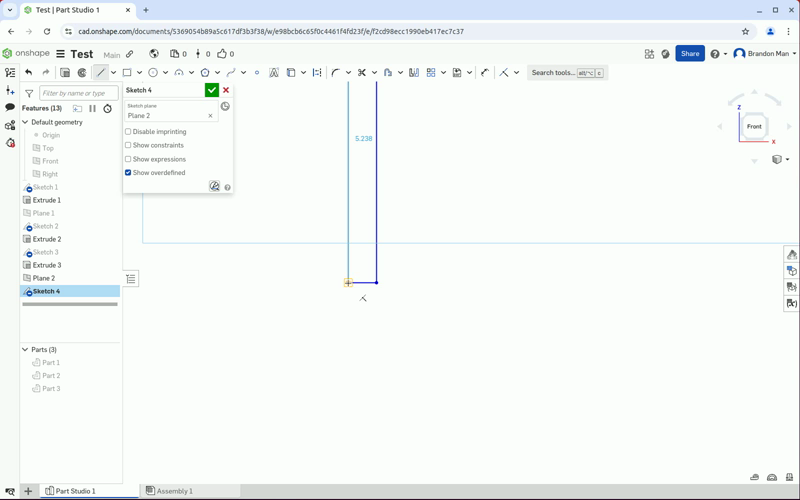
scroll(-6)
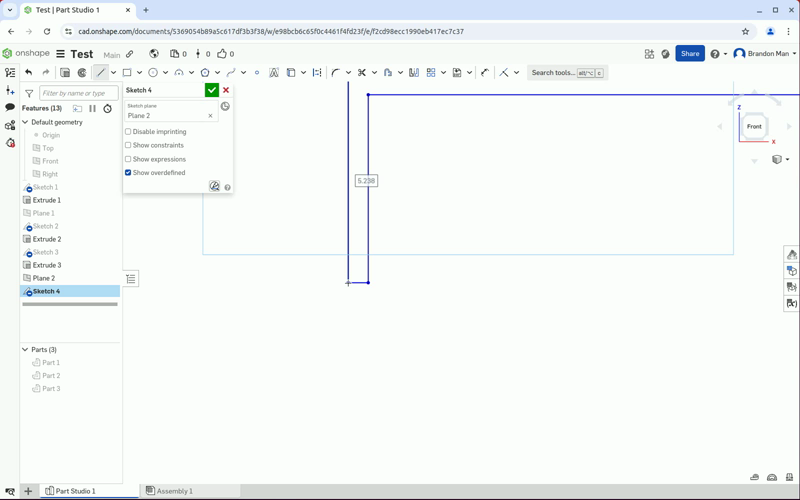
scroll(-6)
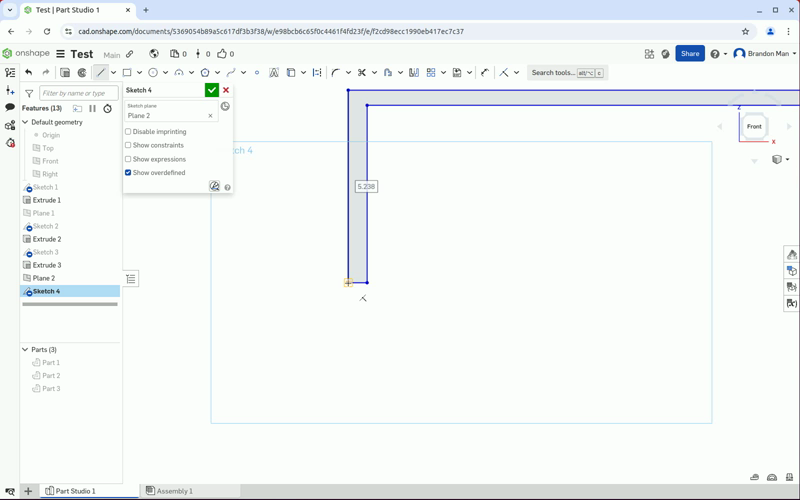
scroll(-6)
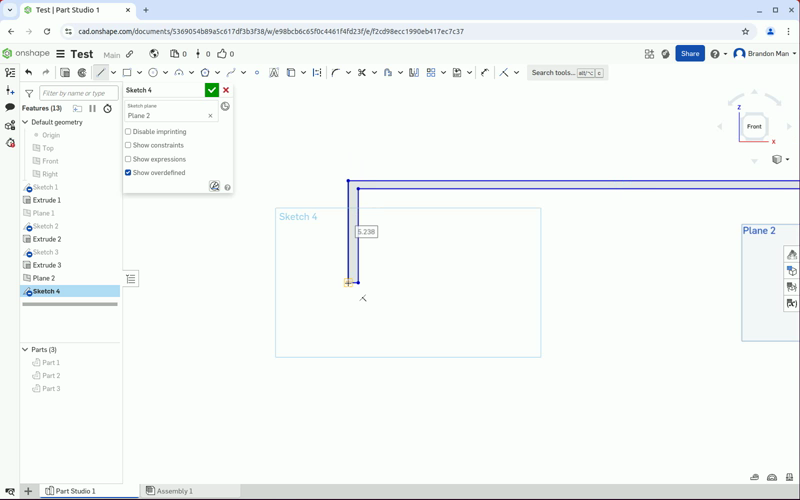
scroll(-6)
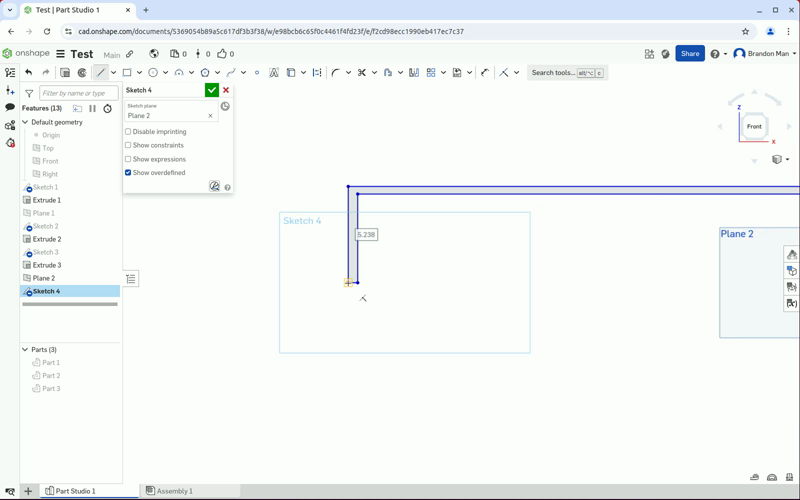
scroll(-6)
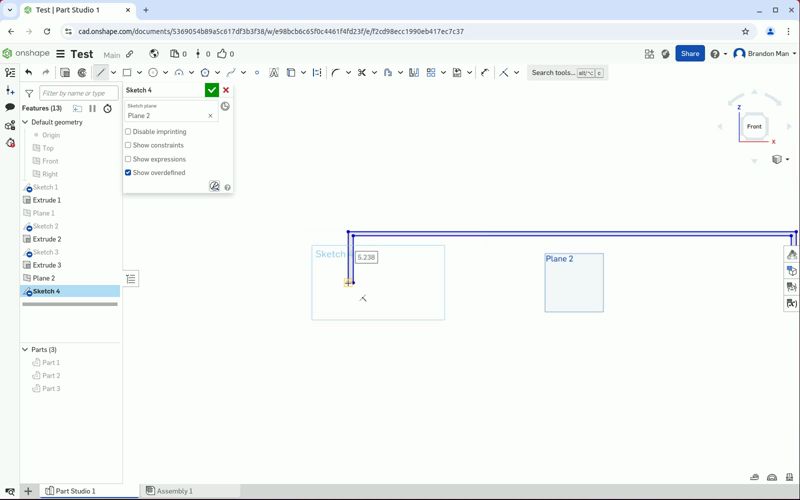
scroll(-6)
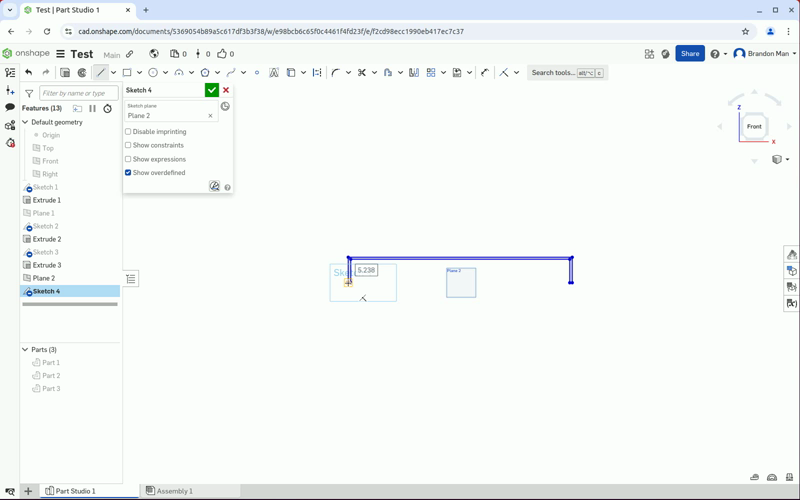
key(esc)
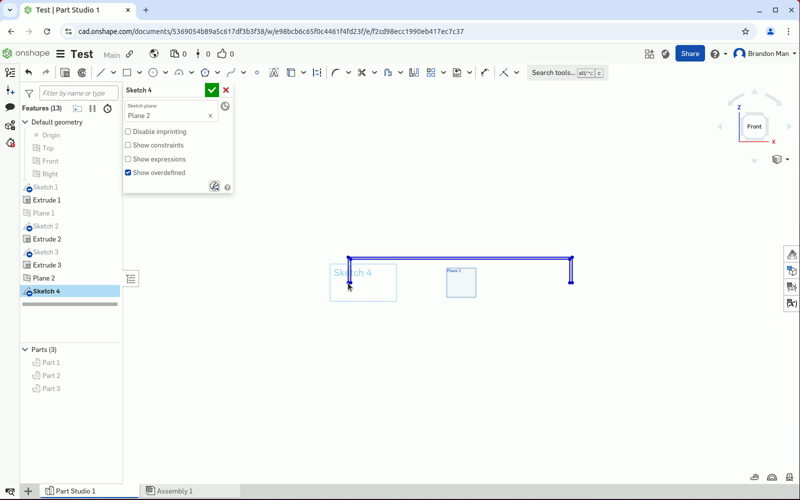
mouse_move(396, 258)
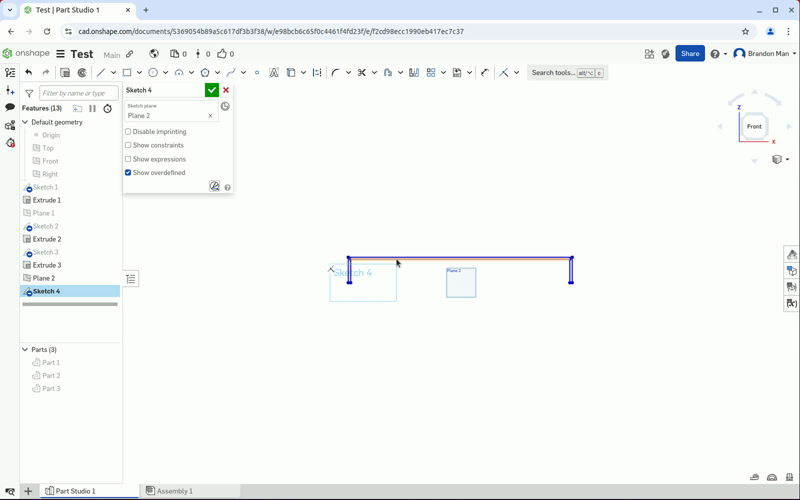
scroll(6)
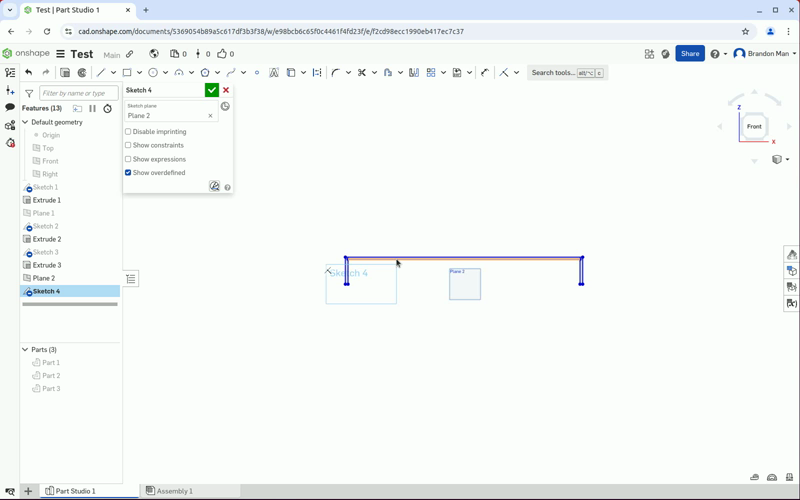
scroll(6)
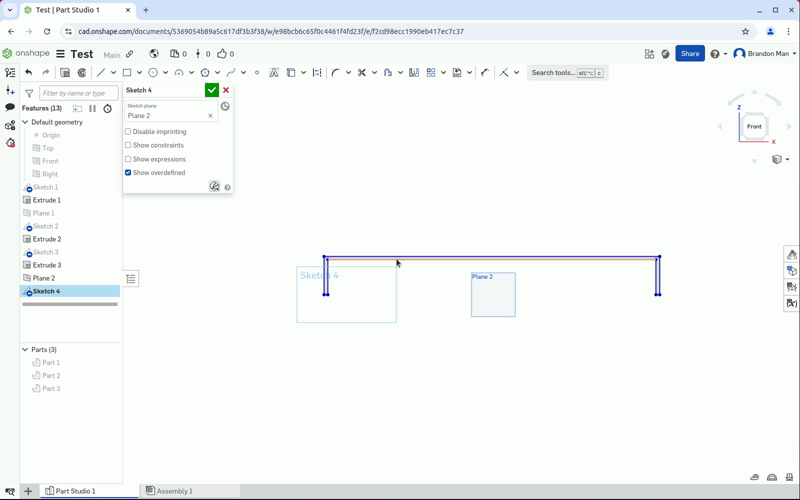
scroll(6)
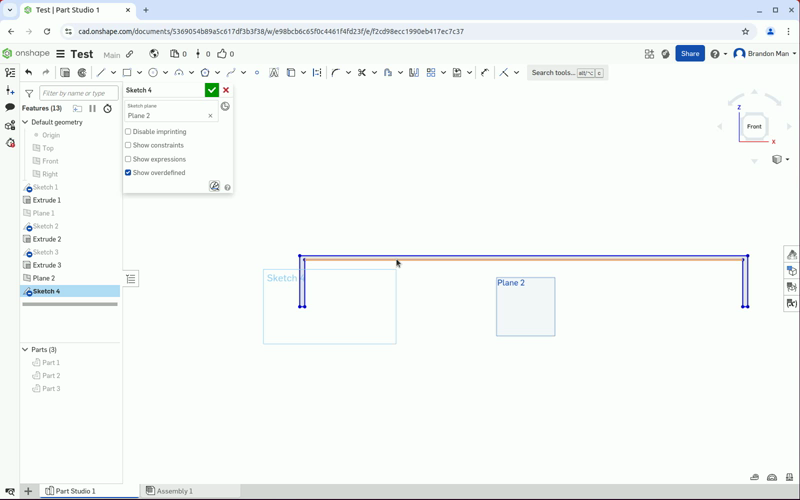
scroll(6)
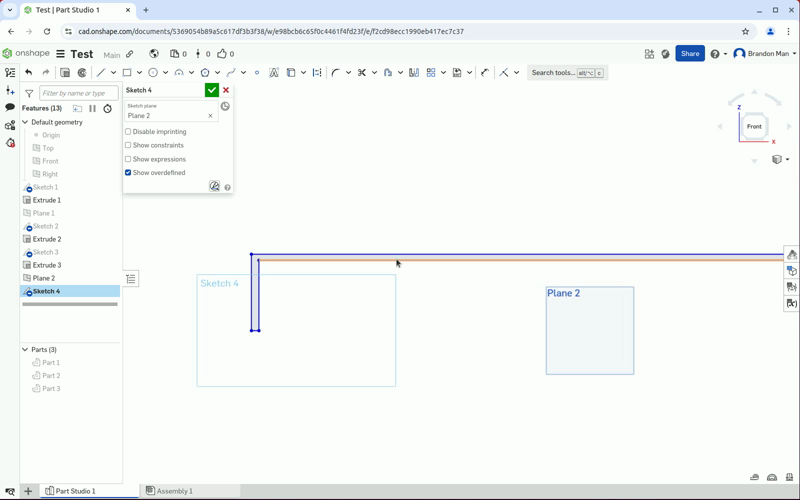
scroll(6)
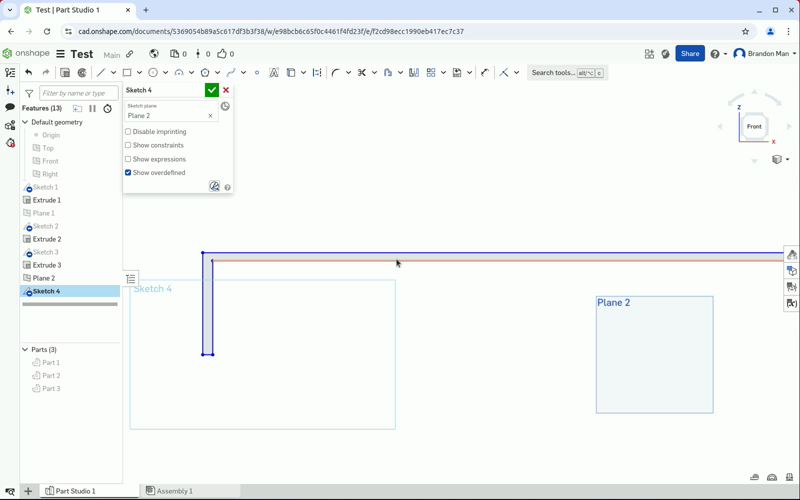
scroll(6)
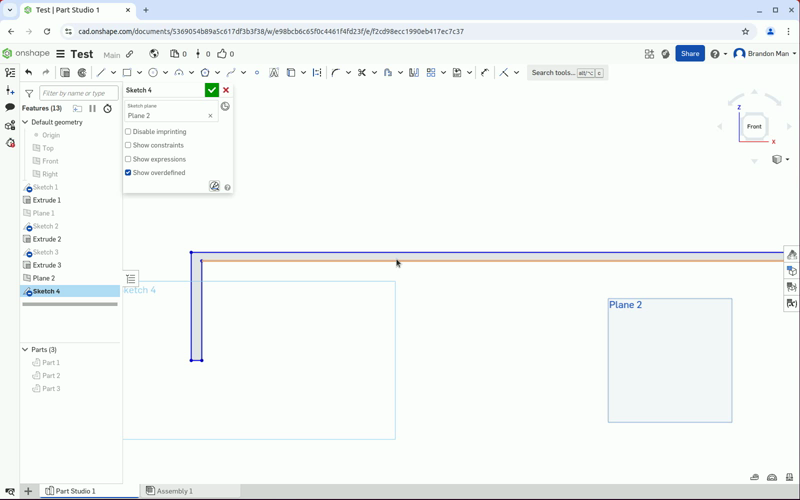
scroll(6)
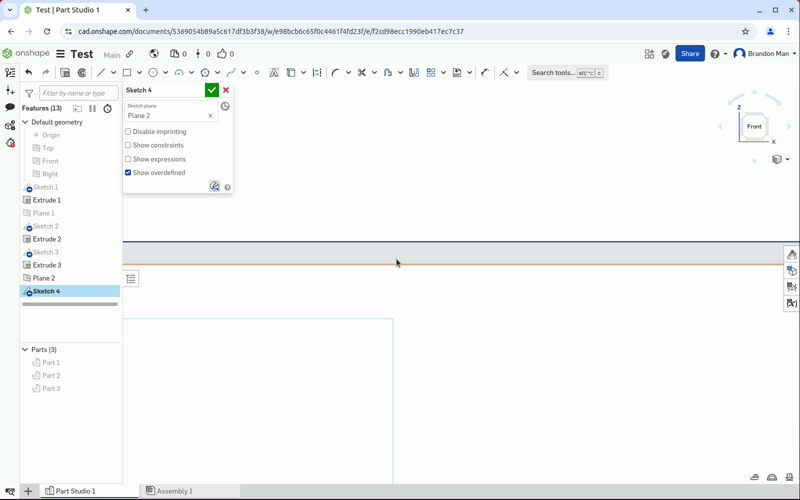
click(396, 258)
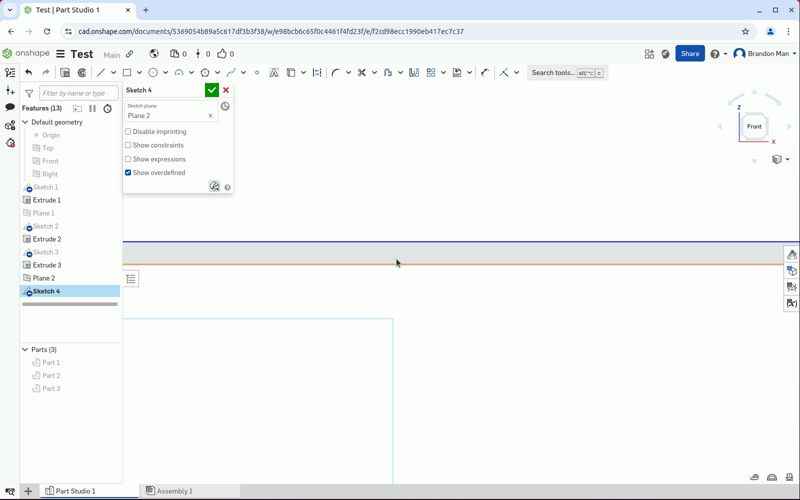
scroll(-6)
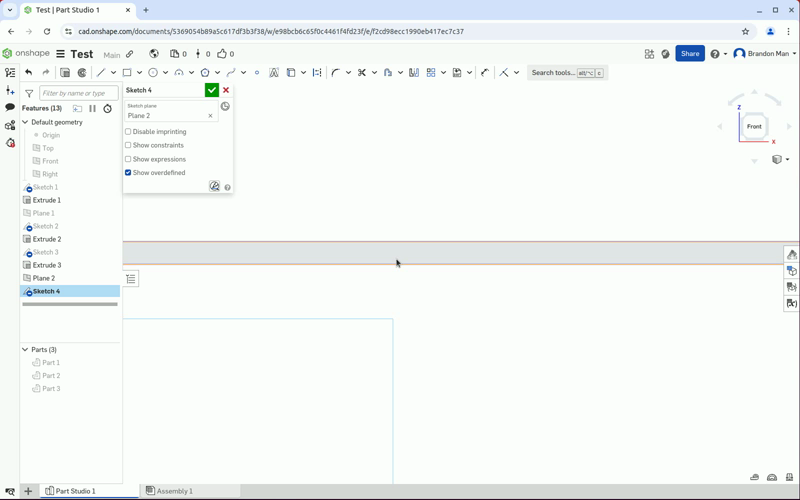
scroll(-6)
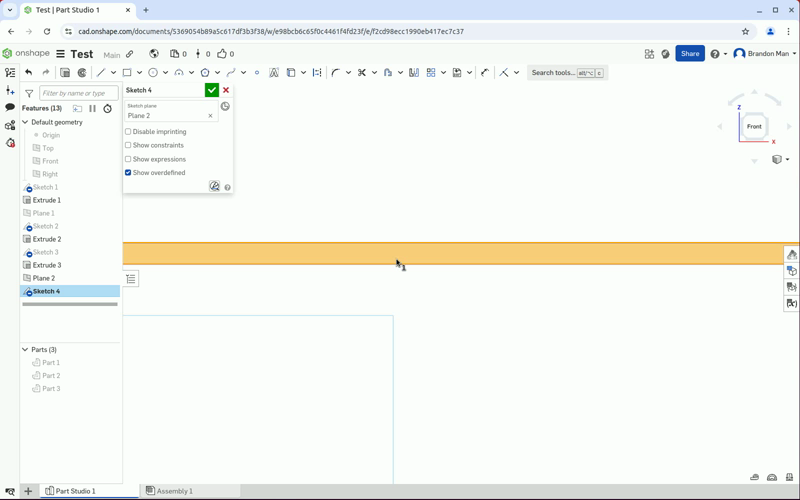
scroll(-6)
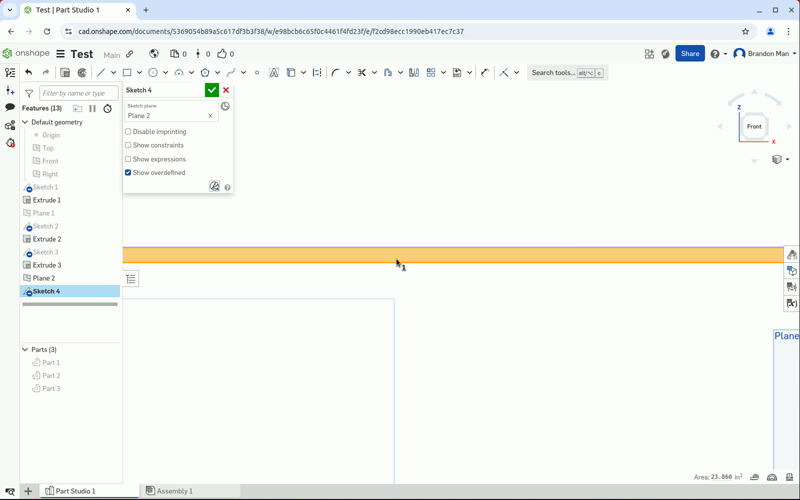
scroll(-6)
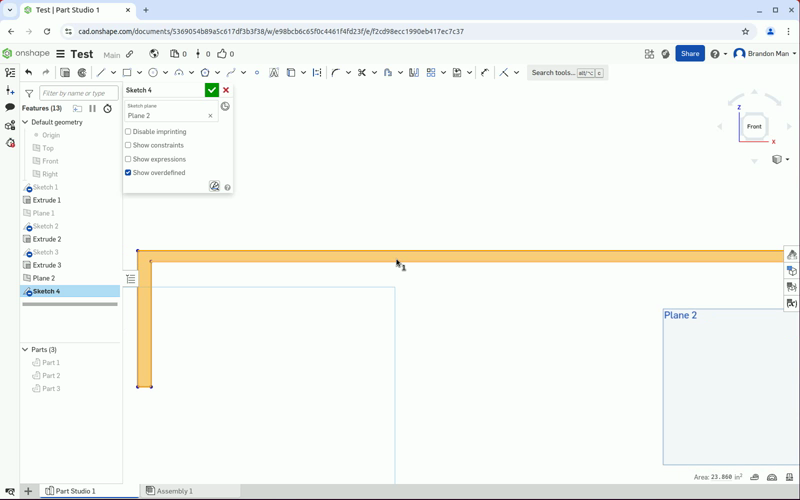
scroll(-6)
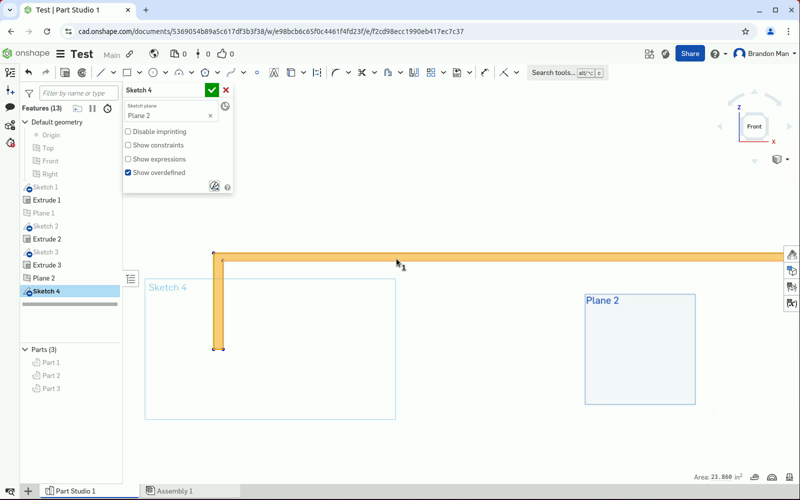
scroll(-6)
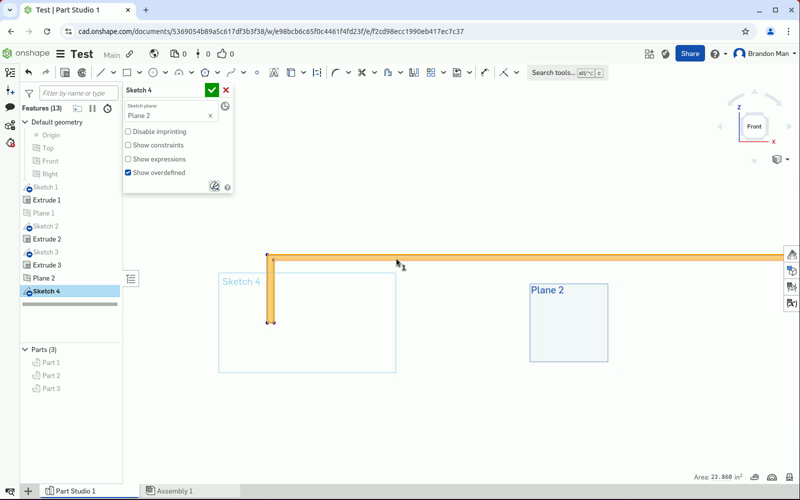
scroll(-6)
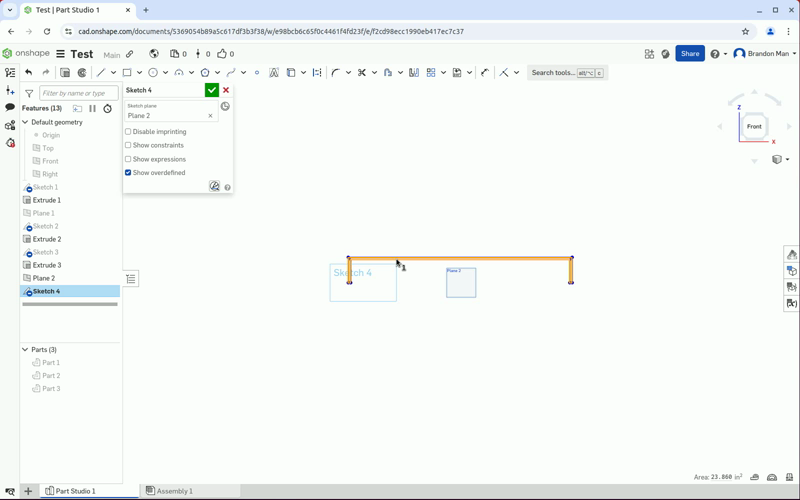
mouse_move(73, 352)
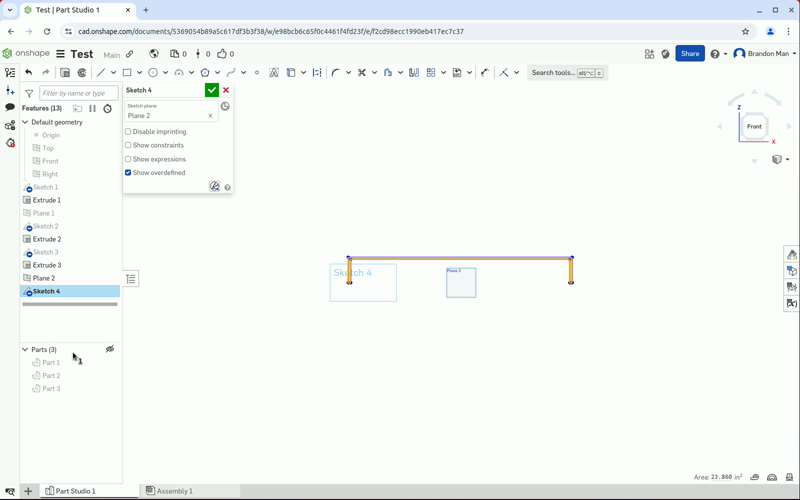
key(shift+y)
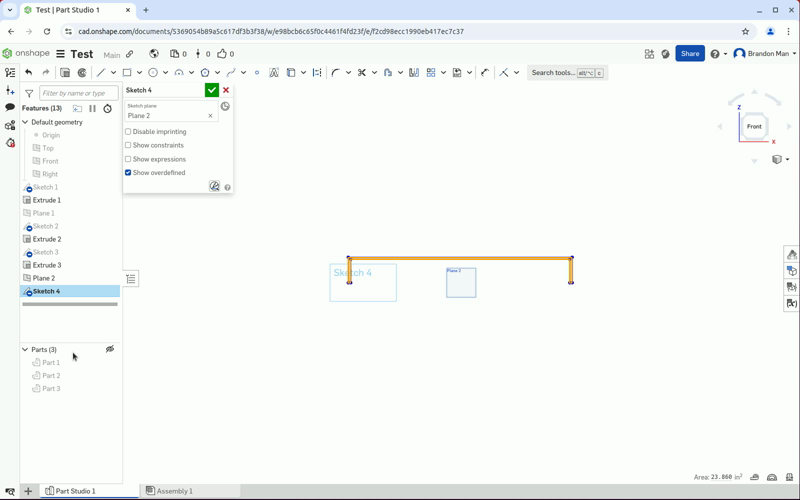
key(shift+e)
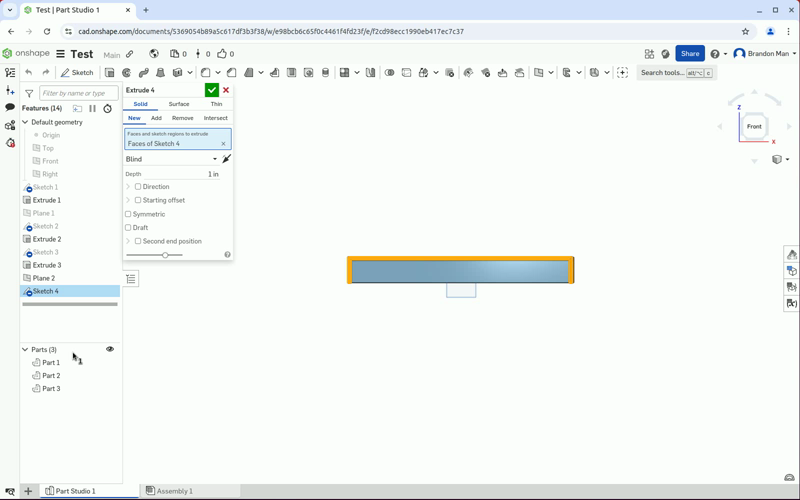
mouse_move(143, 106)
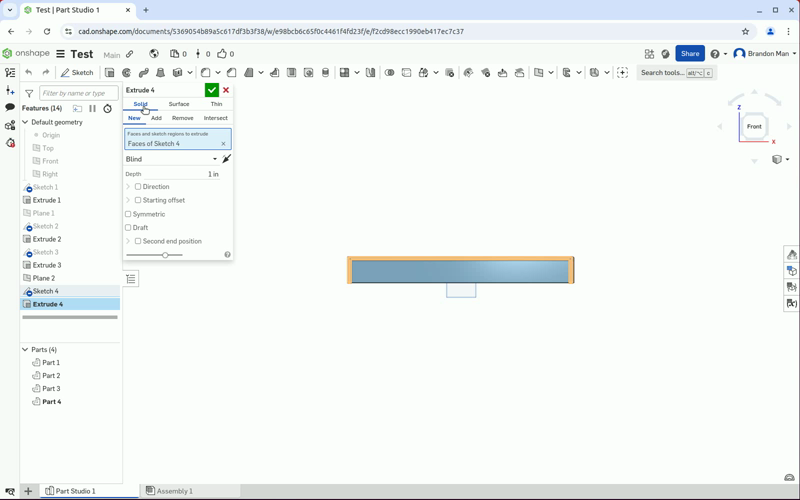
click(143, 106)
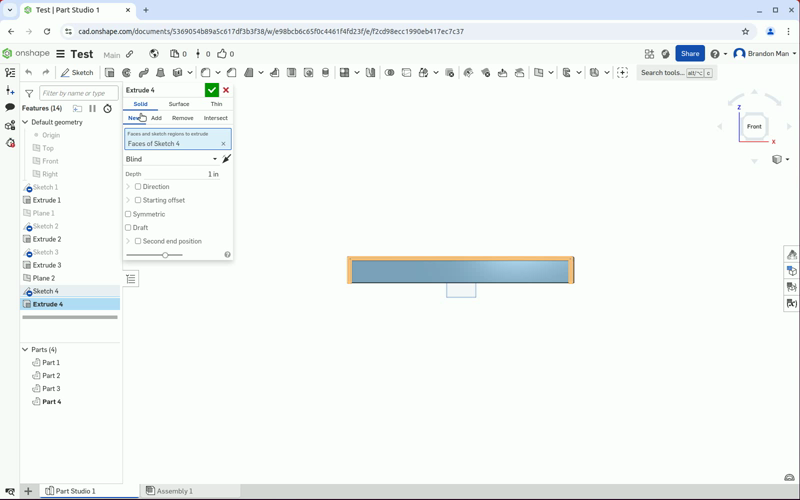
mouse_move(137, 120)
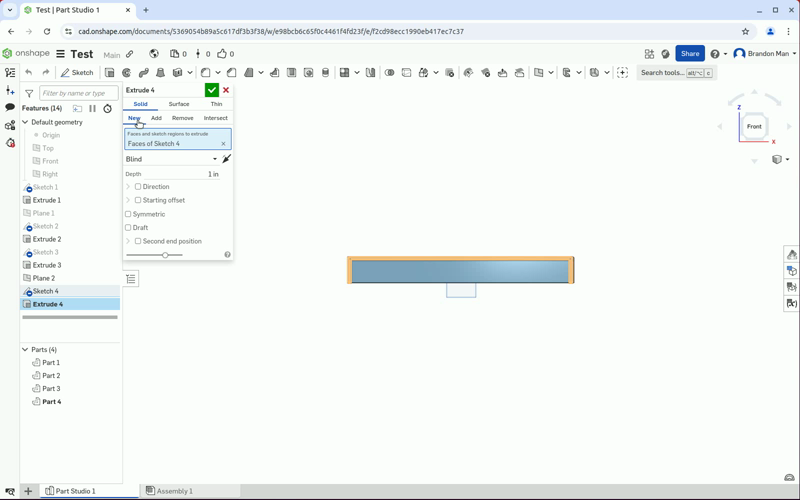
click(137, 120)
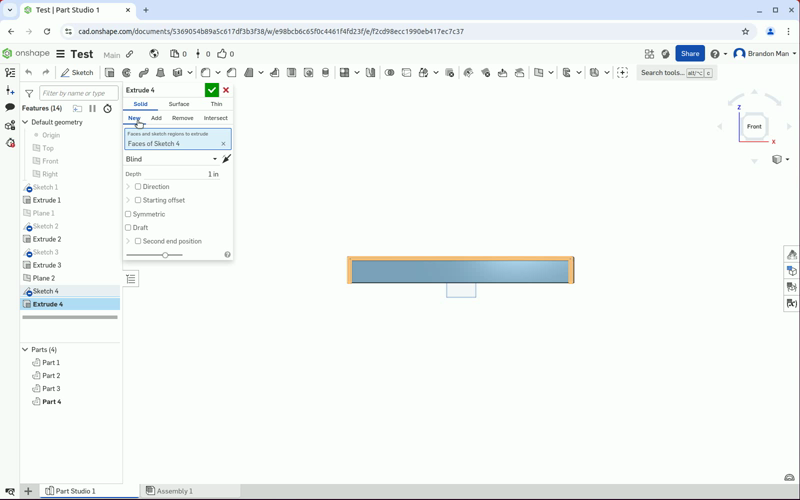
key(tab, 4)
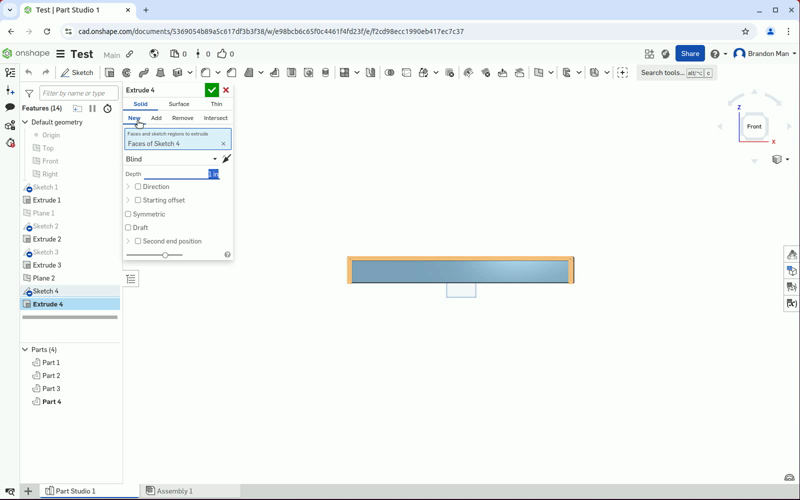
text(0.722)
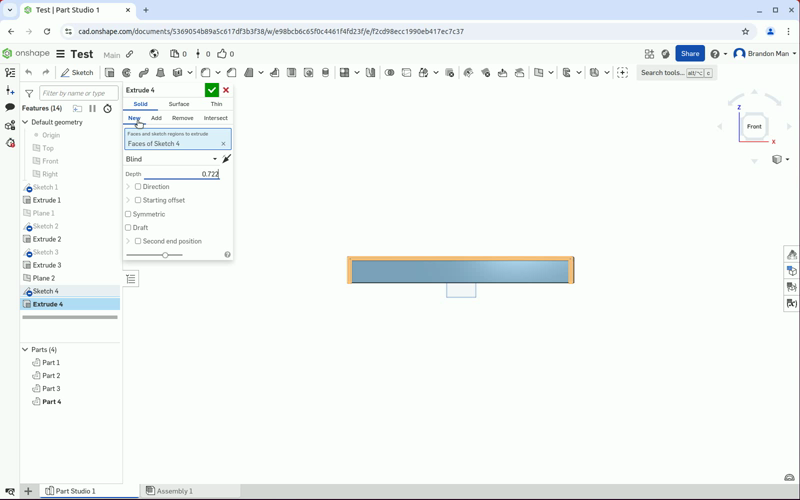
key(enter)
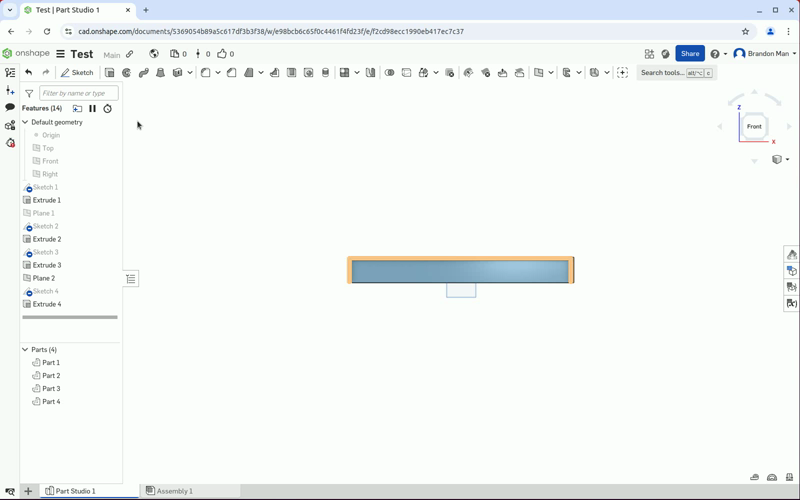
key(shift+h)
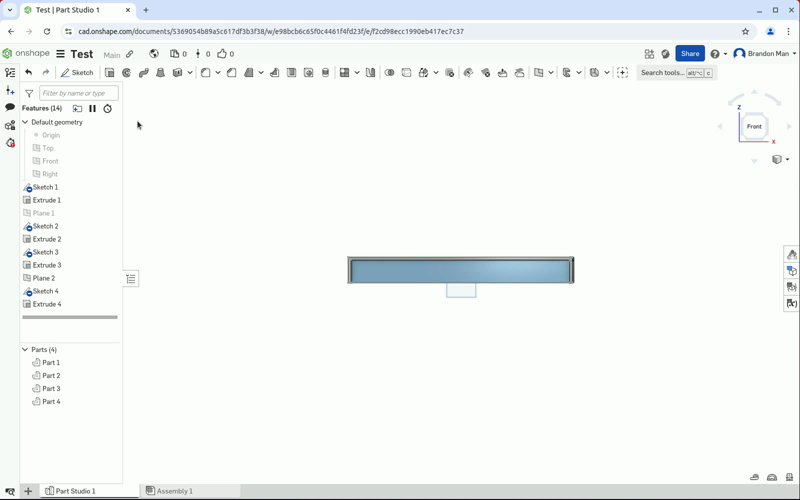
key(shift+h)
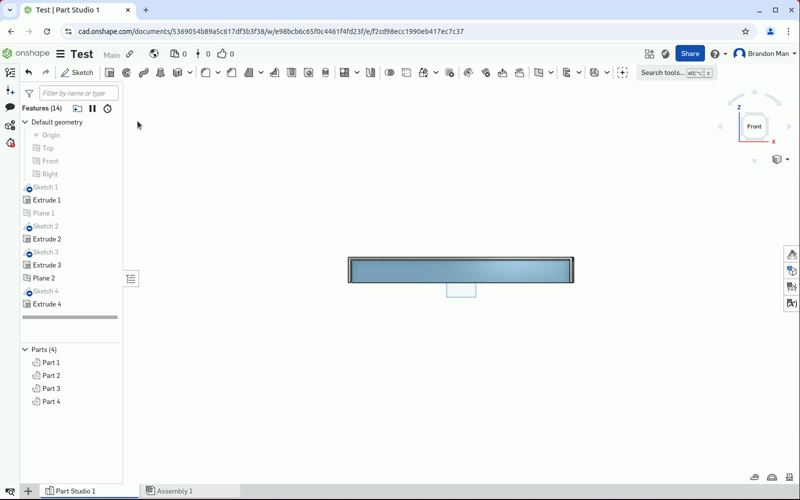
mouse_move(73, 189)
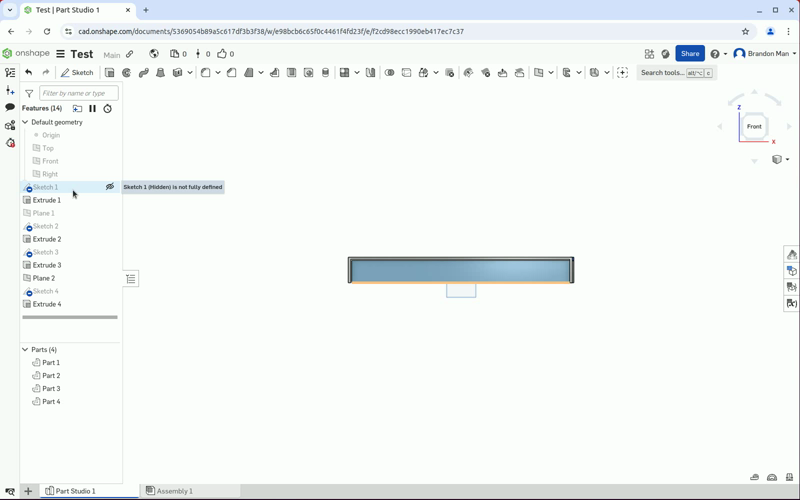
click(73, 189)
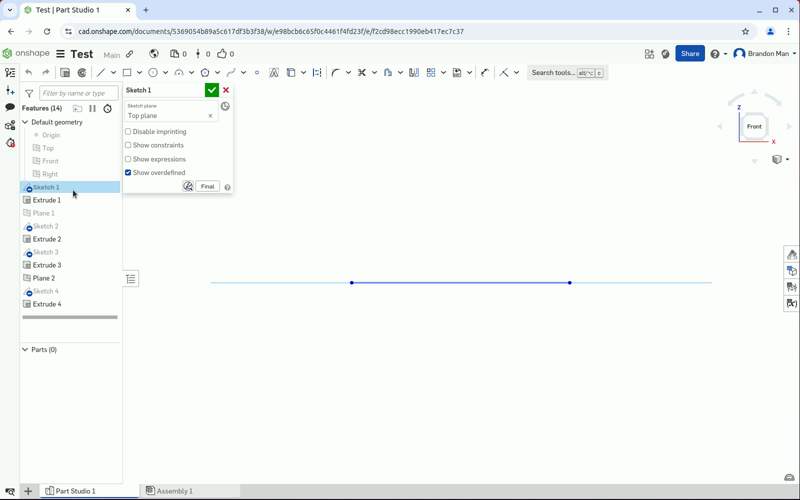
mouse_move(229, 92)
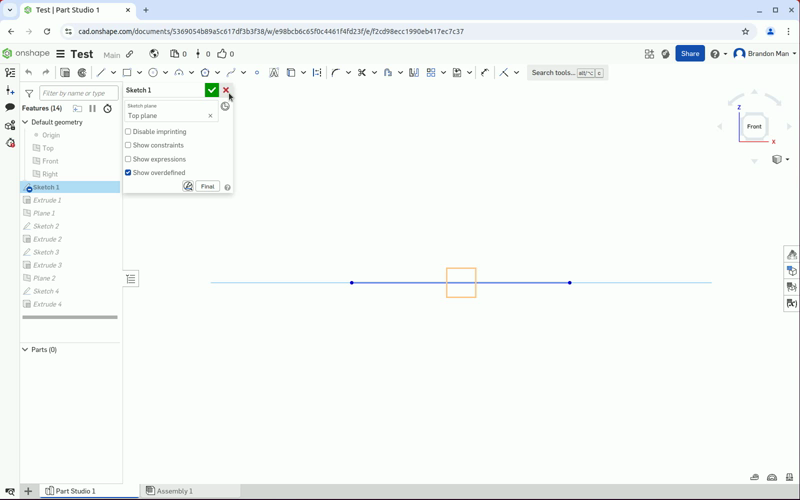
click(229, 92)
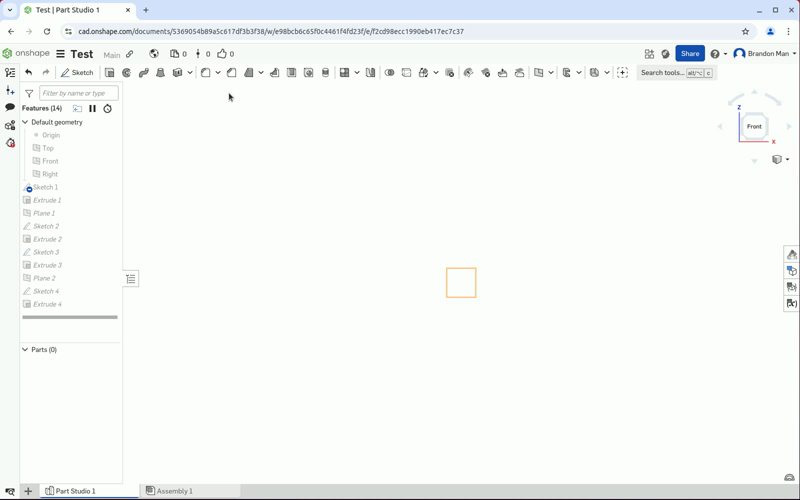
key(shift+s)
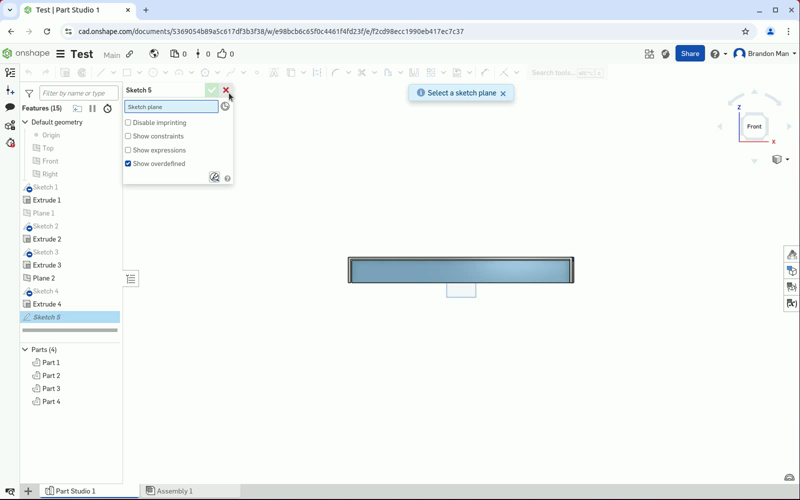
mouse_move(73, 280)
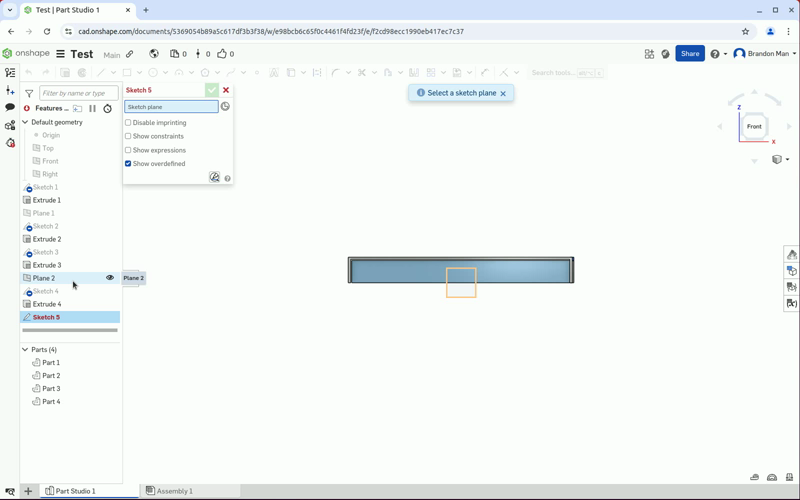
click(73, 280)
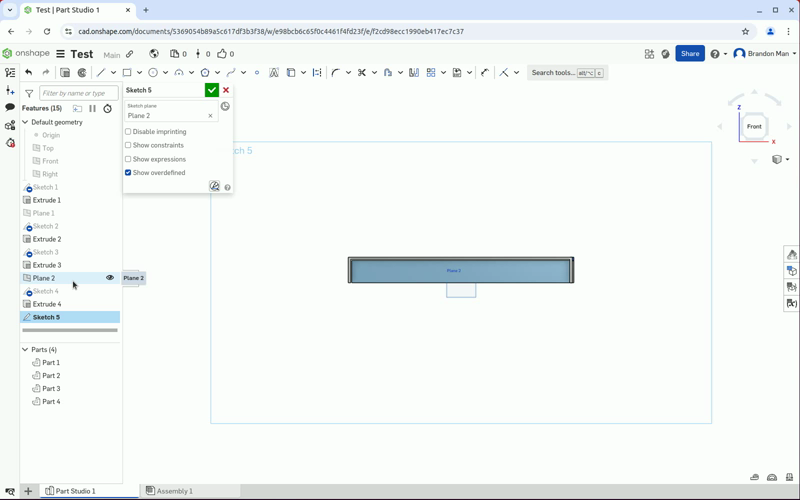
mouse_move(73, 352)
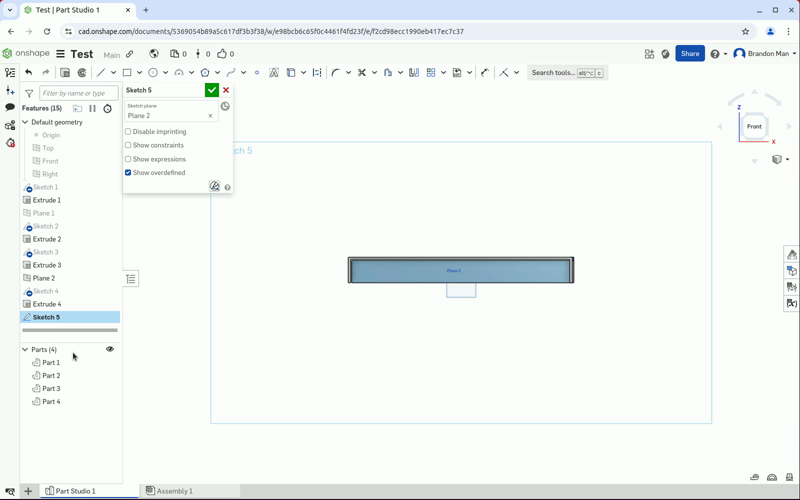
key(y)
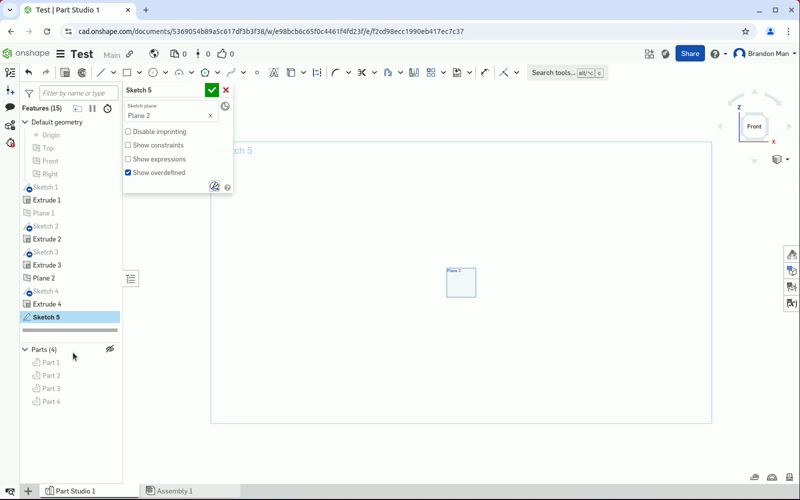
key(l)
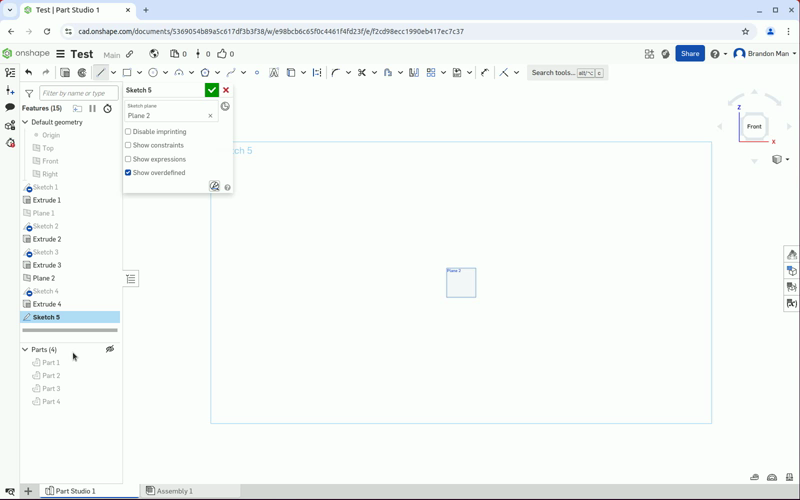
key_down(shift)
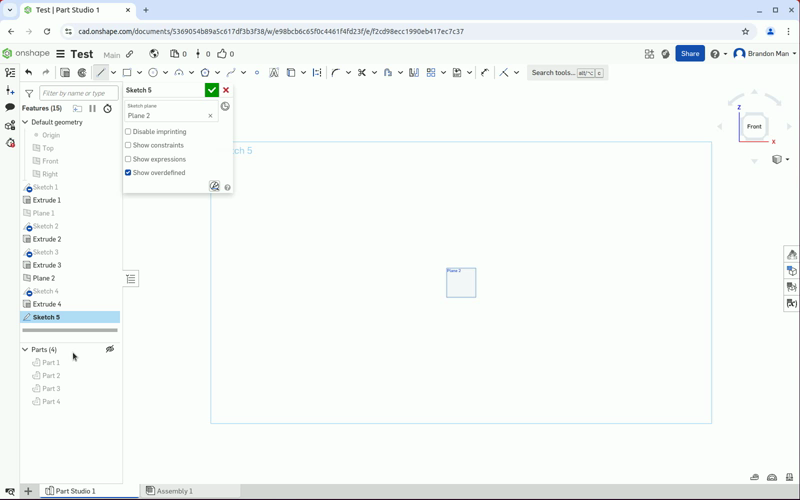
mouse_move(351, 282)
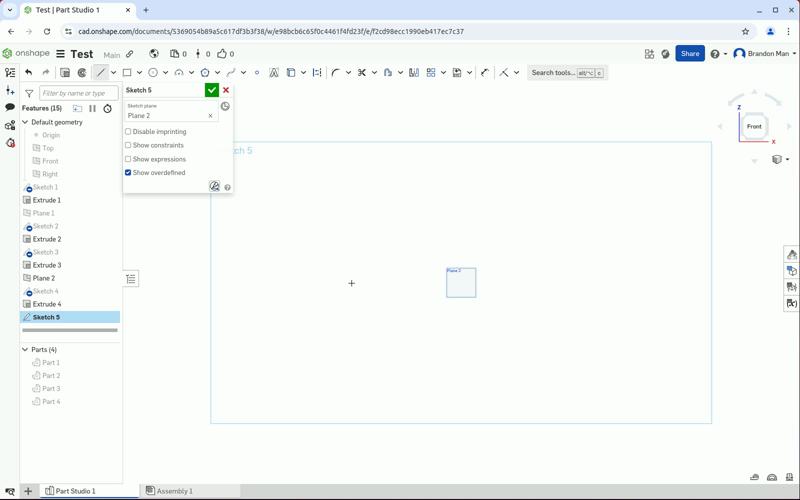
click(351, 282)
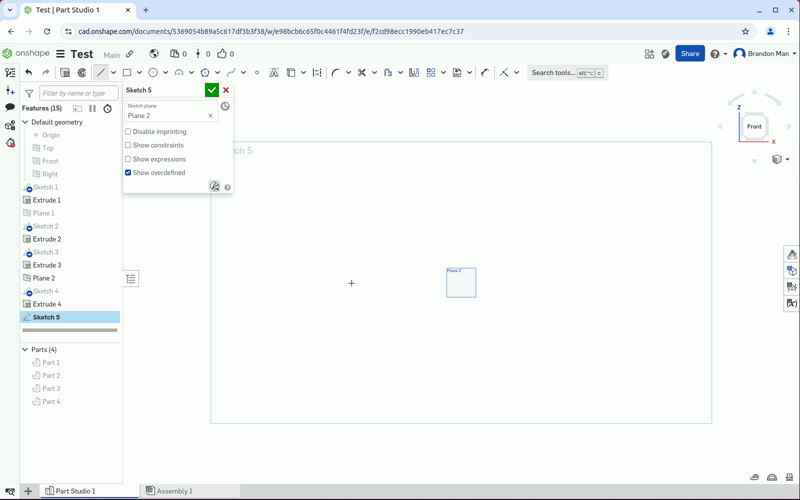
key_up(shift)
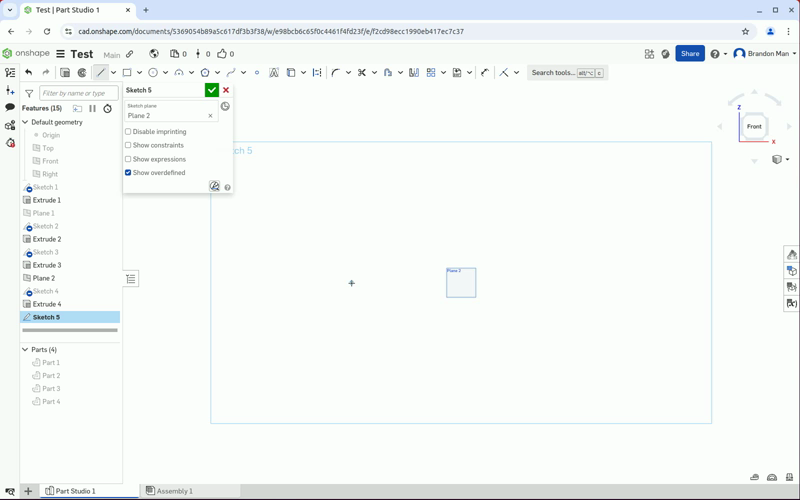
key_down(shift)
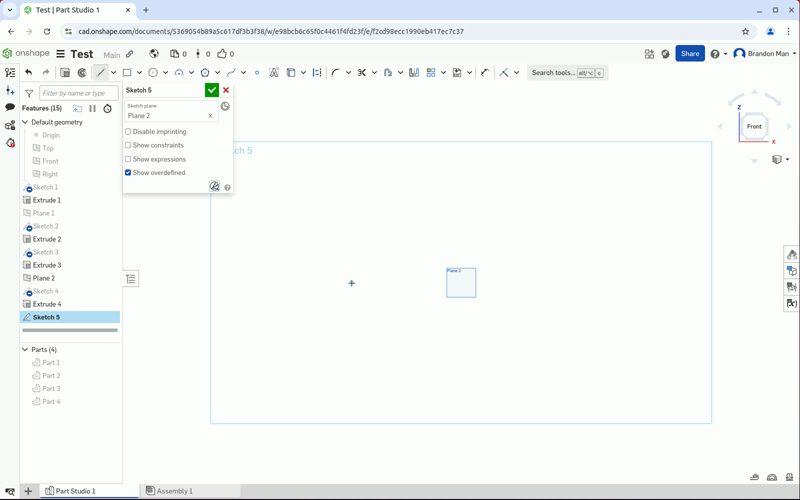
mouse_move(569, 282)
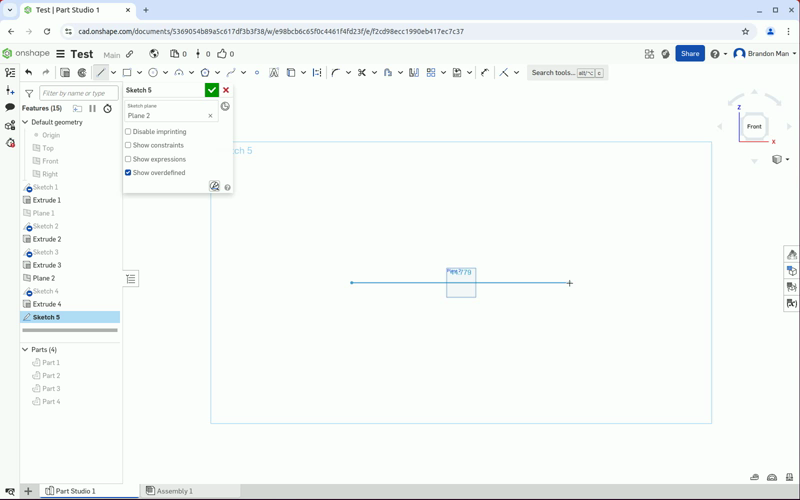
click(569, 282)
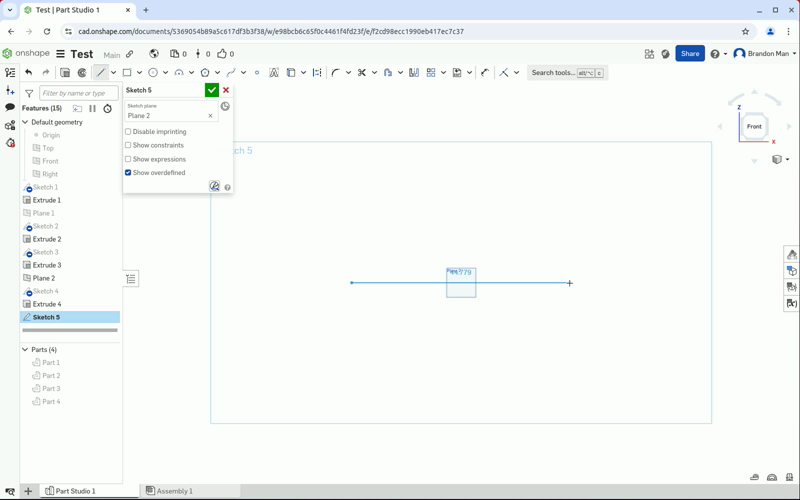
key_up(shift)
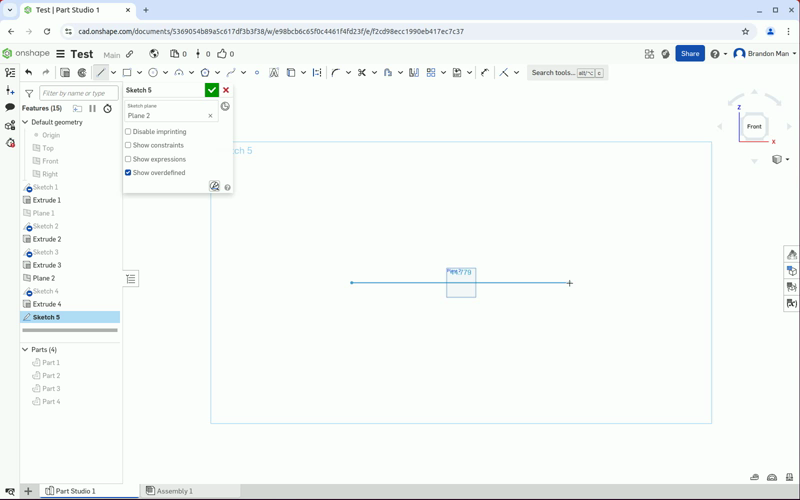
key_down(shift)
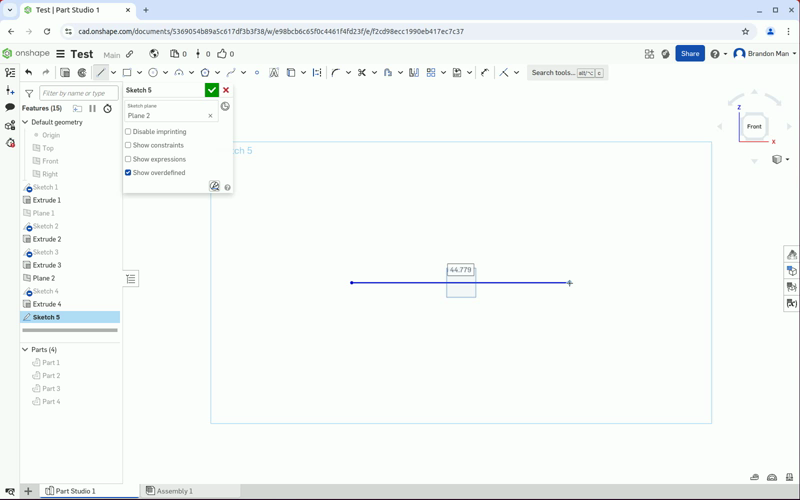
mouse_move(589, 282)
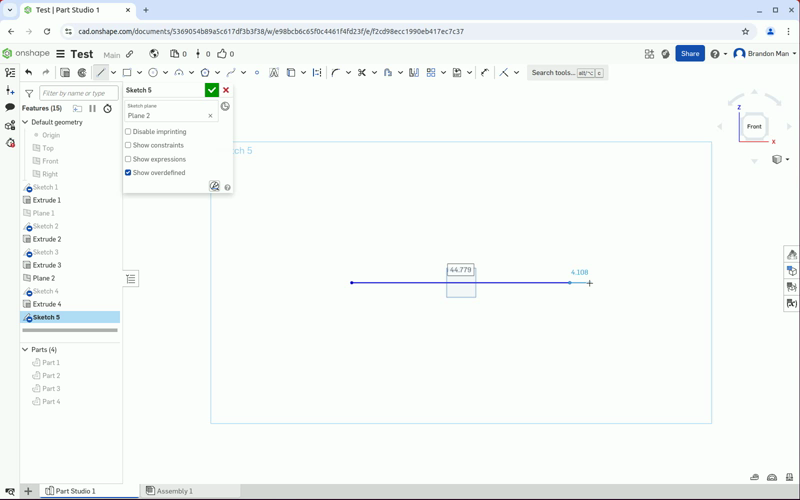
mouse_move(569, 260)
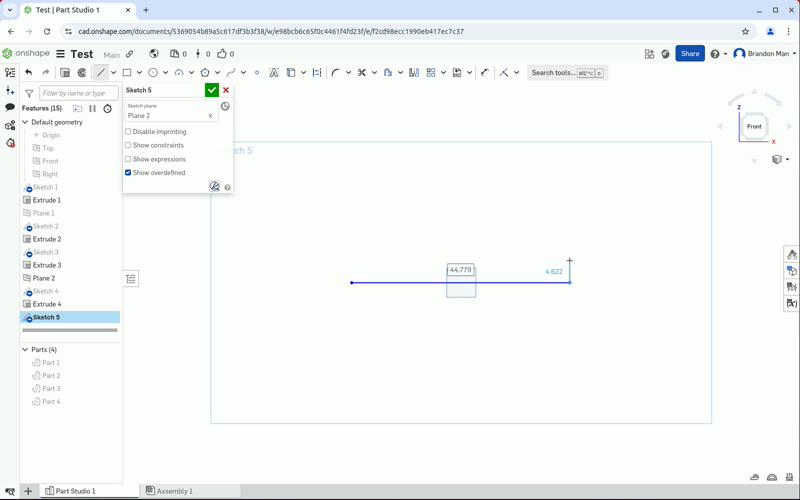
click(569, 260)
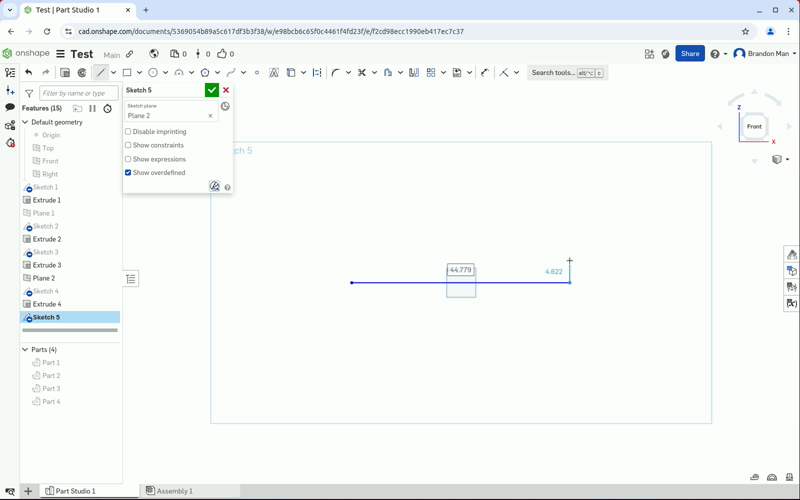
key_up(shift)
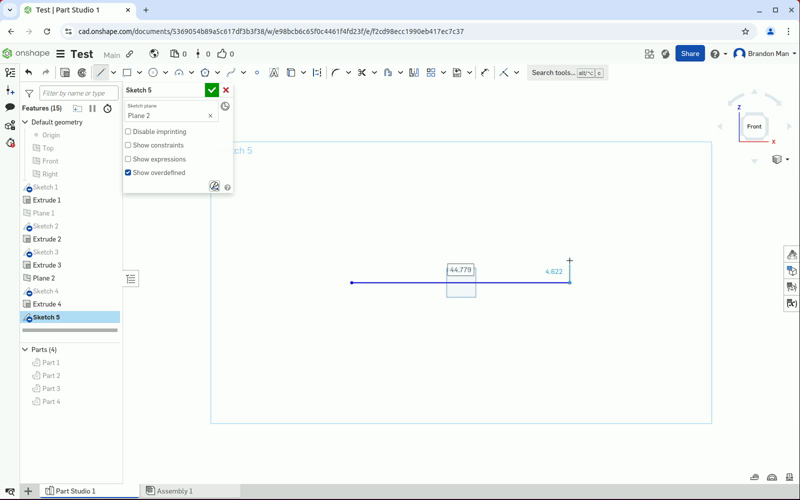
key_down(shift)
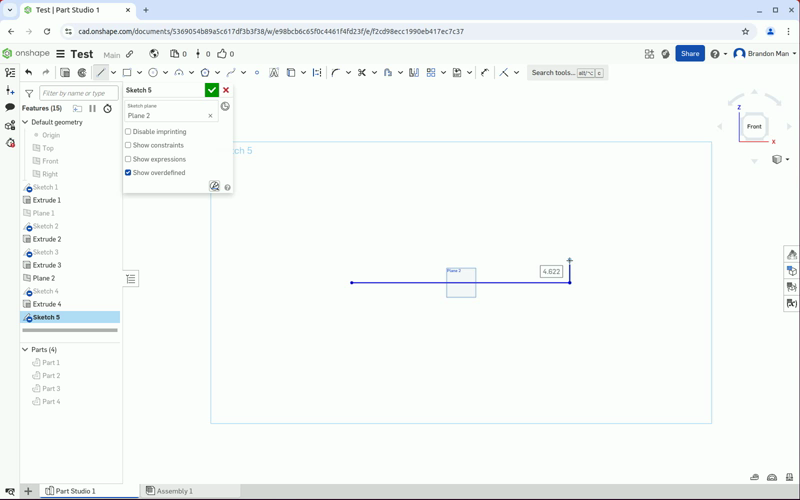
mouse_move(351, 260)
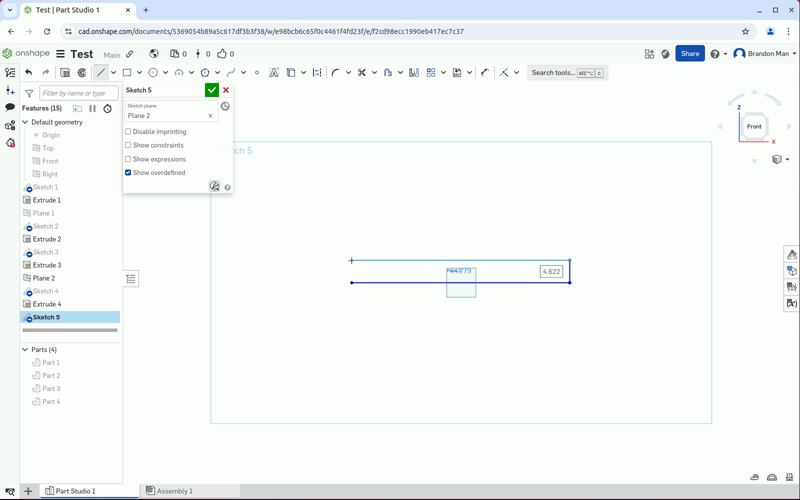
click(351, 260)
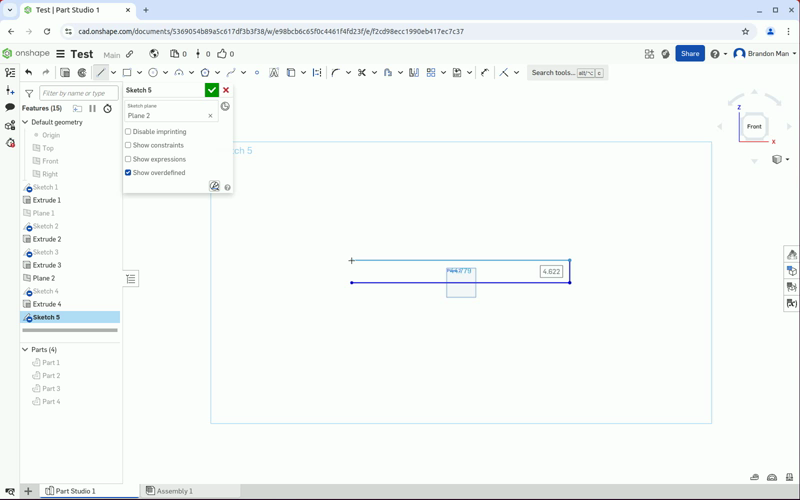
key_up(shift)
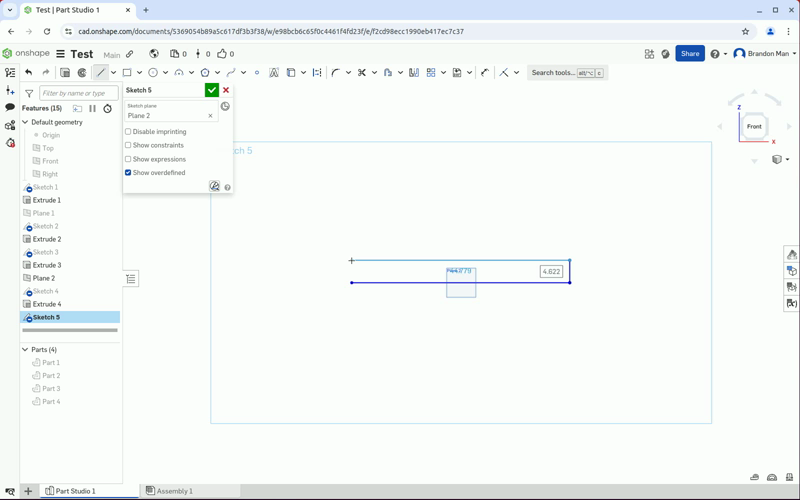
mouse_move(381, 260)
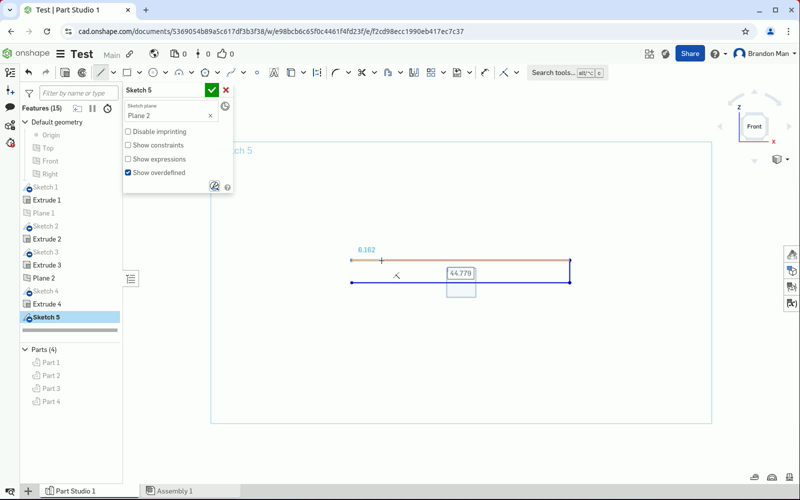
key_down(shift)
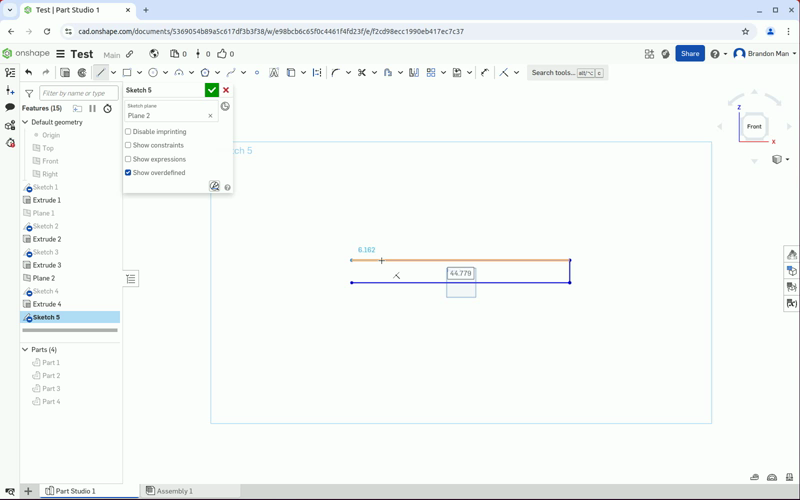
mouse_move(351, 282)
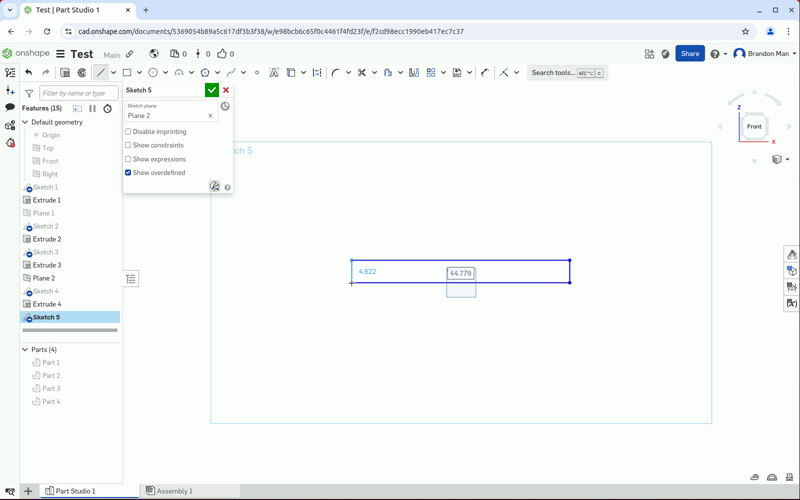
key_up(shift)
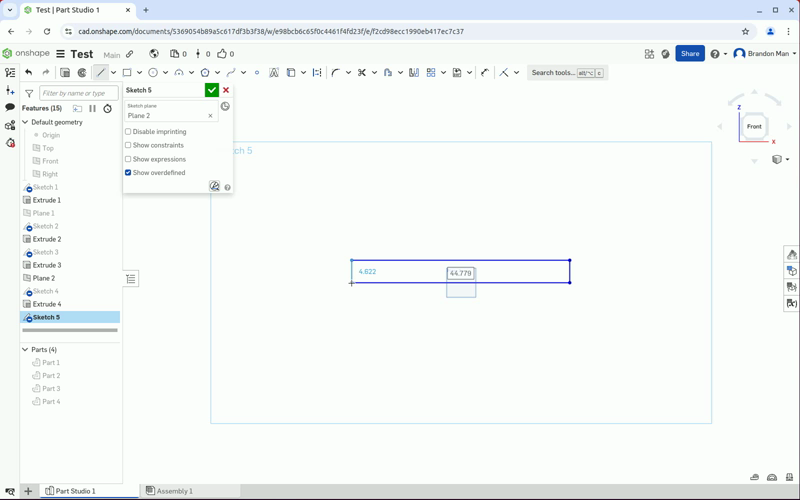
click(351, 282)
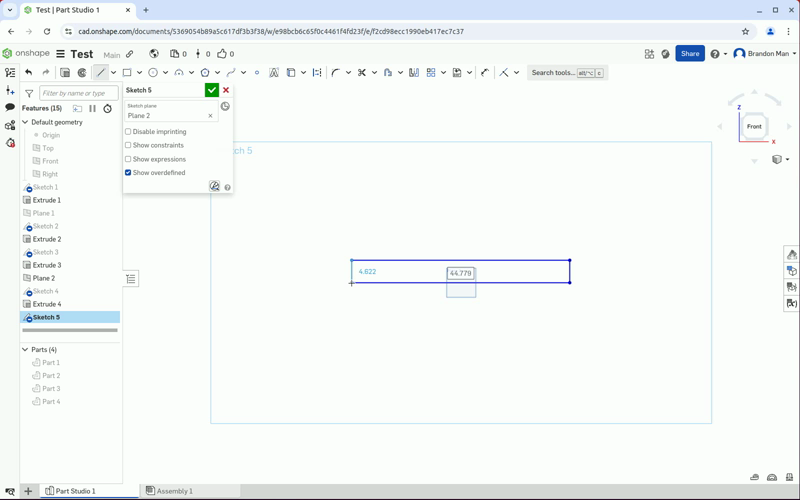
key(esc)
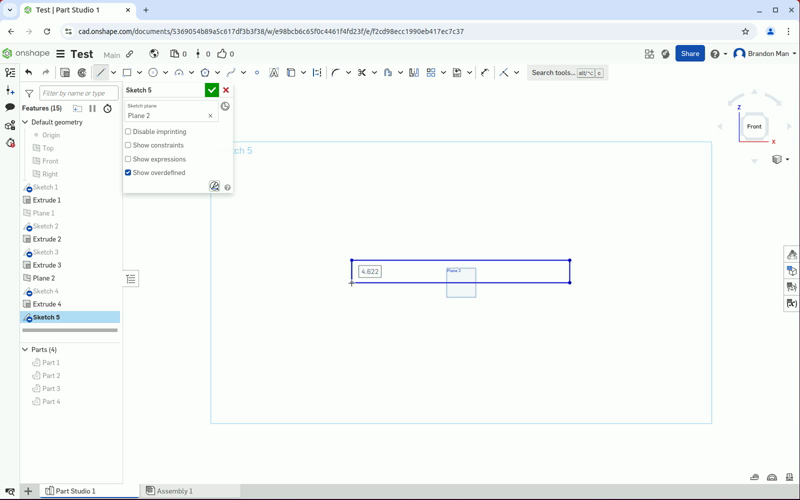
mouse_move(564, 274)
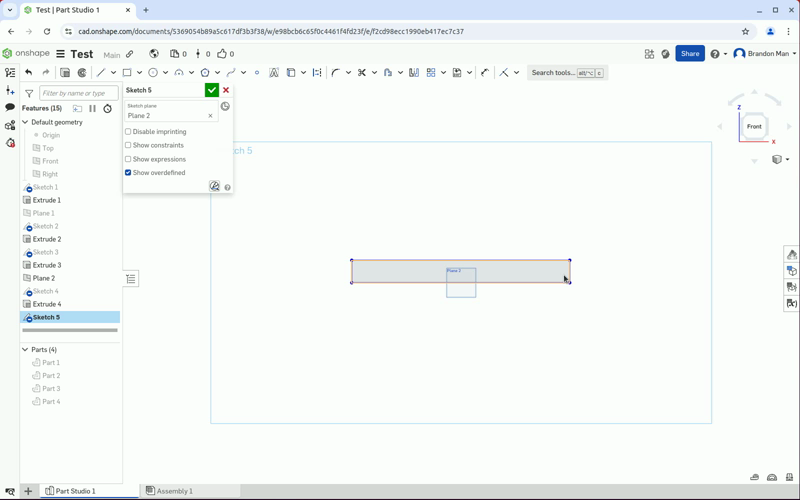
click(564, 274)
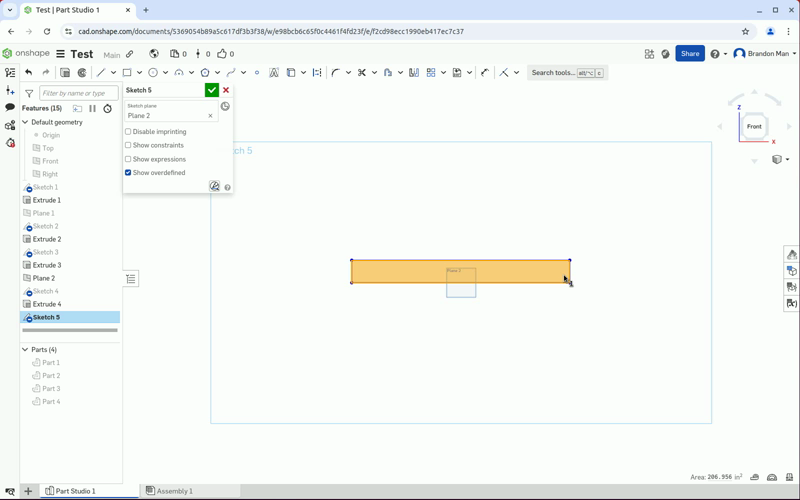
mouse_move(73, 352)
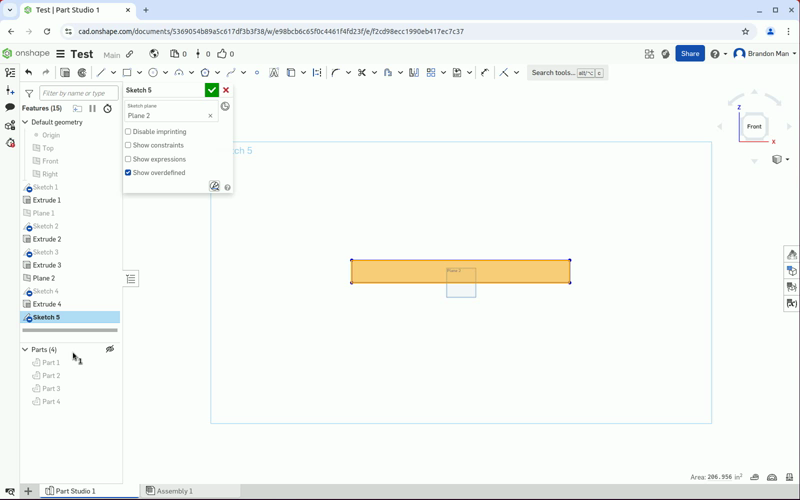
key(shift+y)
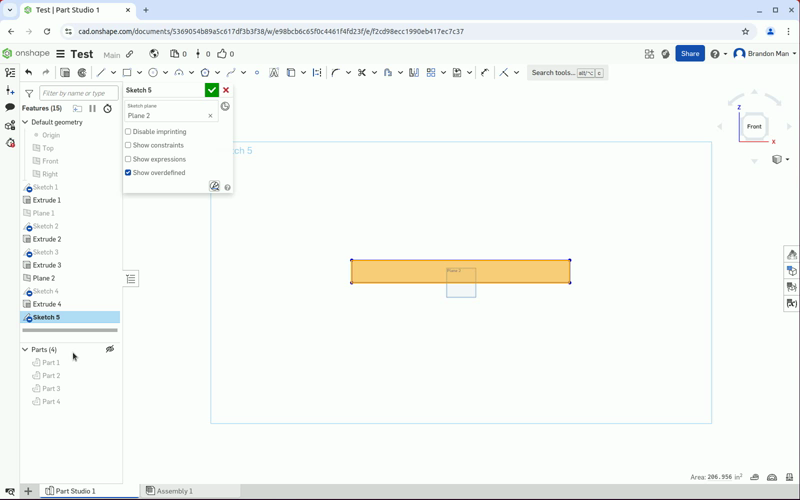
key(shift+e)
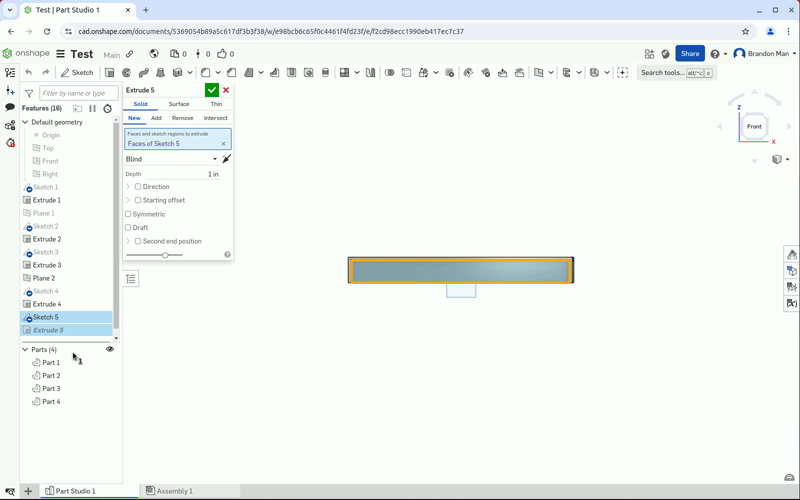
mouse_move(143, 106)
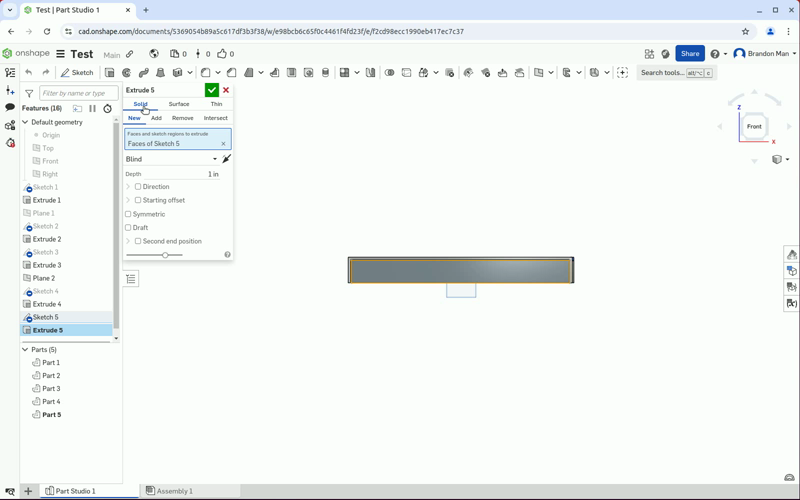
click(143, 106)
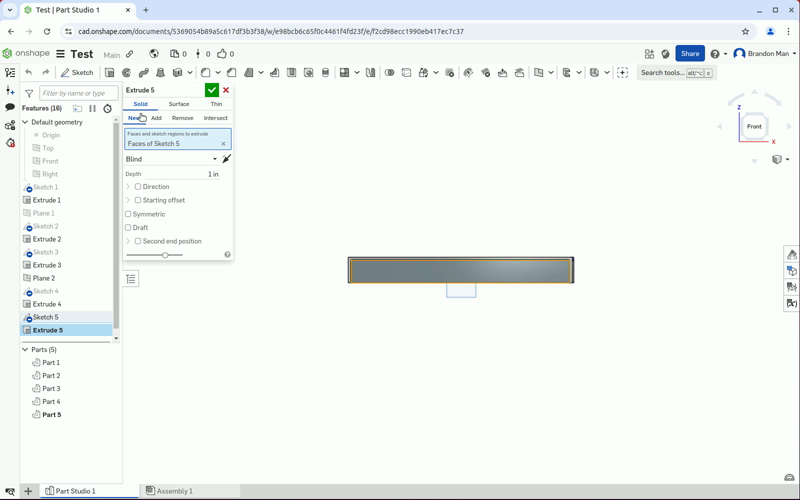
mouse_move(137, 120)
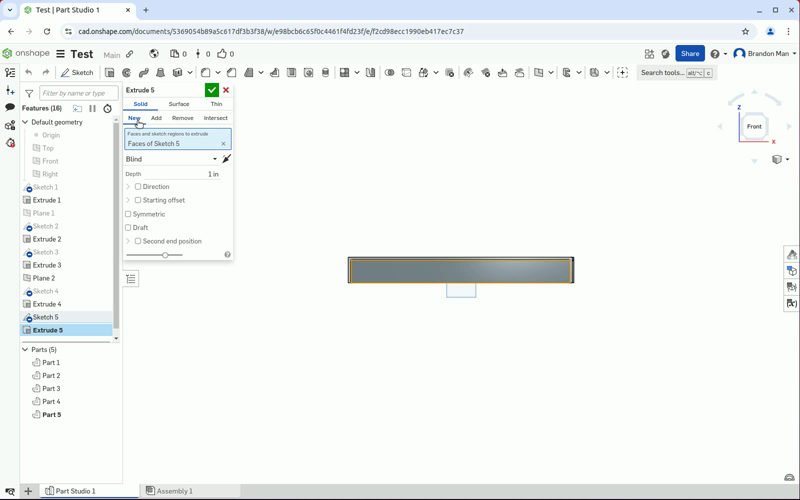
click(137, 120)
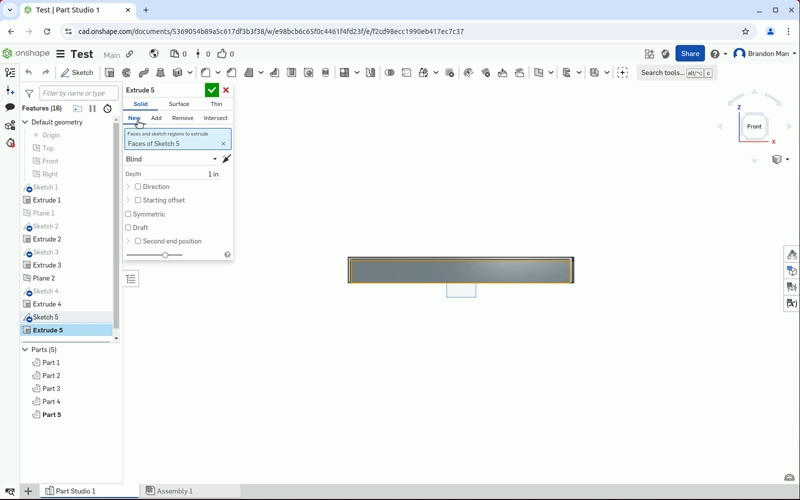
key(tab, 4)
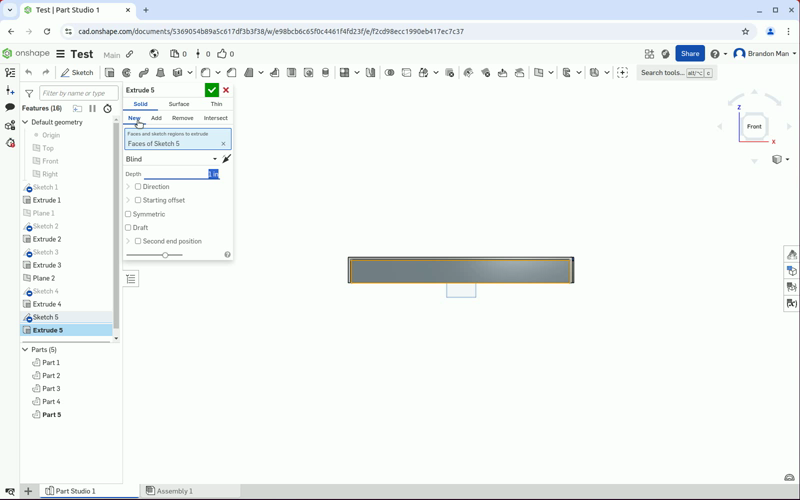
text(0.722)
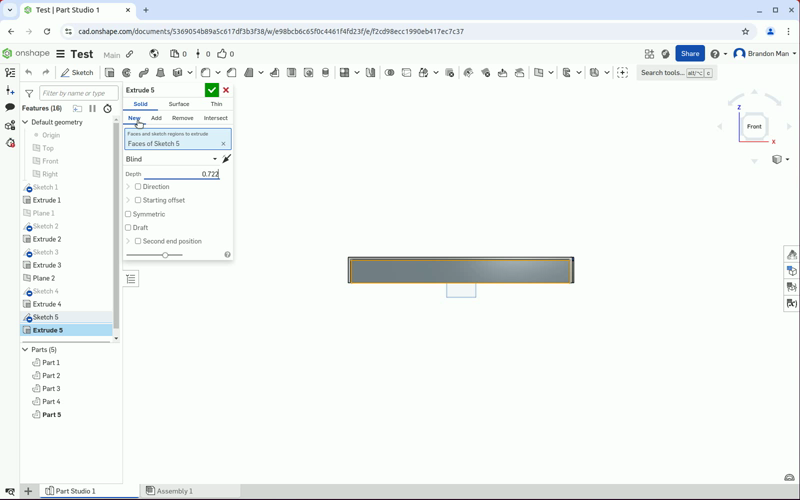
key(enter)
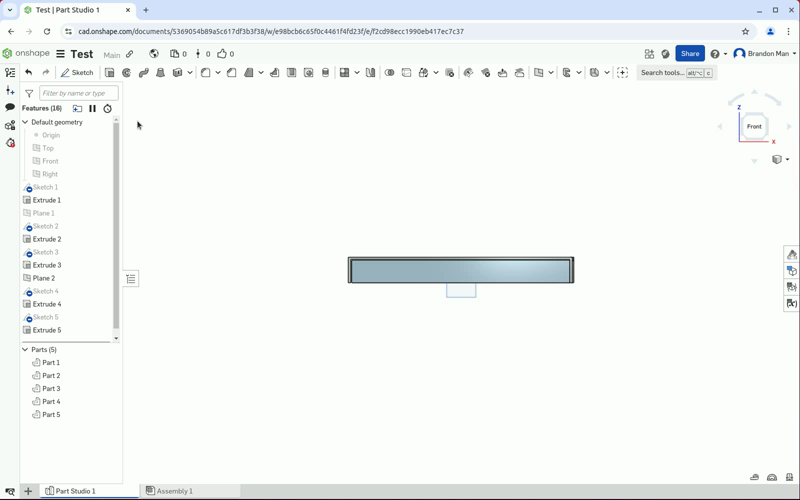
key(shift+h)
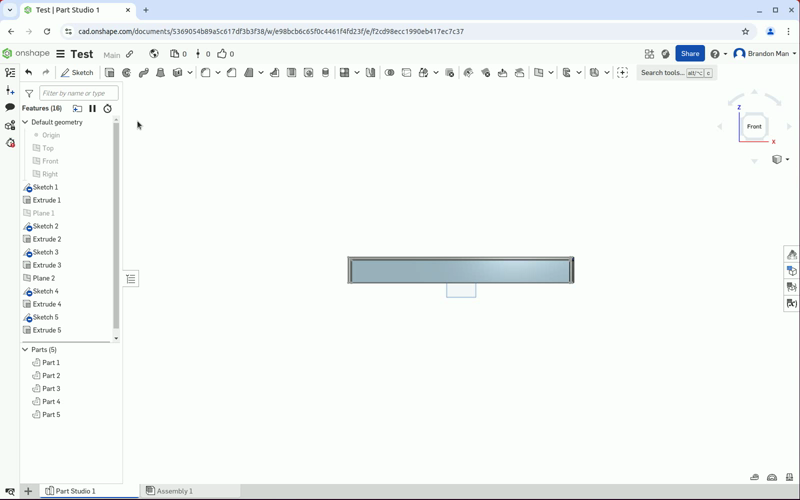
key(shift+h)
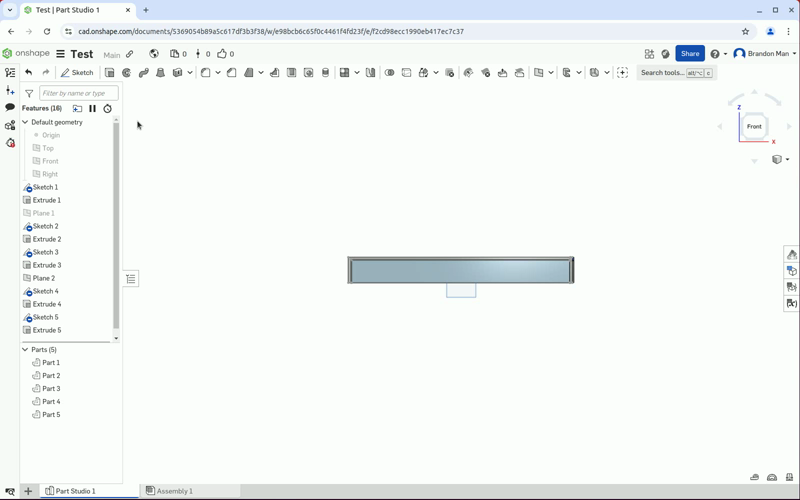
key(shift+7)
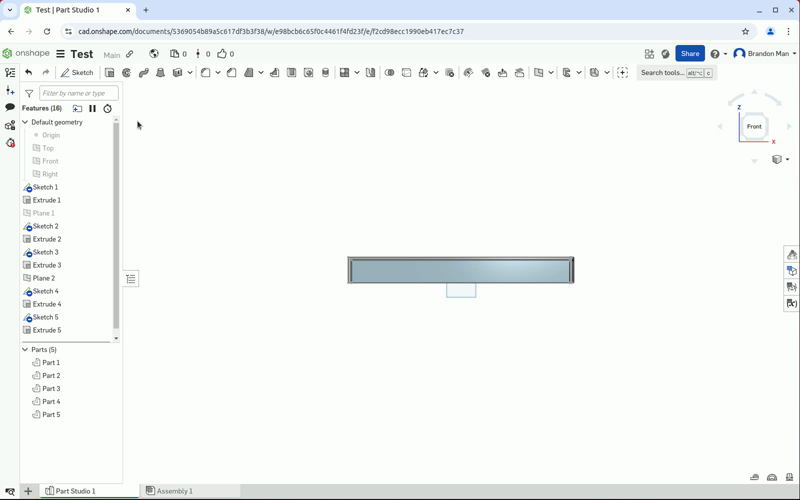
key(left, 2)
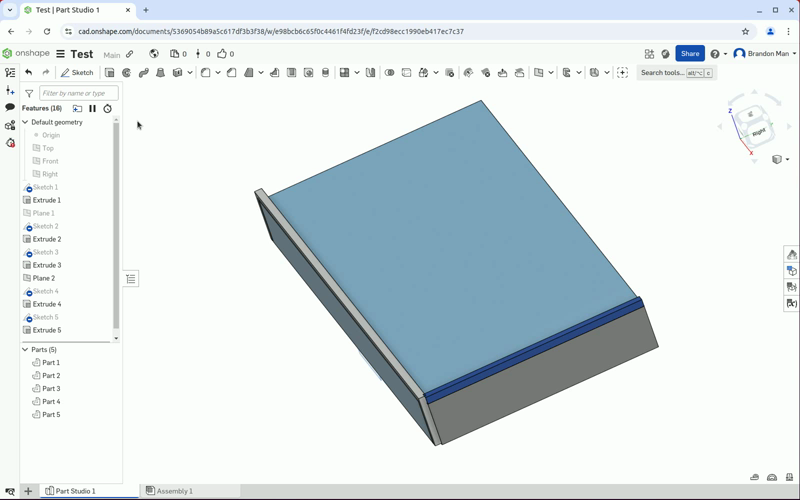
key(down, 2)
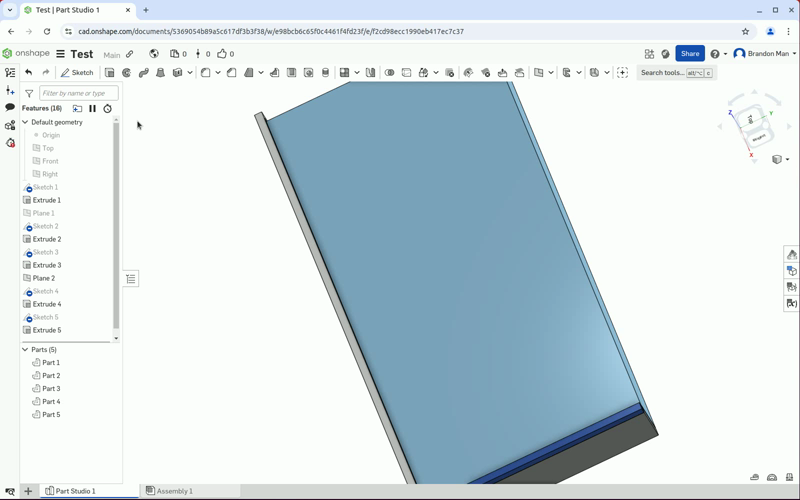
key(up, 2)
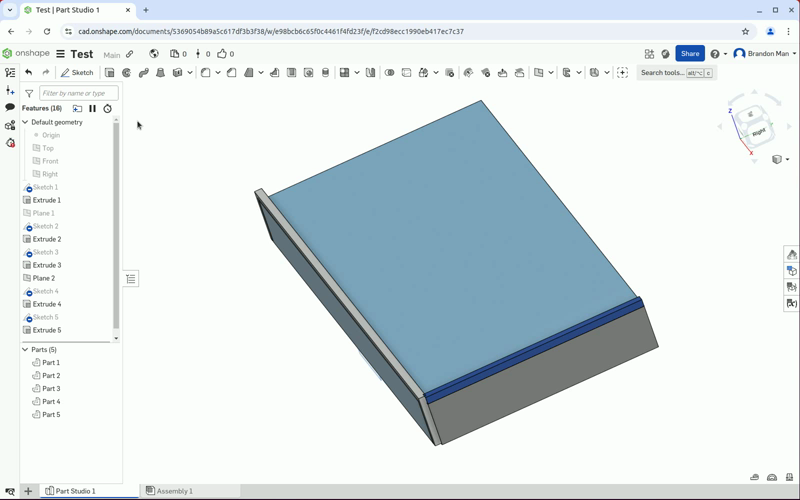
key(right, 2)
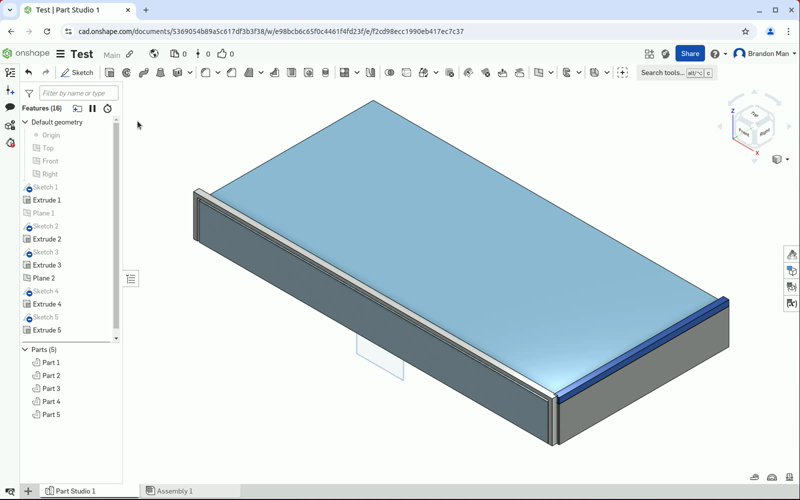
mouse_move(69, 189)
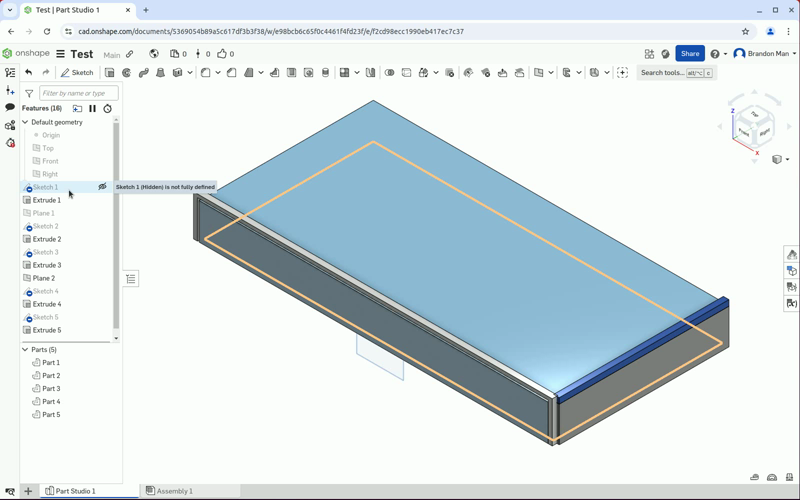
click(69, 189)